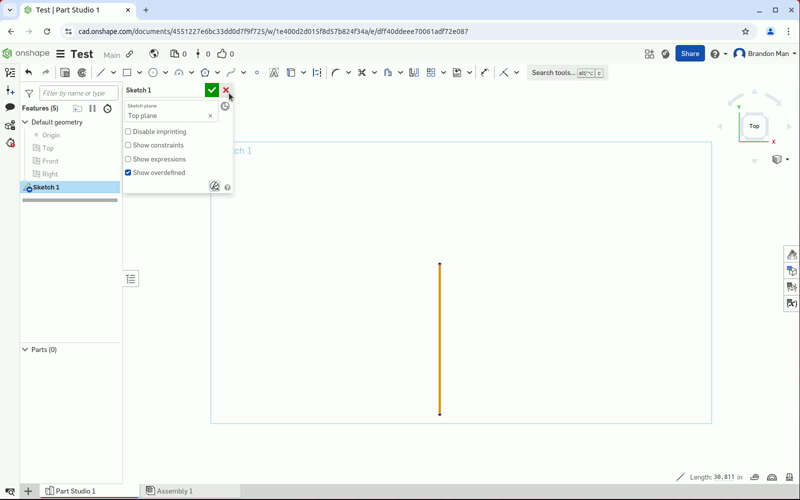
key(shift+h)
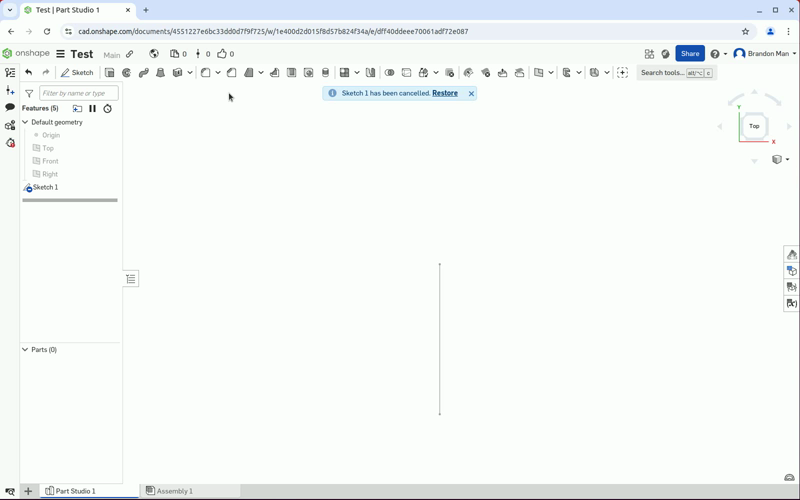
mouse_move(73, 352)
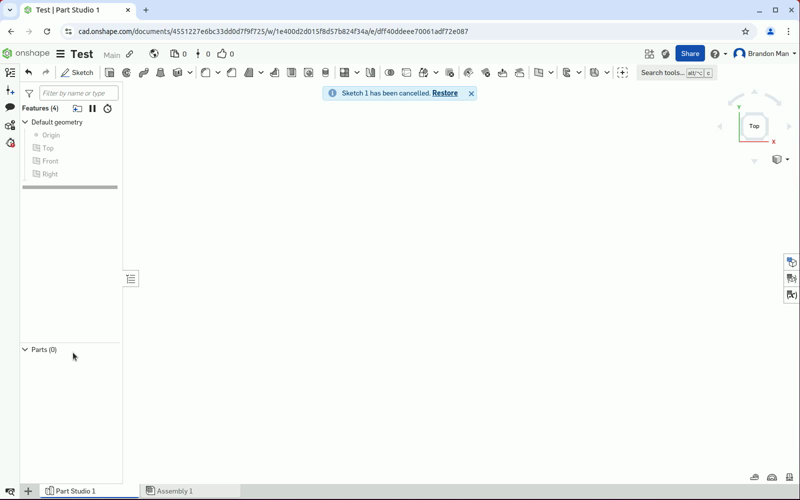
key(y)
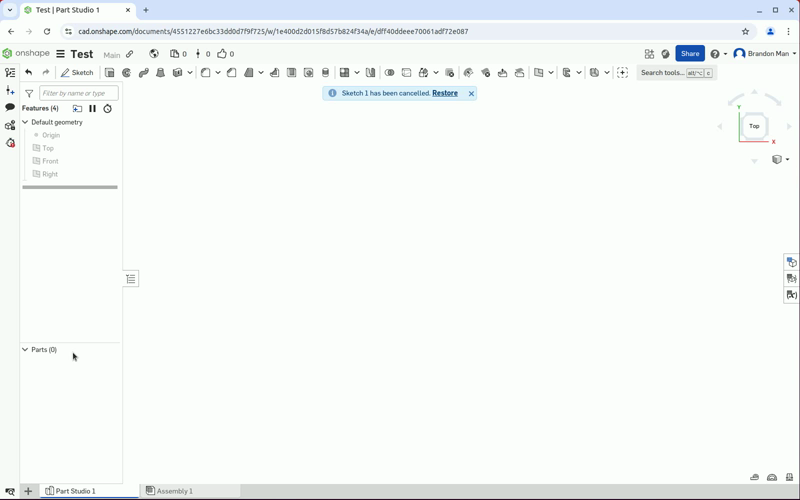
key(shift+p)
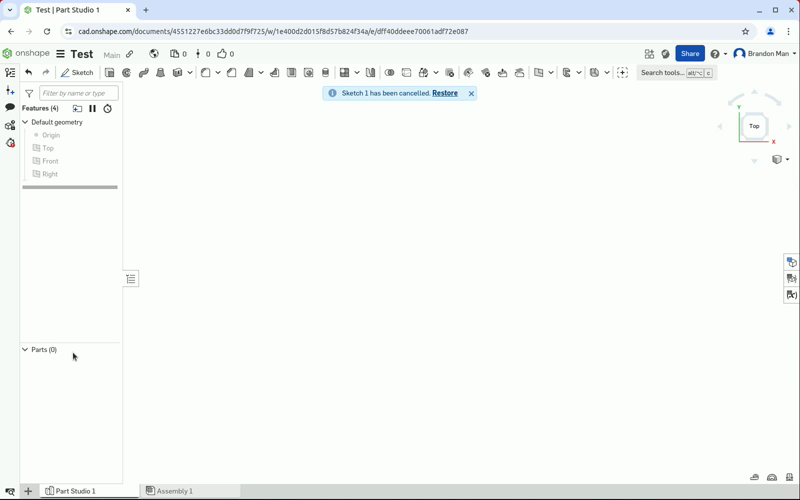
key(space)
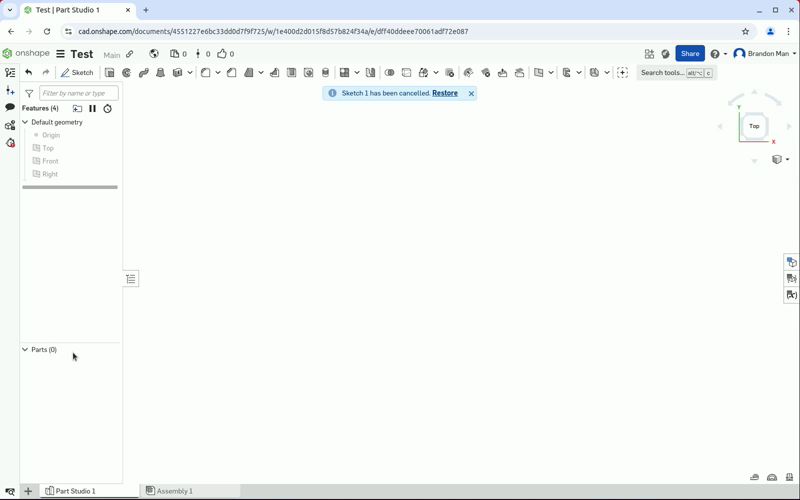
key_down(shift)
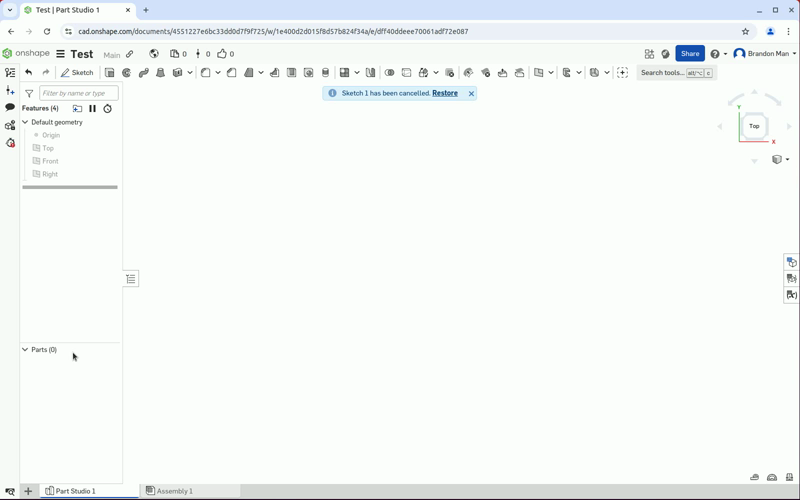
key(up)
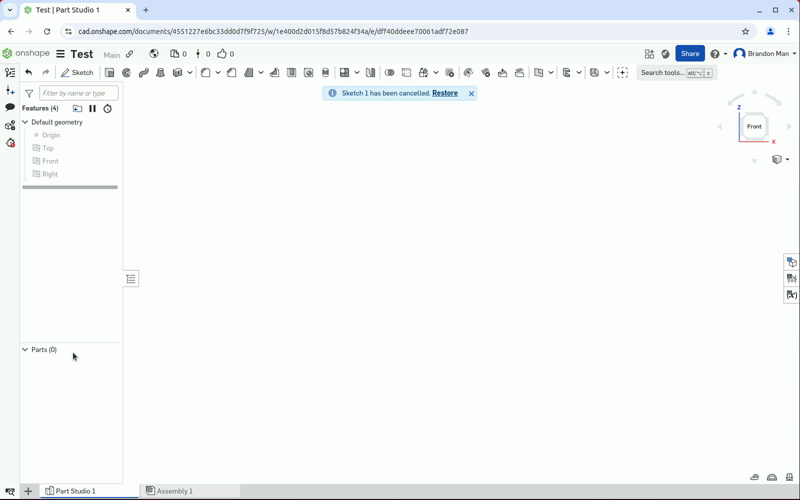
key_up(shift)
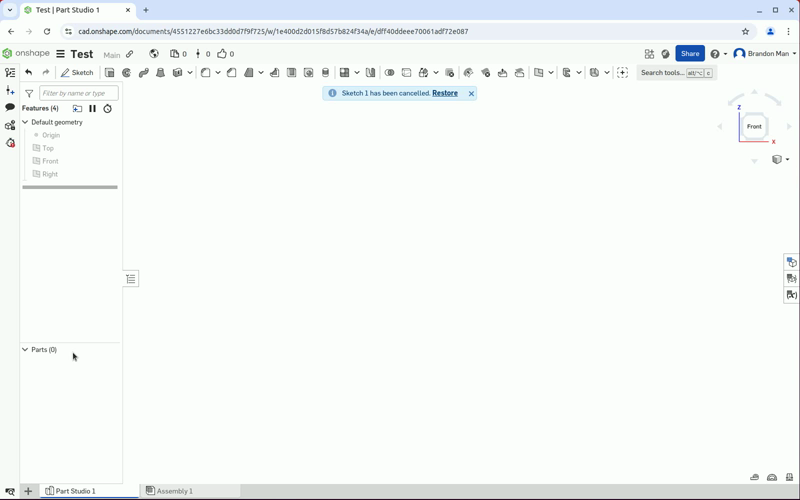
mouse_move(73, 352)
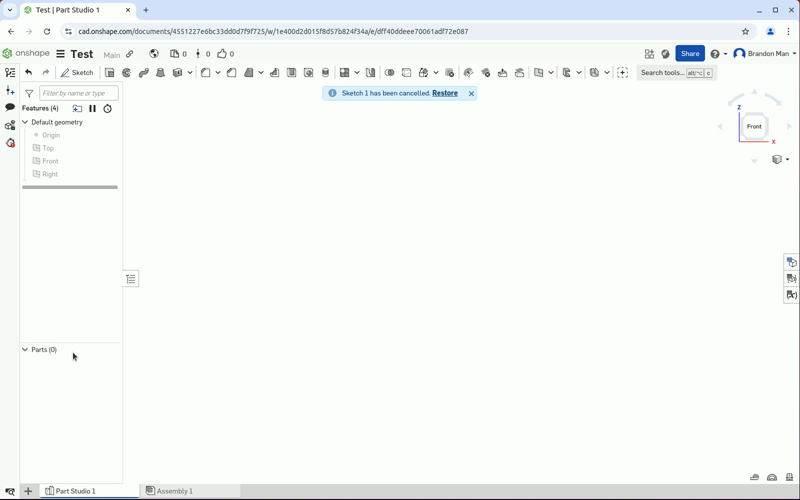
key(shift+y)
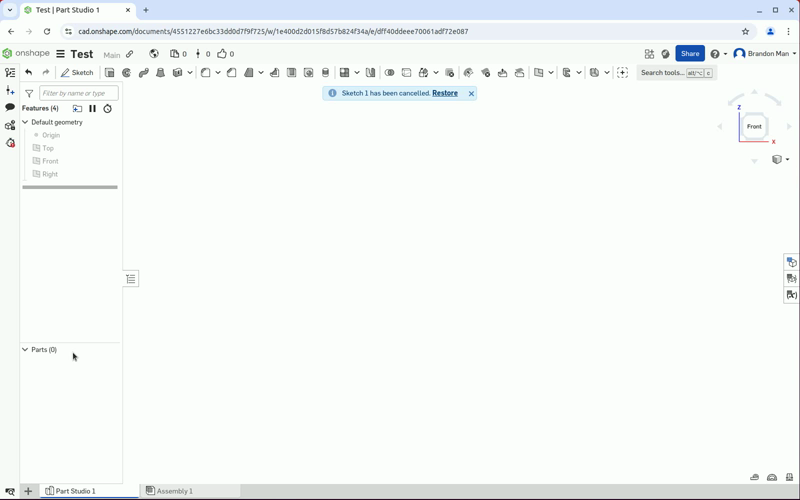
key(shift+s)
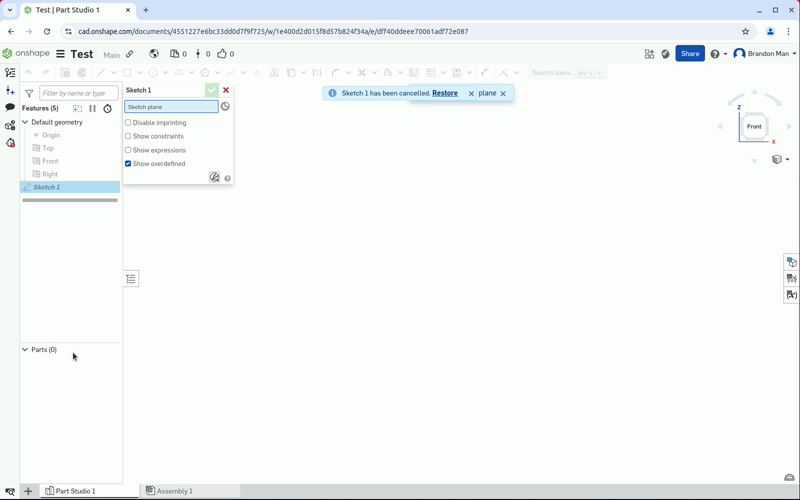
mouse_move(73, 163)
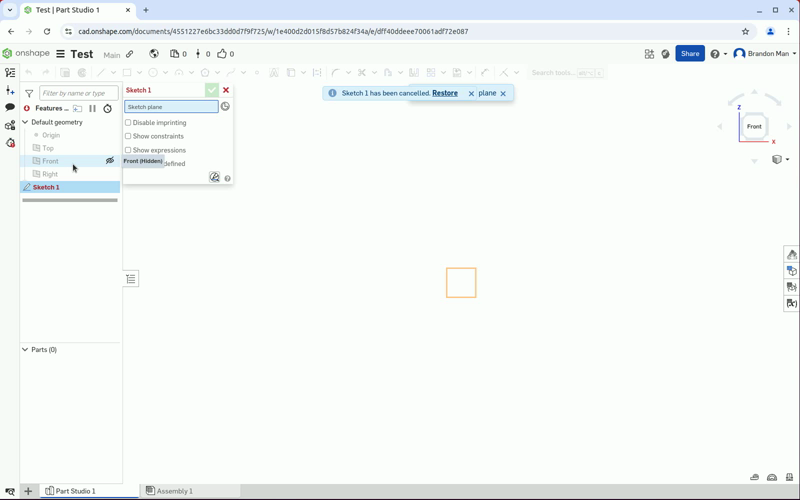
click(73, 163)
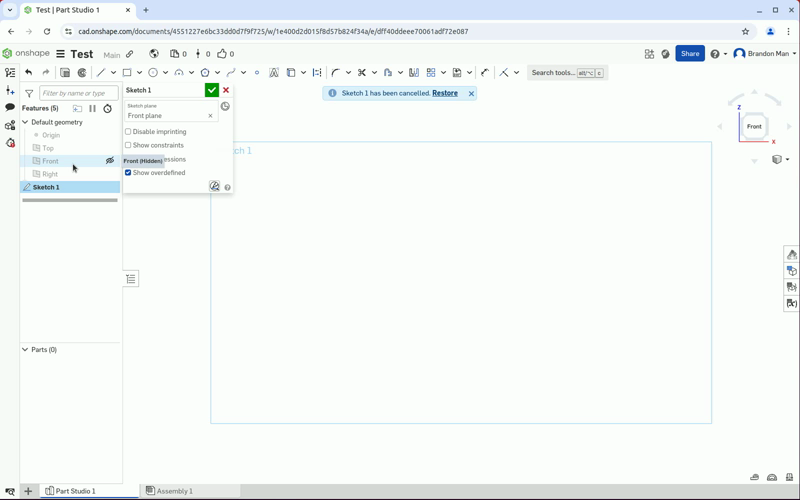
mouse_move(73, 352)
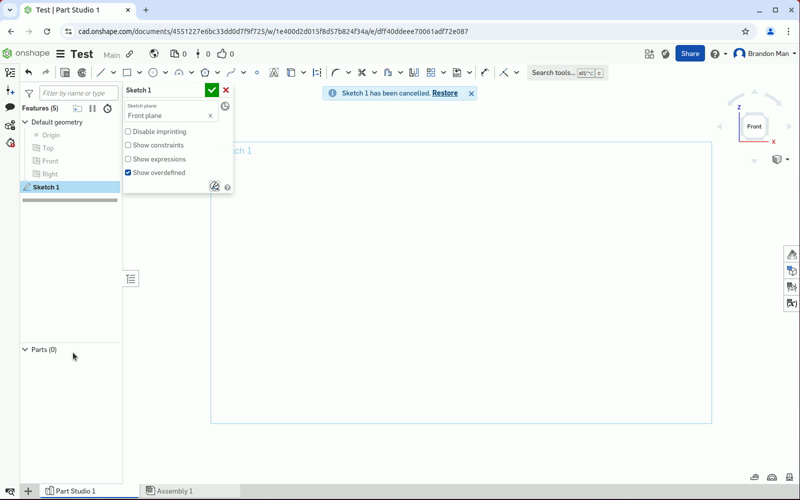
key(y)
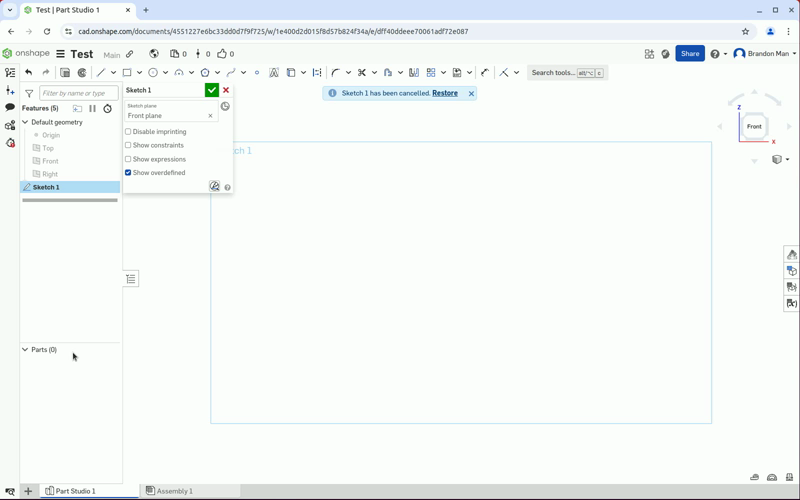
key(c)
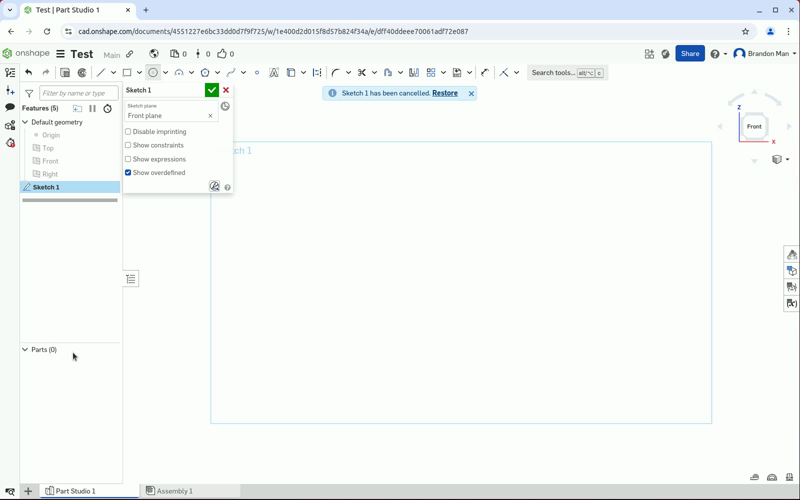
key_down(shift)
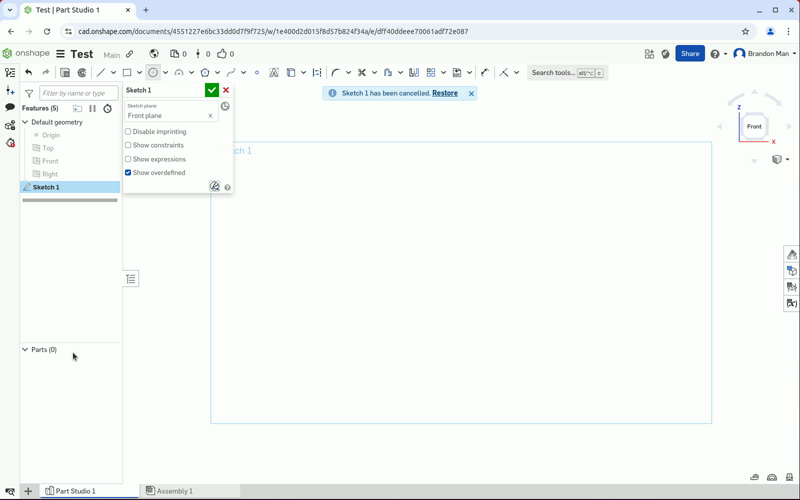
mouse_move(461, 282)
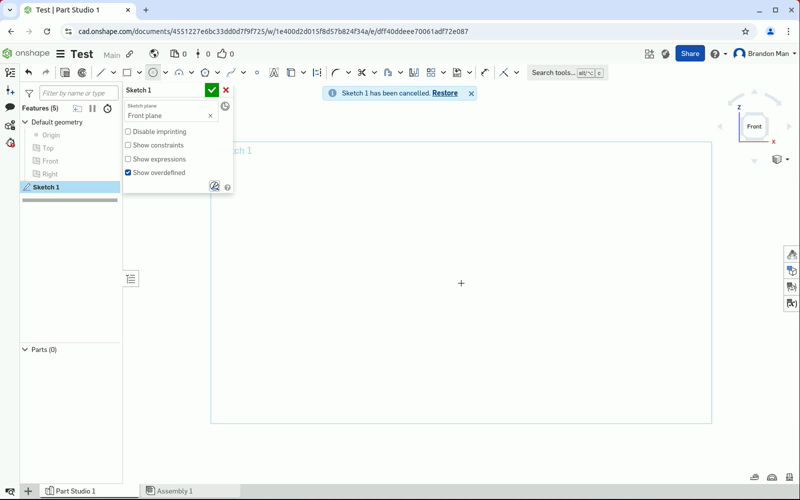
click(461, 282)
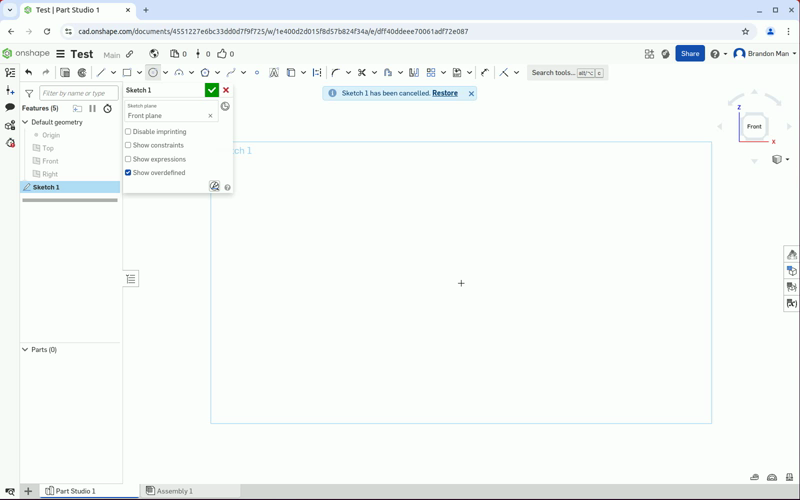
key_up(shift)
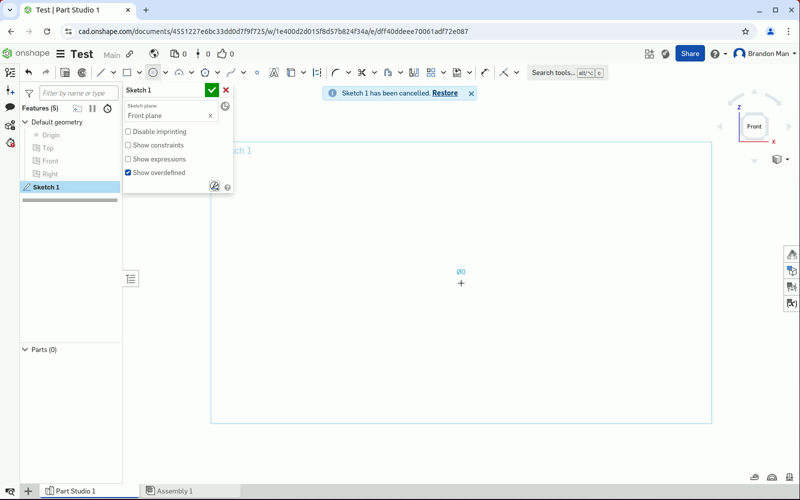
mouse_move(574, 282)
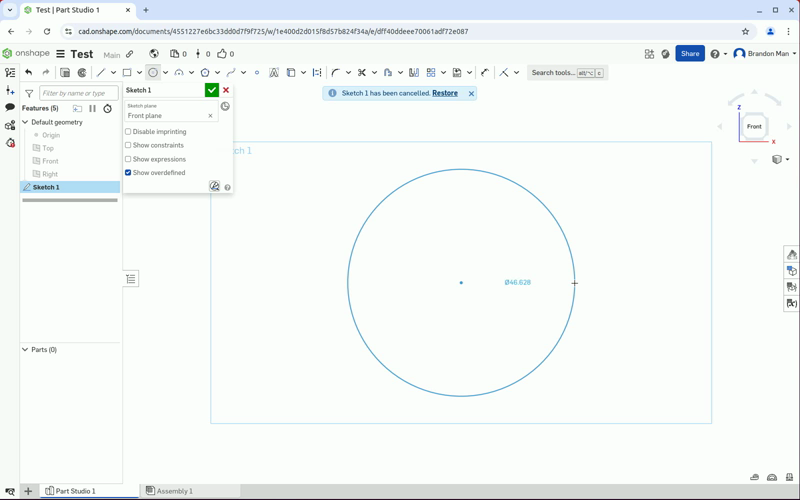
click(574, 282)
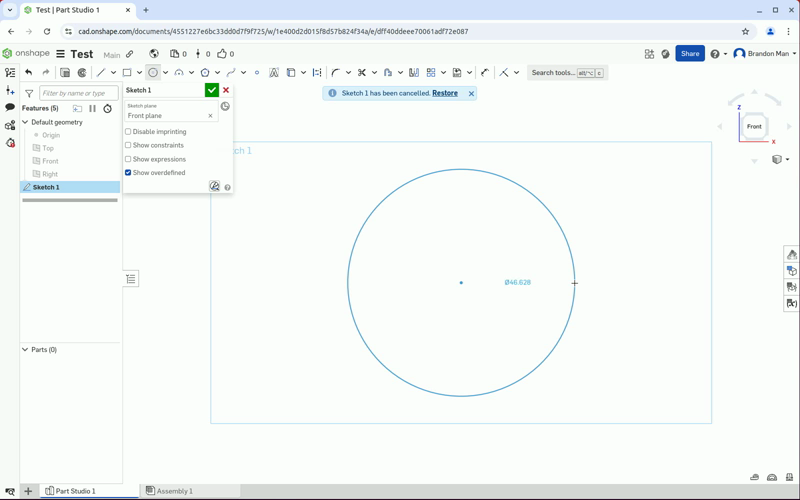
key(esc)
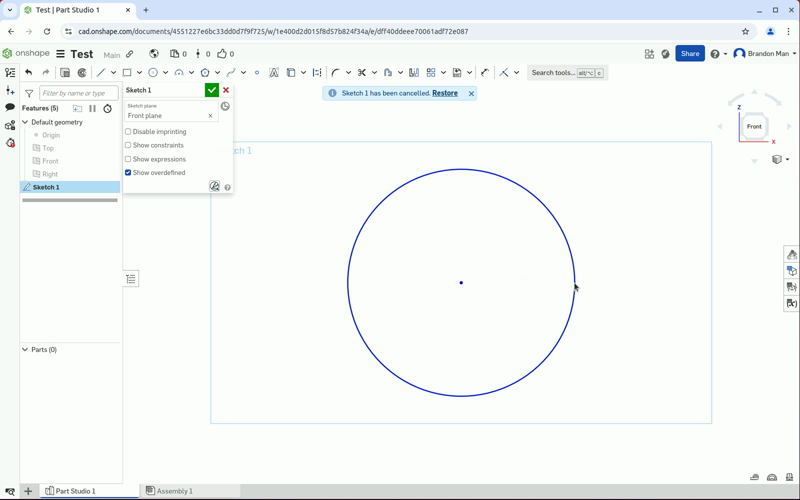
key(a)
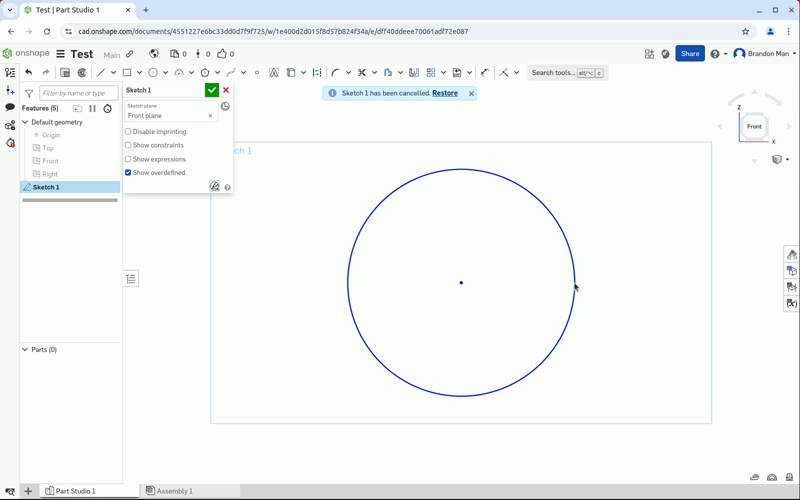
key_down(shift)
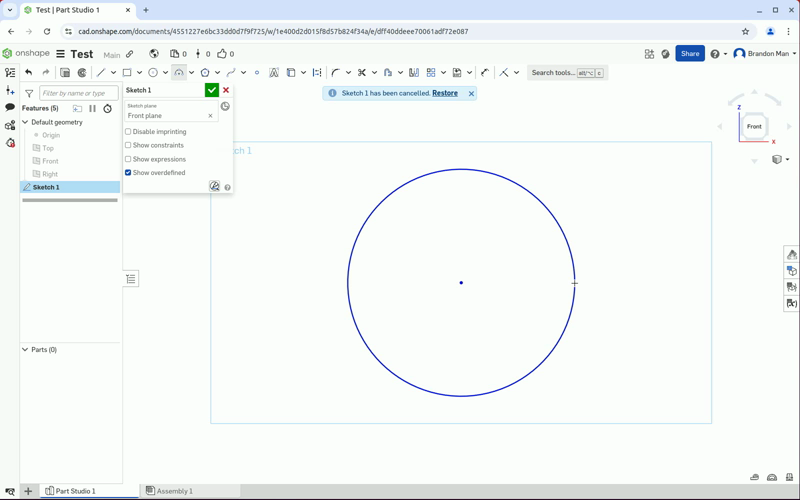
mouse_move(362, 304)
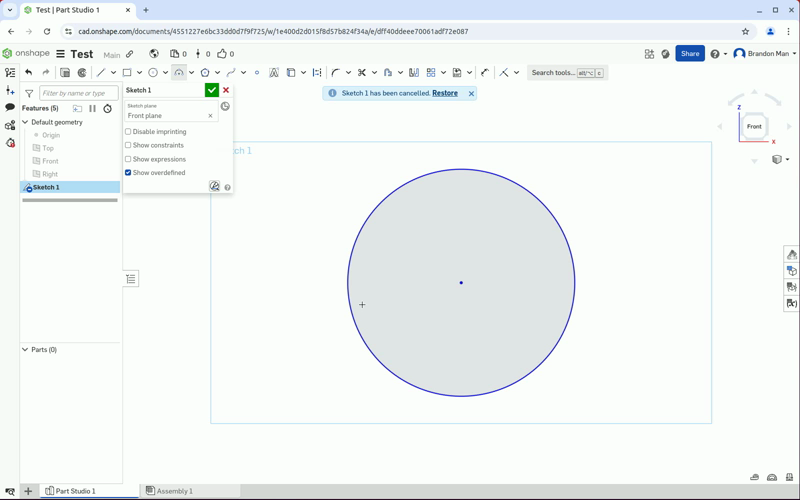
click(362, 304)
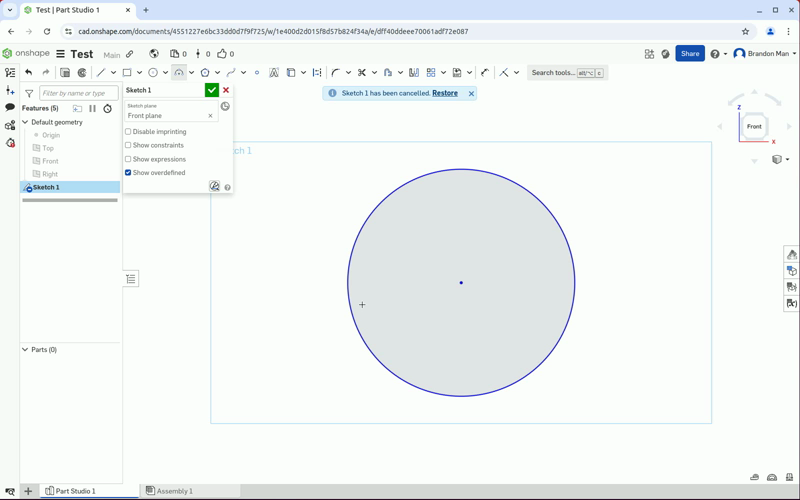
key_up(shift)
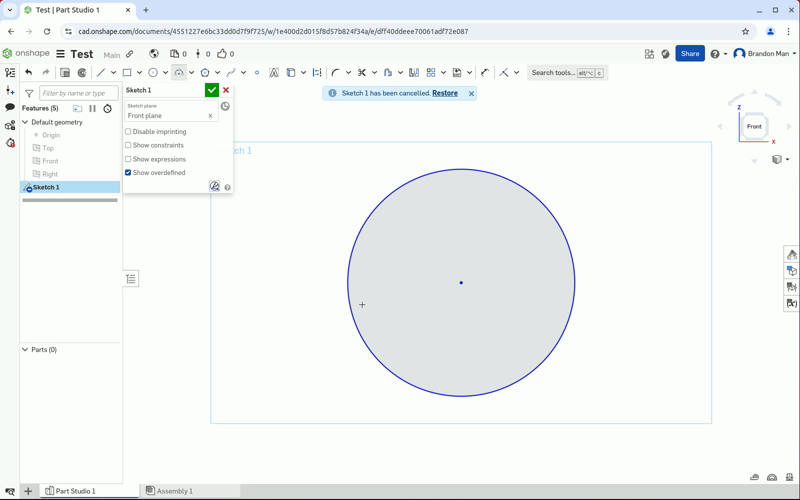
key_down(shift)
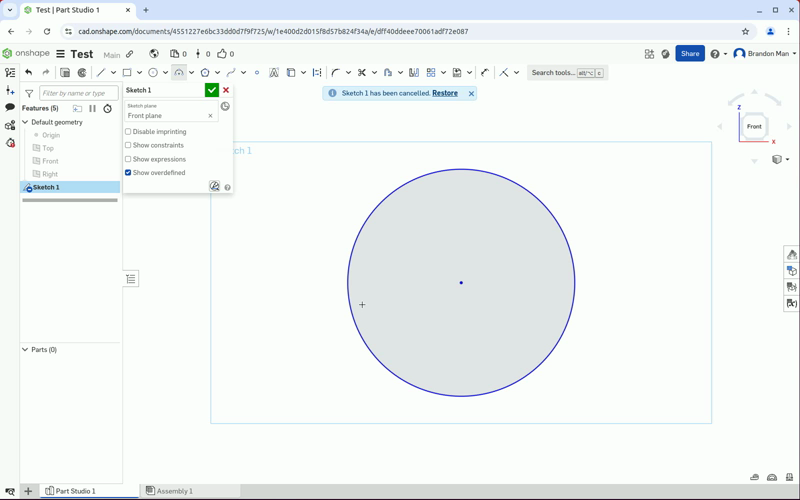
mouse_move(437, 379)
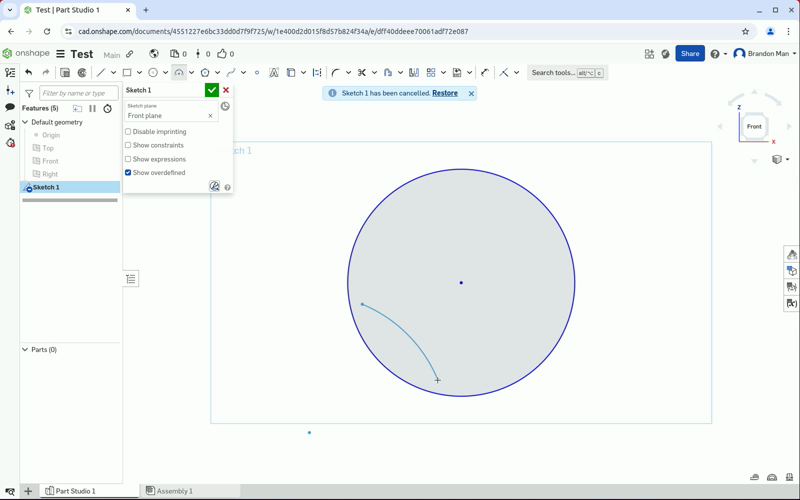
click(437, 379)
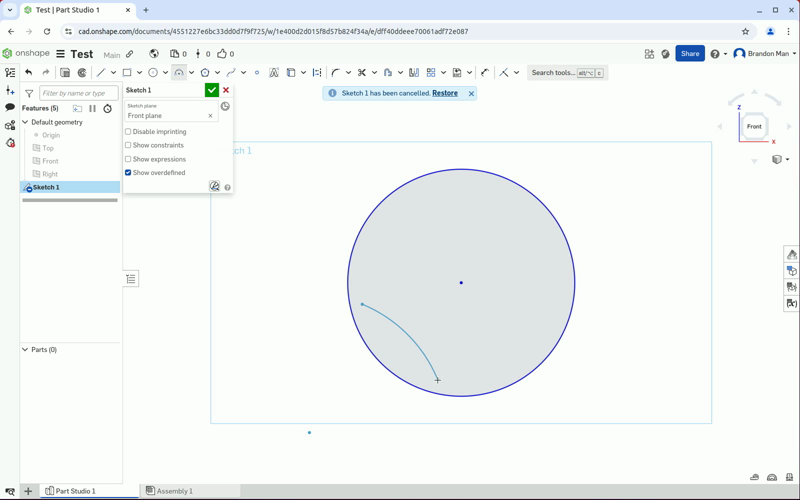
mouse_move(389, 352)
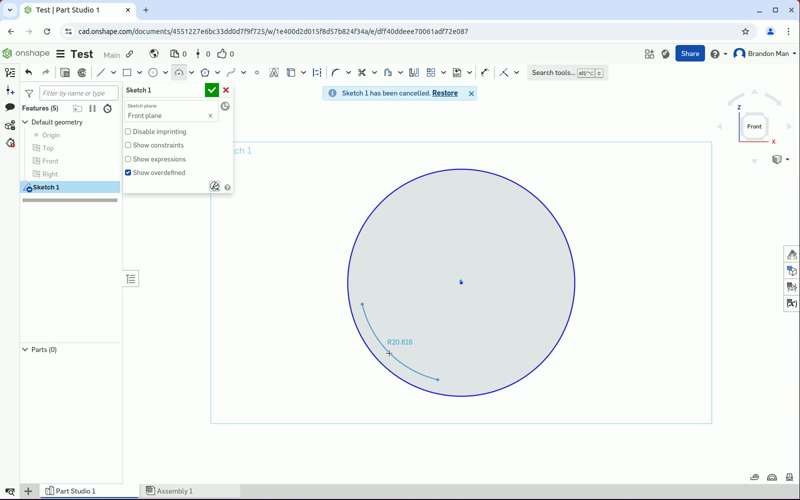
click(389, 352)
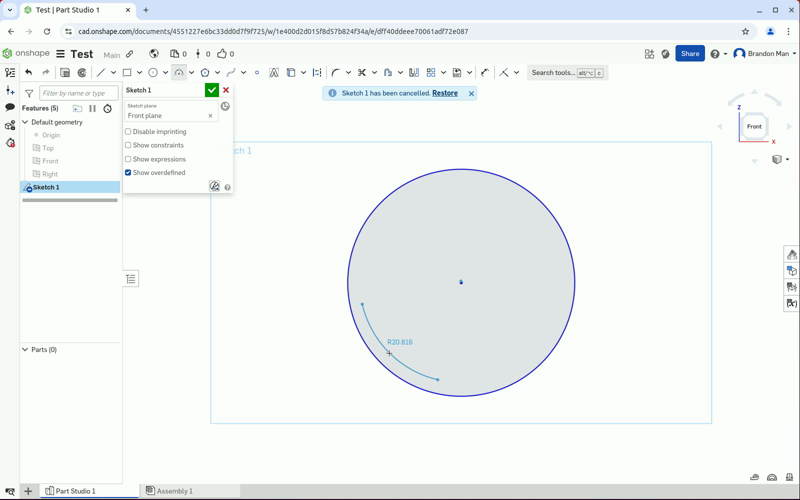
key_up(shift)
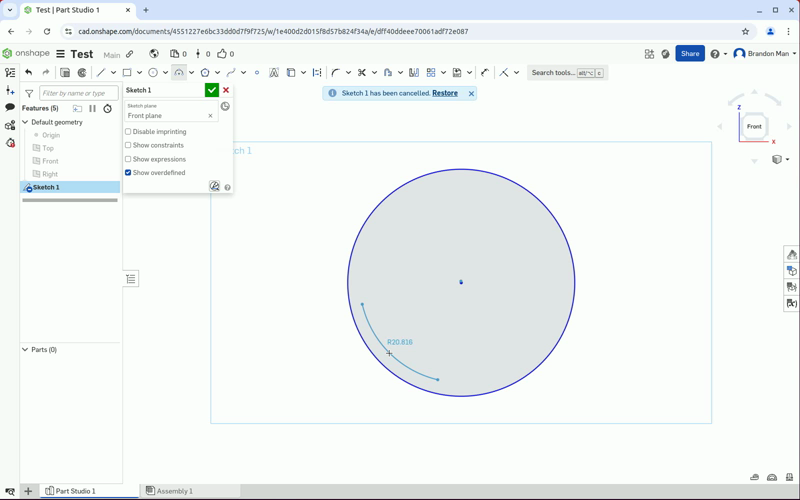
mouse_move(437, 379)
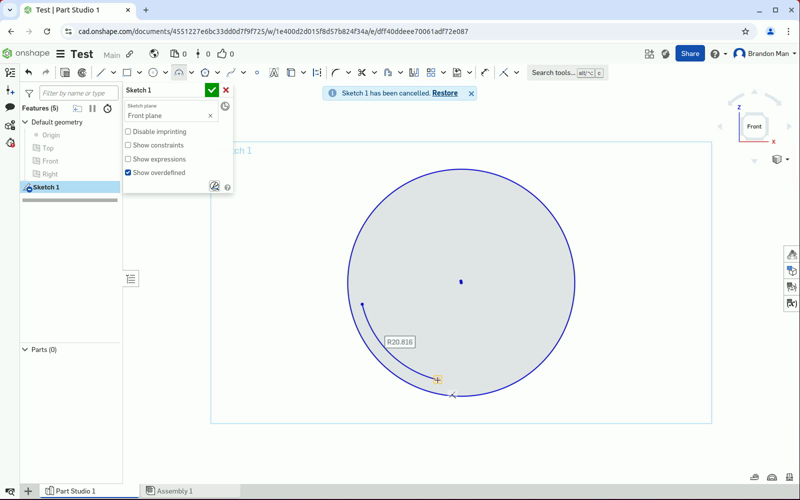
click(437, 379)
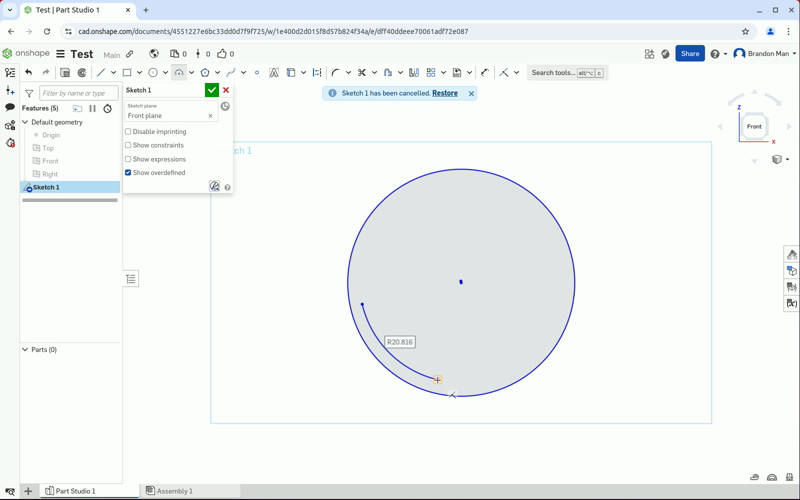
key_down(shift)
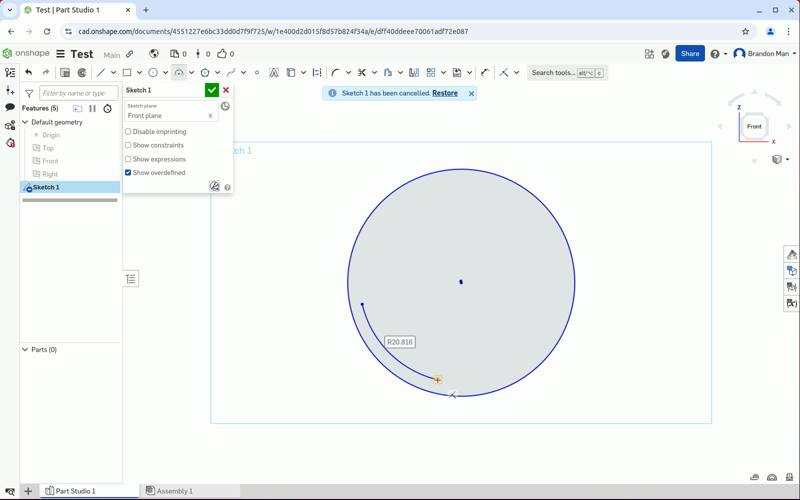
mouse_move(449, 370)
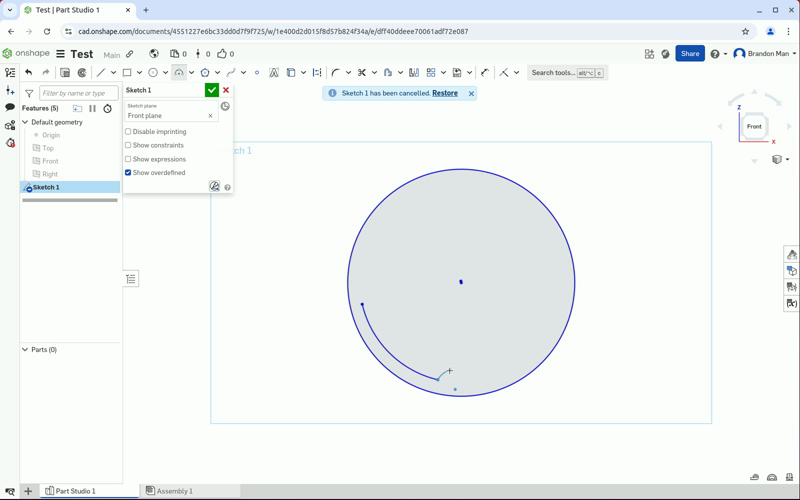
click(449, 370)
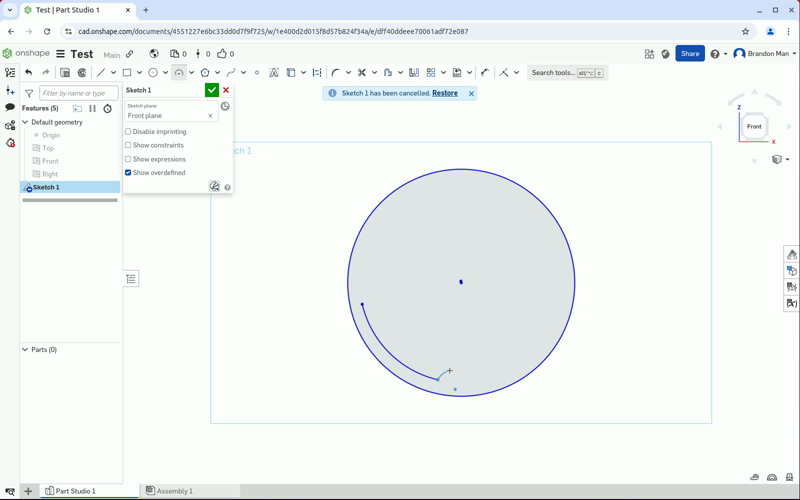
mouse_move(446, 377)
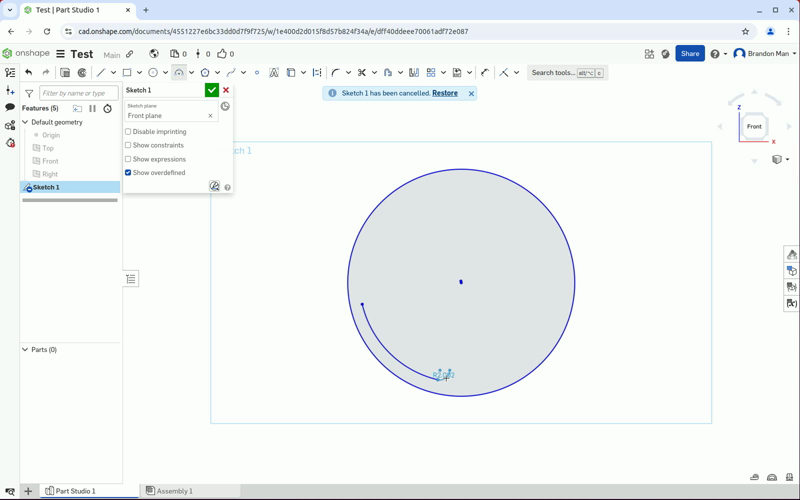
click(446, 377)
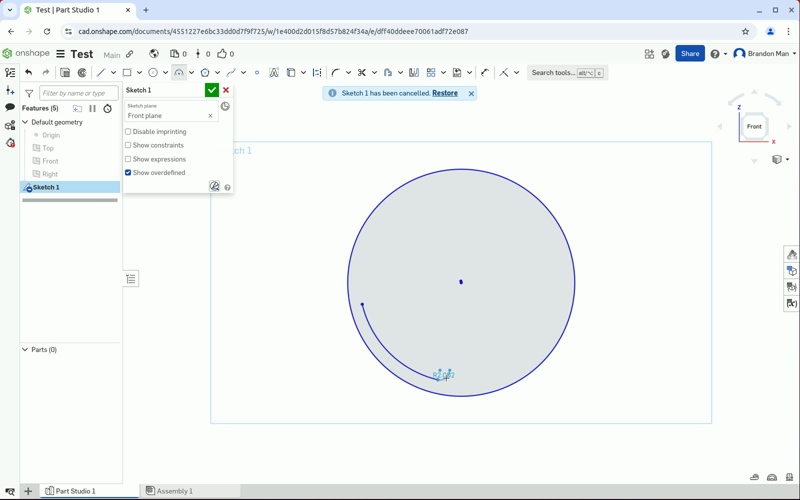
key_up(shift)
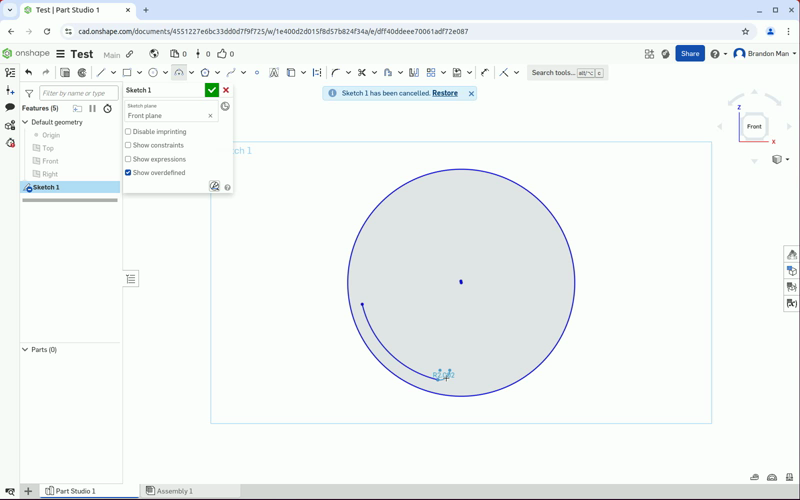
key(esc)
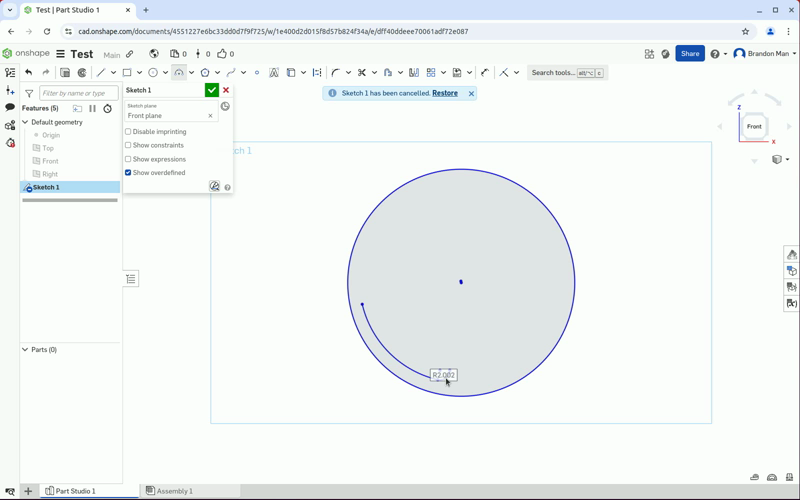
key(l)
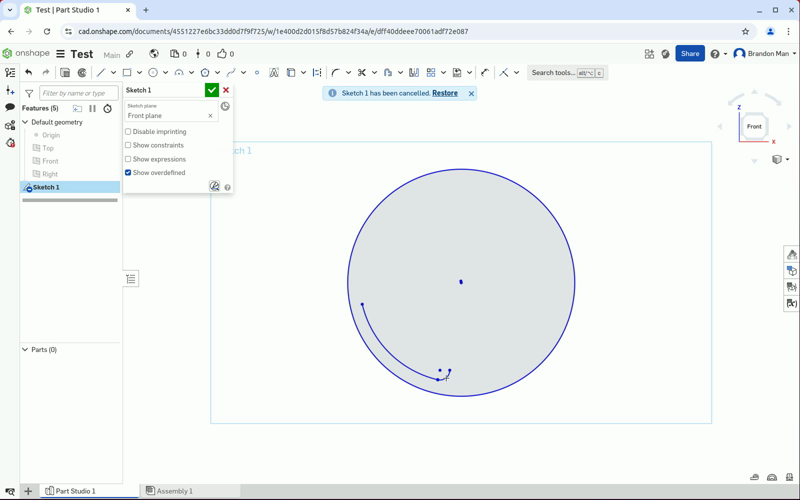
mouse_move(449, 370)
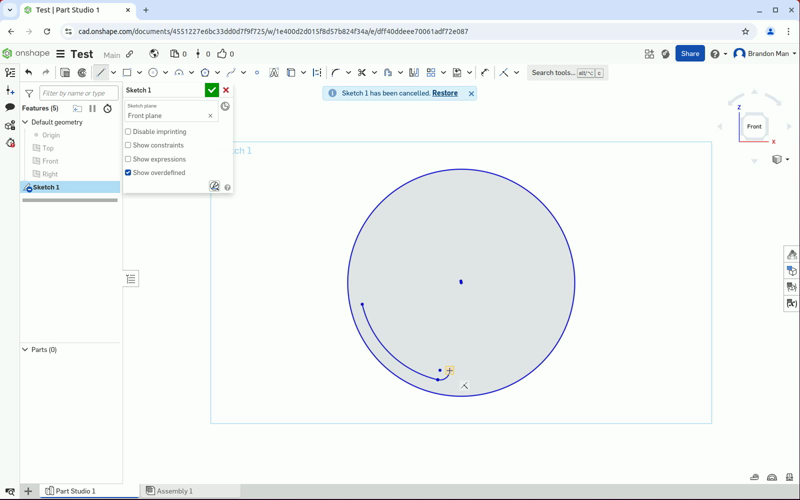
click(449, 370)
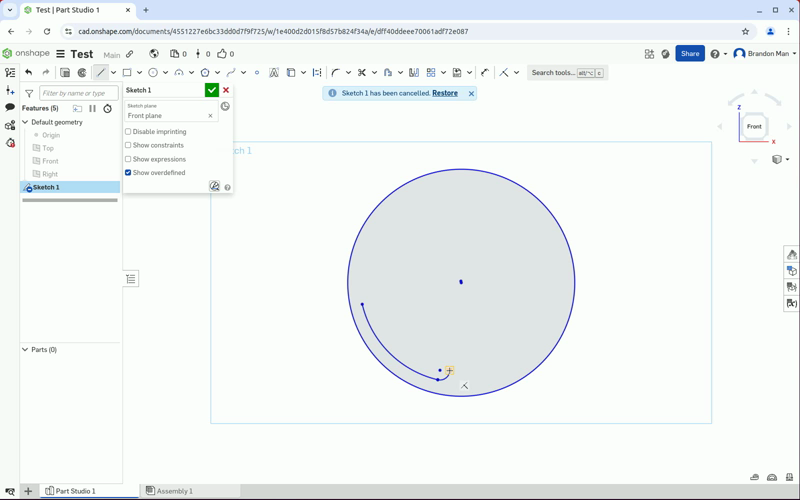
key_down(shift)
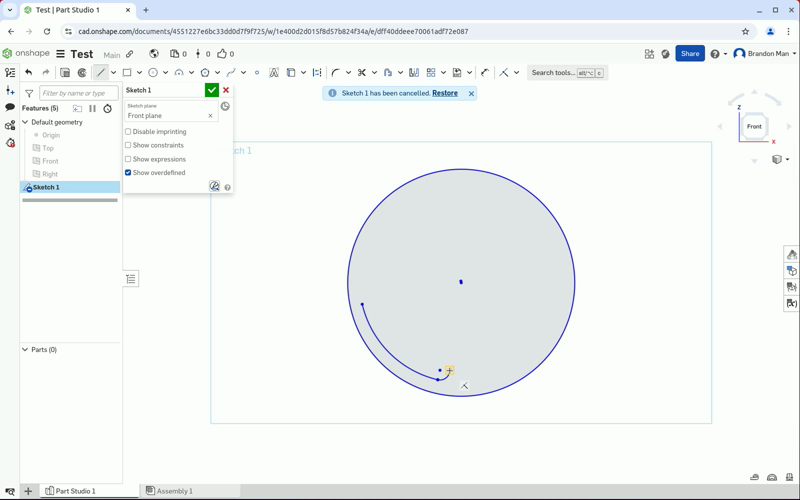
mouse_move(479, 370)
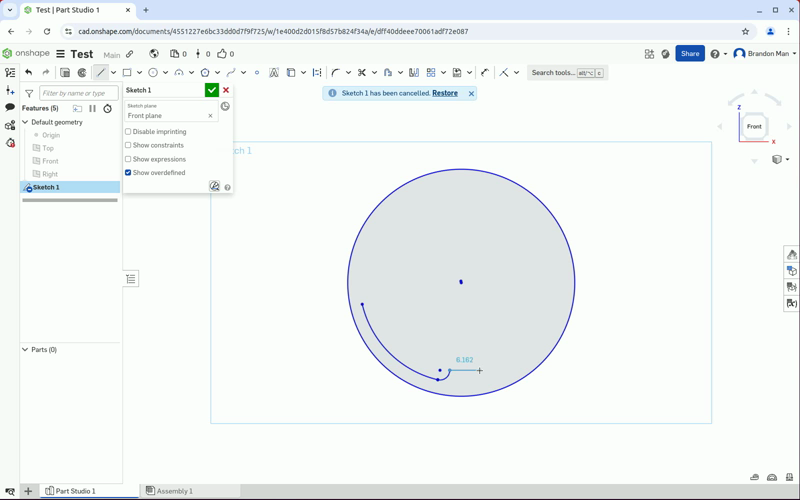
mouse_move(449, 327)
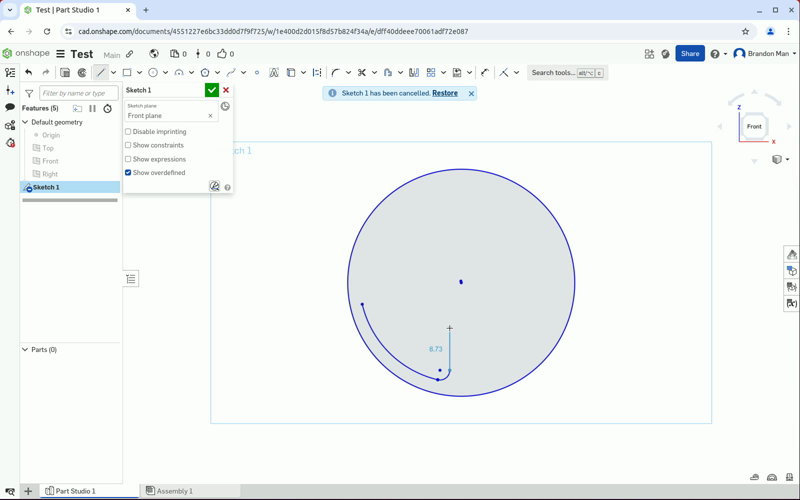
click(449, 327)
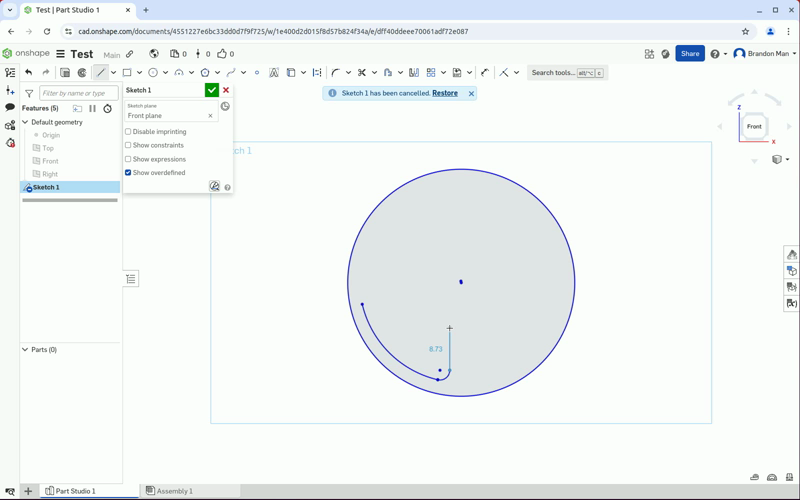
key_up(shift)
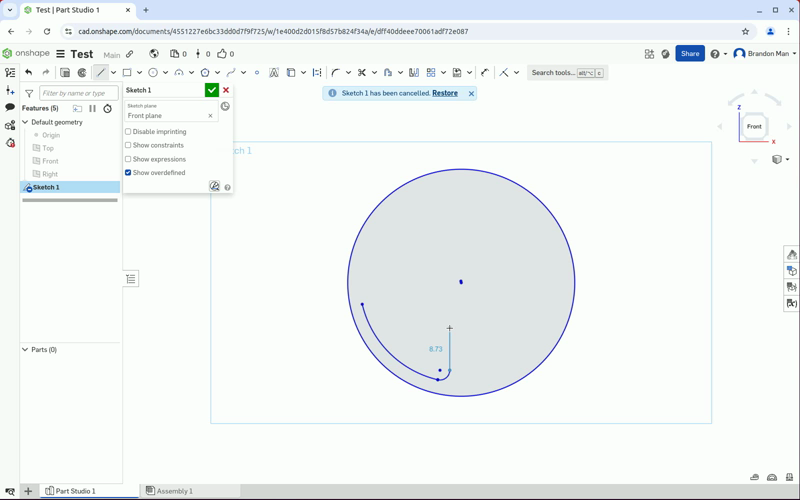
key(esc)
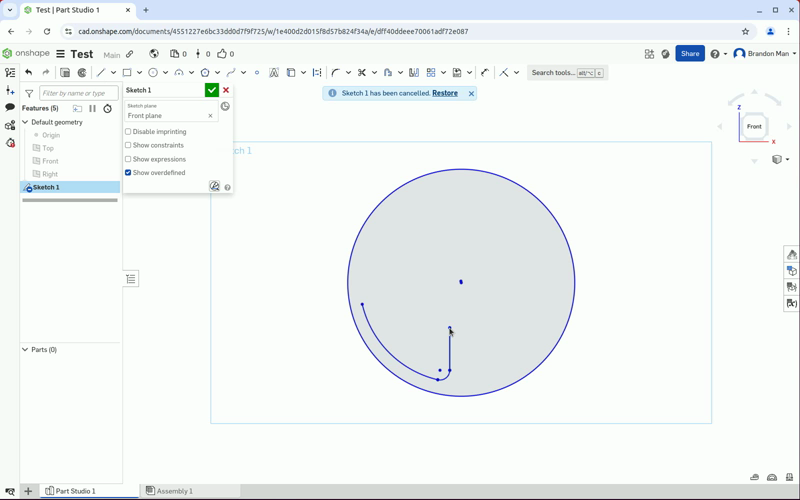
key(a)
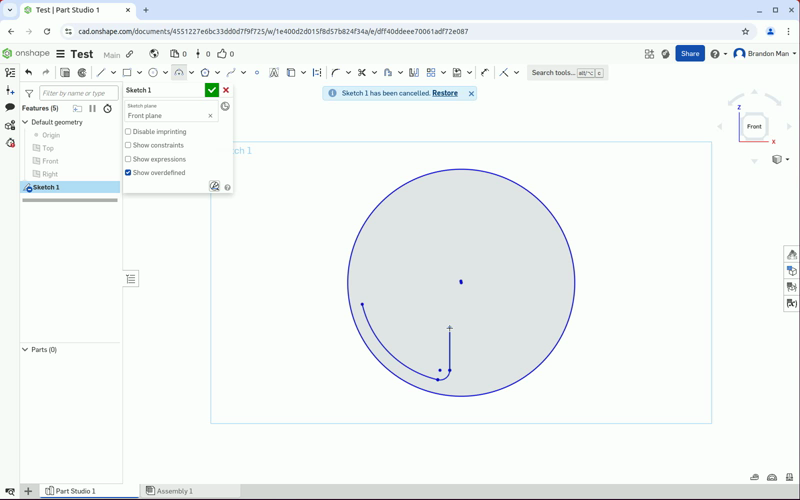
mouse_move(449, 327)
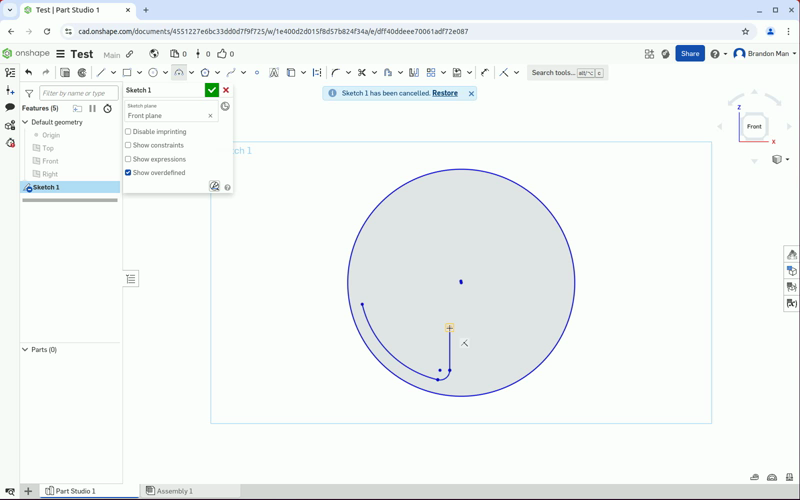
click(449, 327)
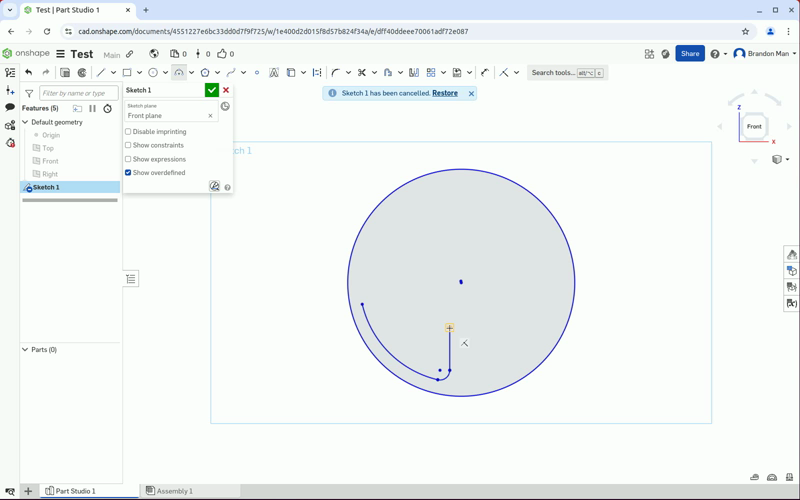
key_down(shift)
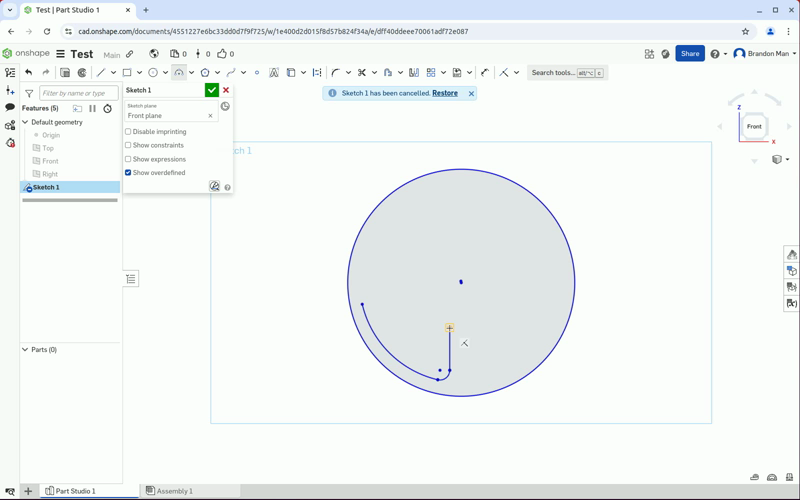
mouse_move(444, 320)
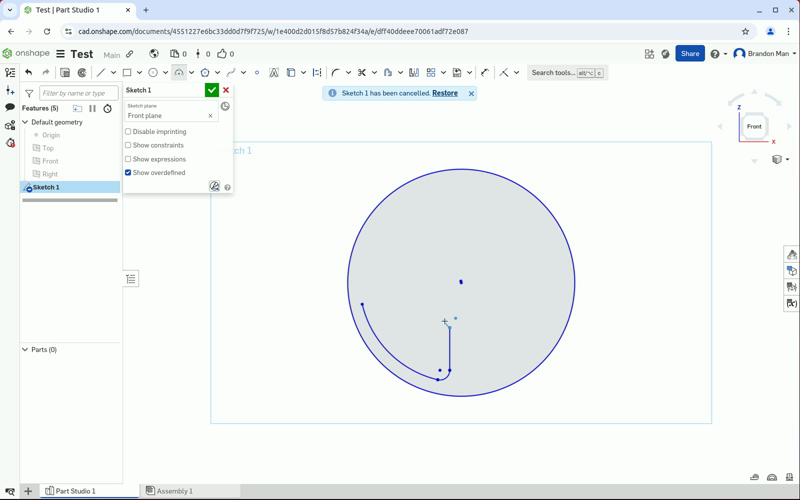
click(444, 320)
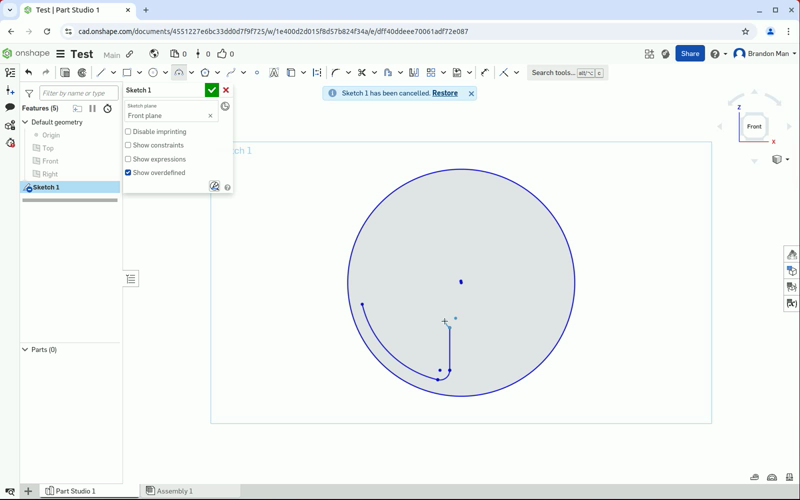
mouse_move(448, 323)
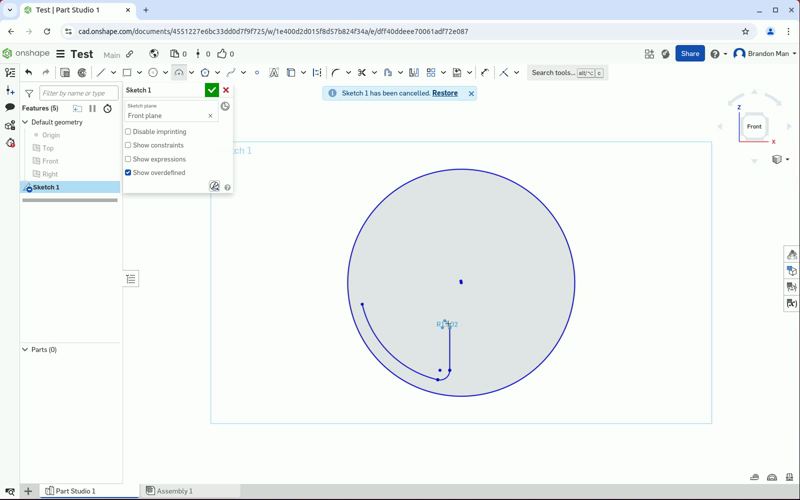
scroll(6)
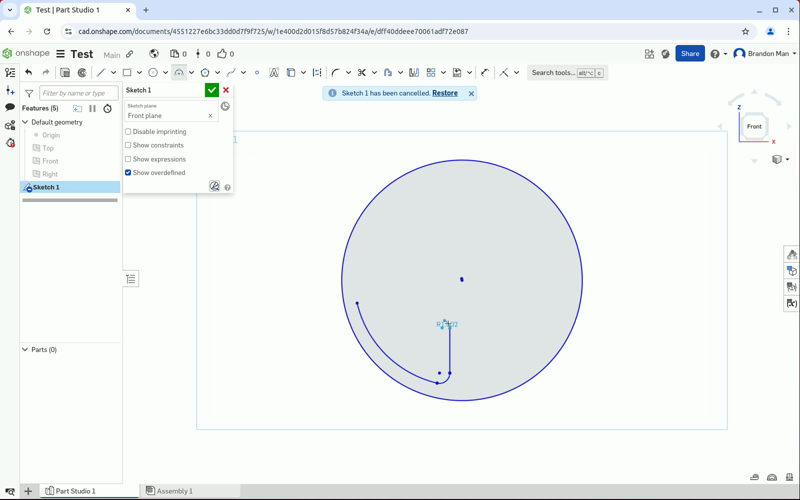
scroll(6)
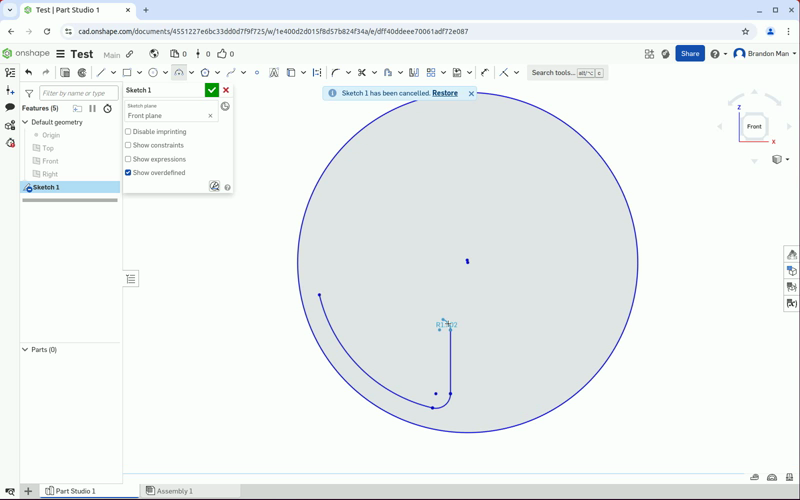
scroll(6)
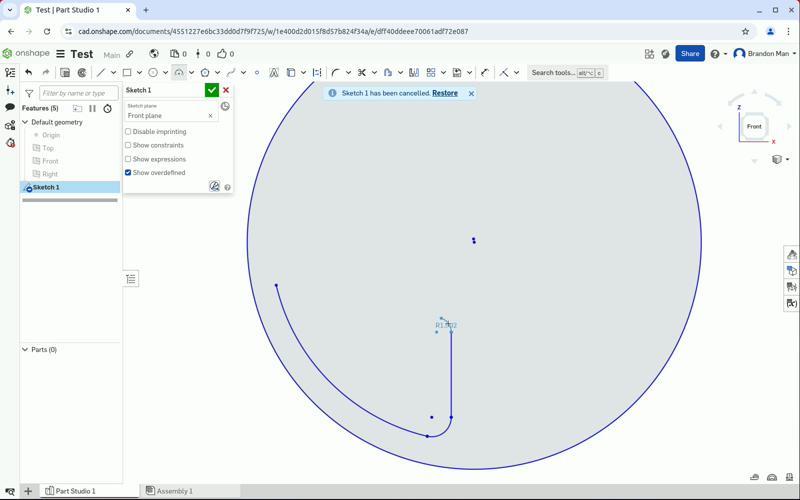
scroll(6)
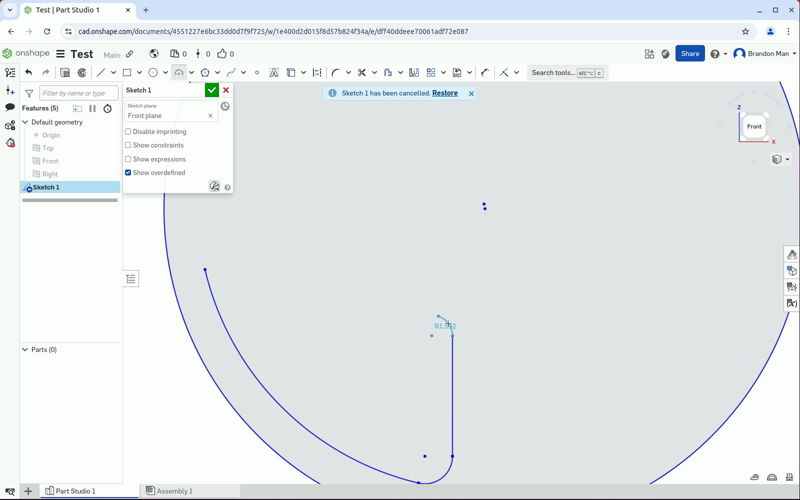
scroll(6)
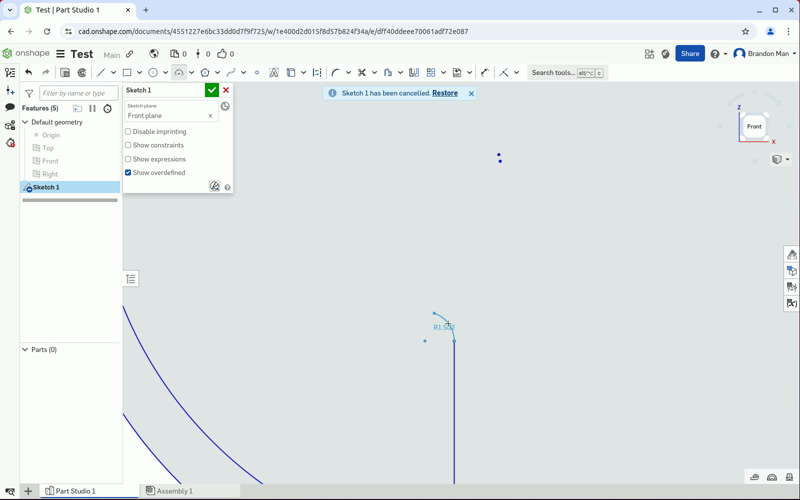
scroll(6)
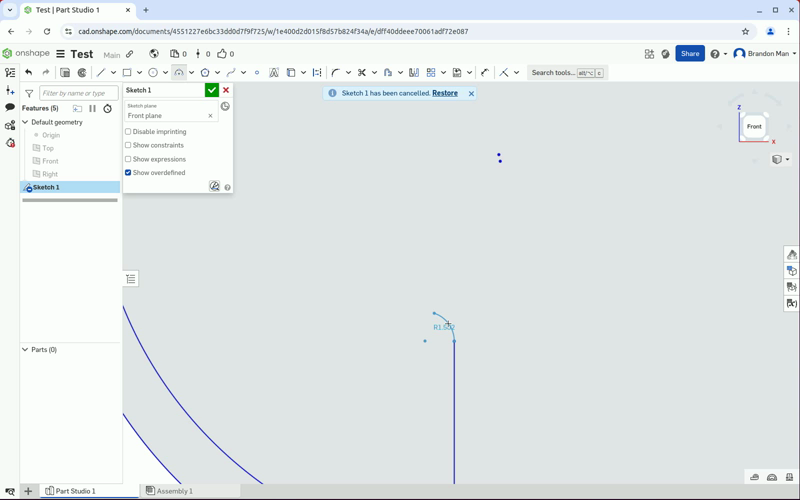
scroll(6)
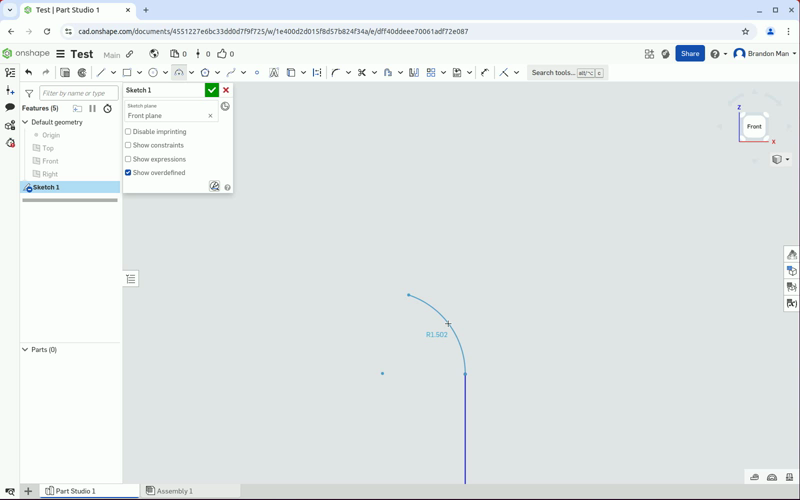
click(448, 323)
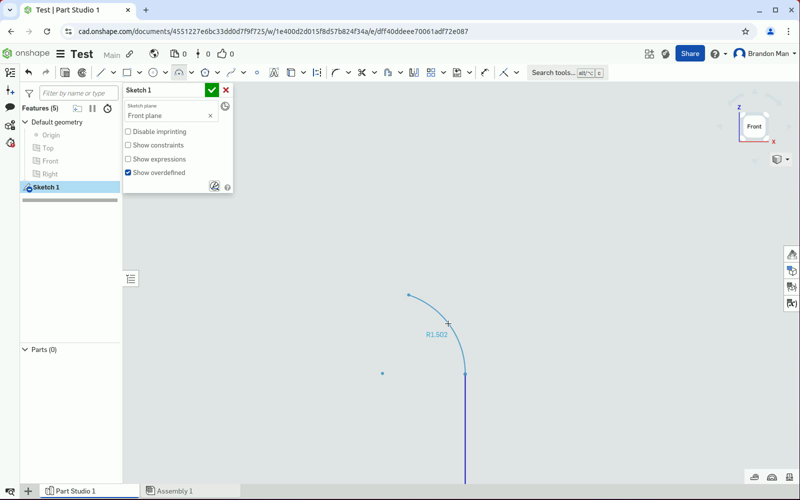
scroll(-6)
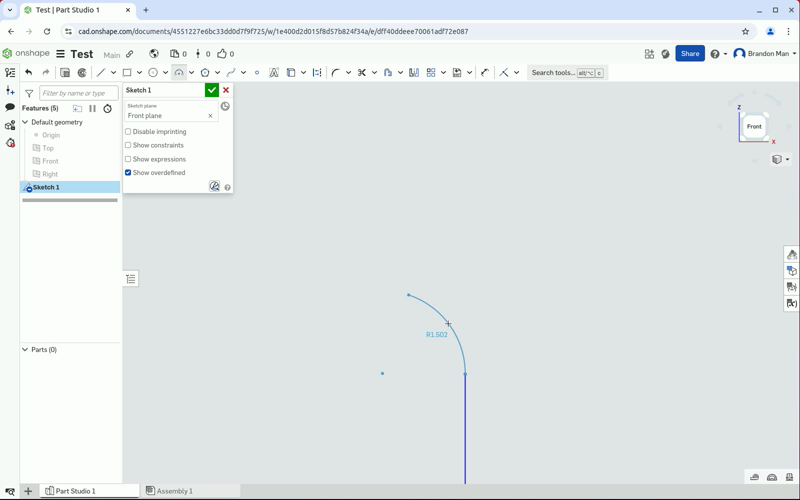
scroll(-6)
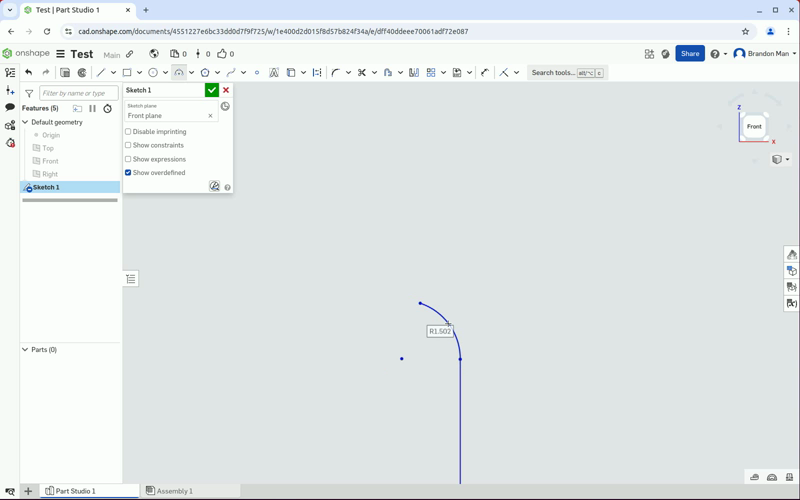
scroll(-6)
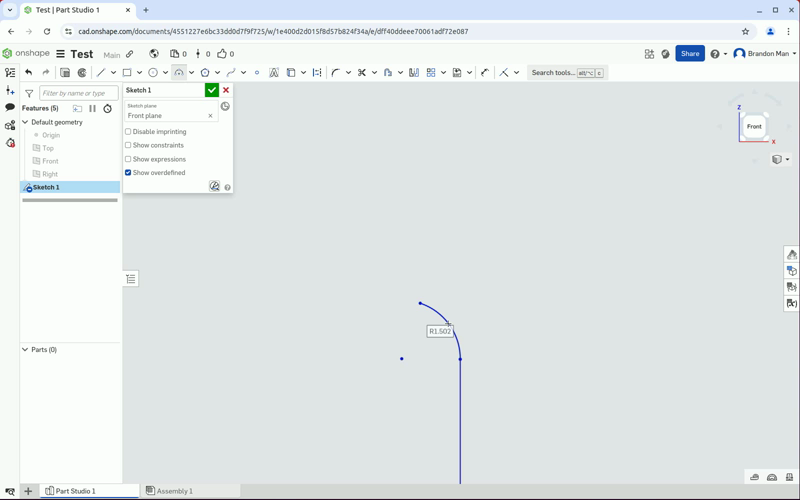
scroll(-6)
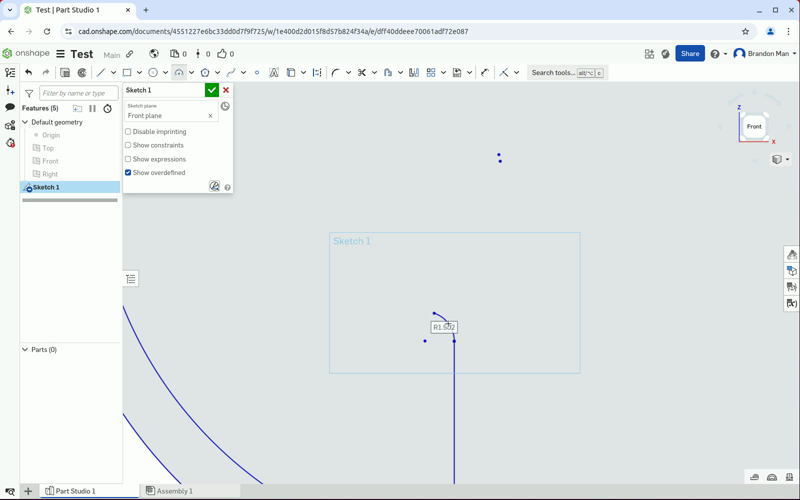
scroll(-6)
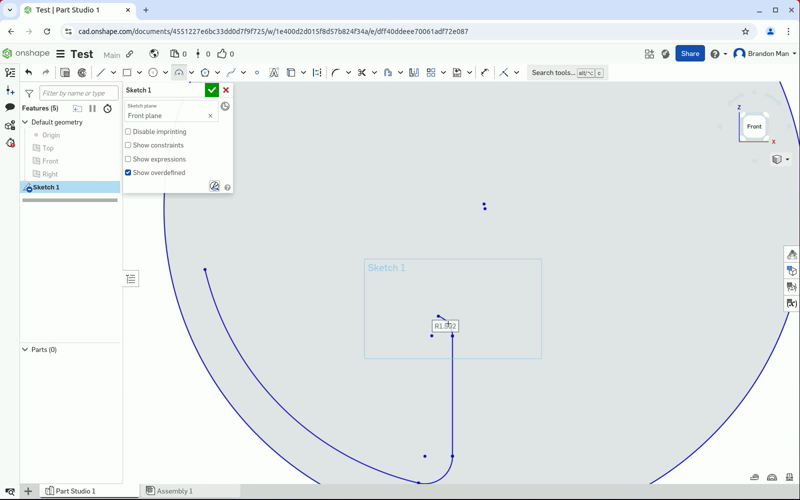
scroll(-6)
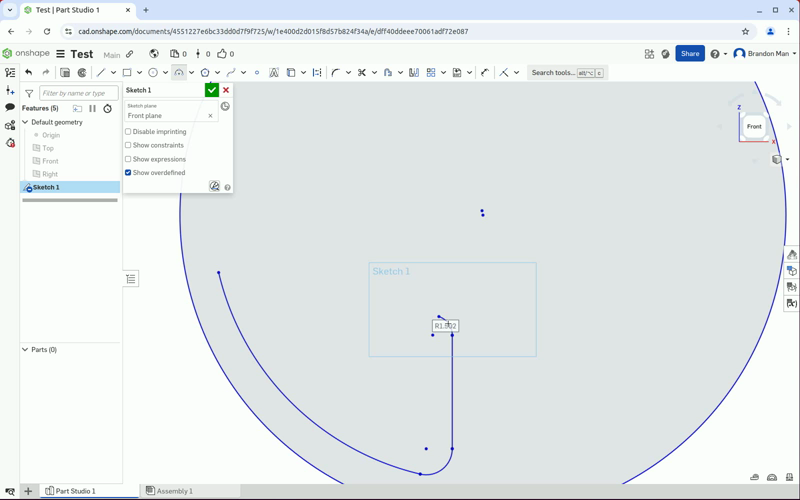
scroll(-6)
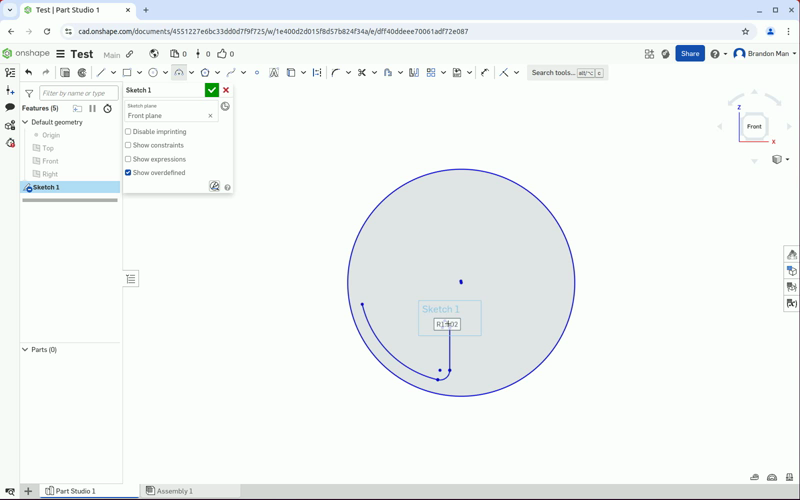
key_up(shift)
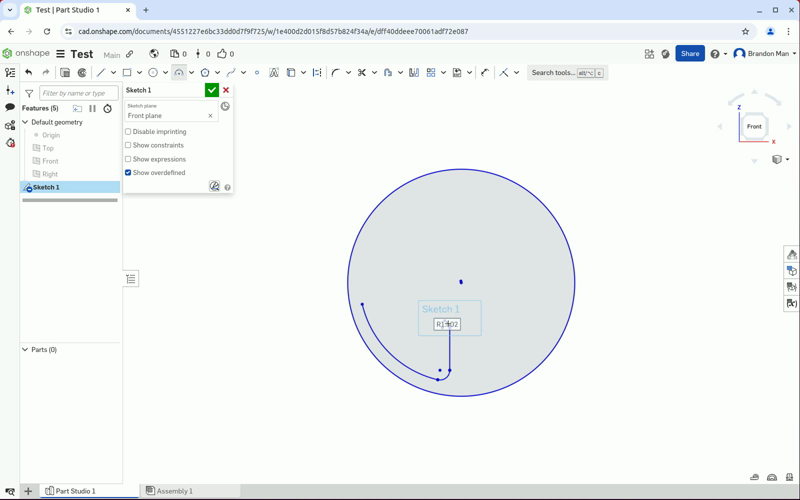
mouse_move(444, 320)
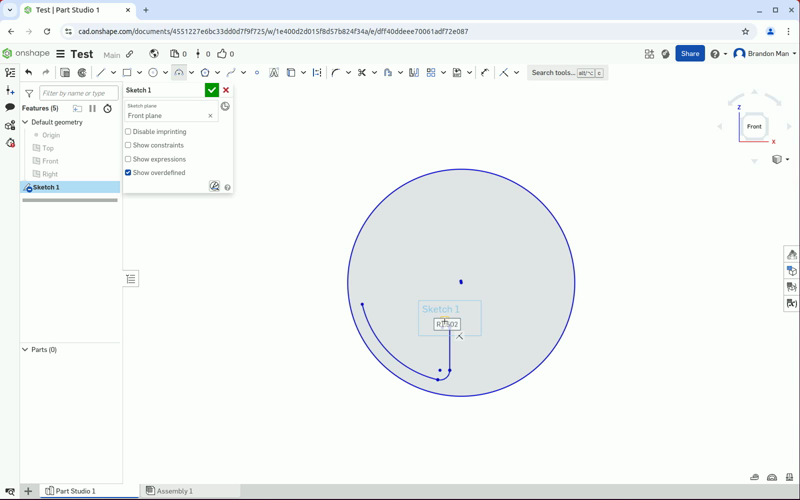
scroll(6)
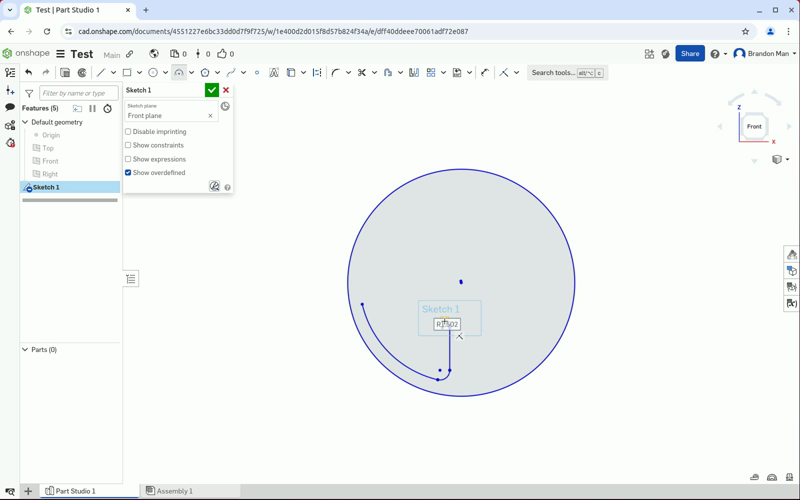
scroll(6)
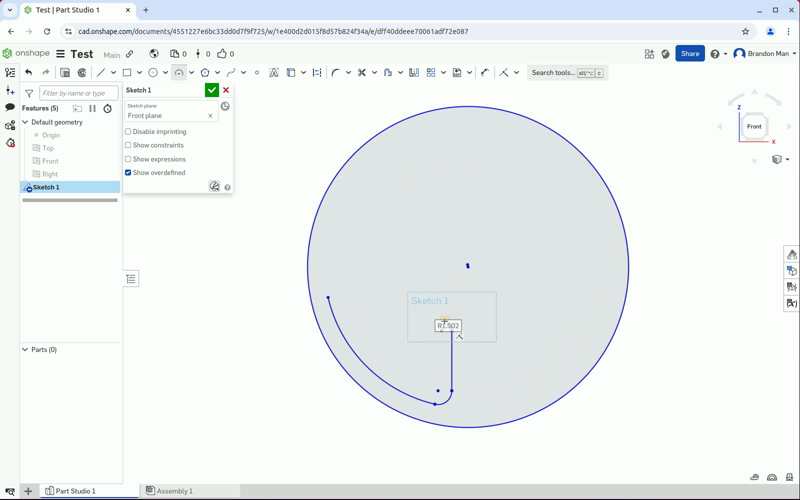
scroll(6)
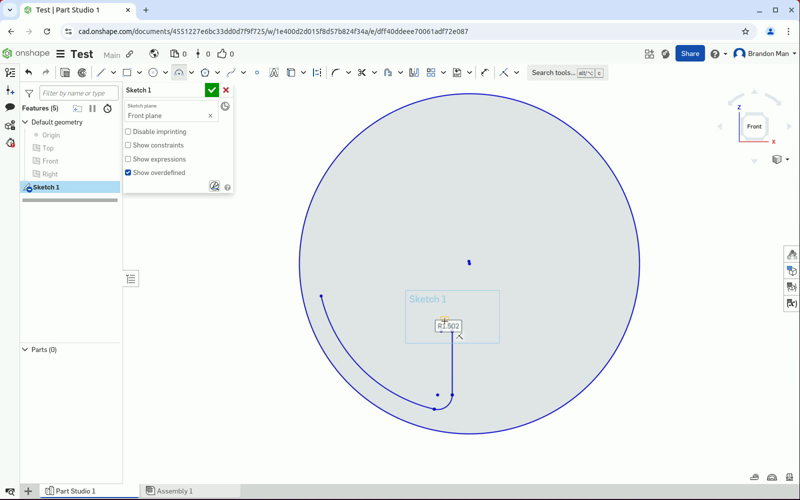
scroll(6)
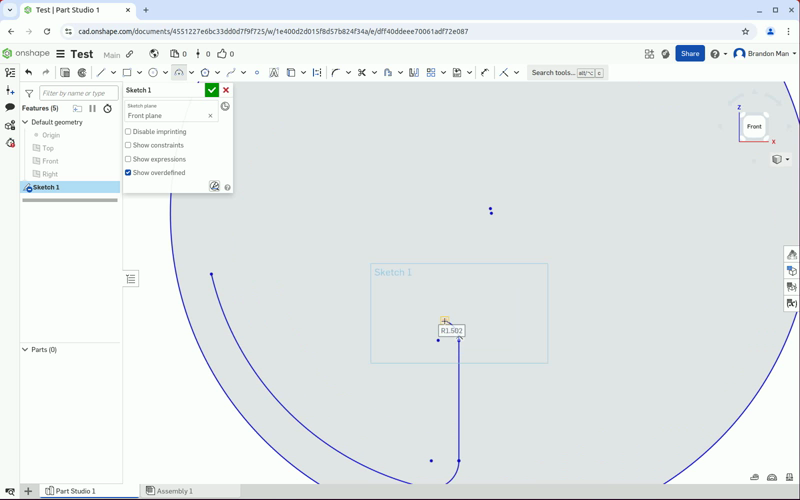
scroll(6)
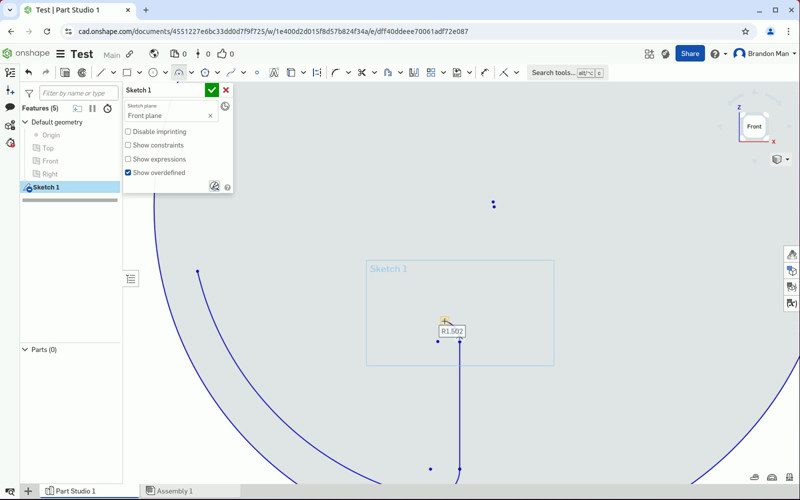
scroll(6)
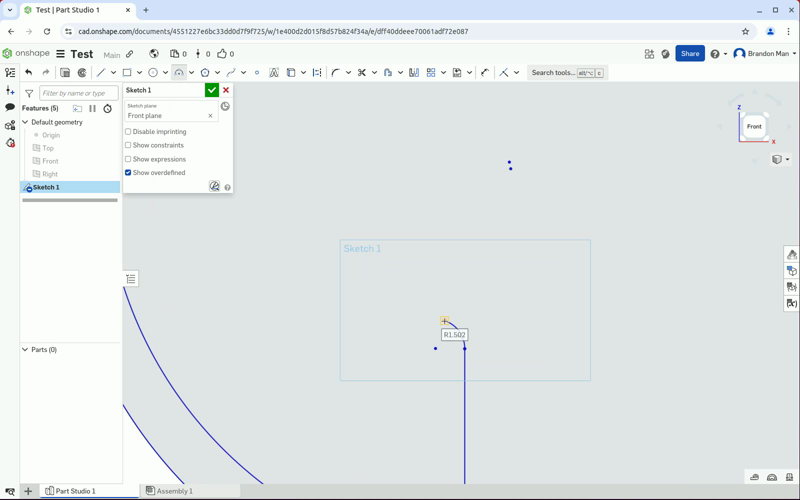
scroll(6)
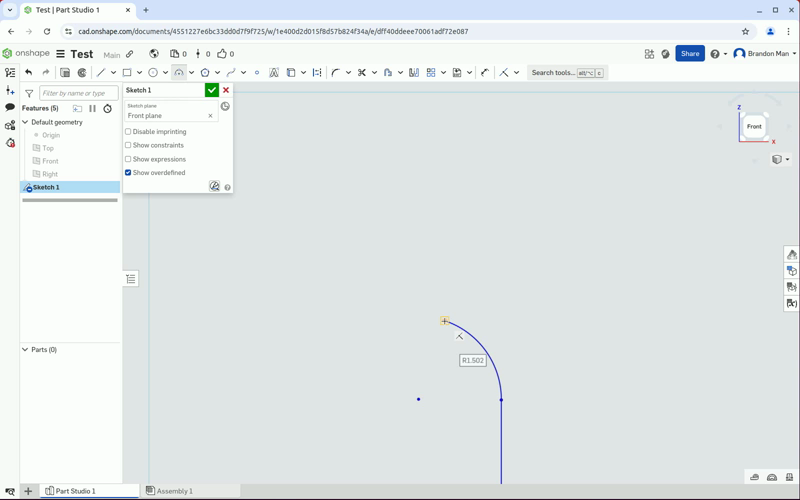
click(444, 320)
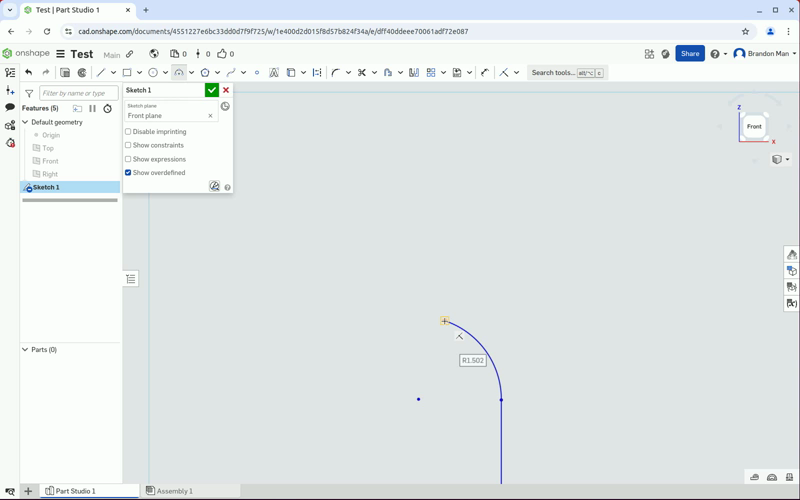
scroll(-6)
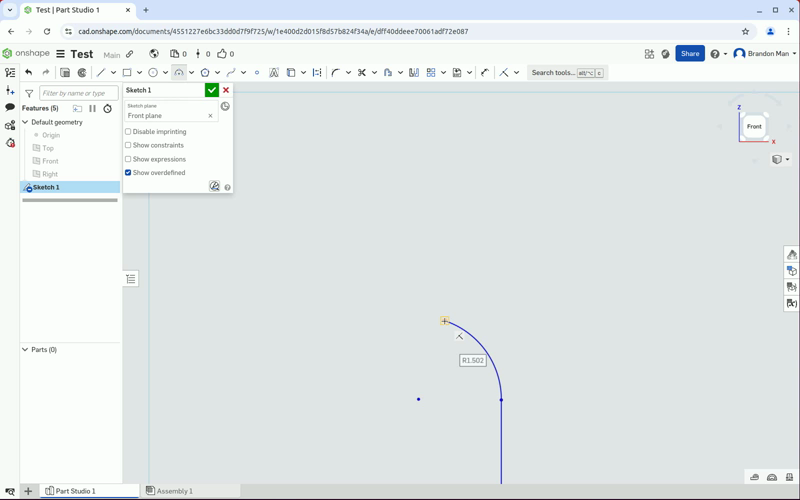
scroll(-6)
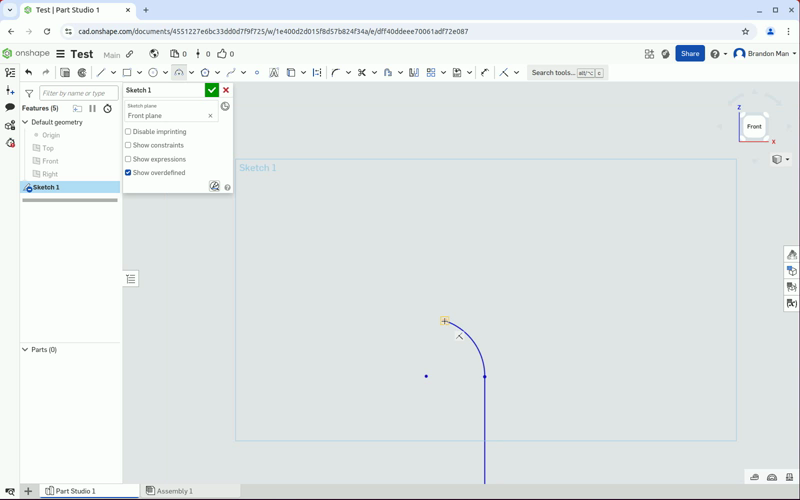
scroll(-6)
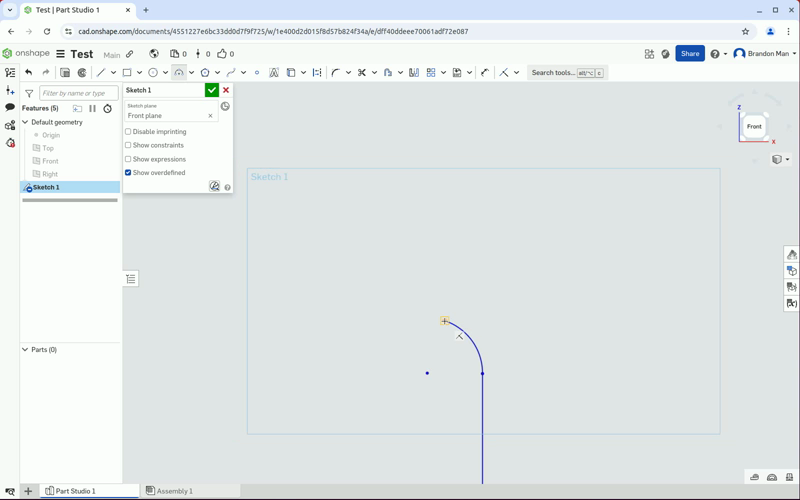
scroll(-6)
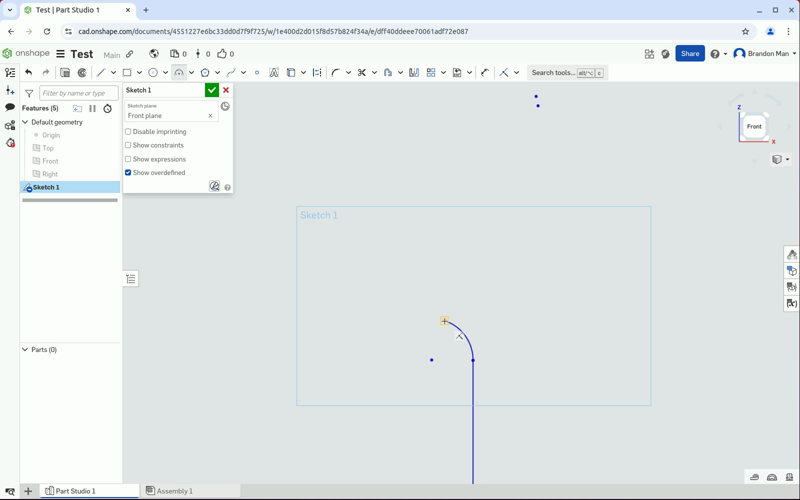
scroll(-6)
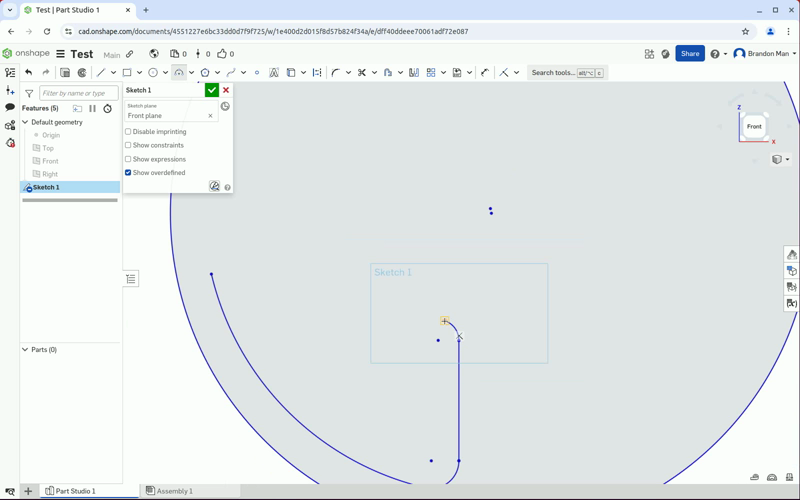
scroll(-6)
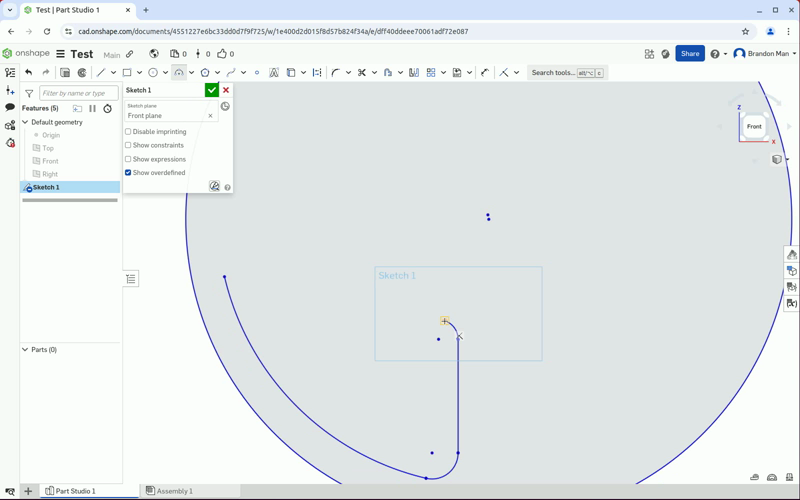
scroll(-6)
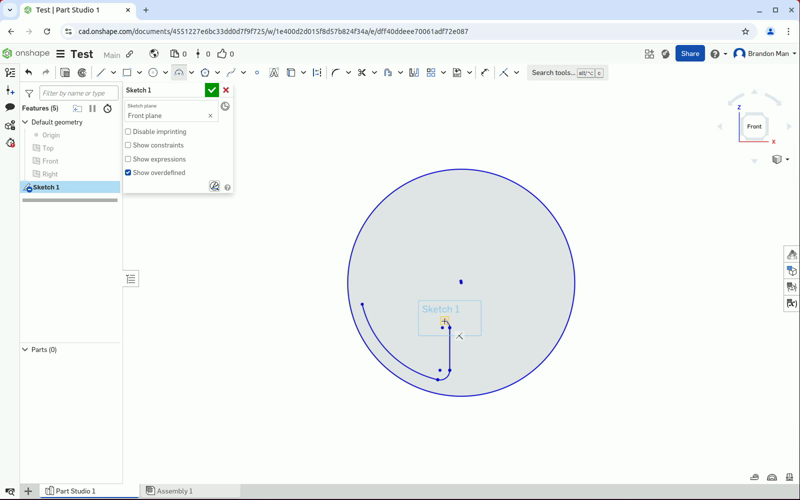
key_down(shift)
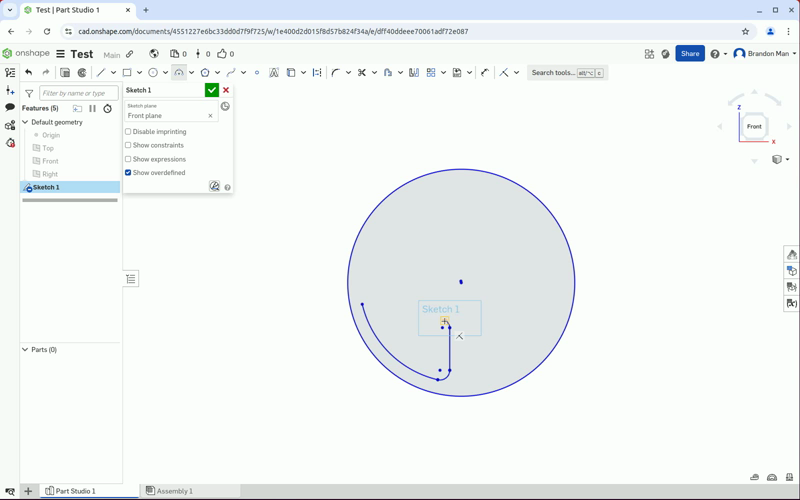
mouse_move(423, 299)
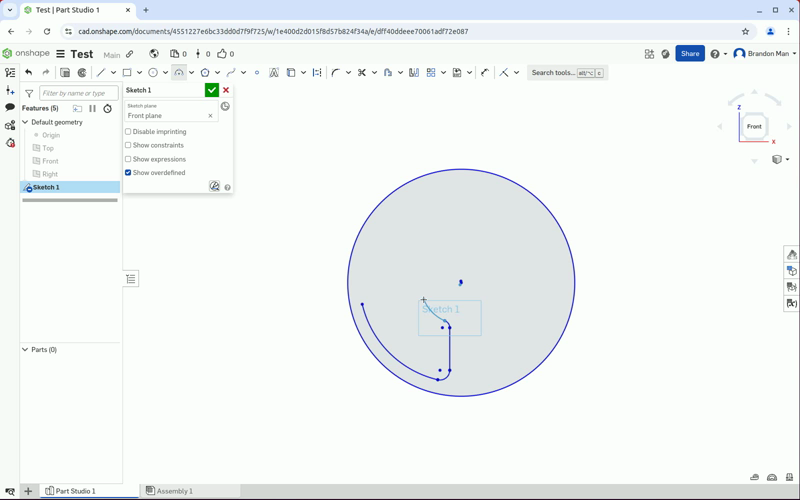
click(423, 299)
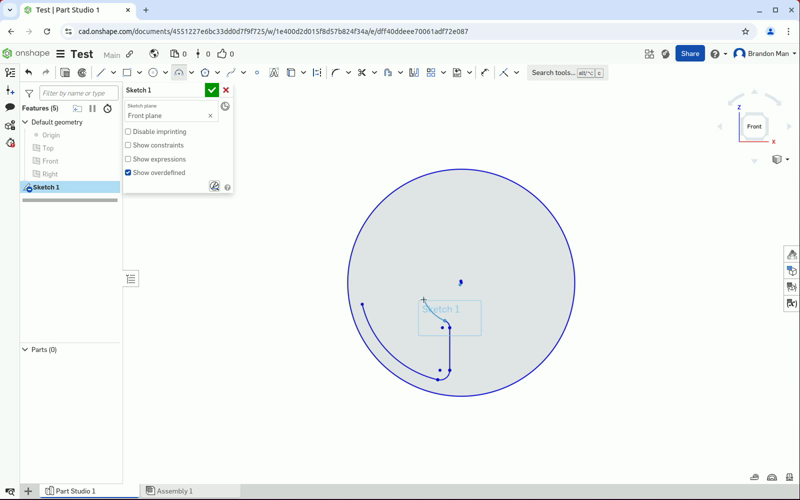
mouse_move(432, 312)
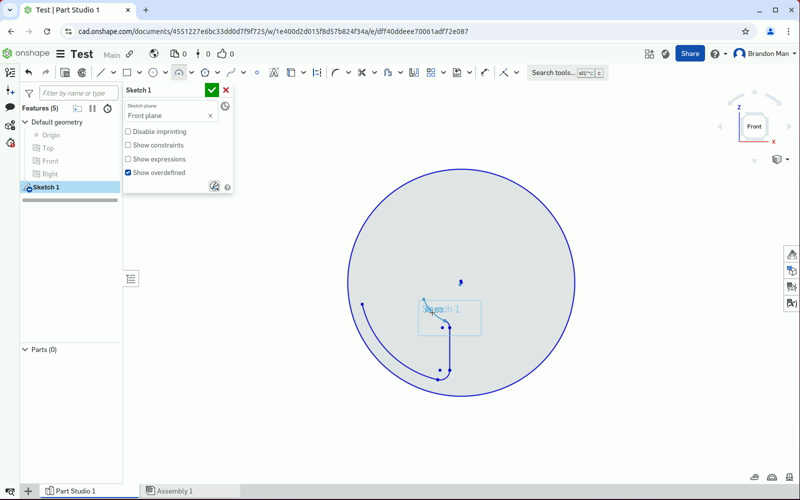
click(432, 312)
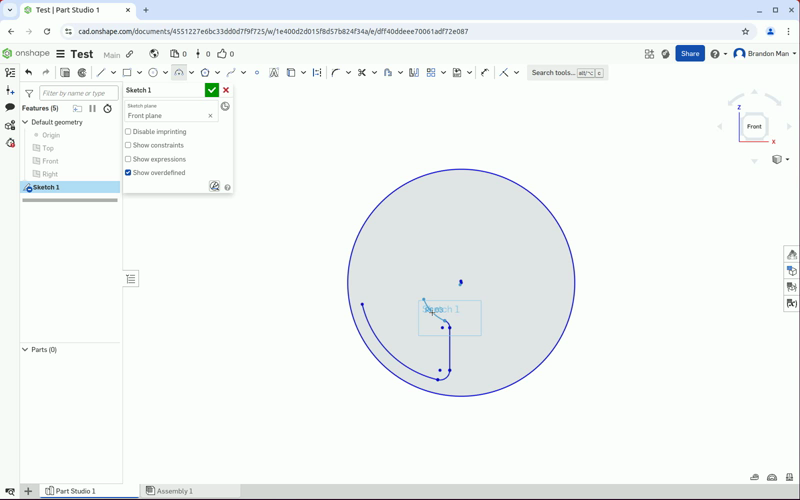
key_up(shift)
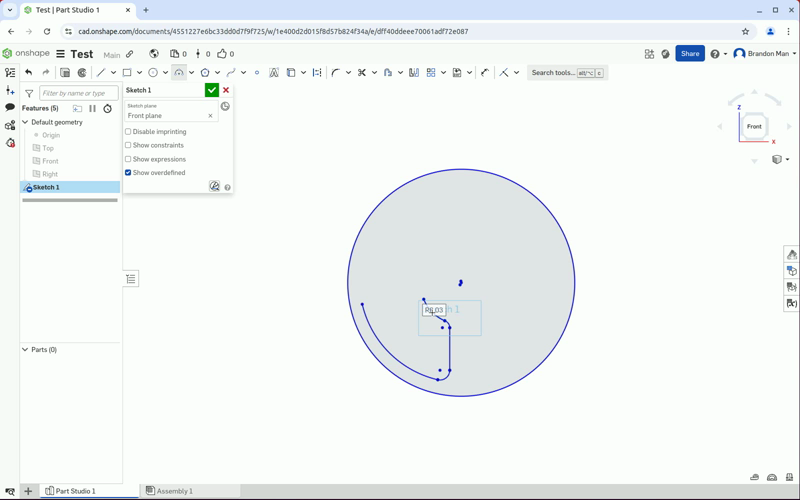
mouse_move(423, 299)
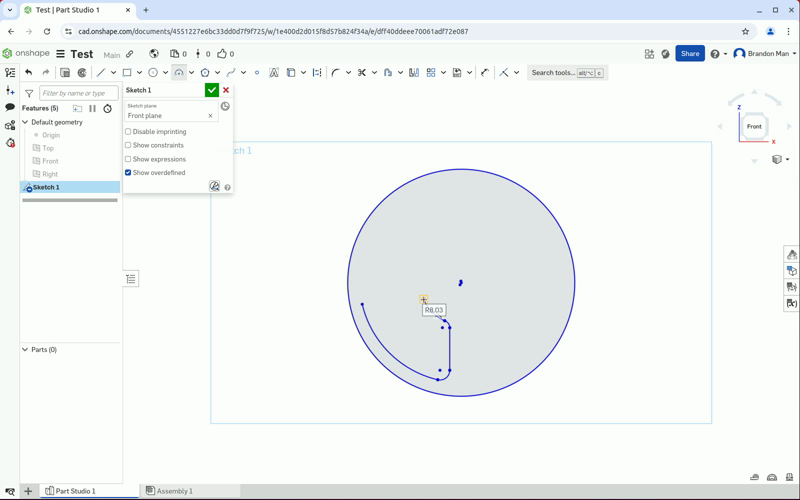
click(423, 299)
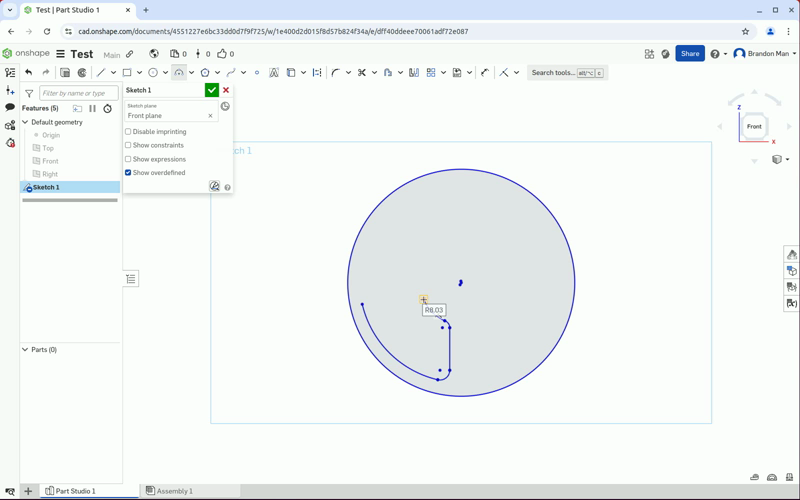
key_down(shift)
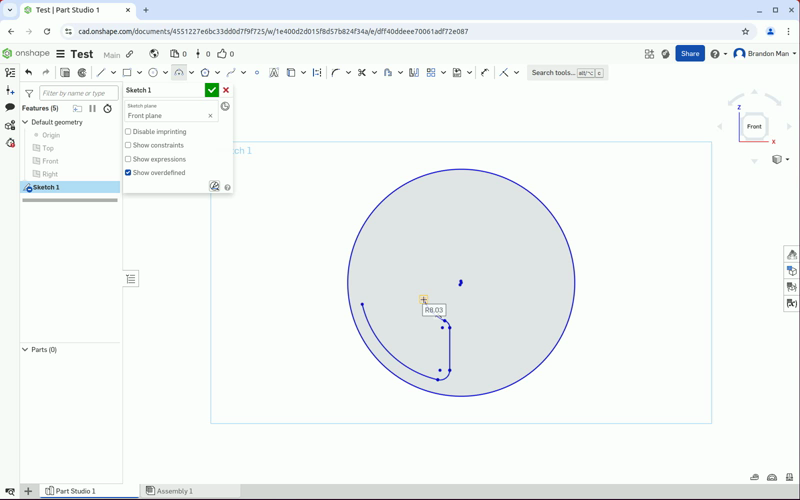
mouse_move(414, 292)
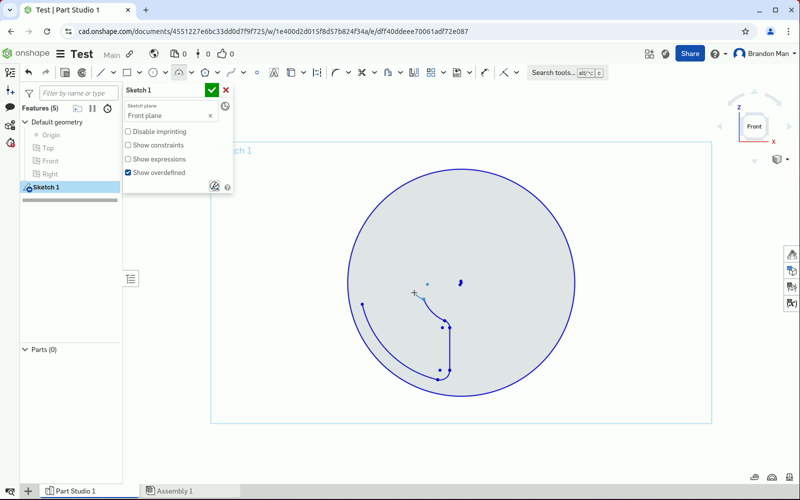
click(414, 292)
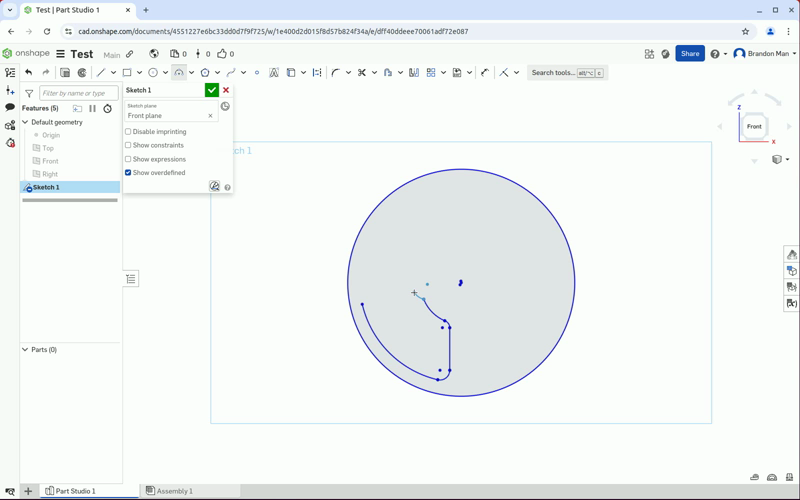
mouse_move(419, 294)
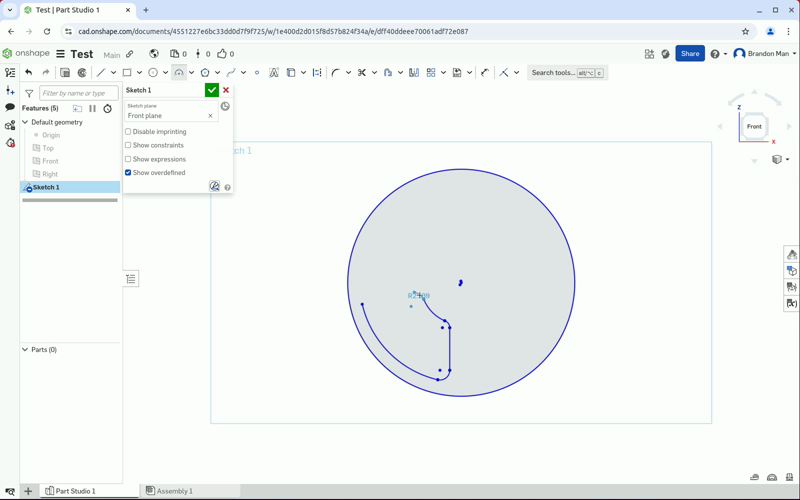
click(419, 294)
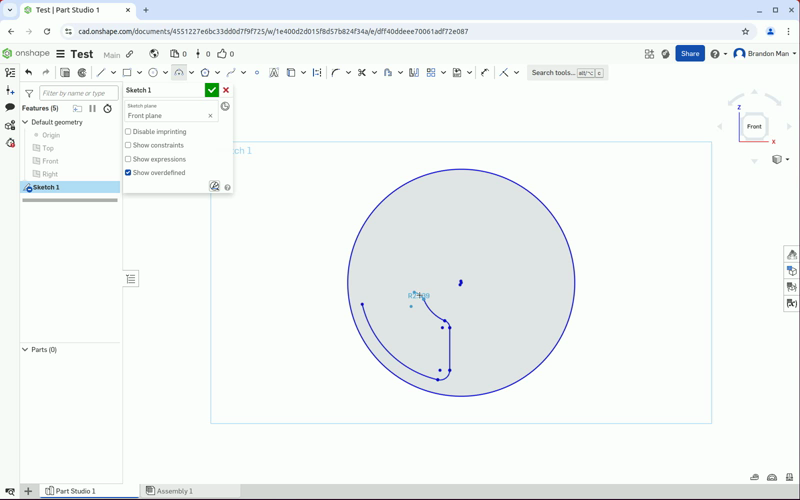
key_up(shift)
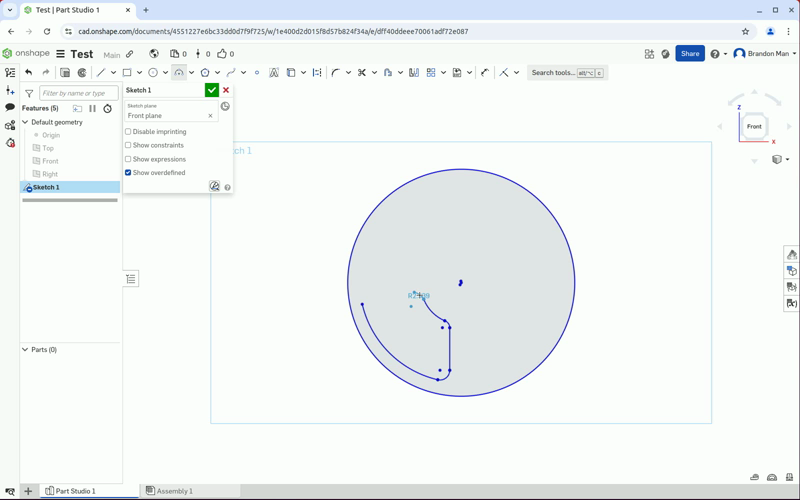
key(esc)
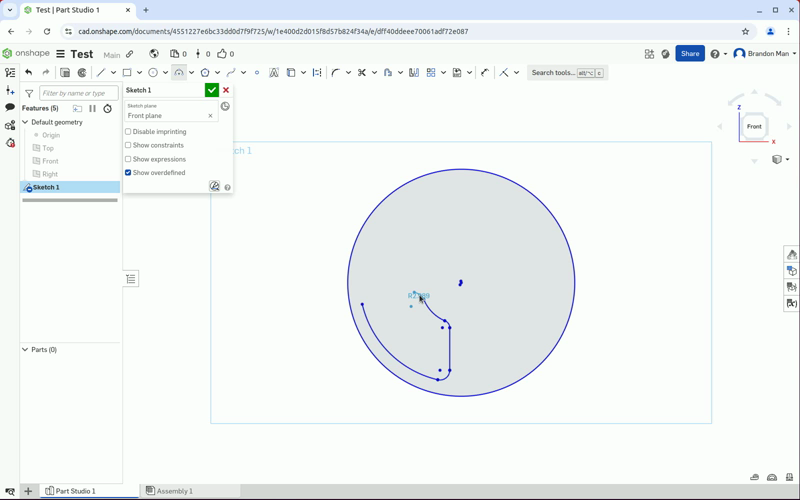
key(l)
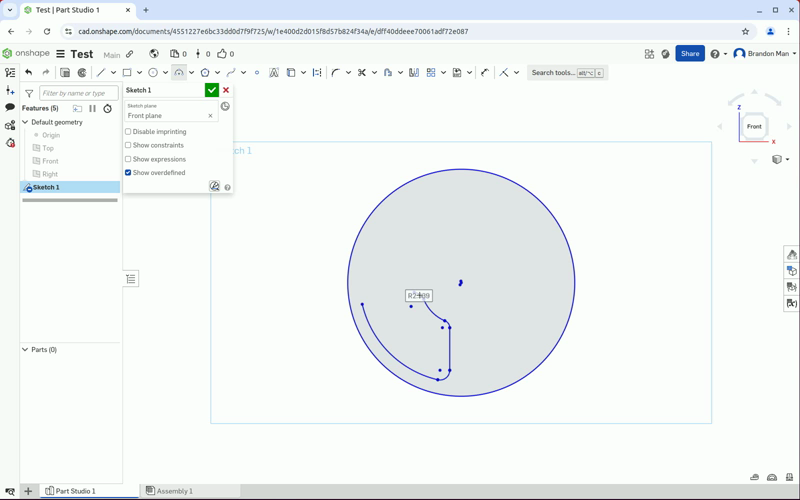
mouse_move(414, 292)
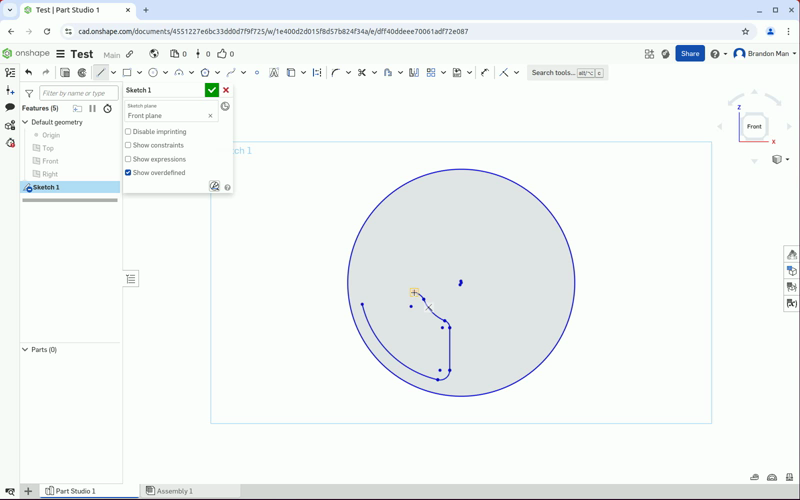
click(414, 292)
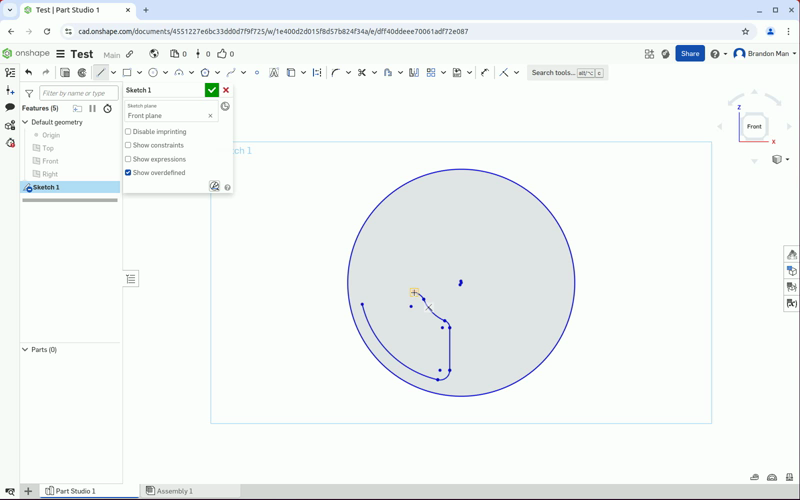
key_down(shift)
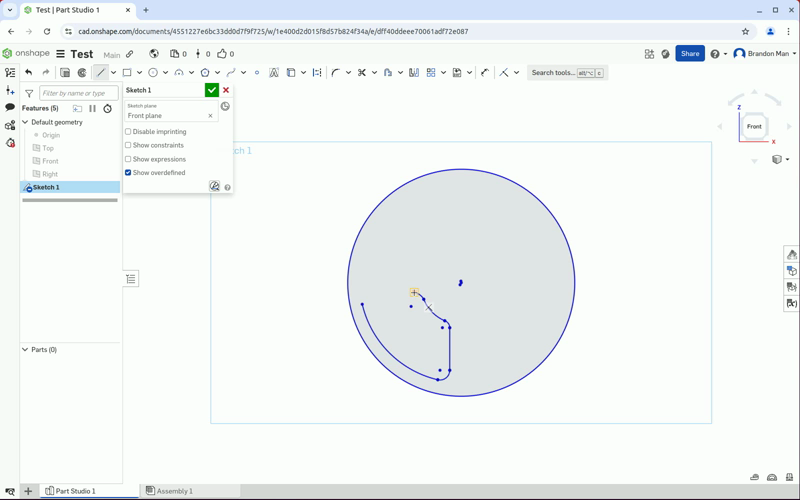
mouse_move(444, 292)
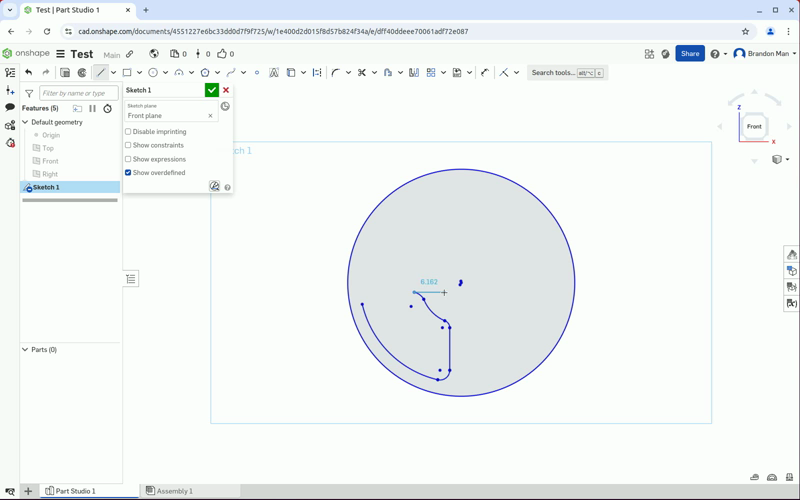
mouse_move(371, 292)
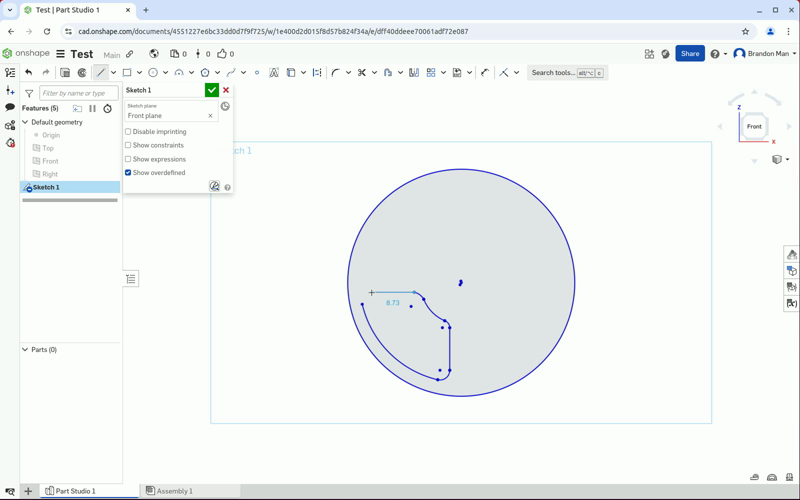
click(371, 292)
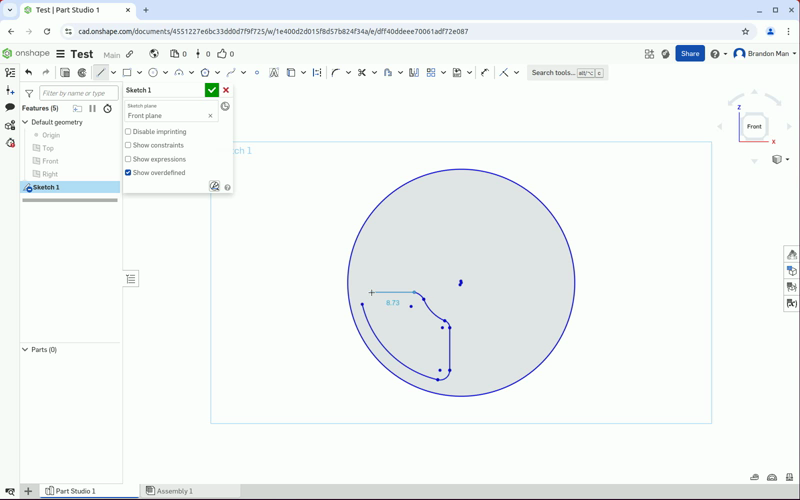
key_up(shift)
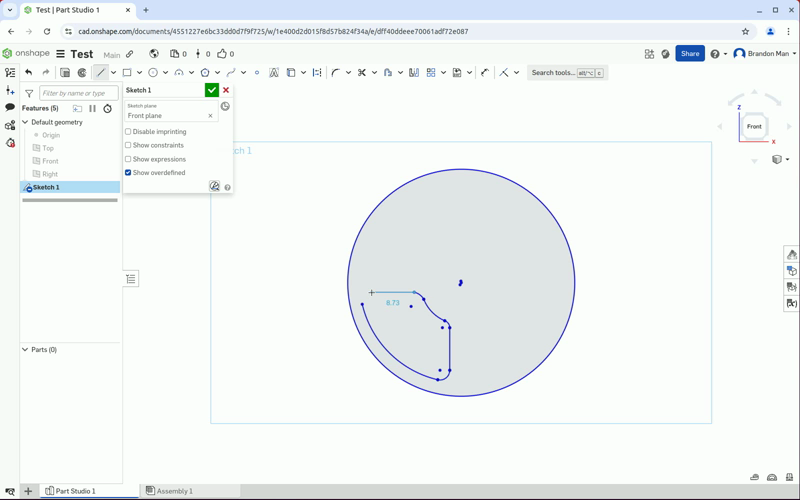
key(esc)
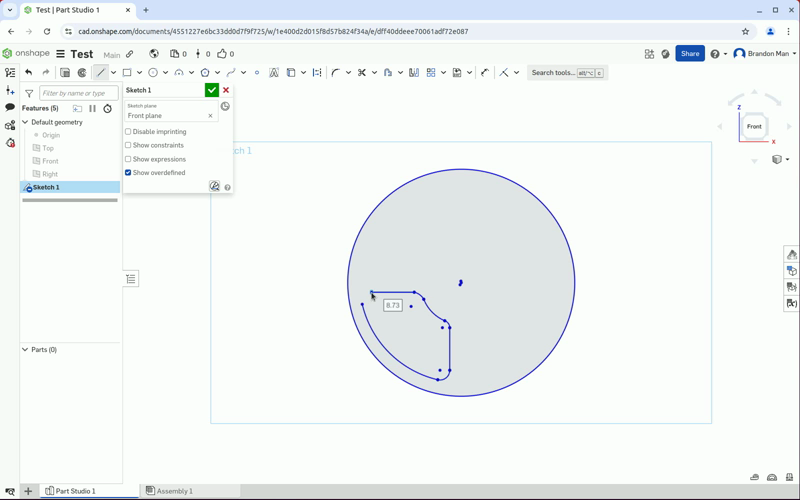
key(a)
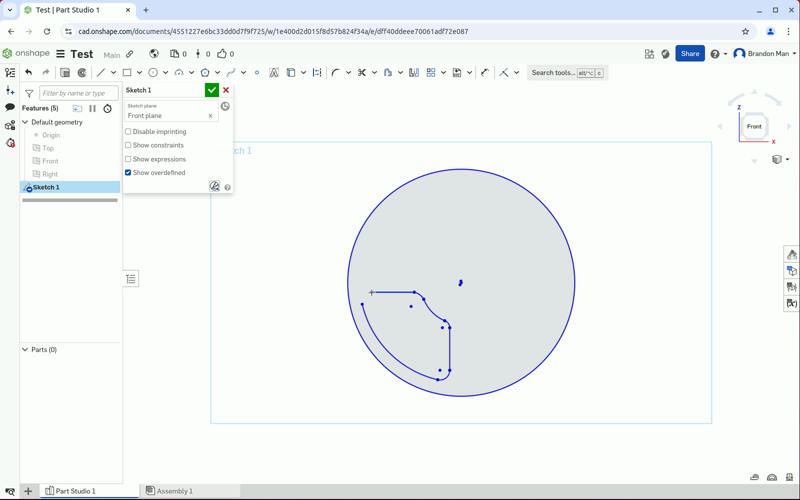
mouse_move(371, 292)
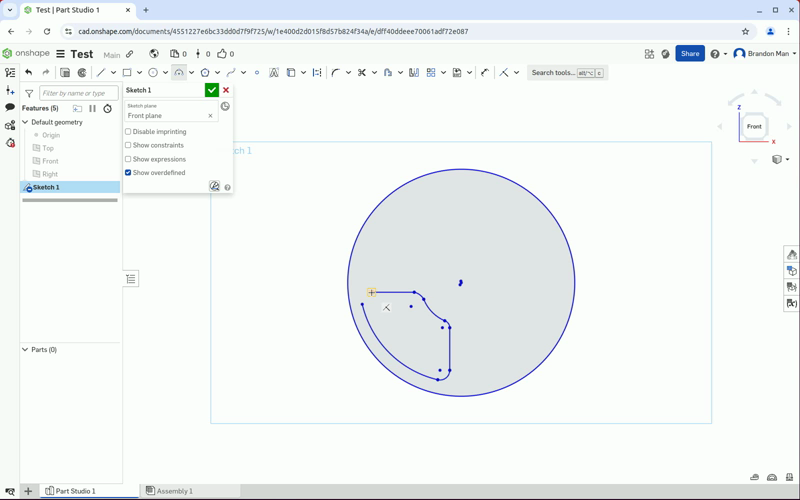
click(371, 292)
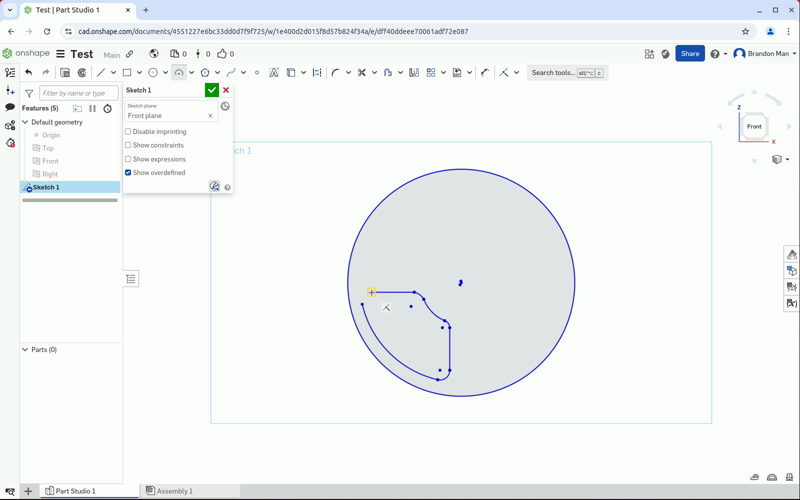
mouse_move(362, 304)
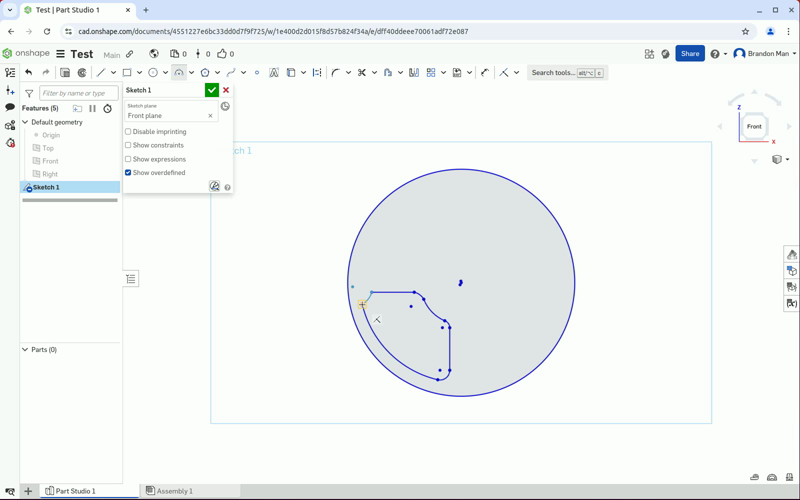
click(362, 304)
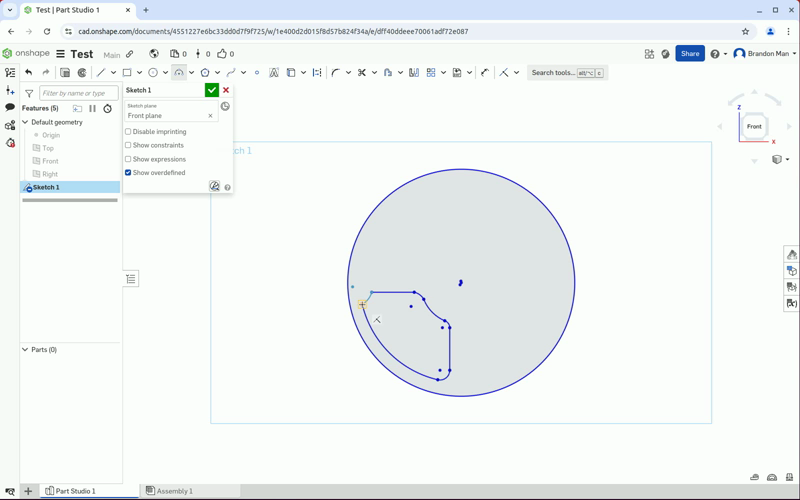
key_down(shift)
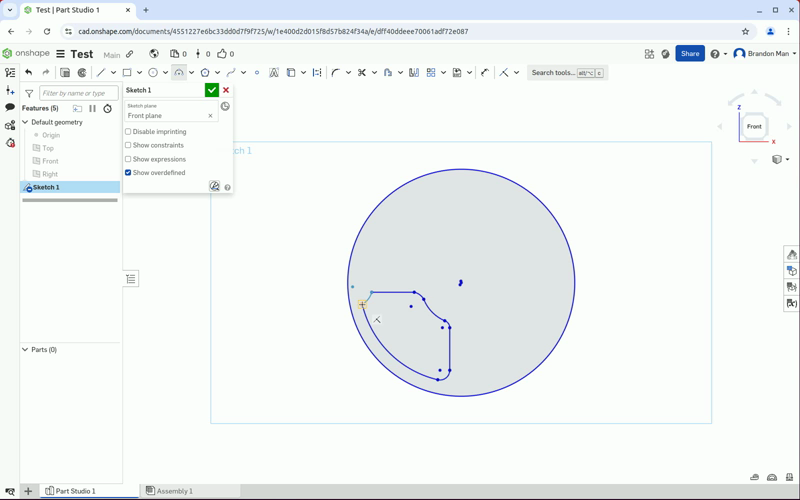
mouse_move(364, 295)
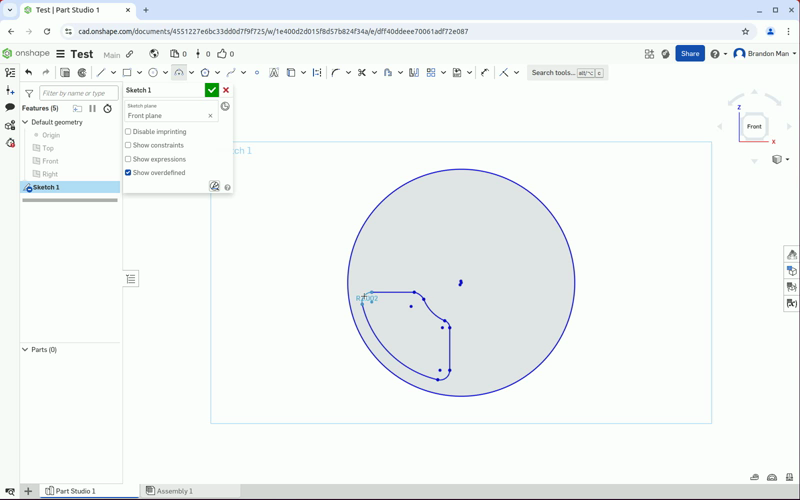
click(364, 295)
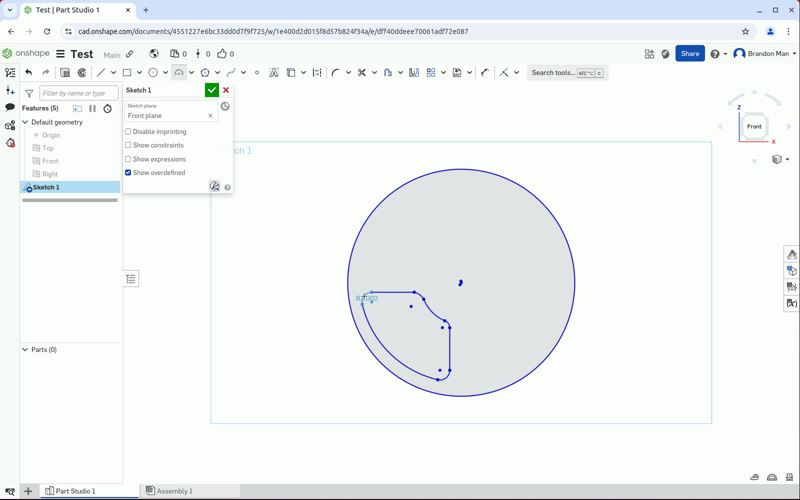
key_up(shift)
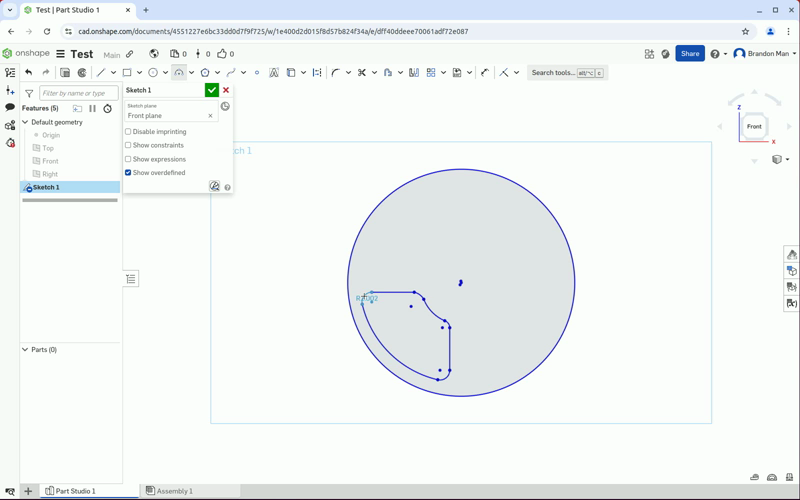
key(esc)
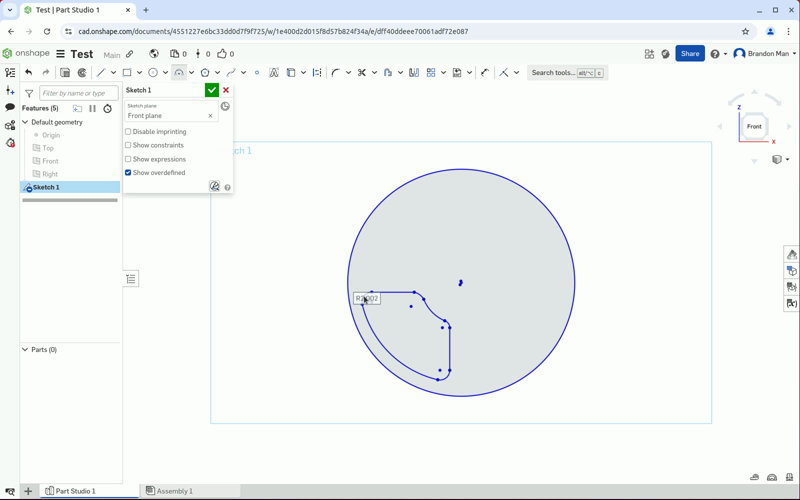
key(a)
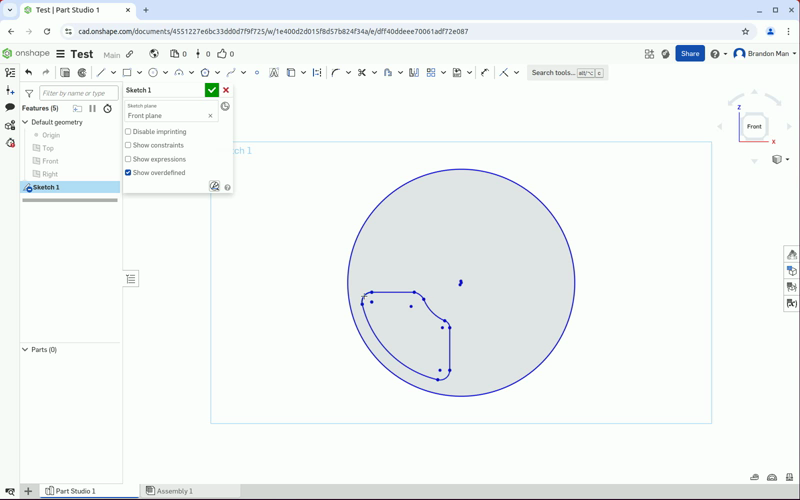
key_down(shift)
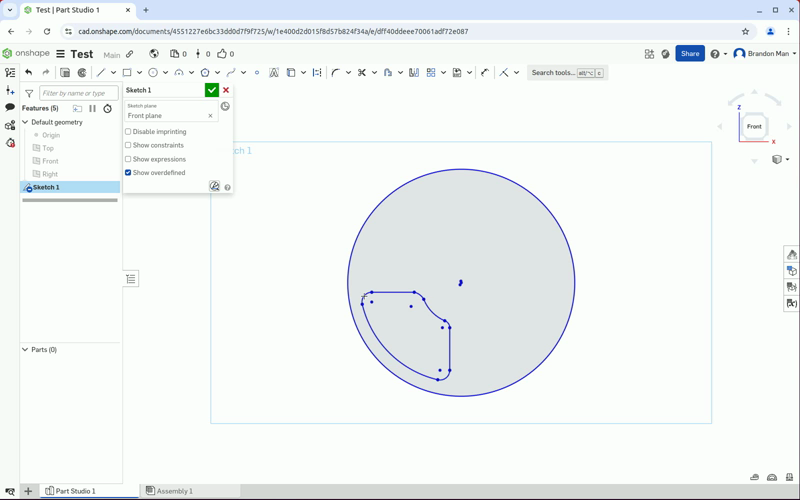
mouse_move(362, 261)
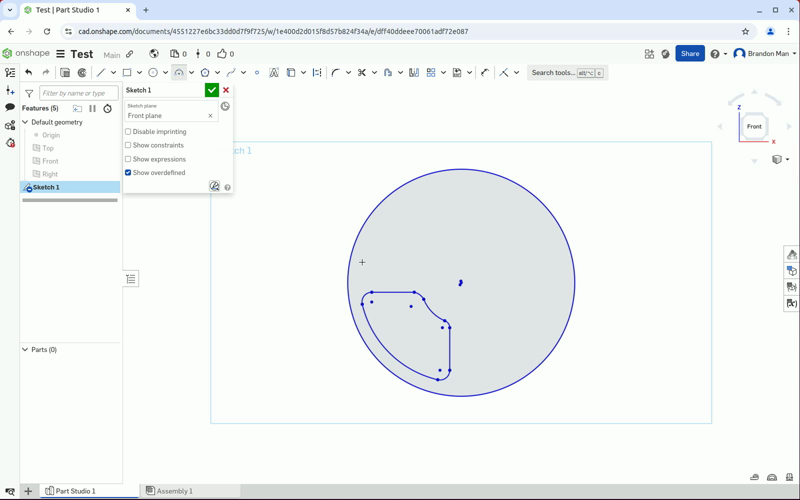
click(362, 261)
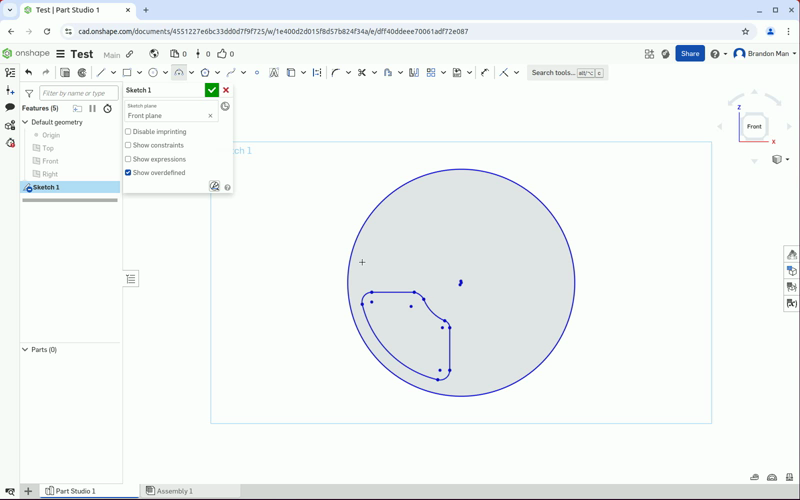
key_up(shift)
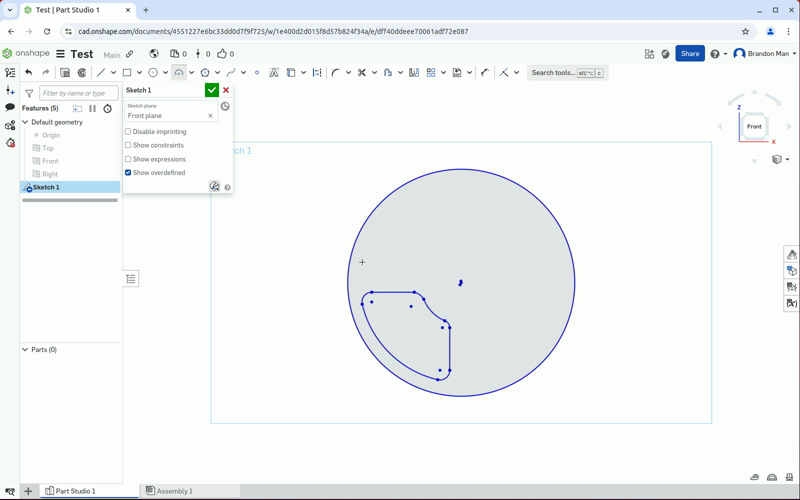
key_down(shift)
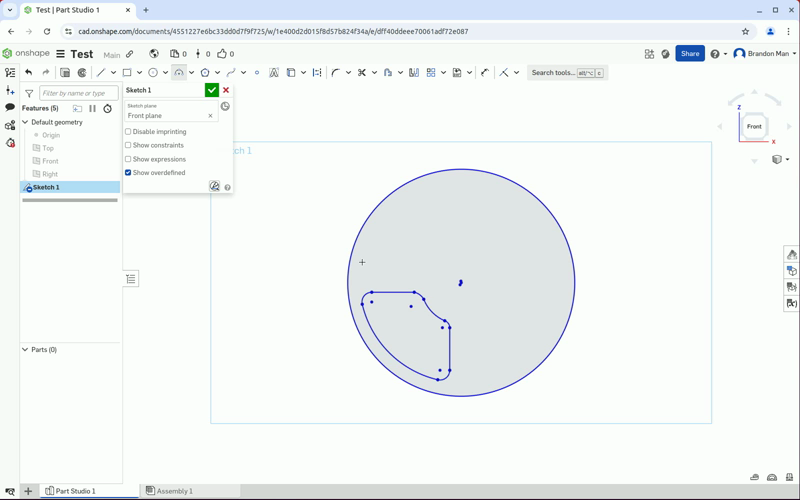
mouse_move(371, 273)
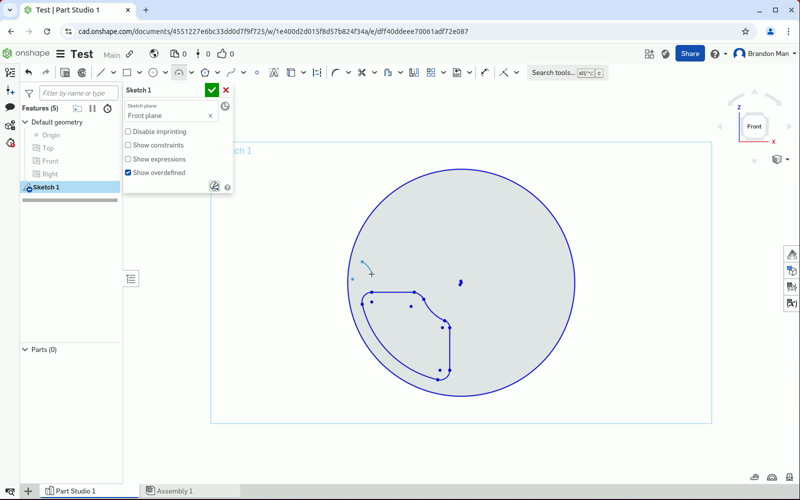
click(371, 273)
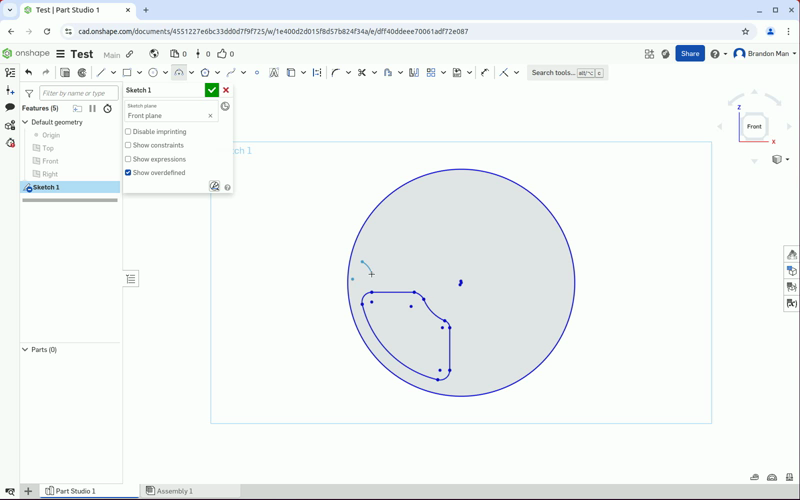
mouse_move(364, 270)
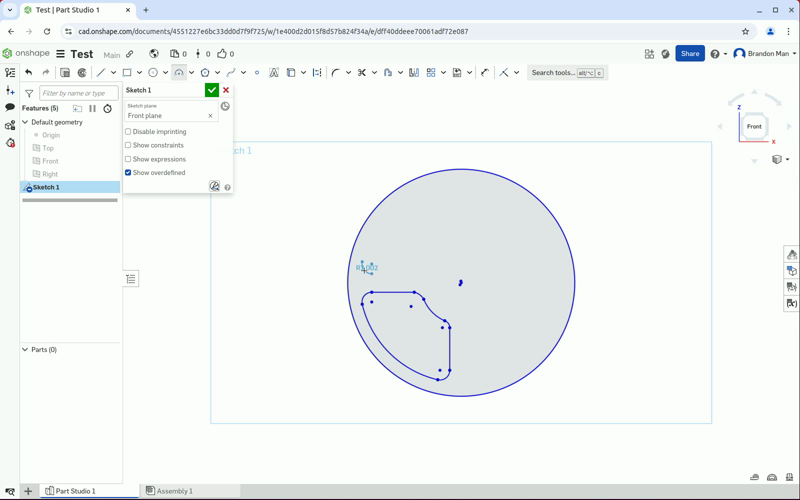
click(364, 270)
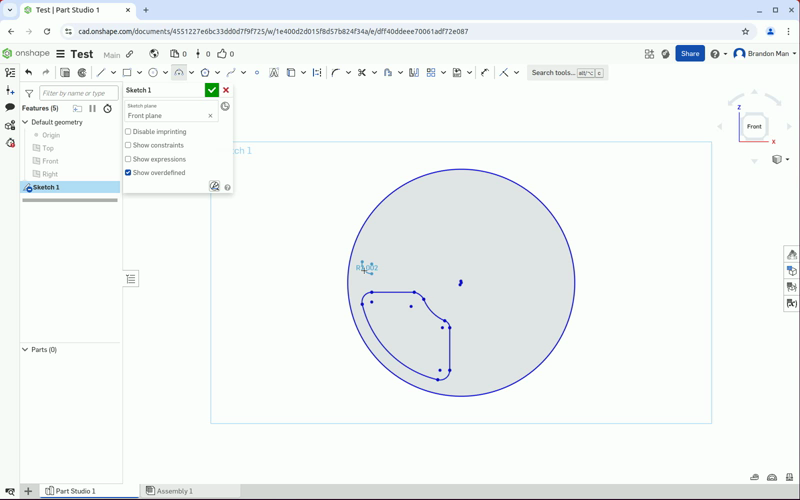
key_up(shift)
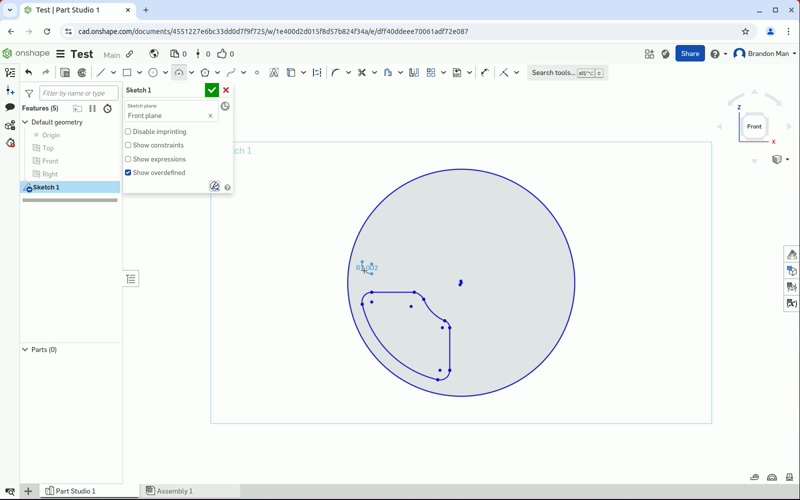
key(esc)
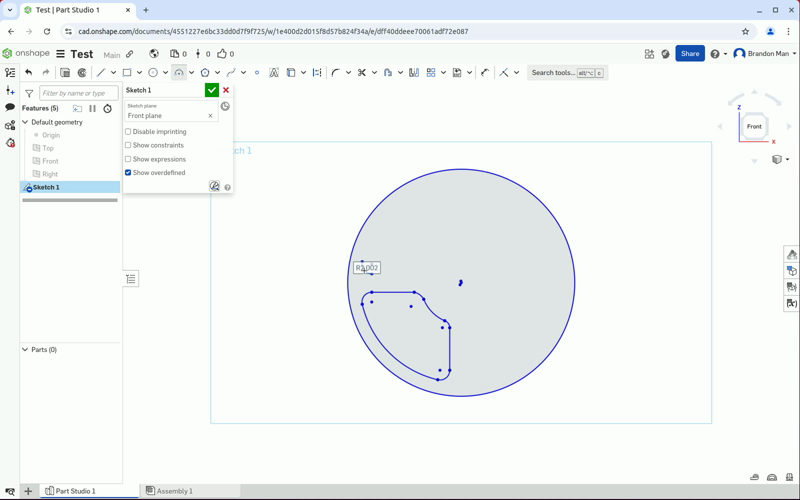
key(l)
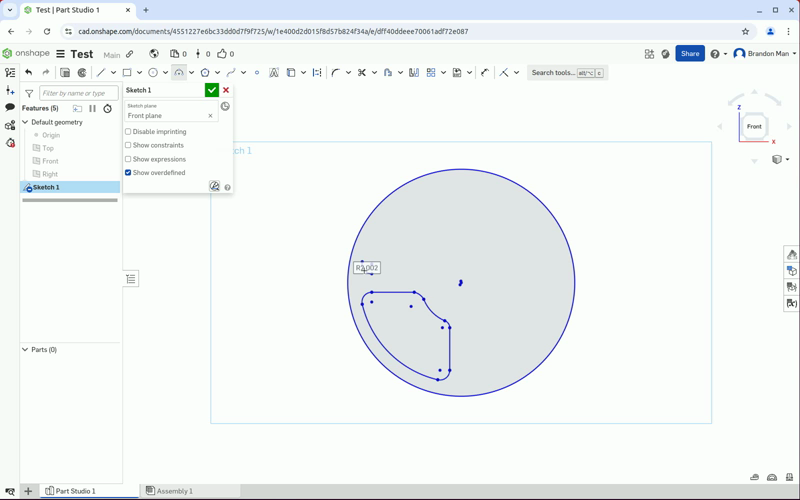
mouse_move(371, 273)
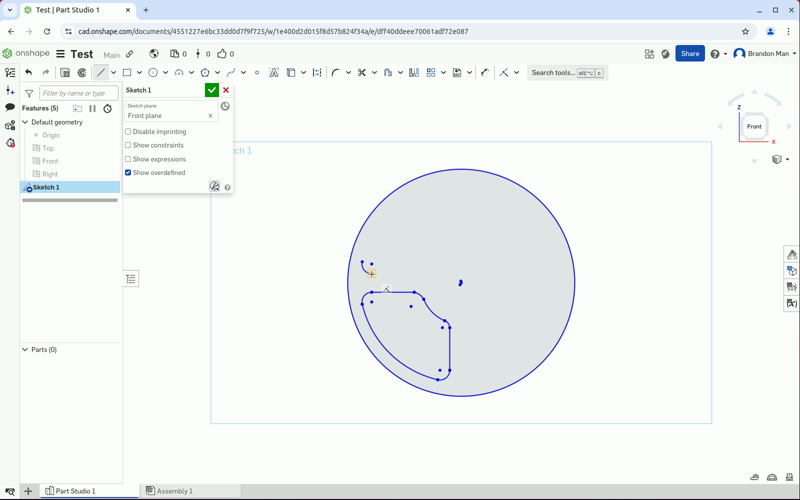
click(371, 273)
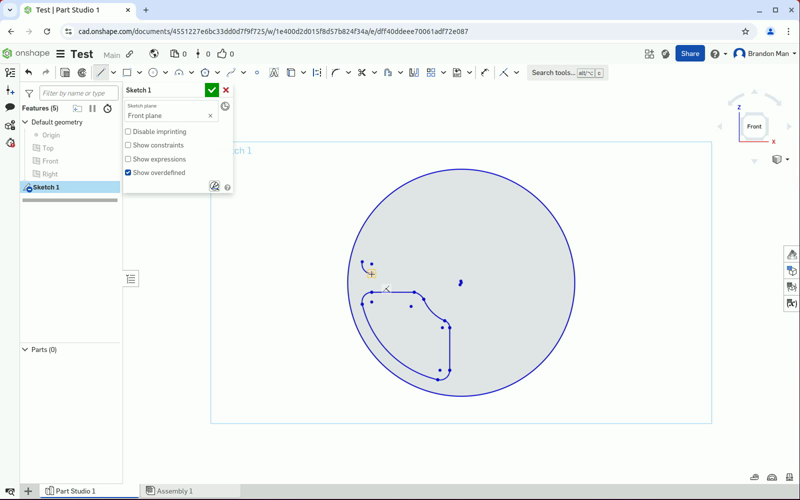
key_down(shift)
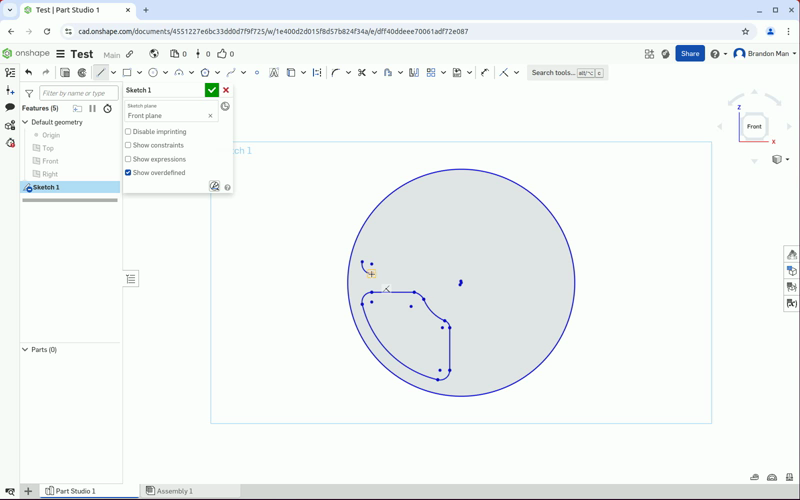
mouse_move(401, 273)
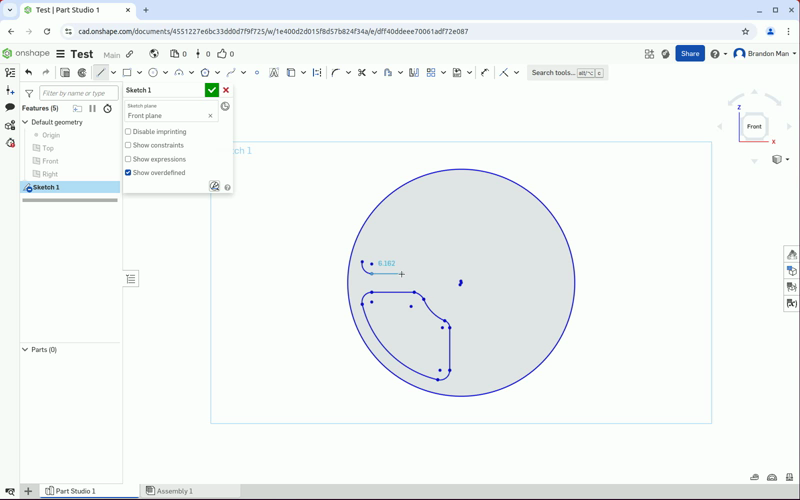
mouse_move(414, 273)
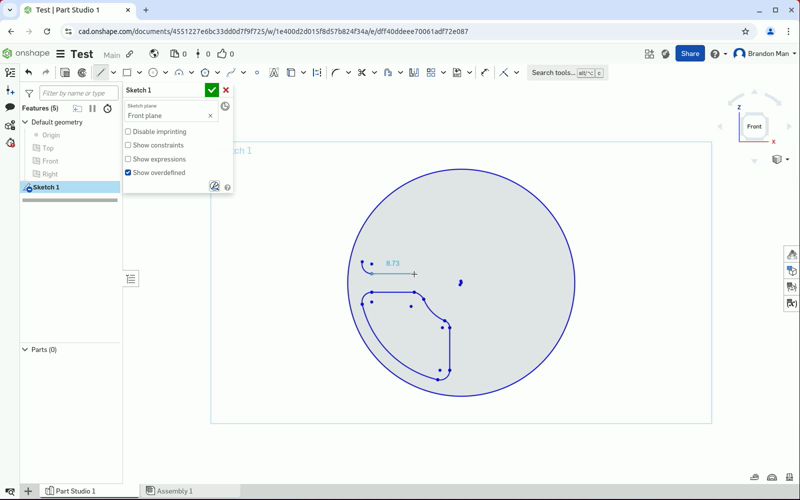
click(414, 273)
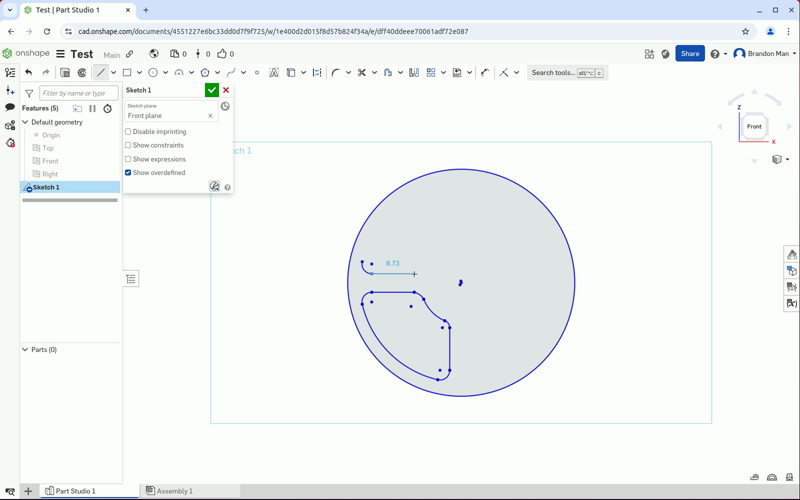
key_up(shift)
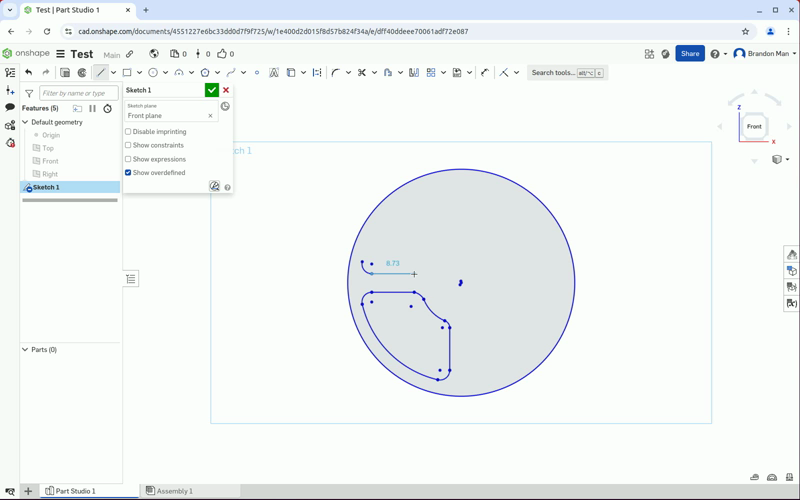
key(esc)
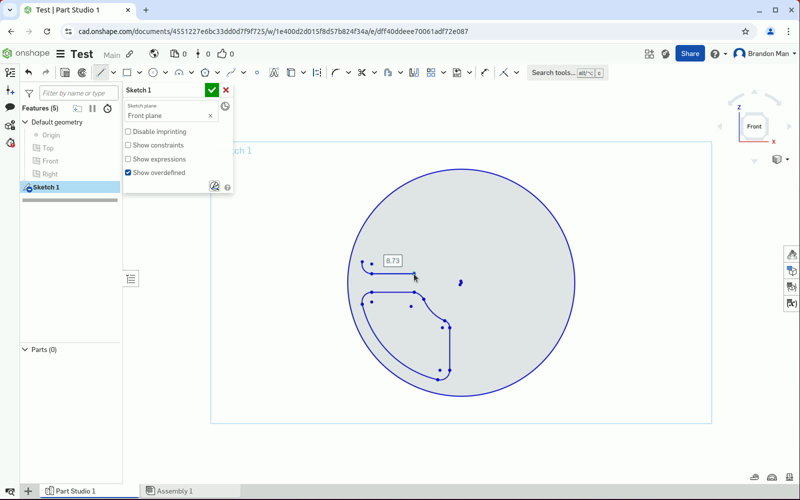
key(a)
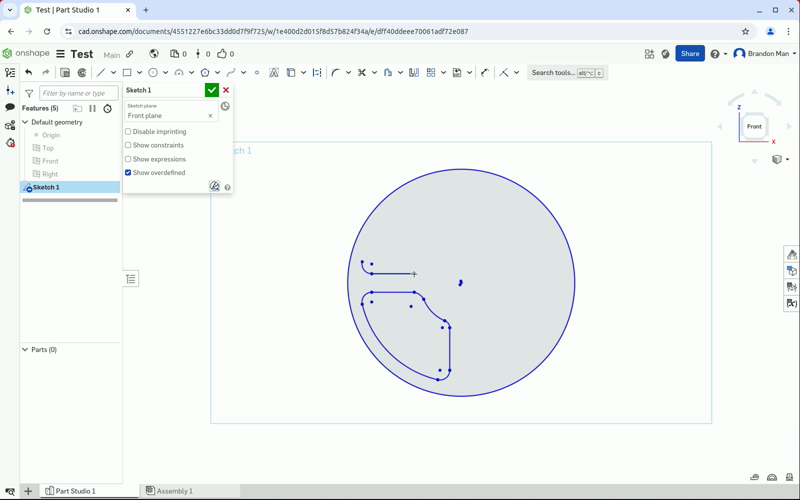
mouse_move(414, 273)
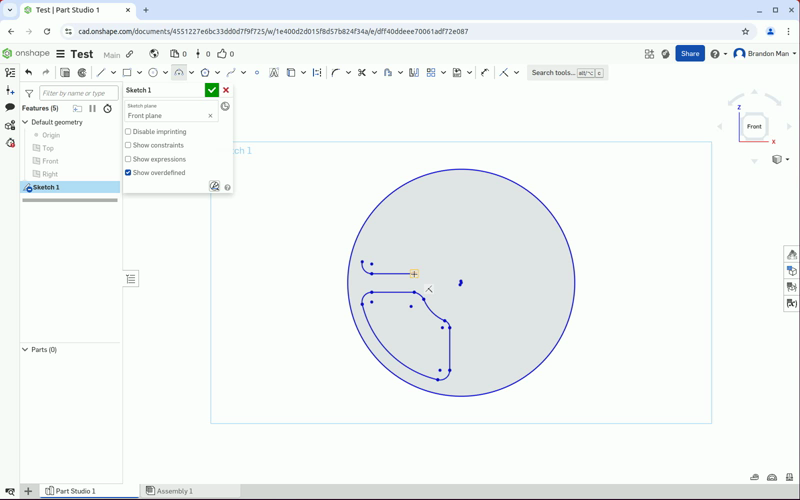
click(414, 273)
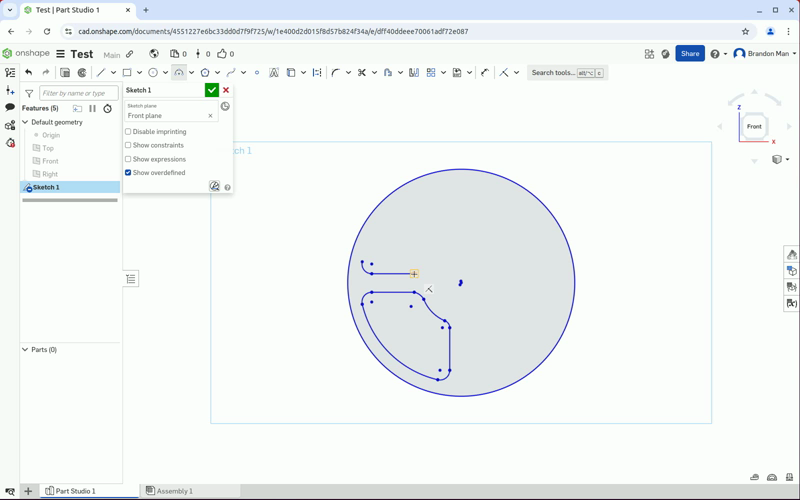
key_down(shift)
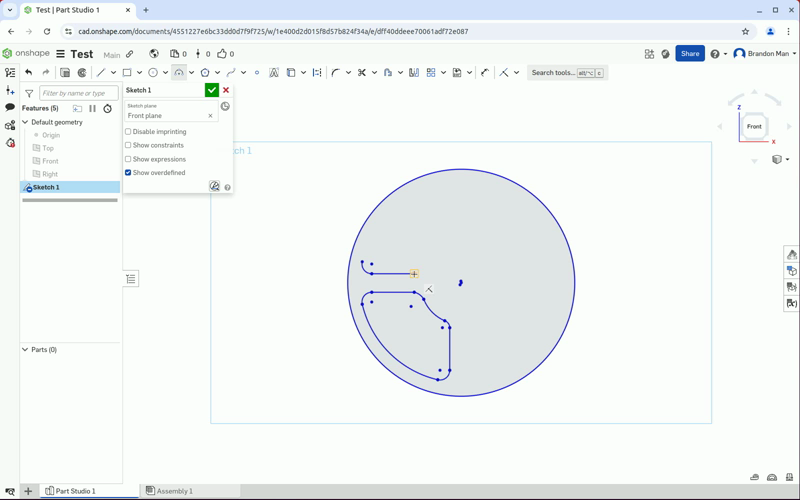
mouse_move(423, 266)
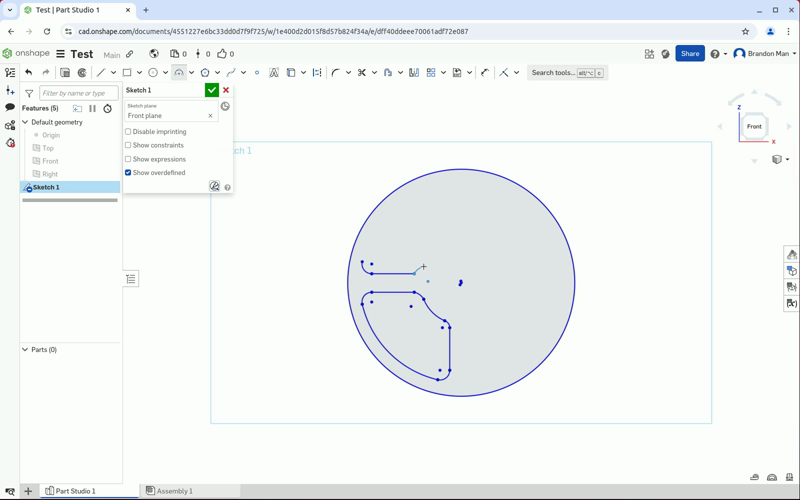
click(423, 266)
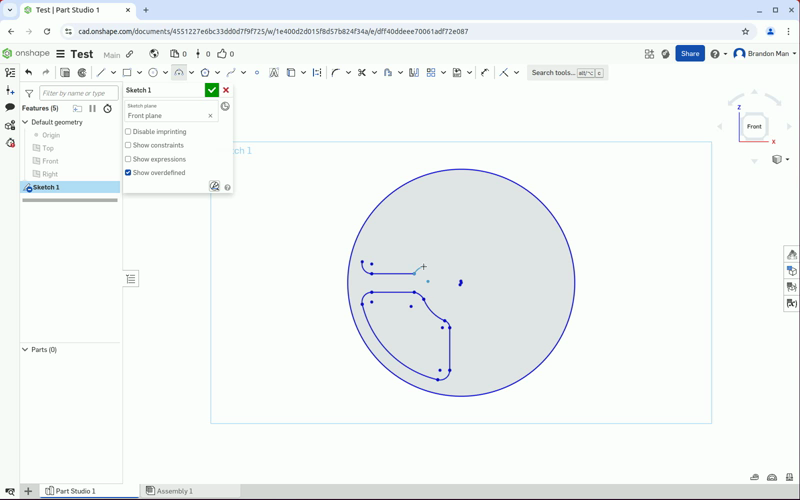
mouse_move(419, 271)
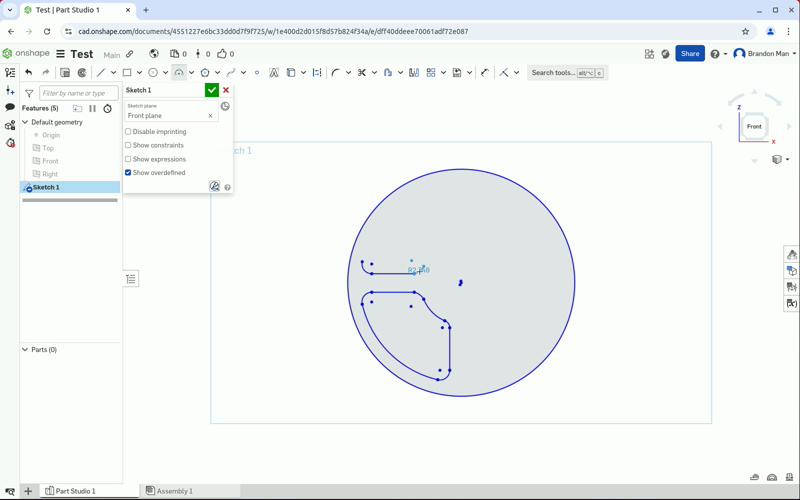
click(419, 271)
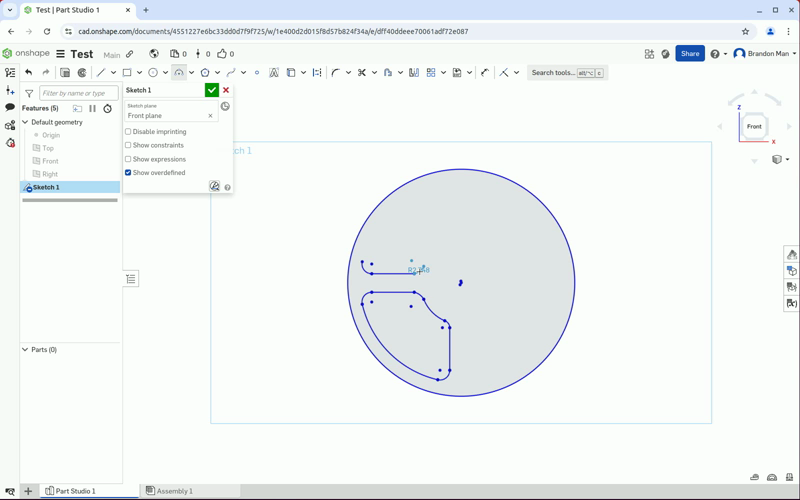
key_up(shift)
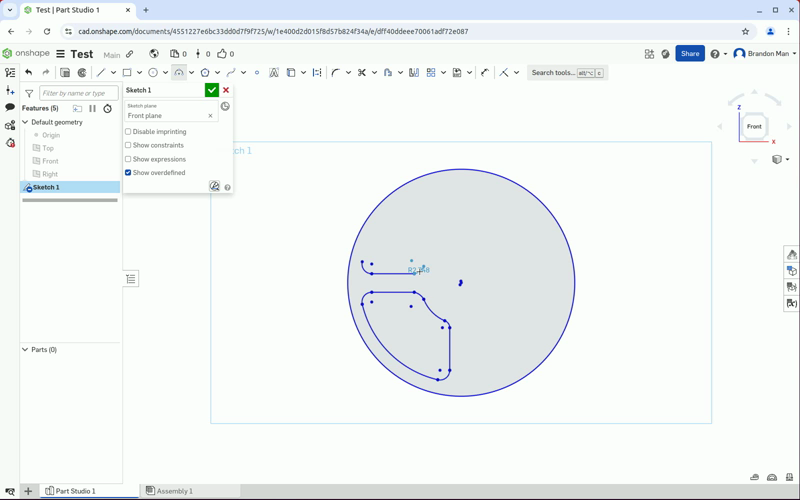
mouse_move(423, 266)
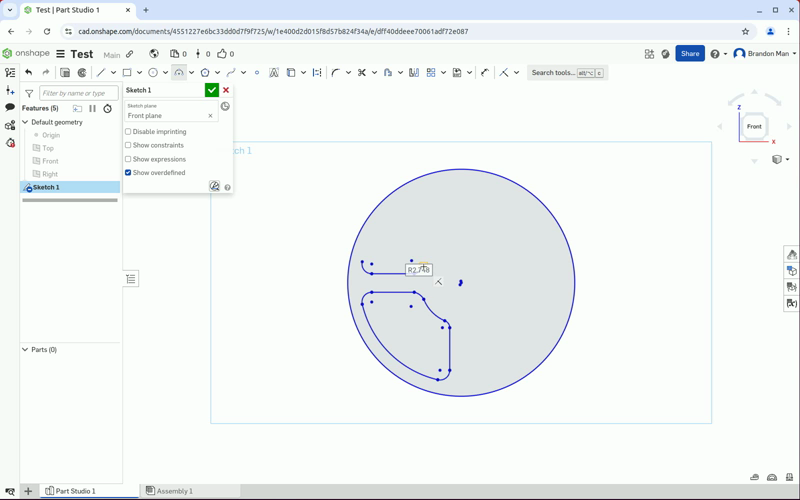
click(423, 266)
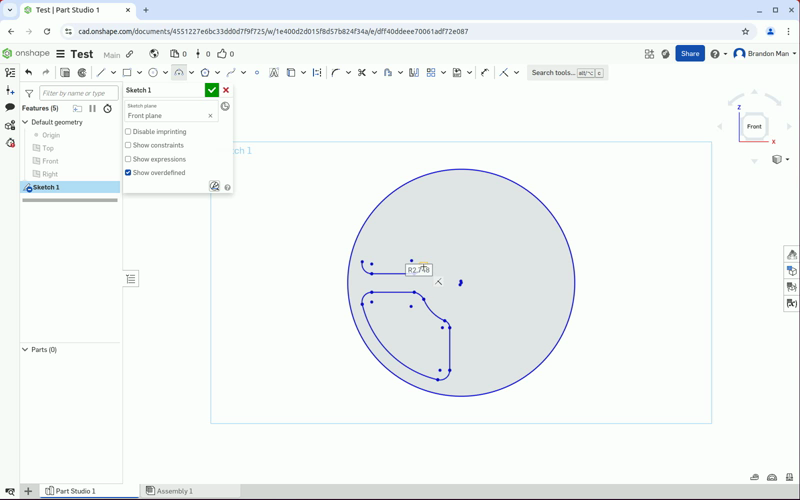
key_down(shift)
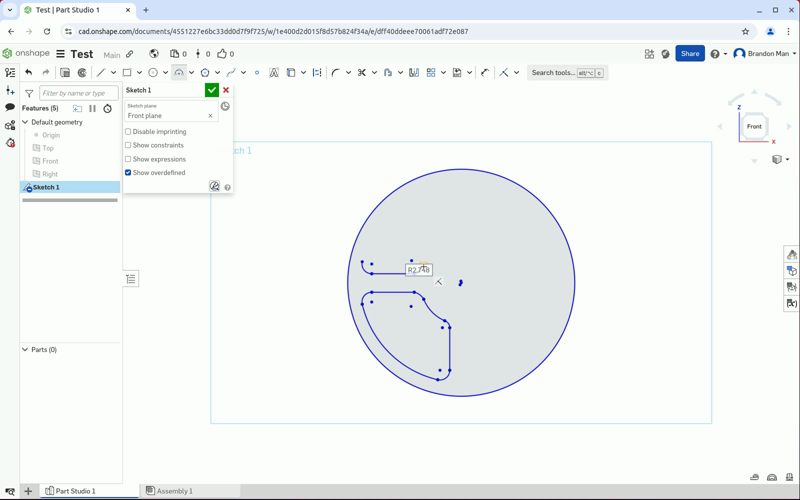
mouse_move(444, 245)
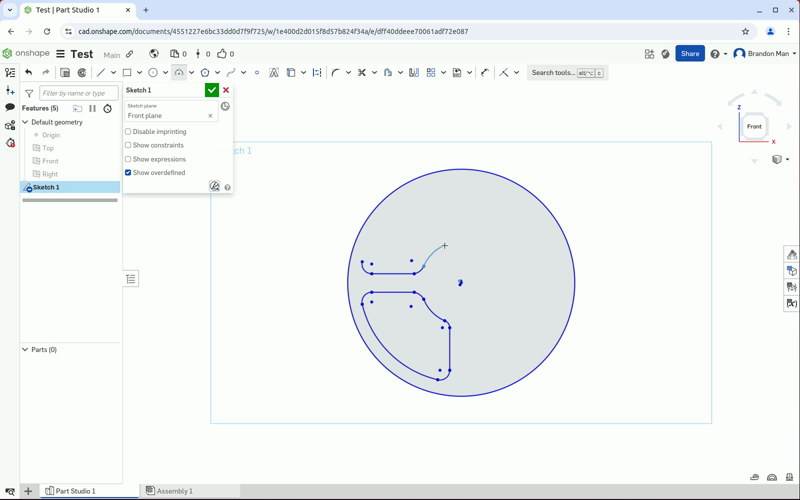
click(444, 245)
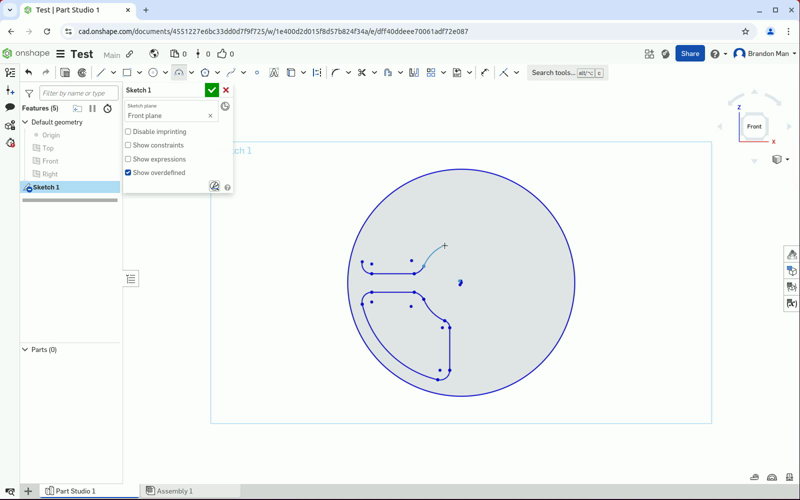
mouse_move(432, 253)
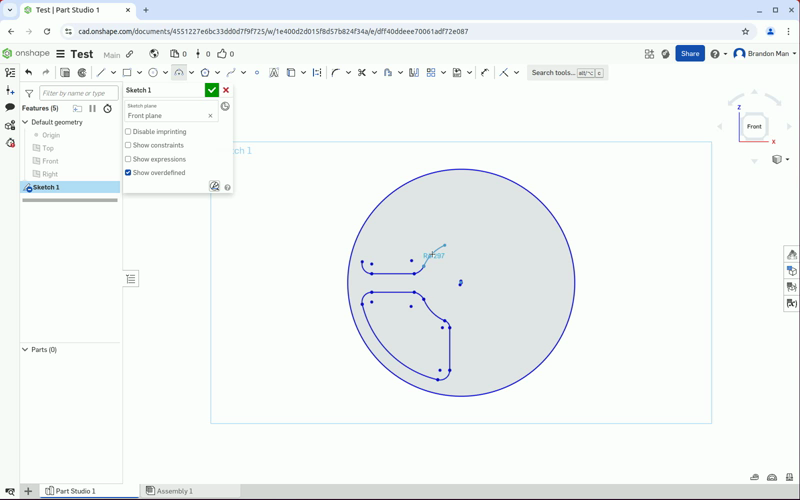
click(432, 253)
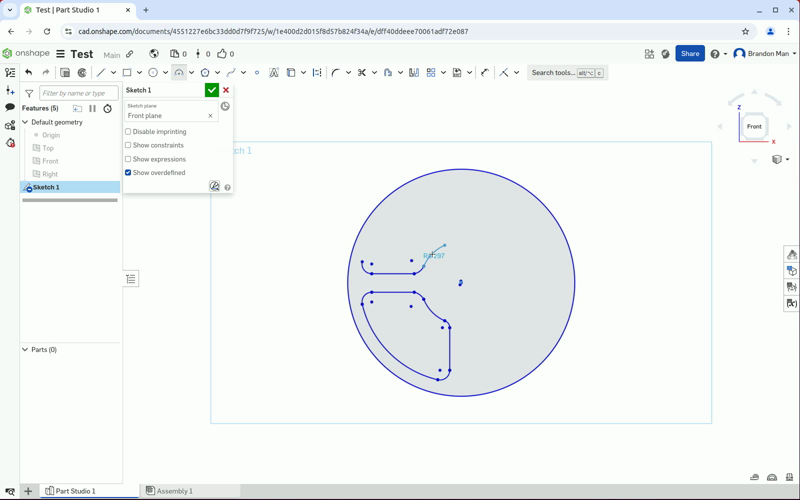
key_up(shift)
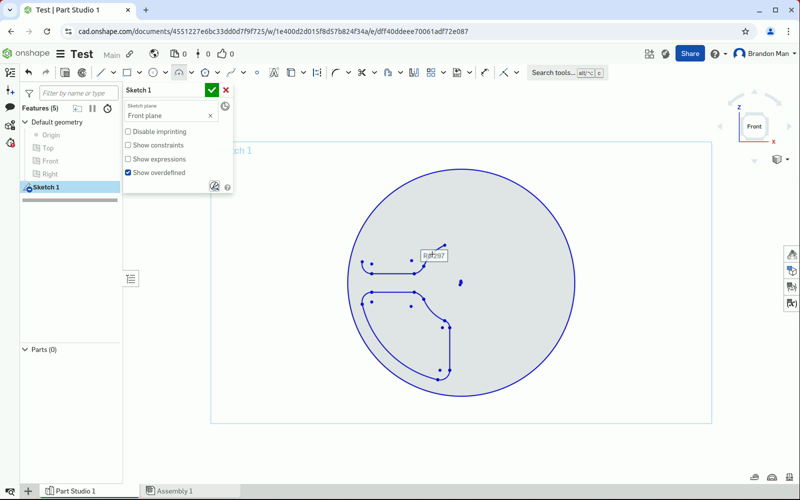
mouse_move(444, 245)
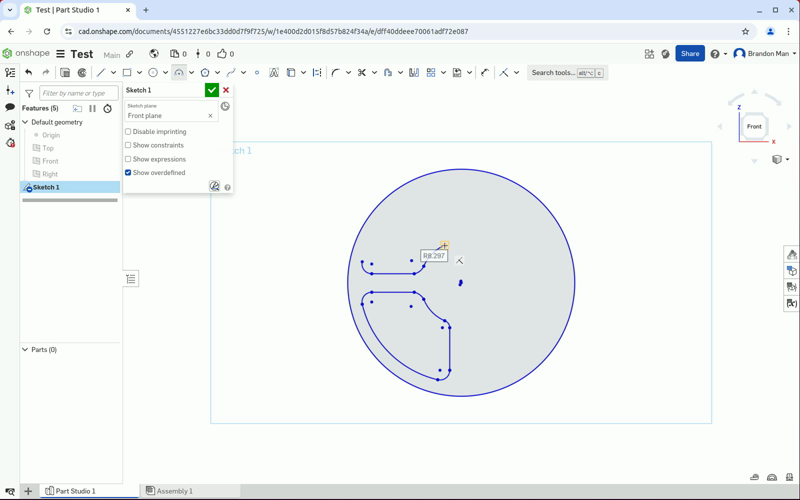
click(444, 245)
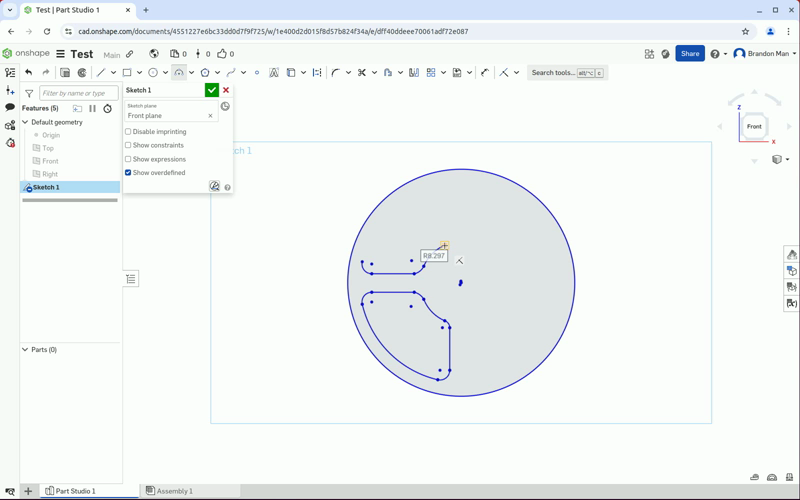
key_down(shift)
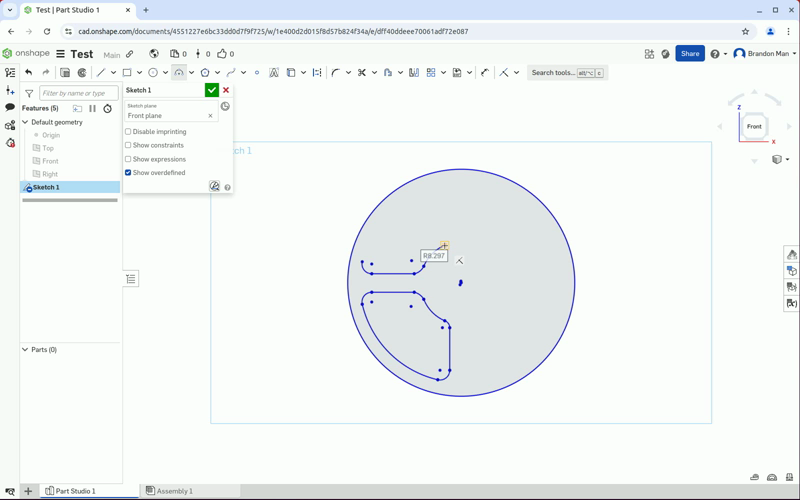
mouse_move(449, 238)
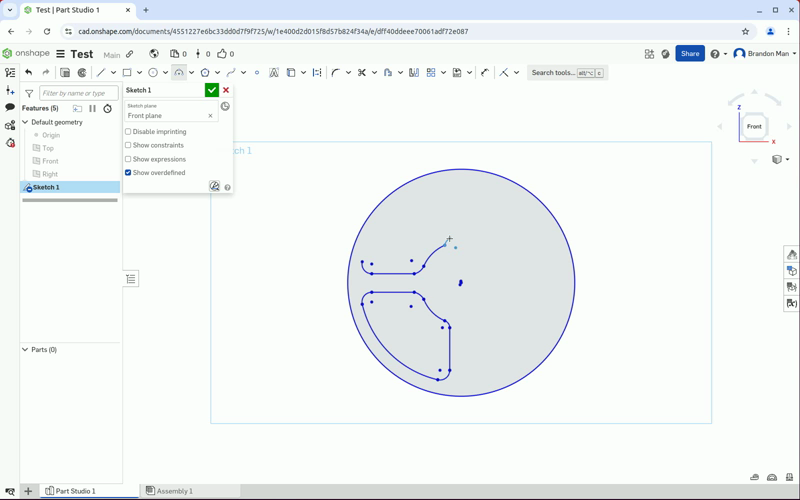
click(449, 238)
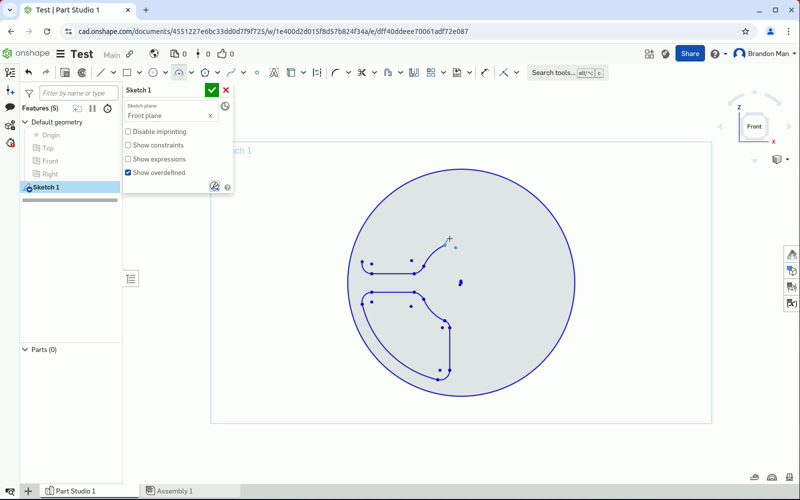
mouse_move(448, 242)
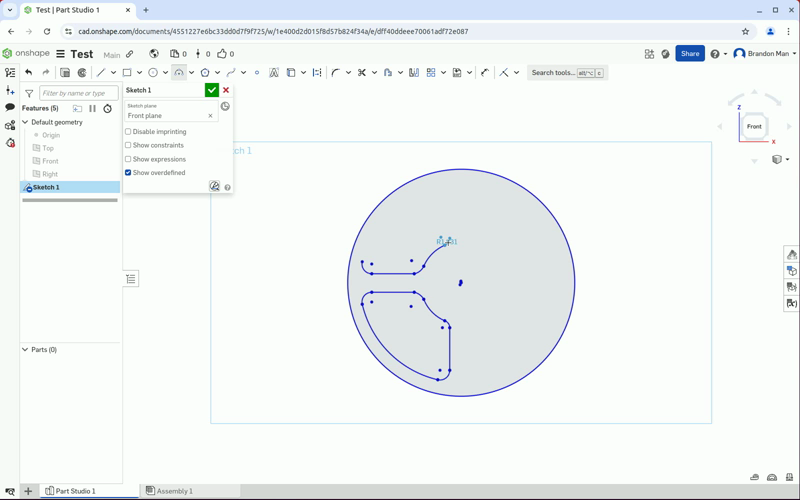
scroll(6)
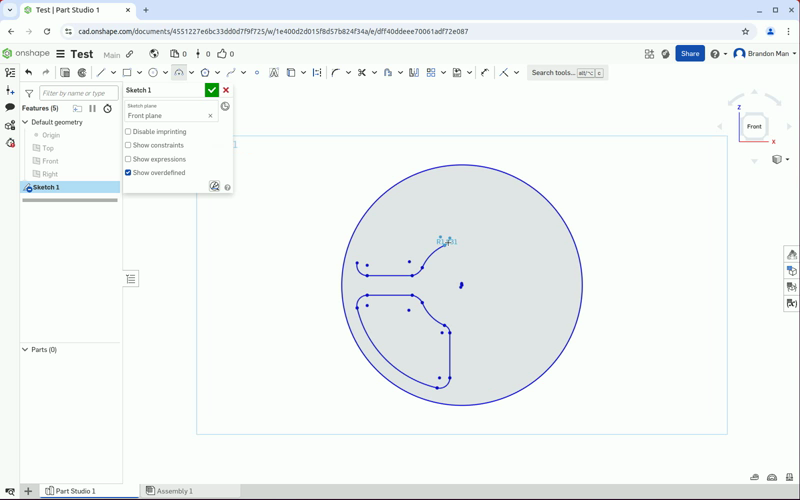
scroll(6)
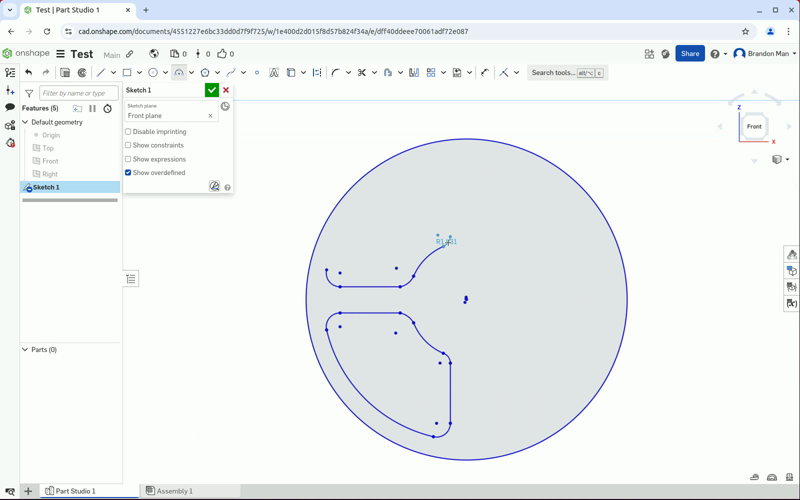
scroll(6)
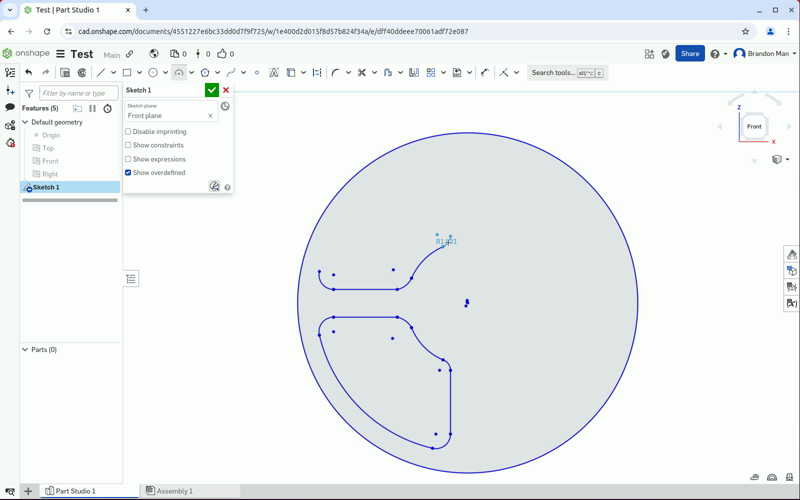
scroll(6)
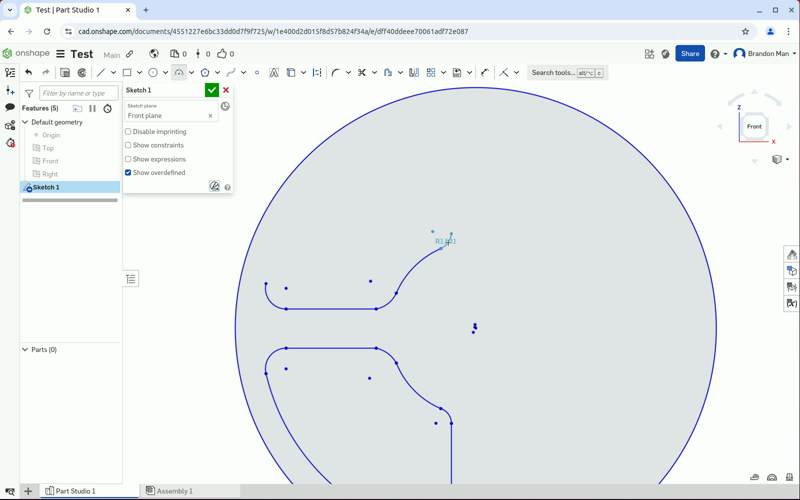
scroll(6)
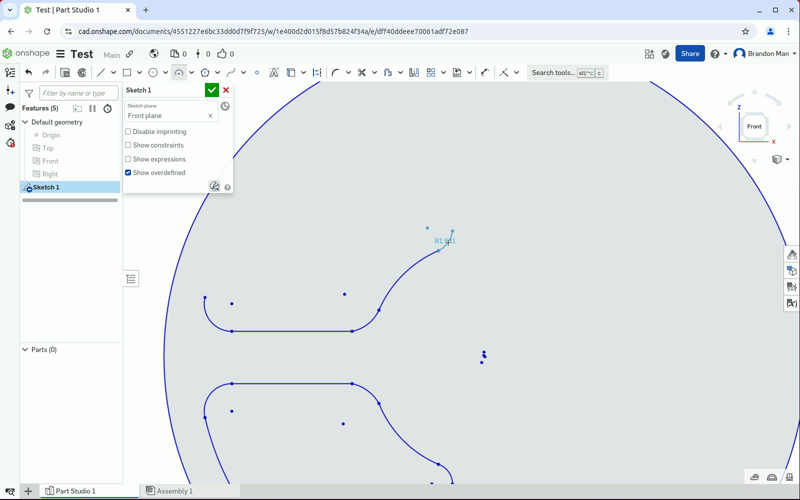
scroll(6)
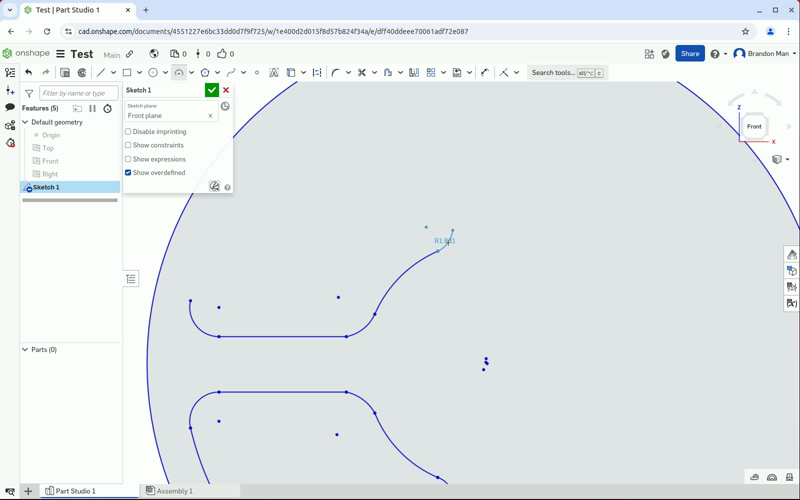
scroll(6)
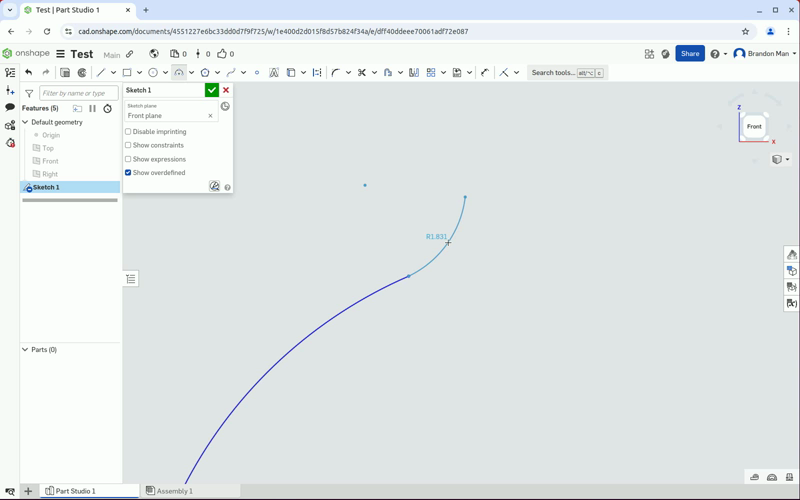
click(448, 242)
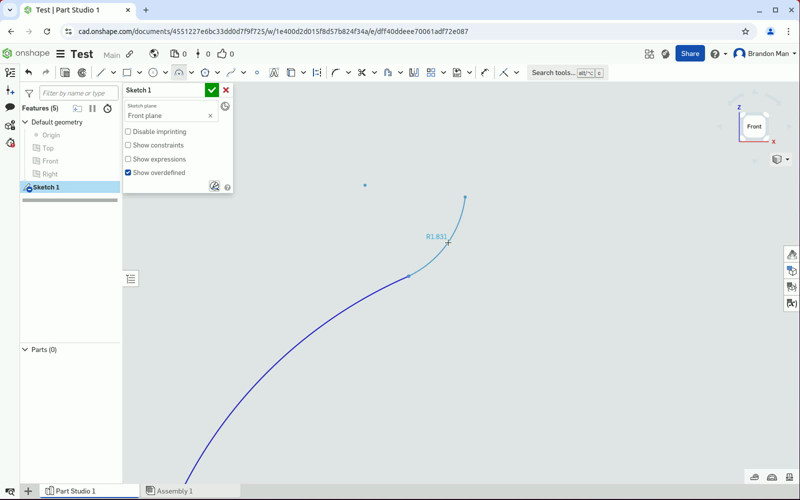
scroll(-6)
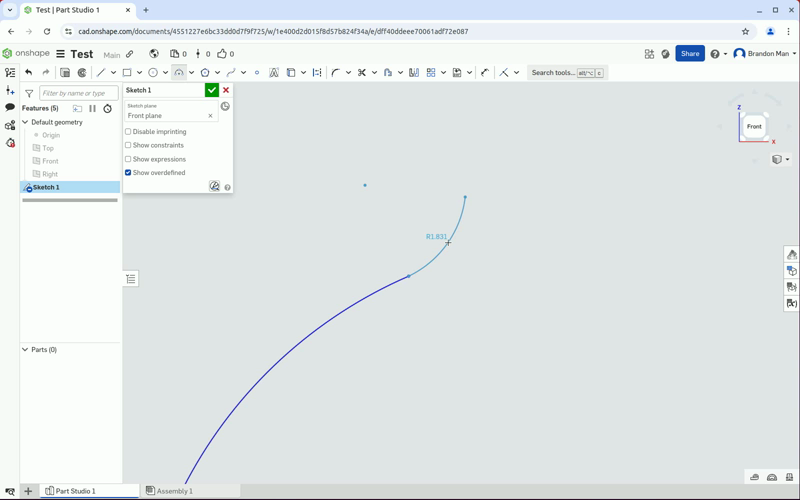
scroll(-6)
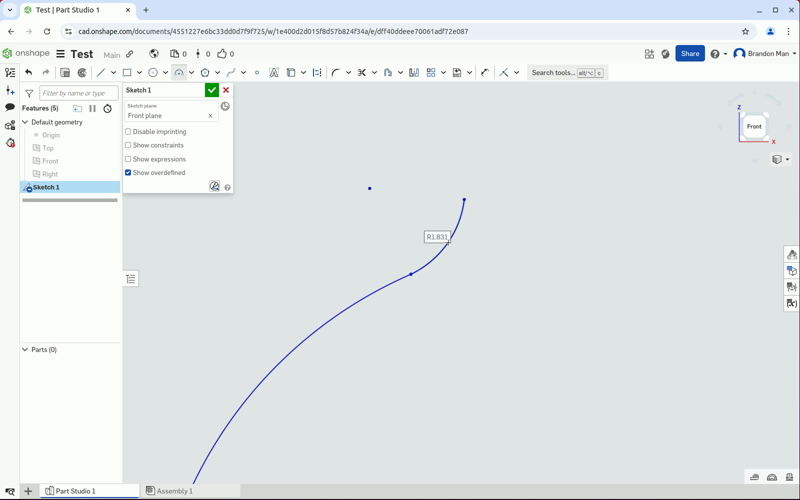
scroll(-6)
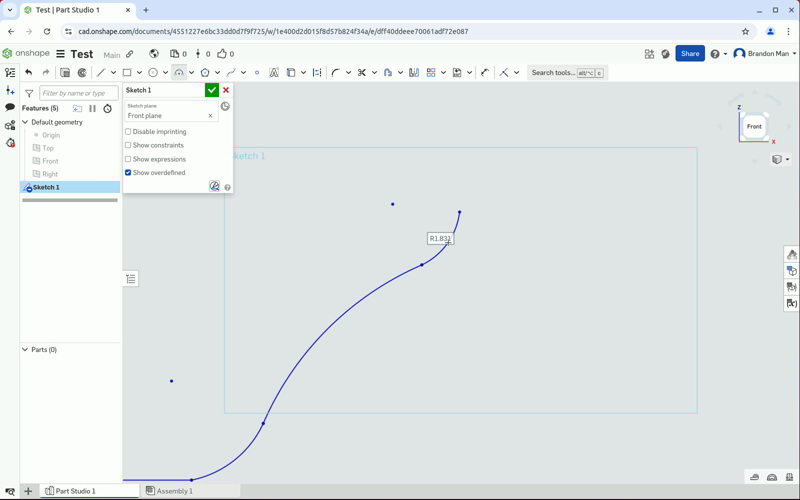
scroll(-6)
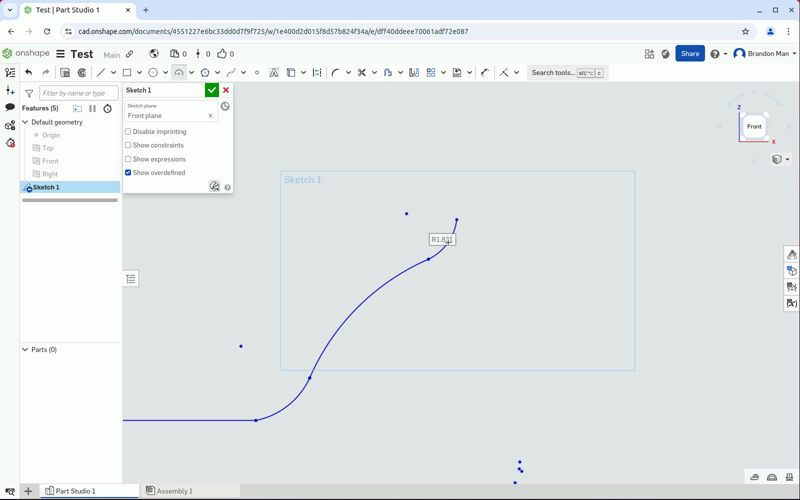
scroll(-6)
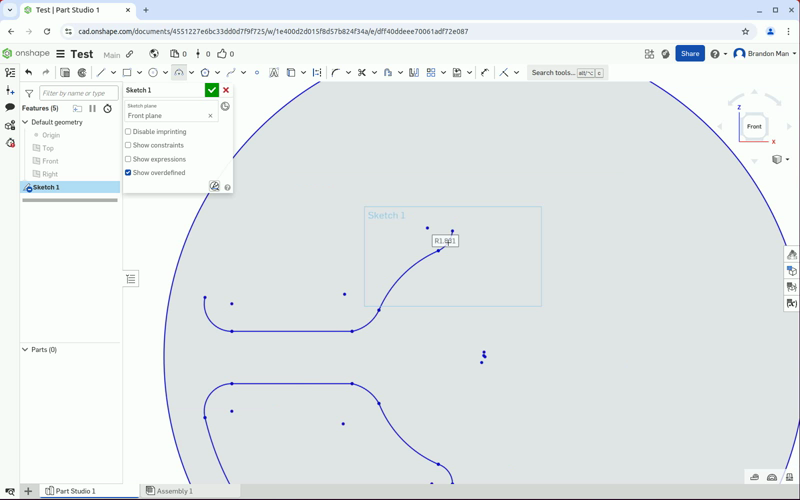
scroll(-6)
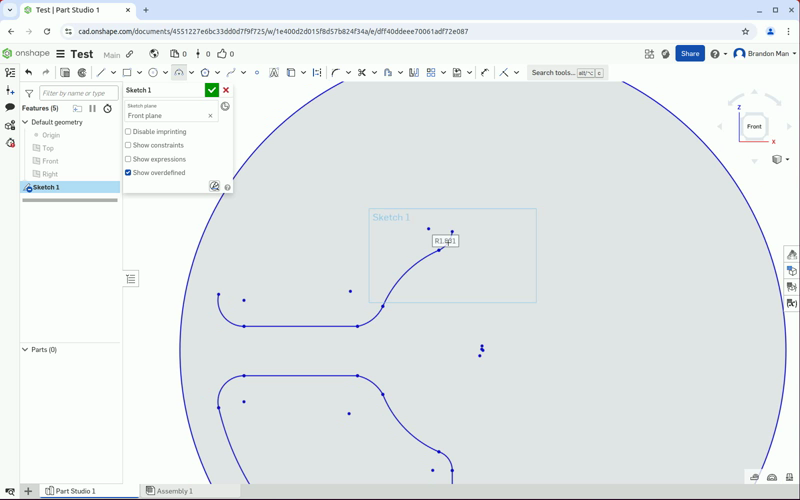
scroll(-6)
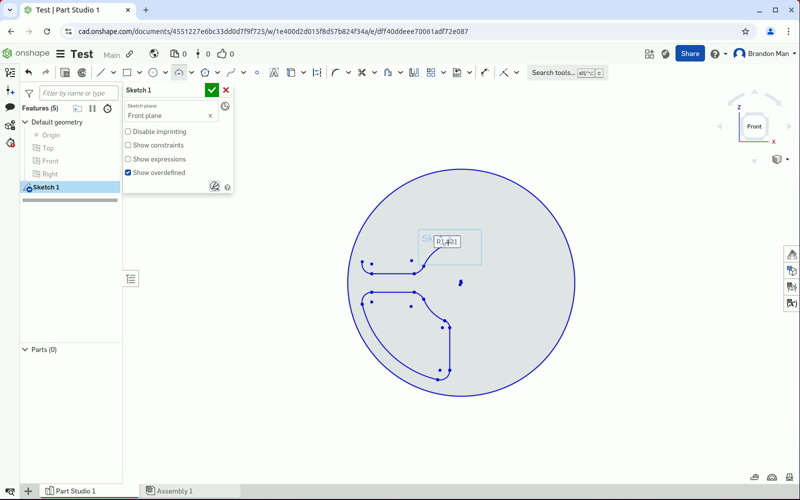
key_up(shift)
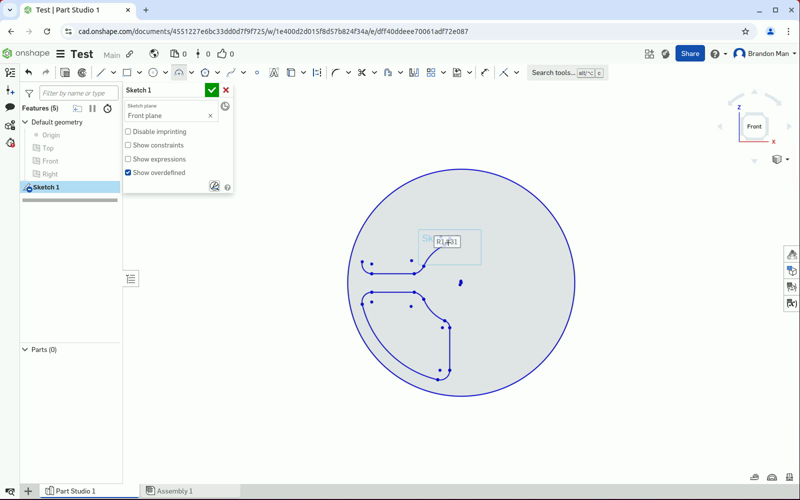
key(esc)
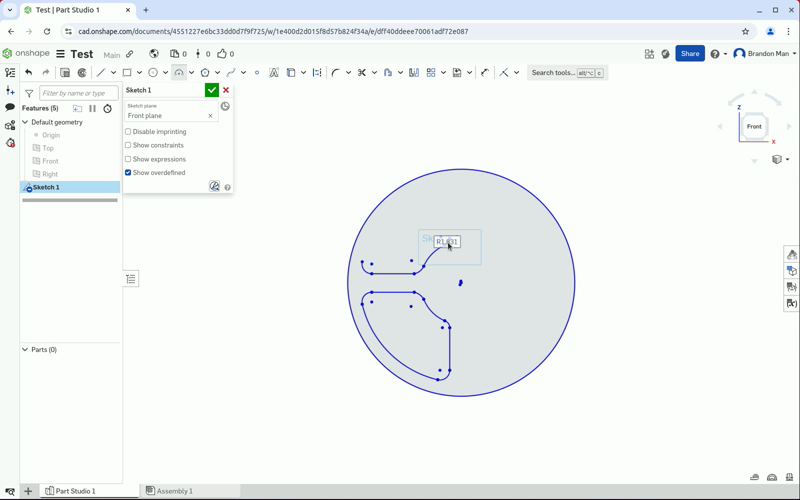
key(l)
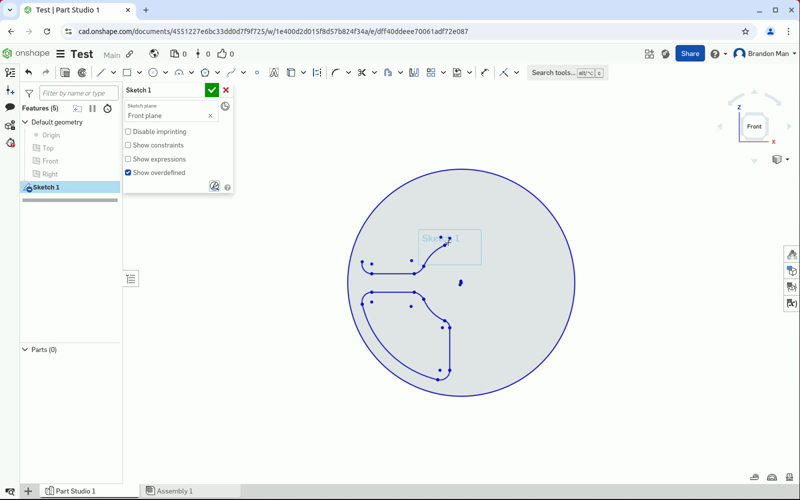
mouse_move(449, 238)
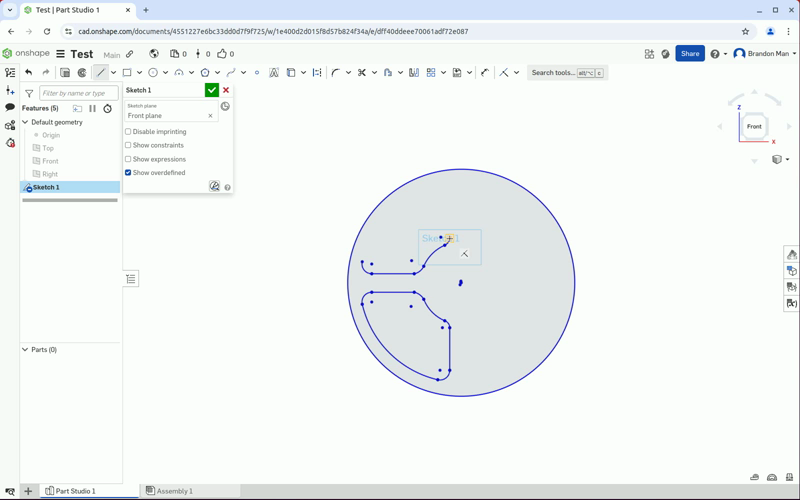
scroll(6)
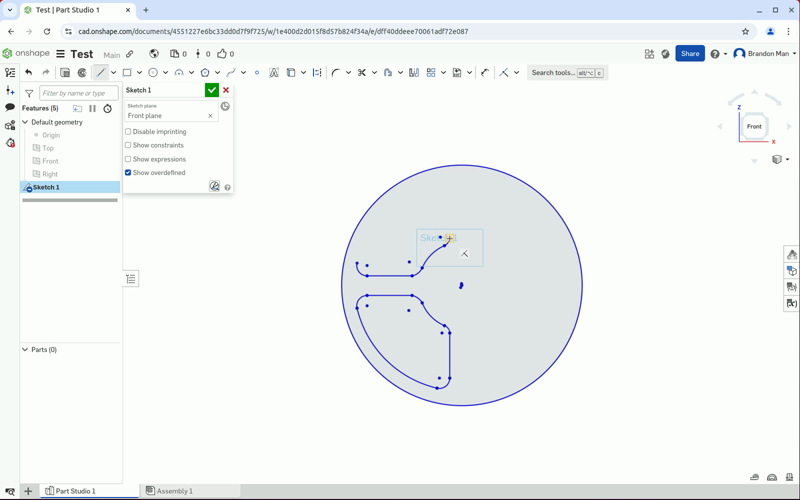
scroll(6)
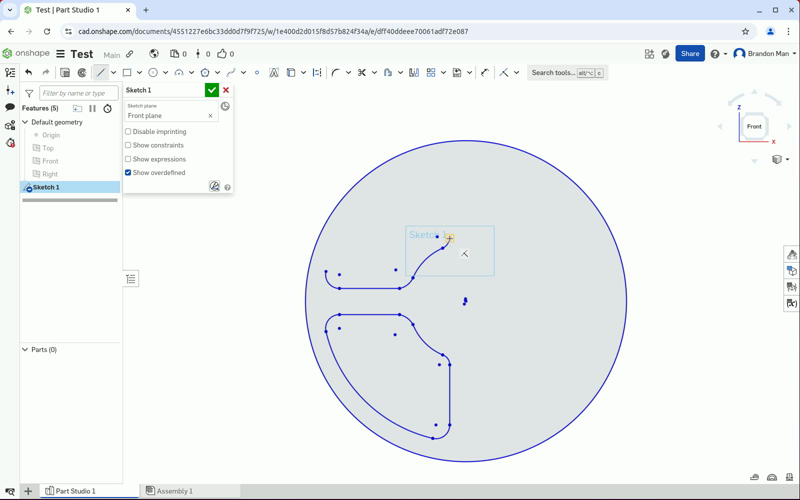
scroll(6)
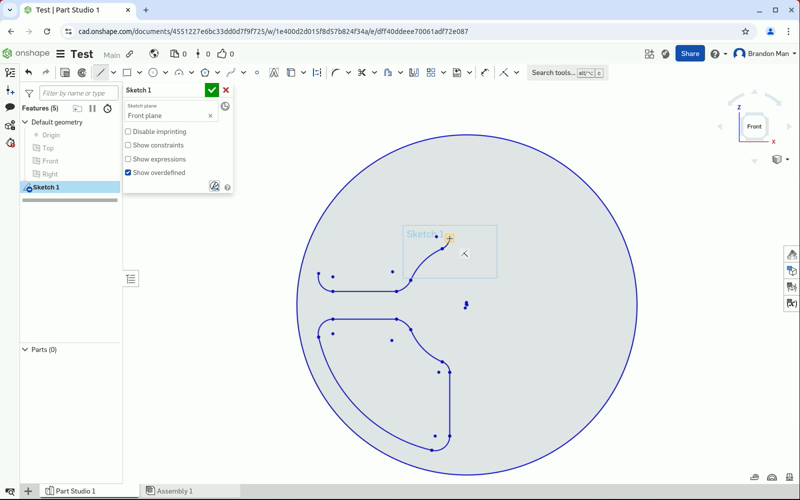
scroll(6)
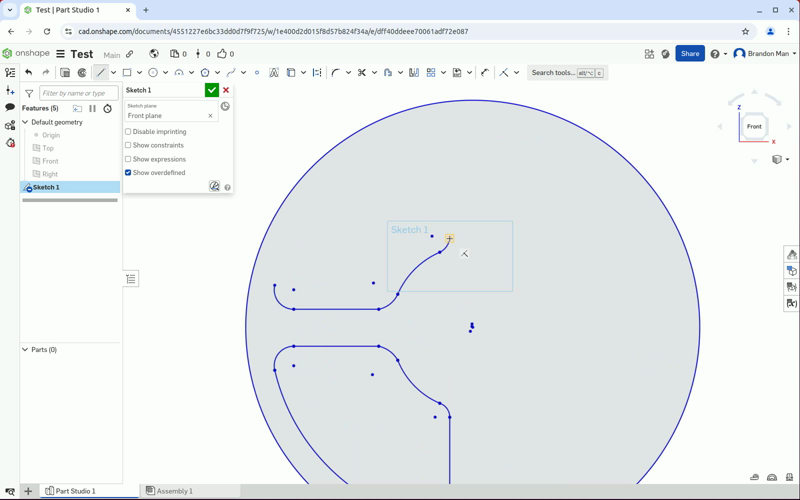
scroll(6)
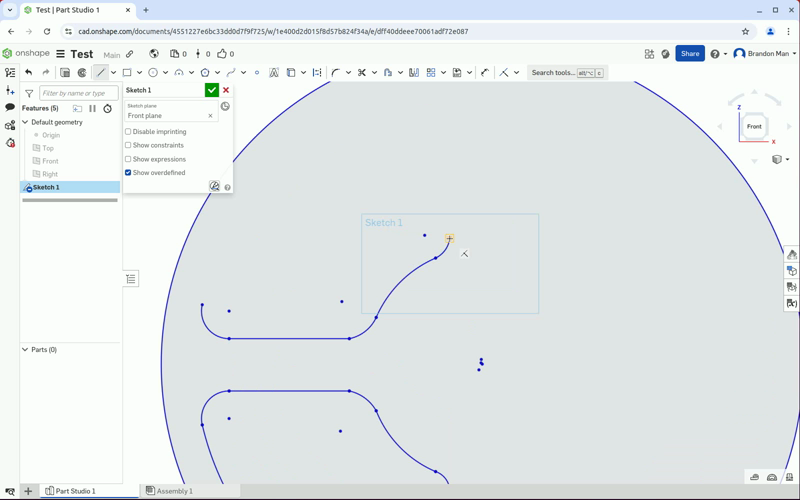
scroll(6)
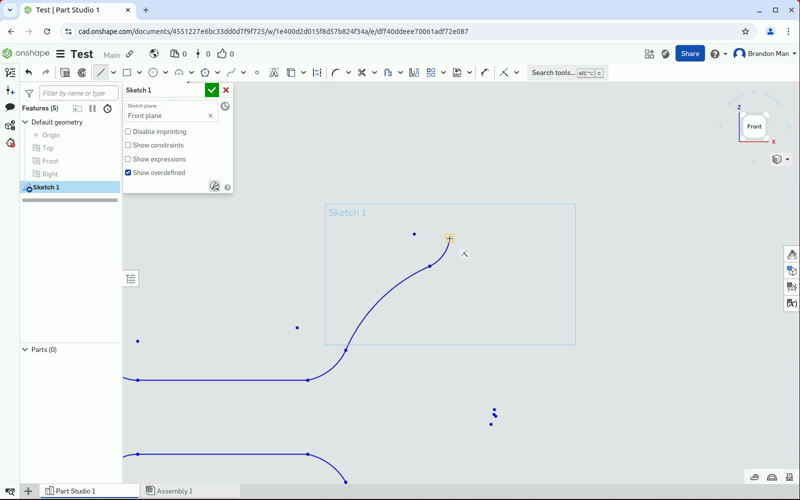
scroll(6)
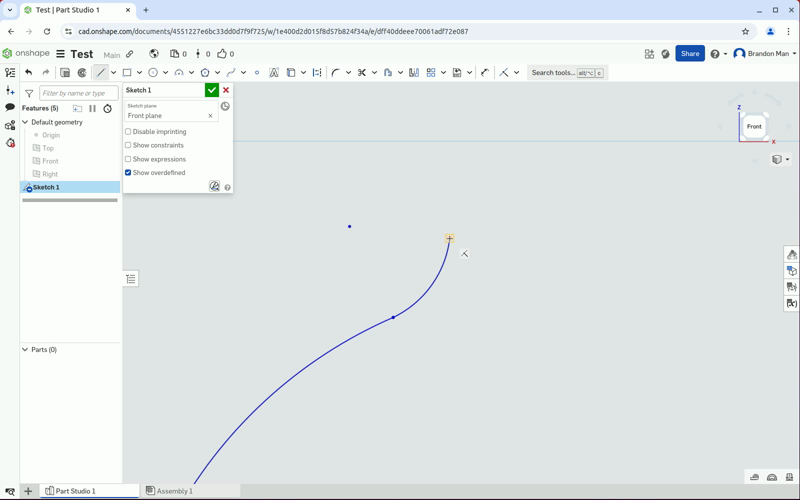
click(449, 238)
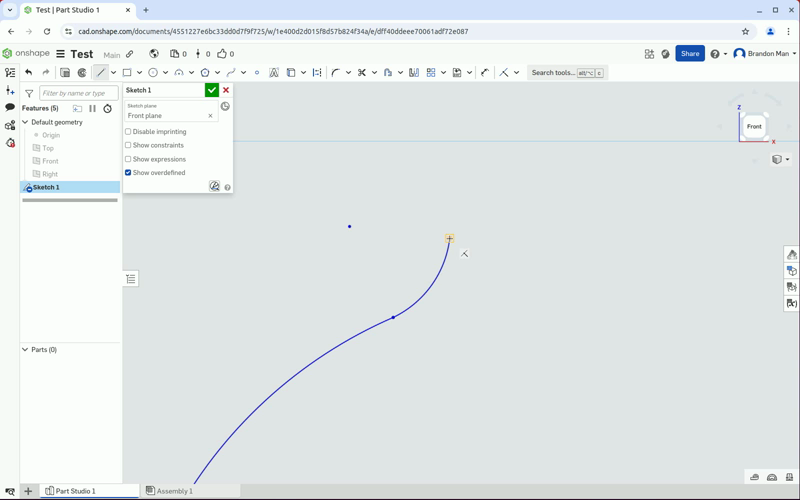
scroll(-6)
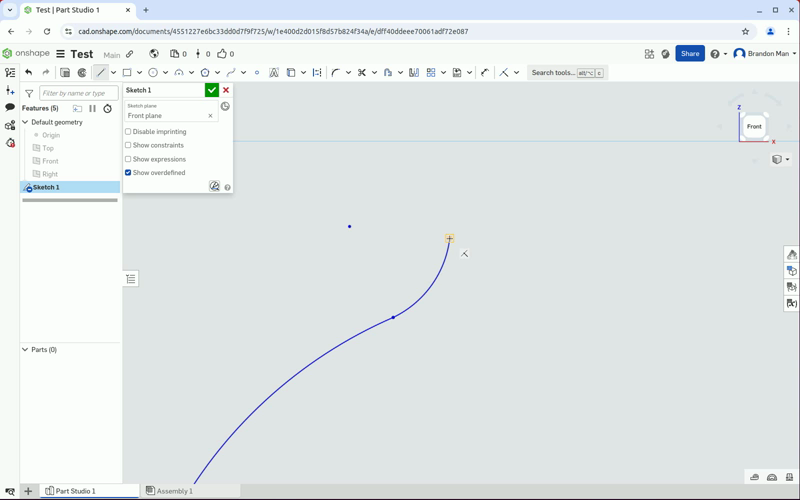
scroll(-6)
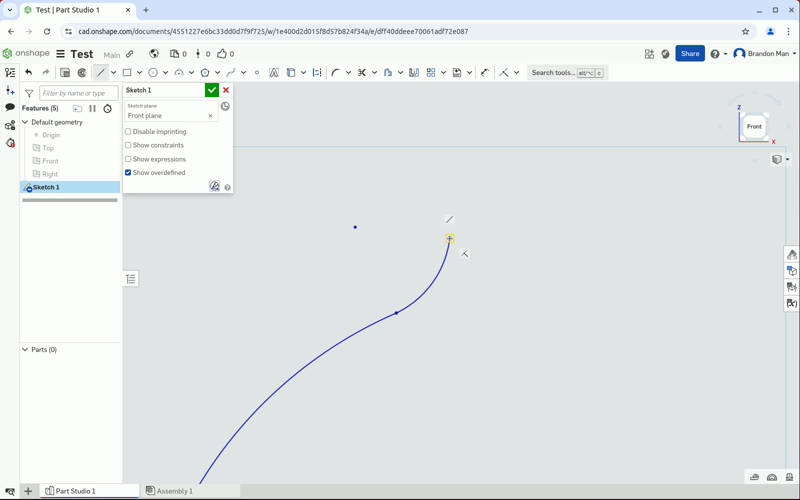
scroll(-6)
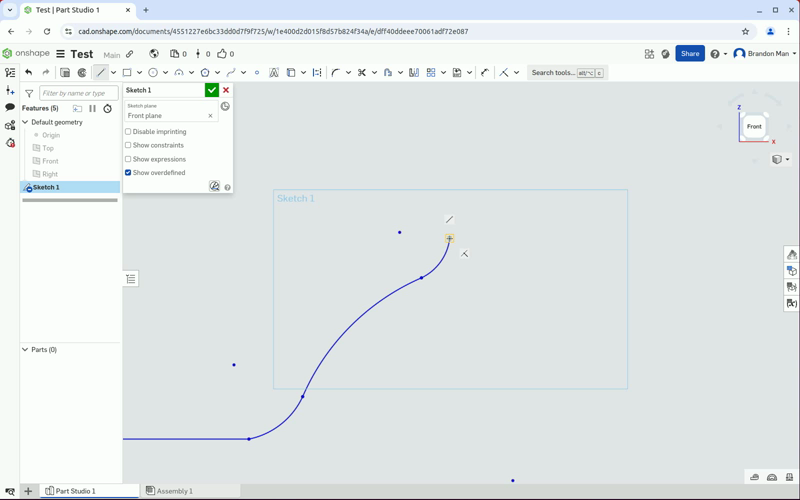
scroll(-6)
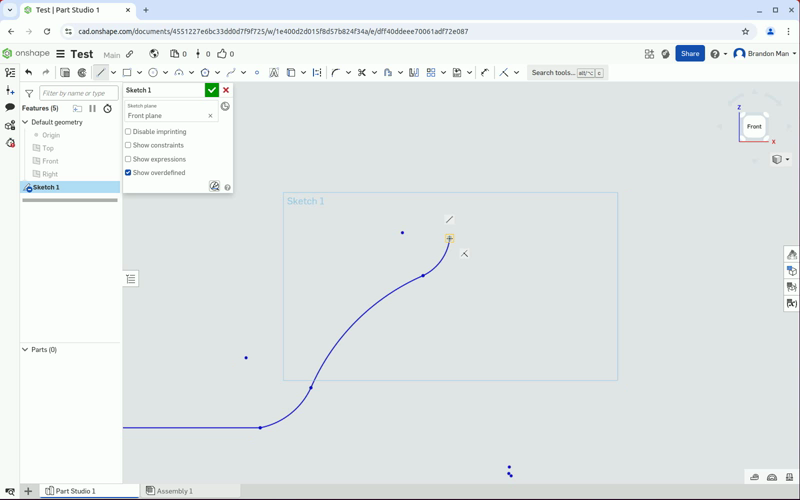
scroll(-6)
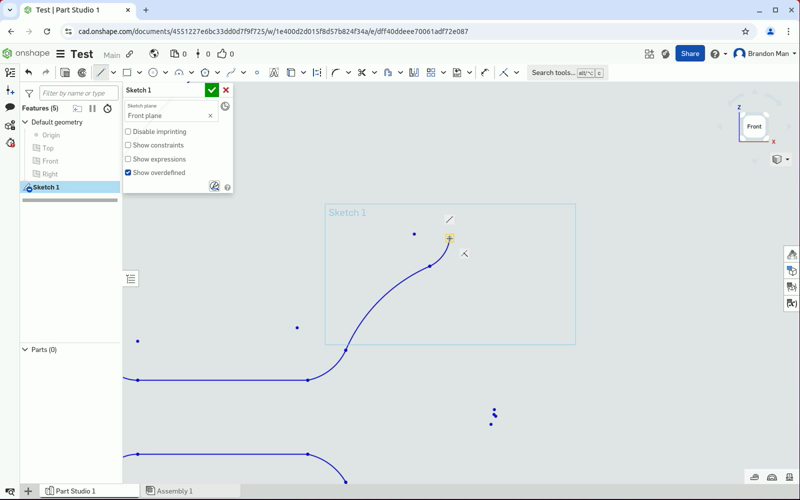
scroll(-6)
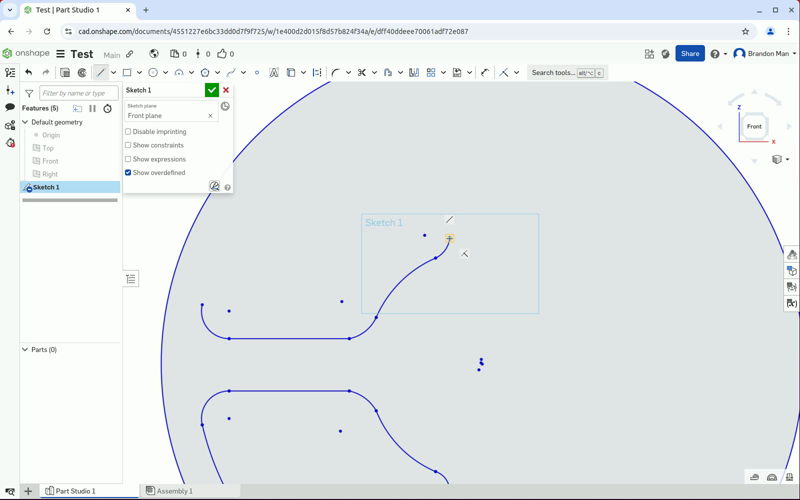
scroll(-6)
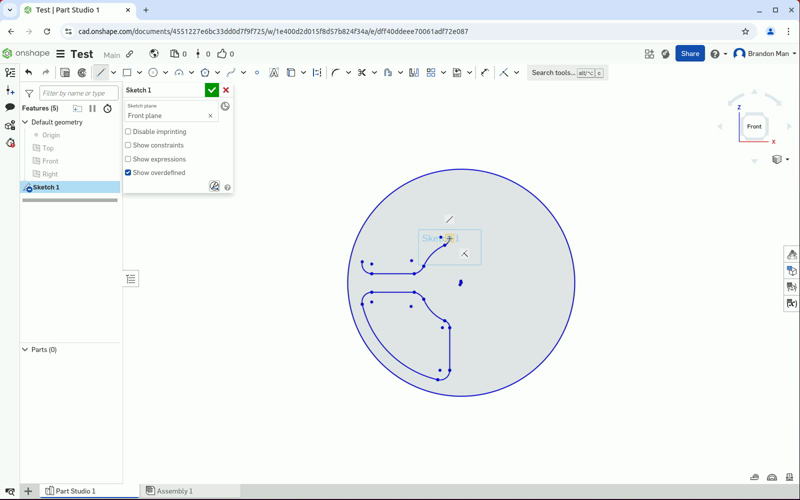
key_down(shift)
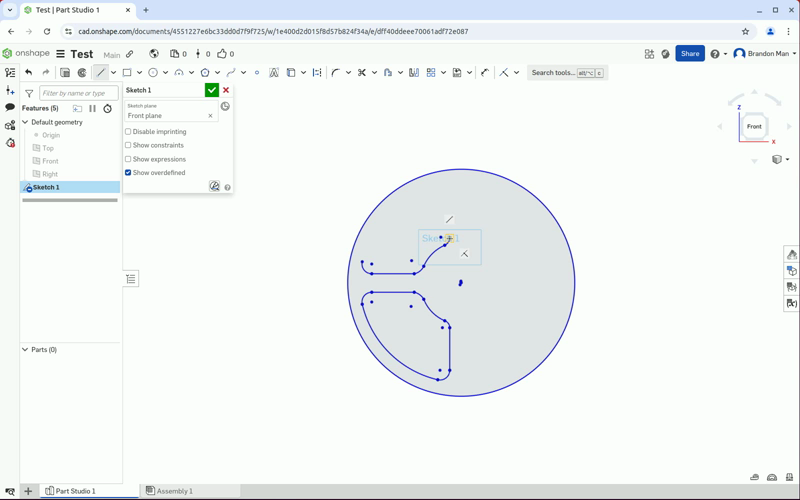
mouse_move(479, 238)
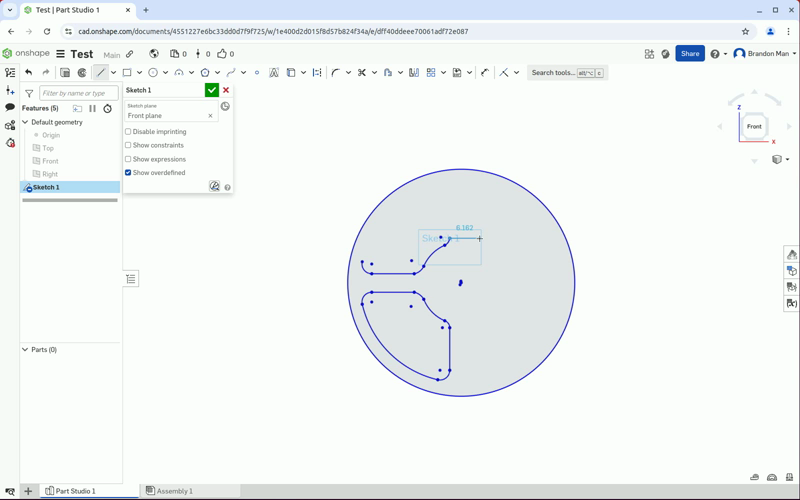
mouse_move(449, 195)
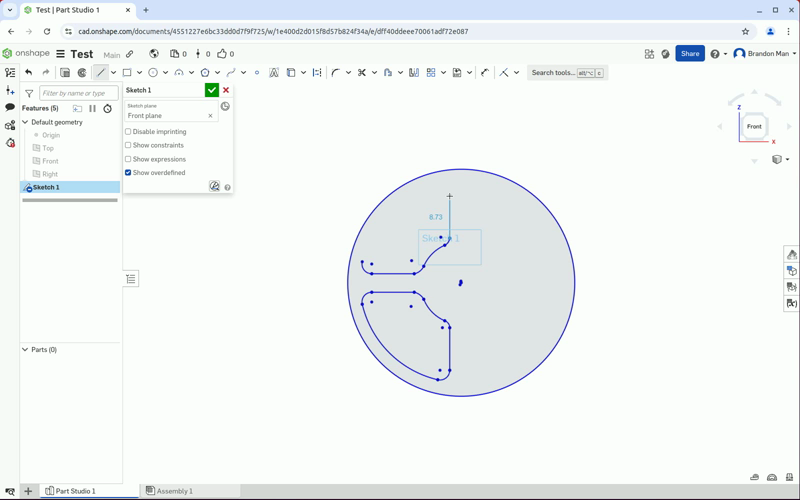
click(449, 195)
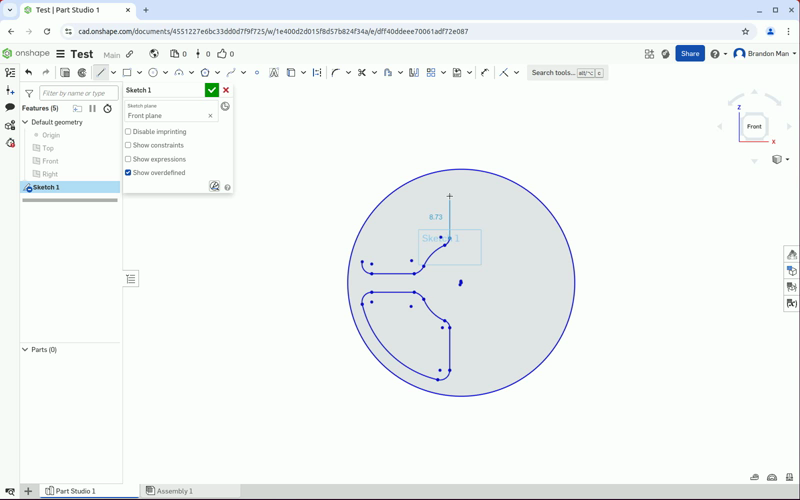
key_up(shift)
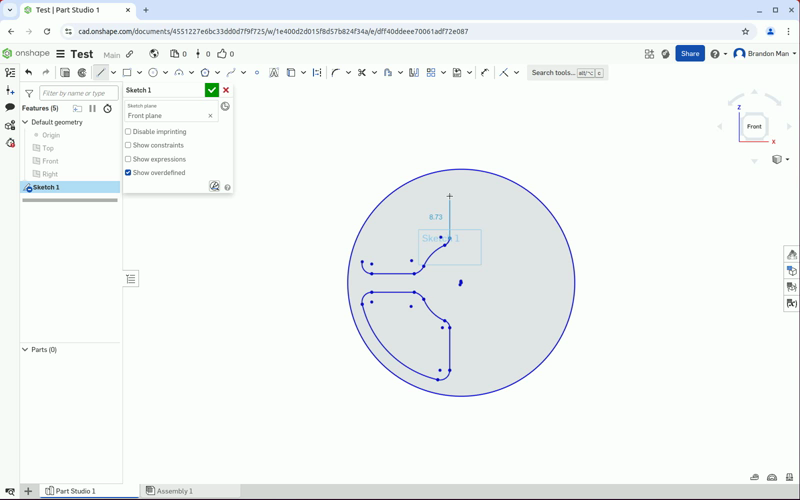
key(esc)
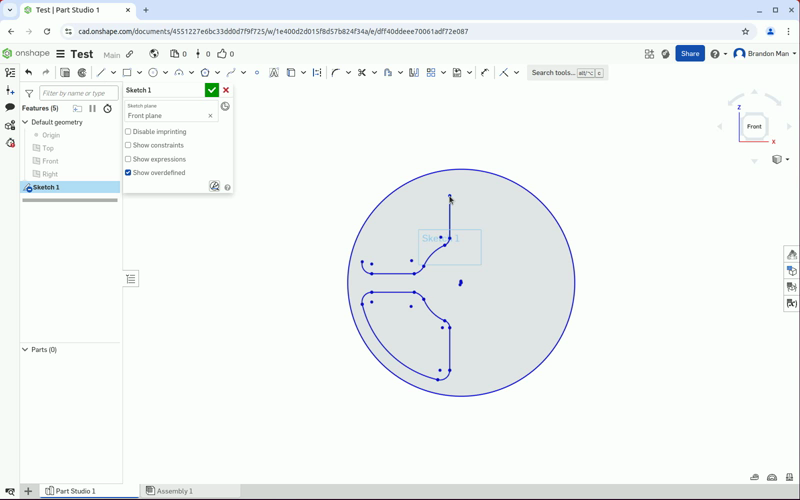
key(a)
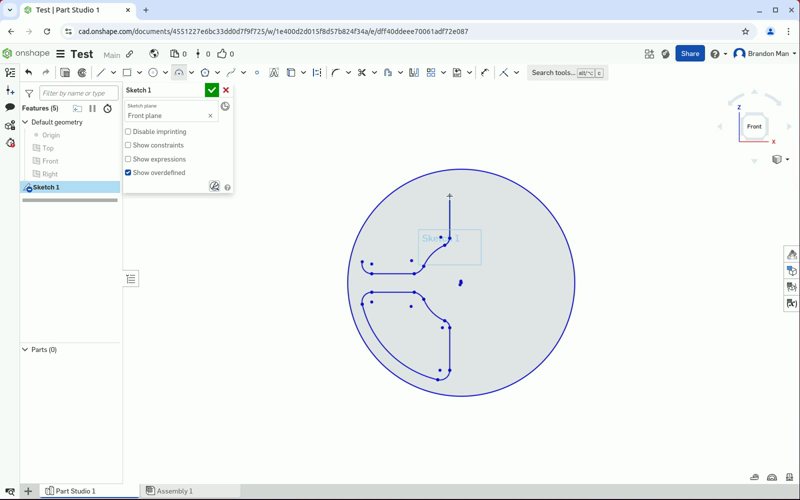
mouse_move(449, 195)
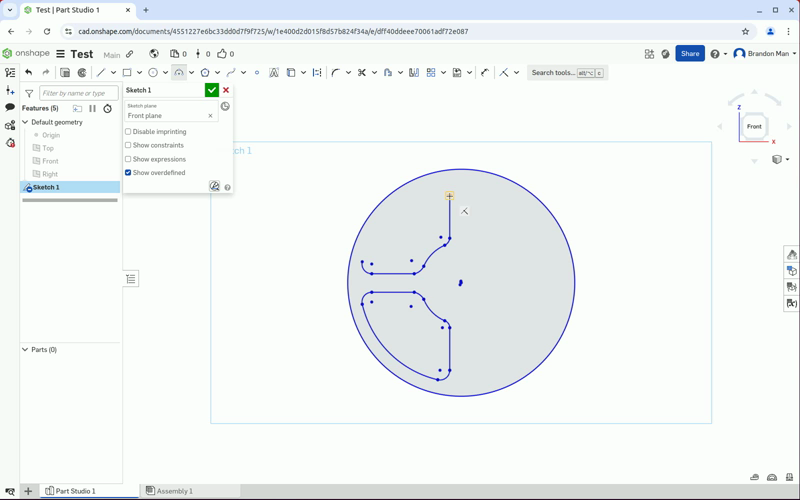
click(449, 195)
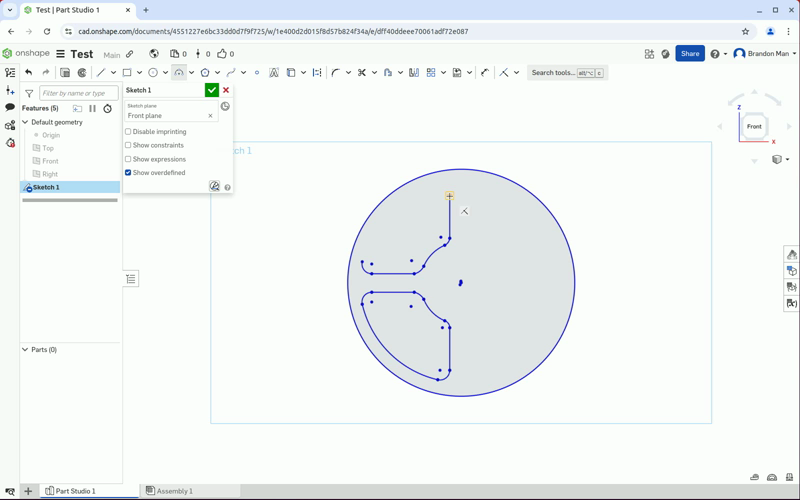
key_down(shift)
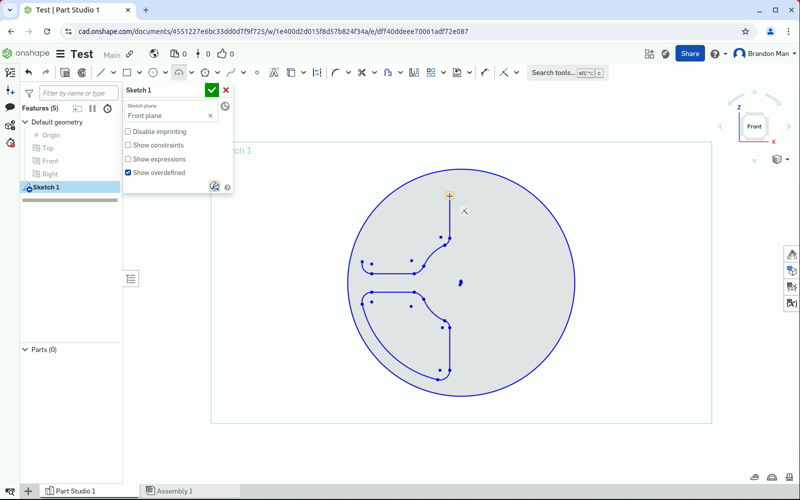
mouse_move(437, 186)
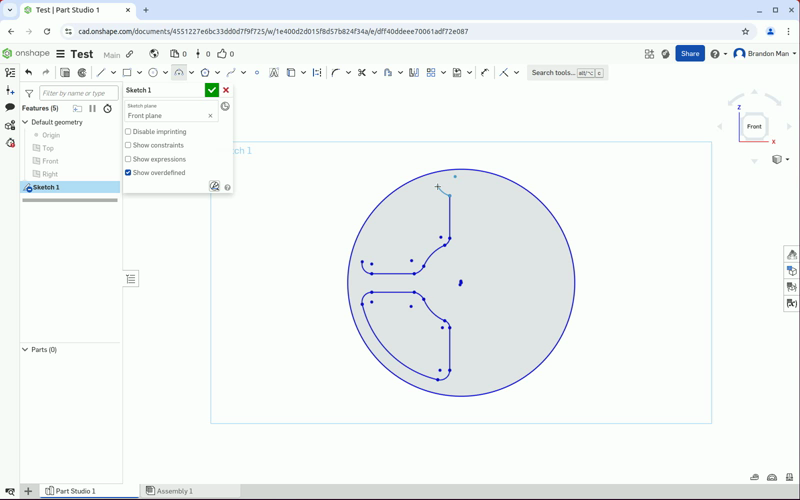
click(437, 186)
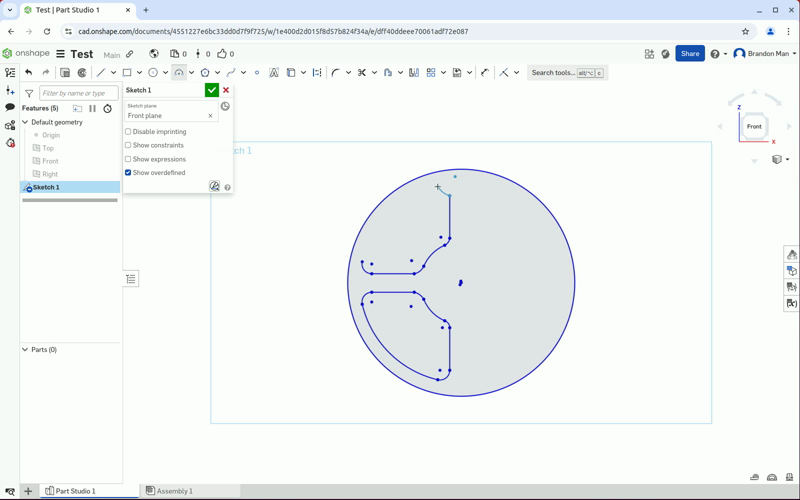
mouse_move(446, 188)
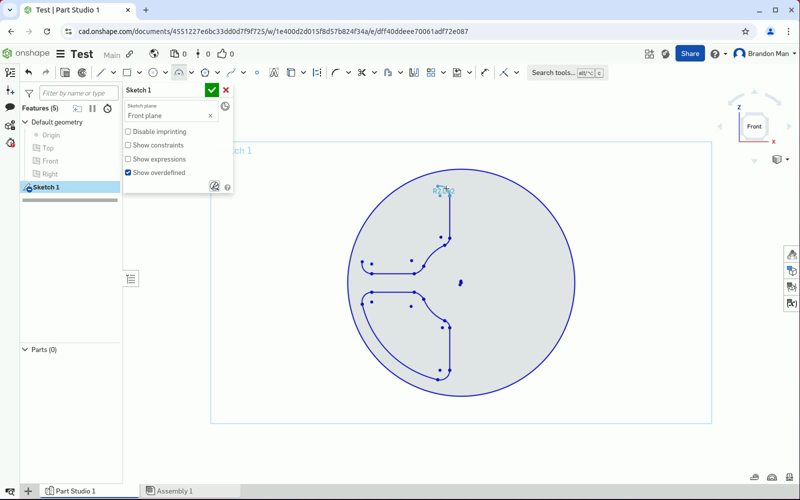
click(446, 188)
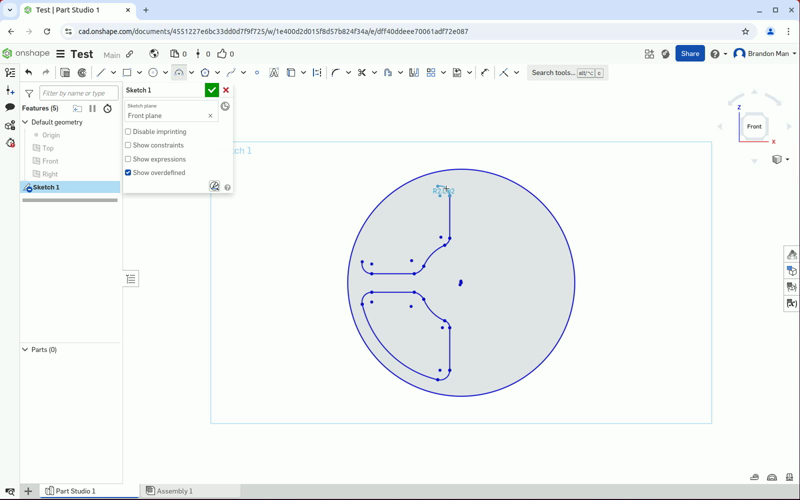
key_up(shift)
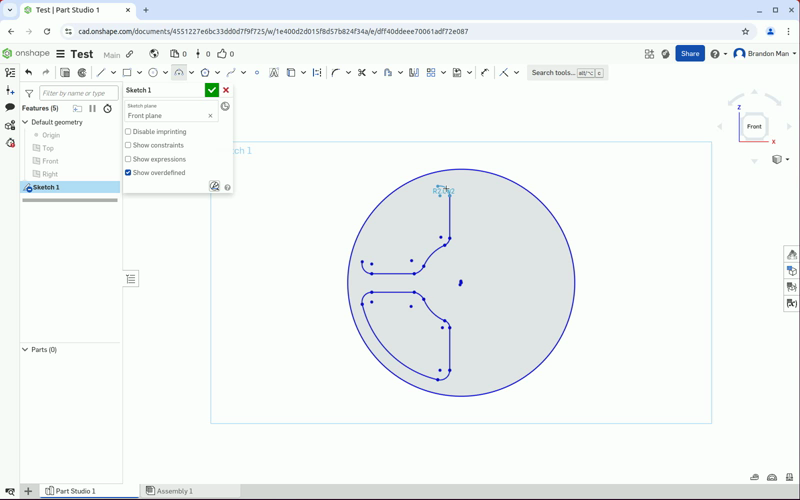
mouse_move(437, 186)
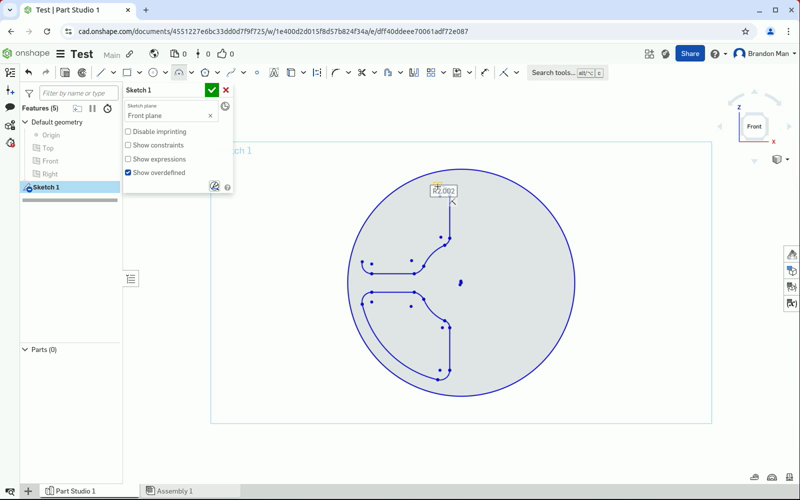
click(437, 186)
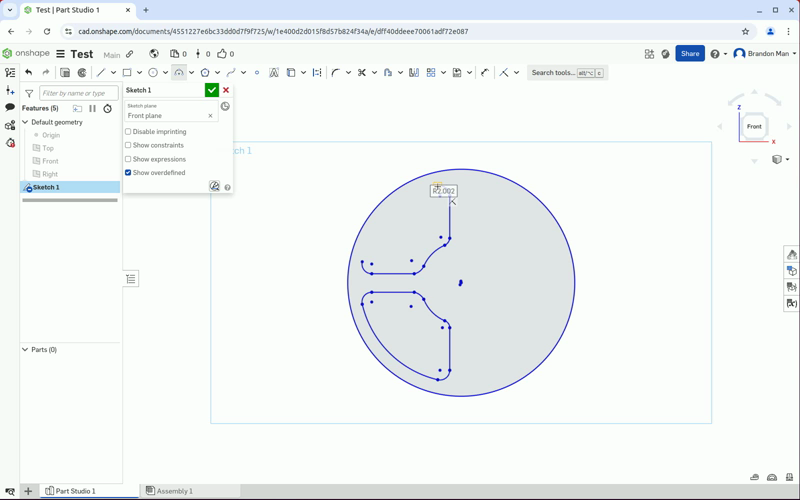
mouse_move(362, 261)
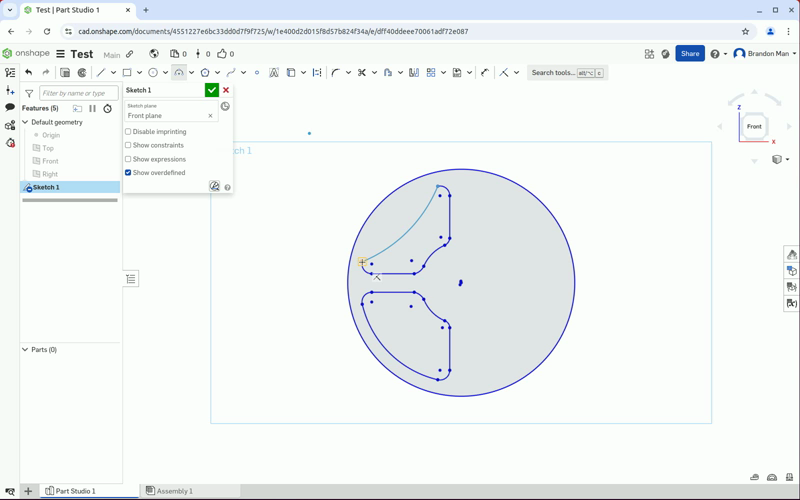
click(362, 261)
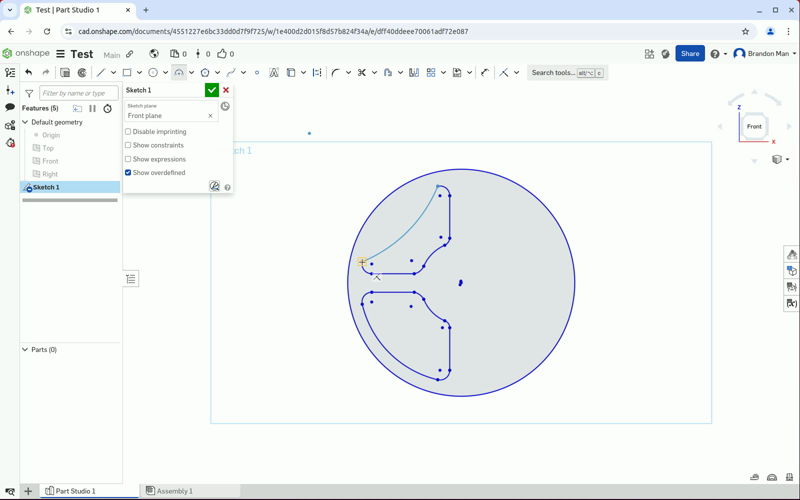
key_down(shift)
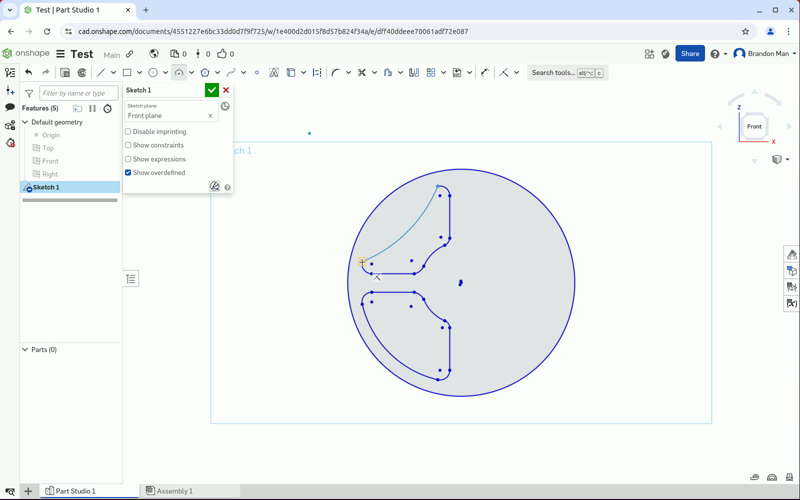
mouse_move(389, 213)
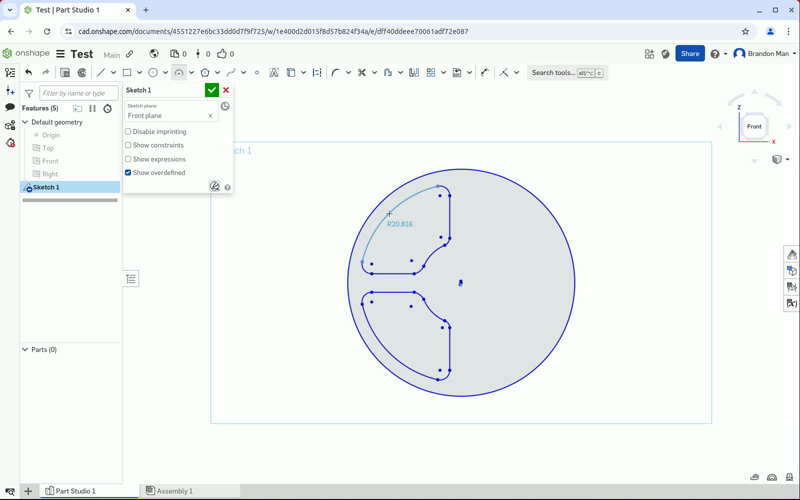
click(389, 213)
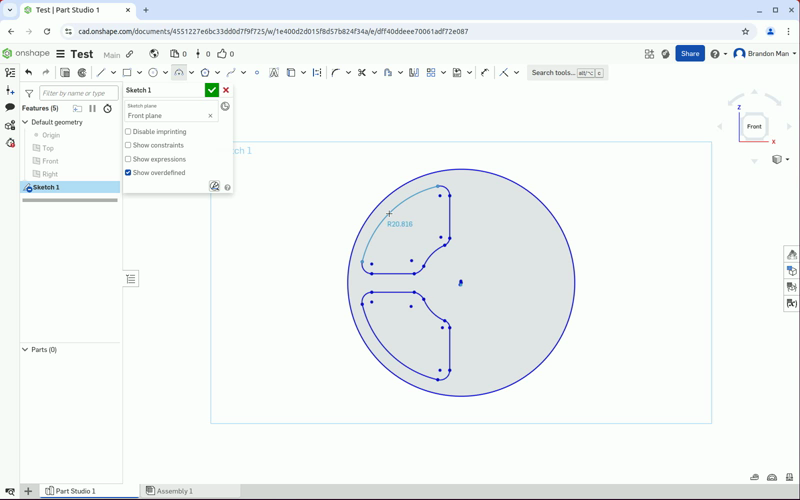
key_up(shift)
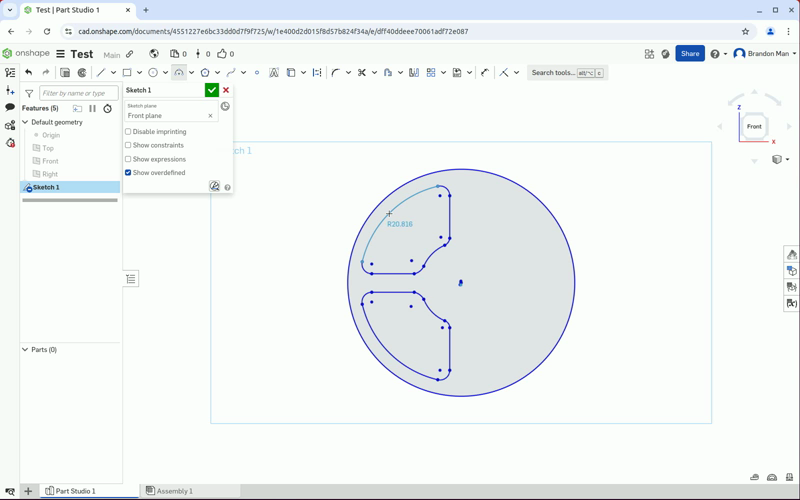
key(esc)
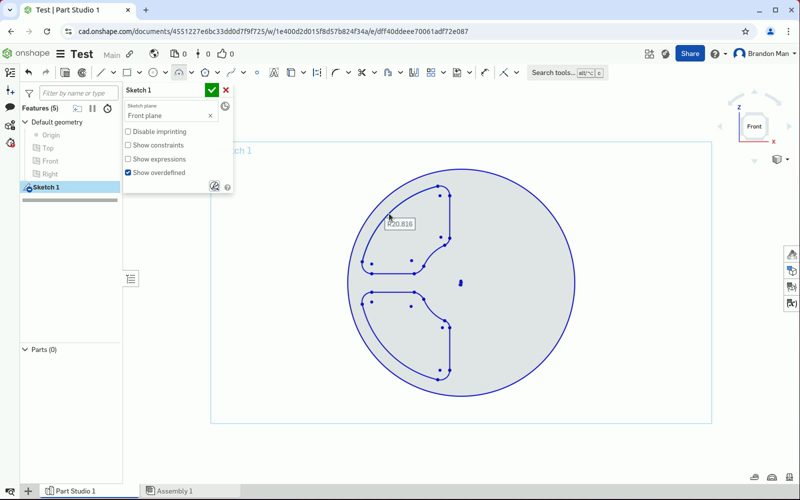
key(c)
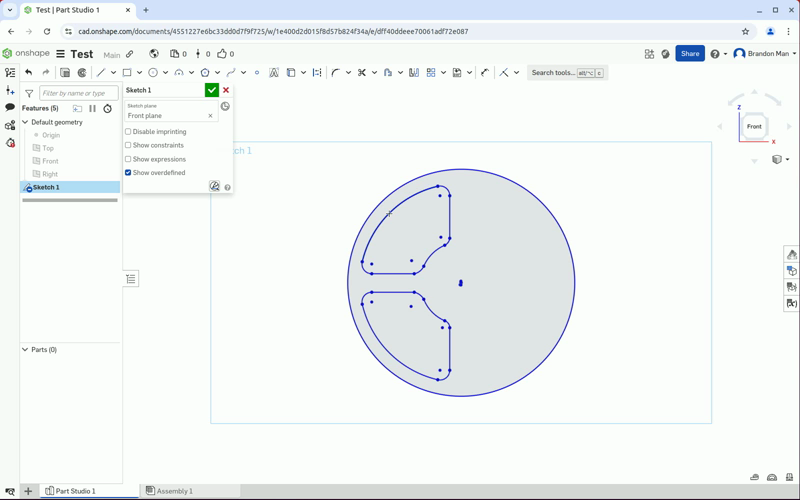
key_down(shift)
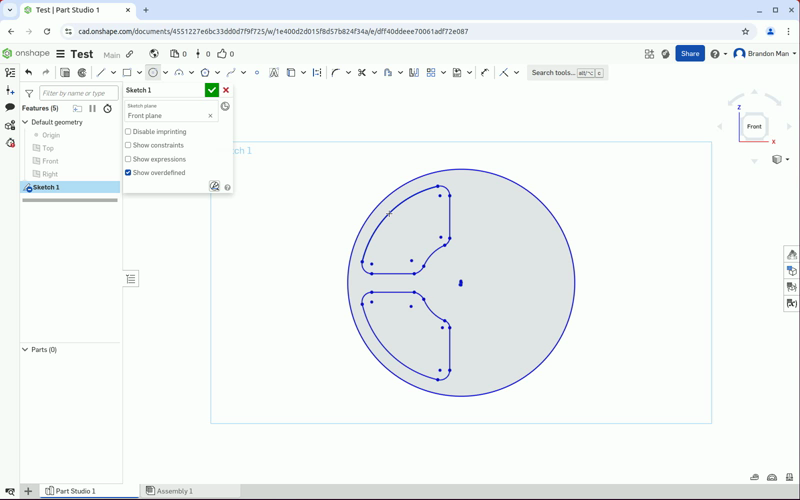
mouse_move(461, 282)
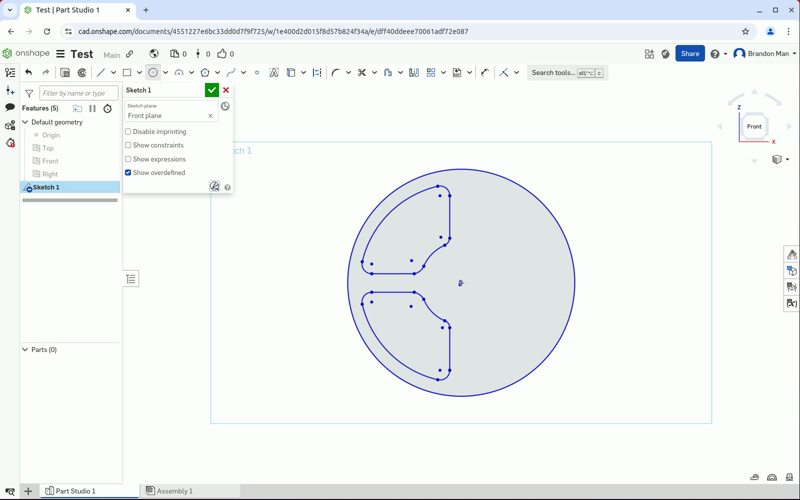
scroll(6)
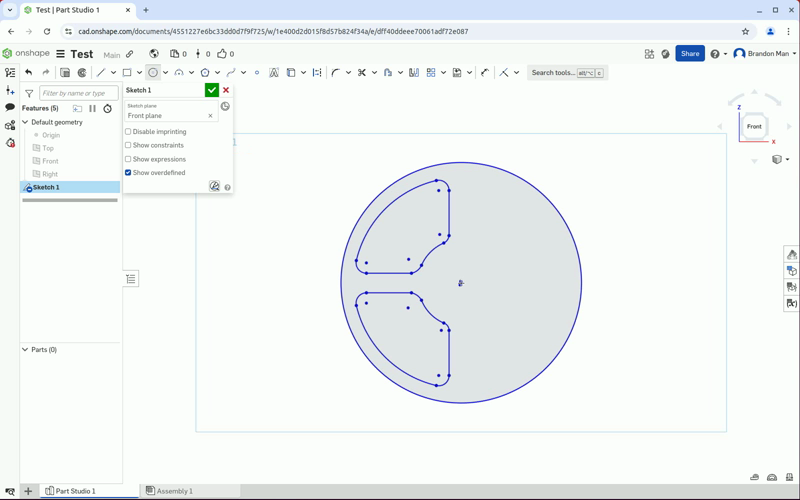
scroll(6)
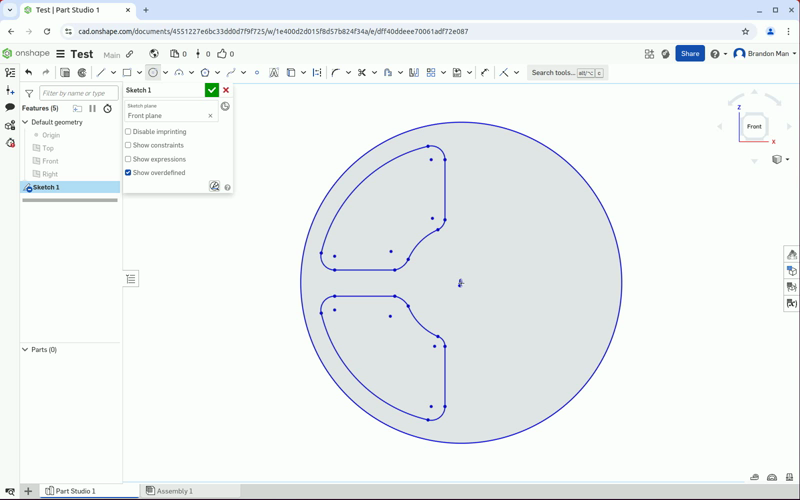
scroll(6)
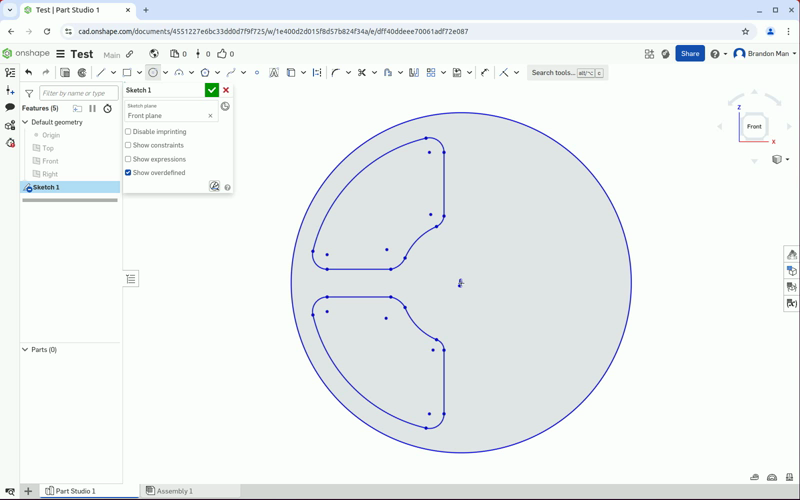
scroll(6)
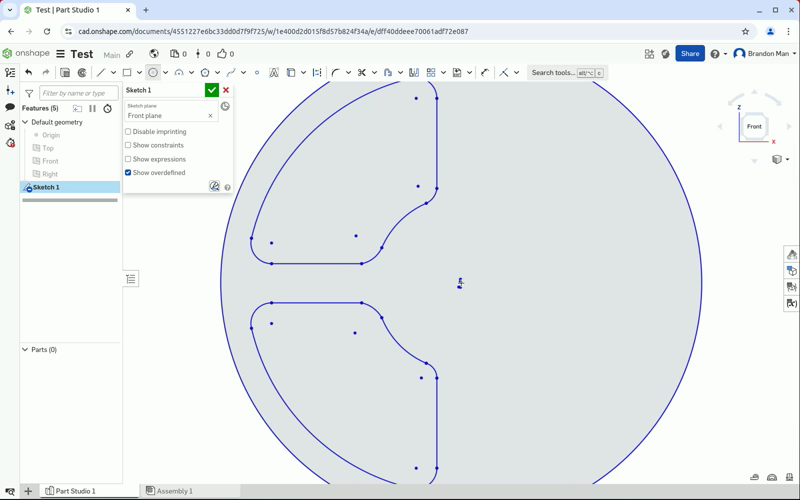
scroll(6)
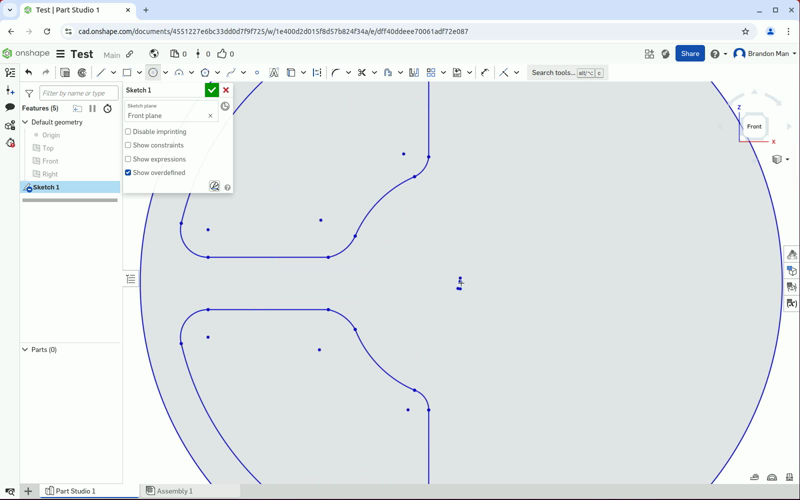
scroll(6)
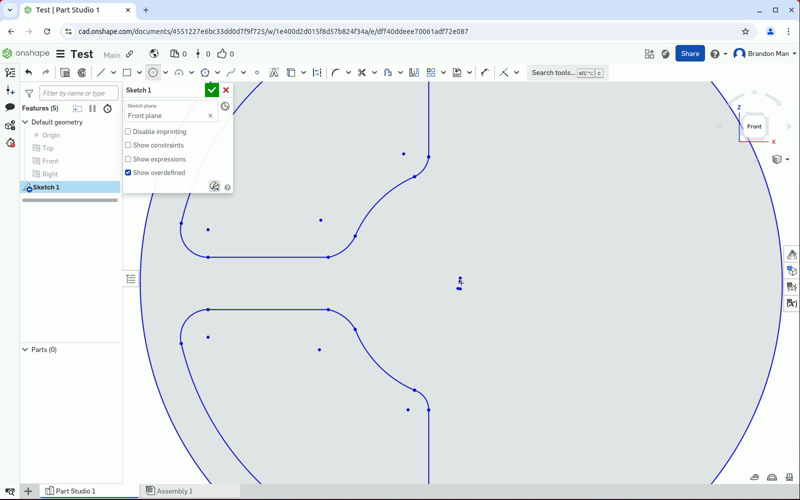
scroll(6)
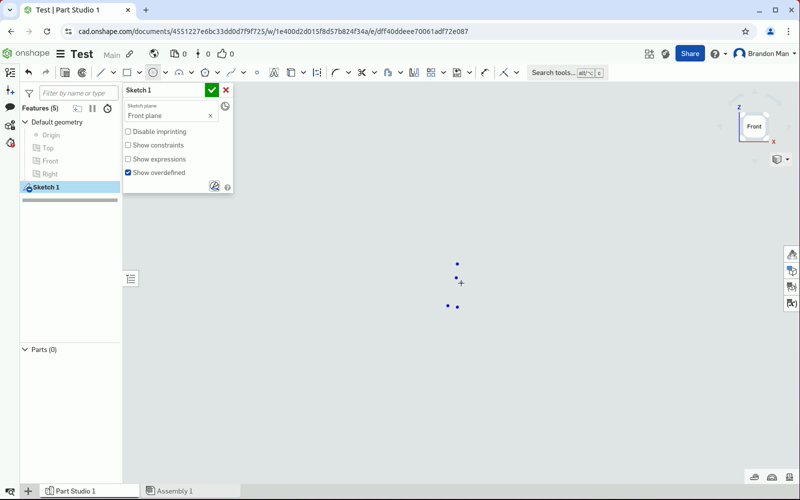
click(461, 282)
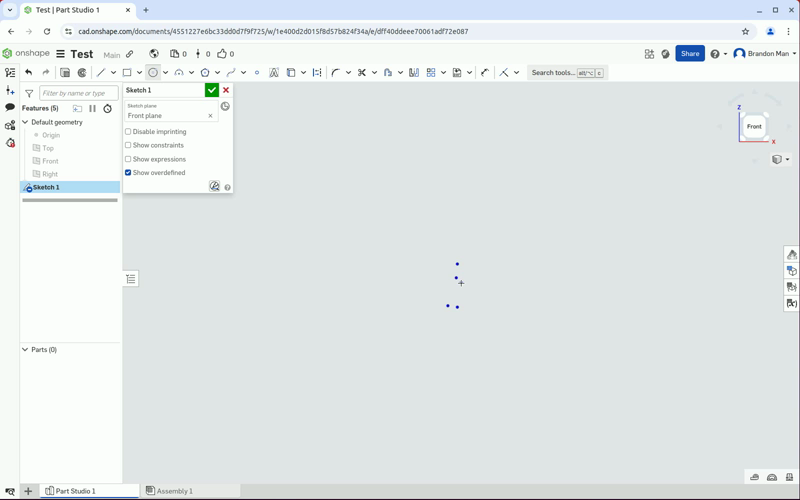
scroll(-6)
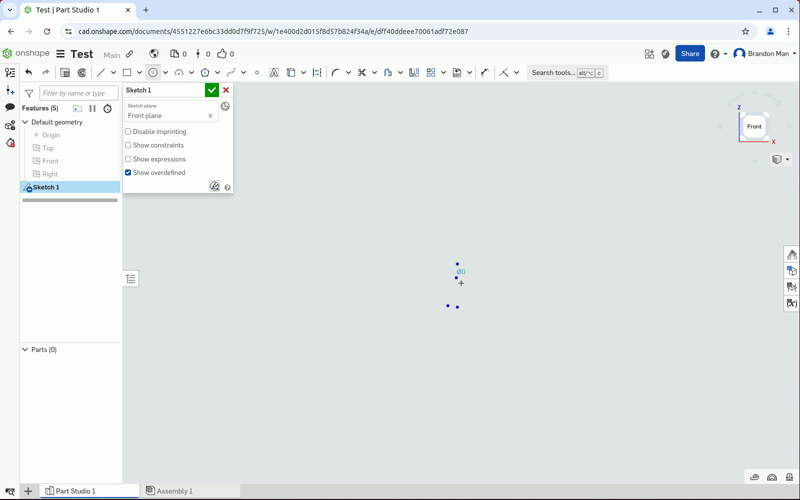
scroll(-6)
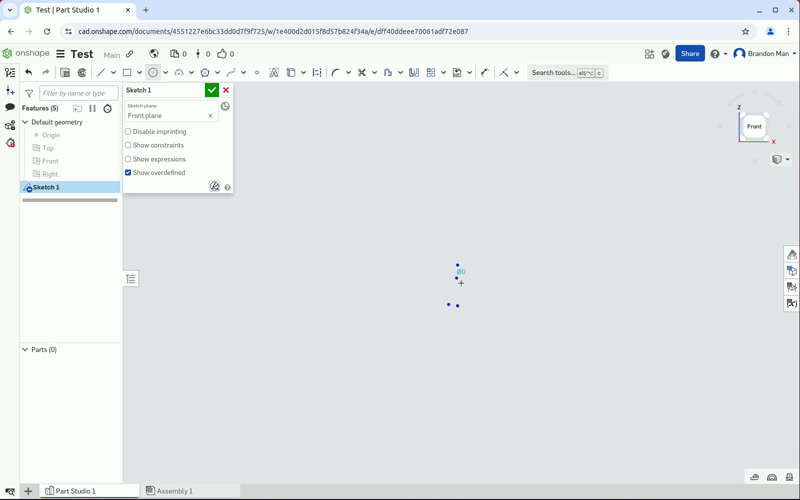
scroll(-6)
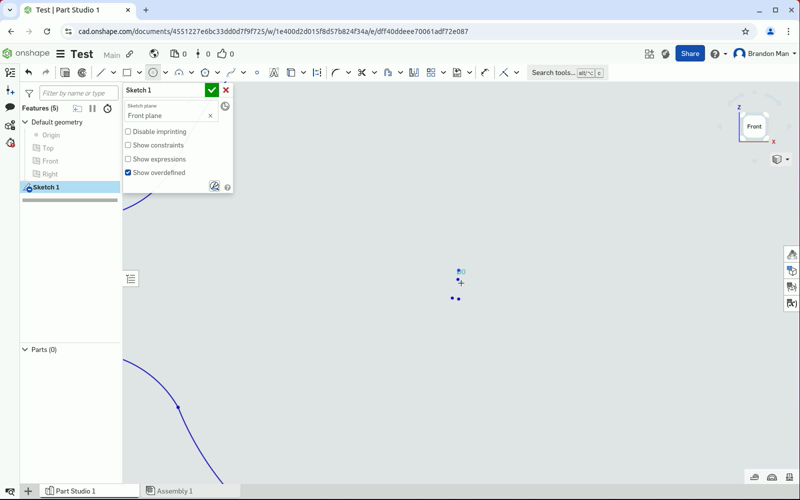
scroll(-6)
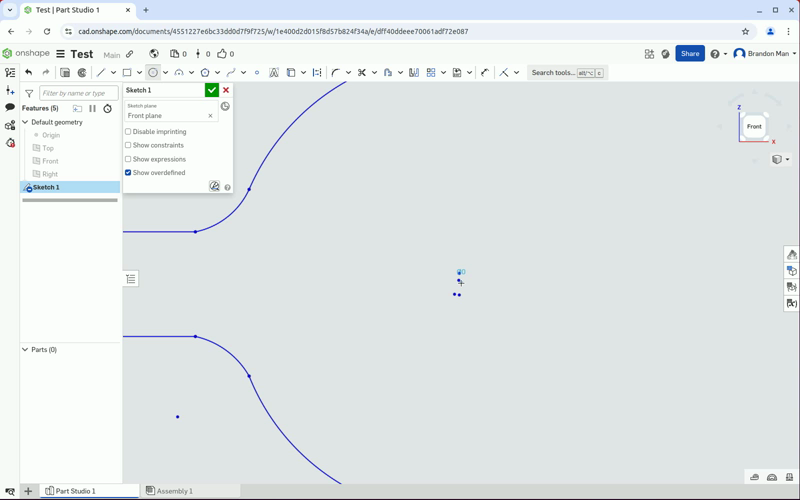
scroll(-6)
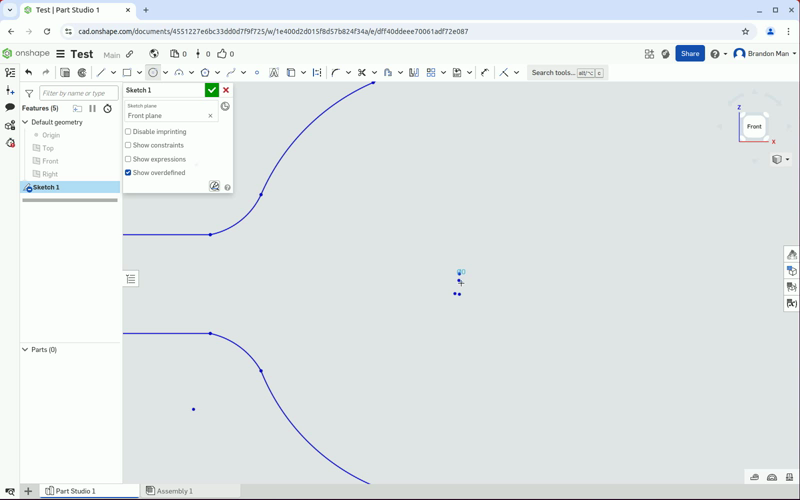
scroll(-6)
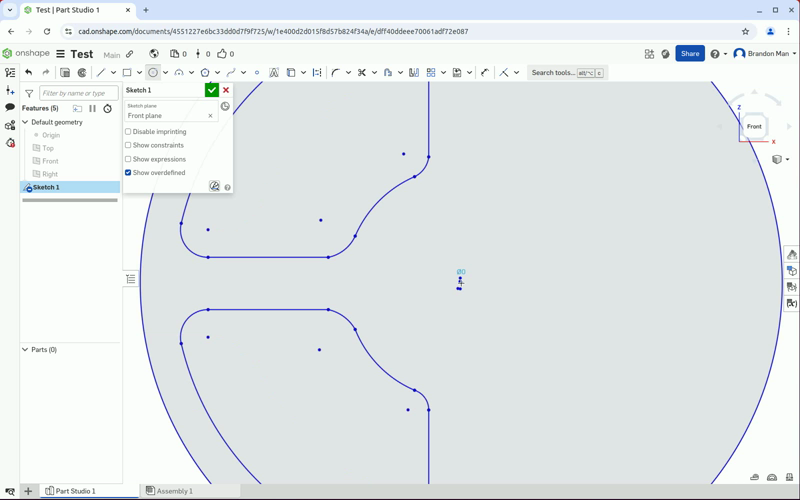
scroll(-6)
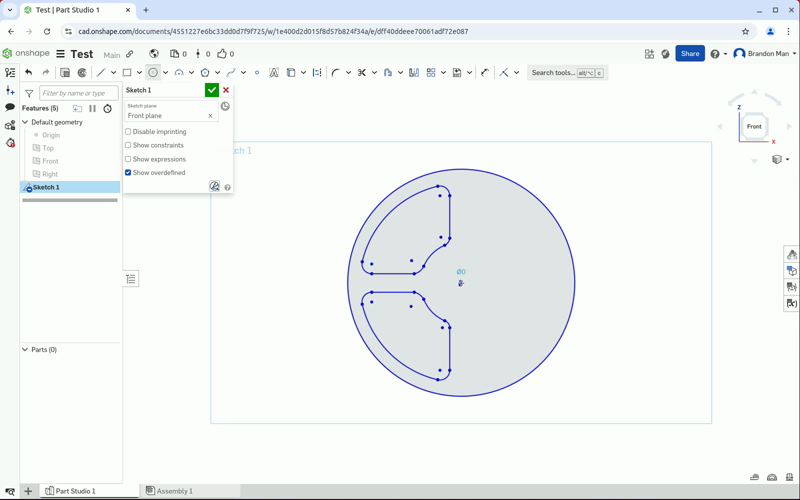
key_up(shift)
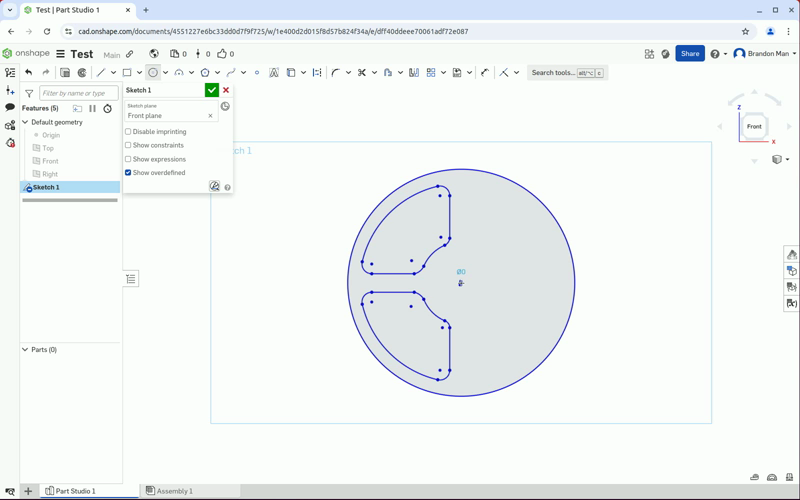
mouse_move(492, 282)
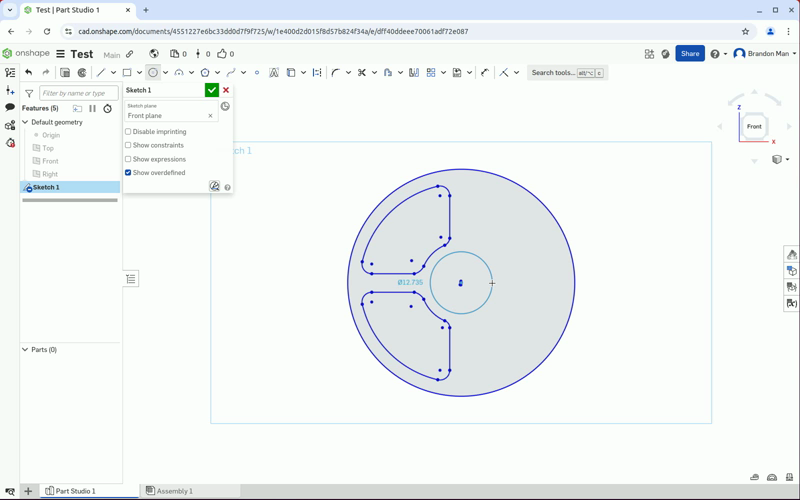
click(492, 282)
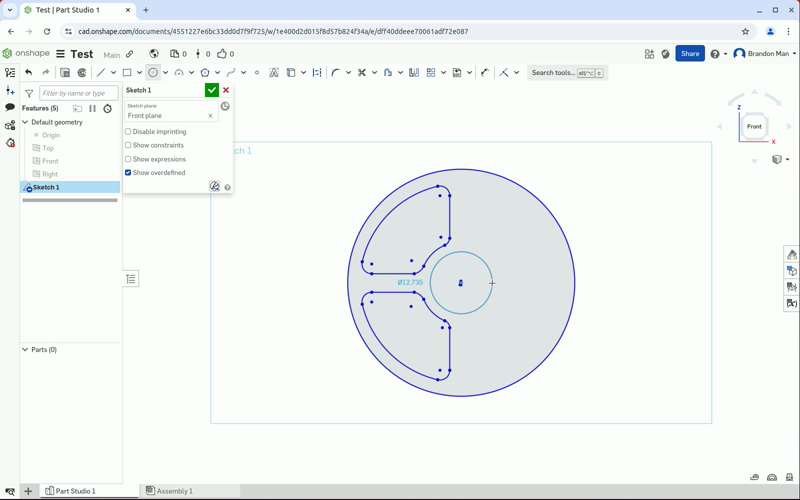
key(esc)
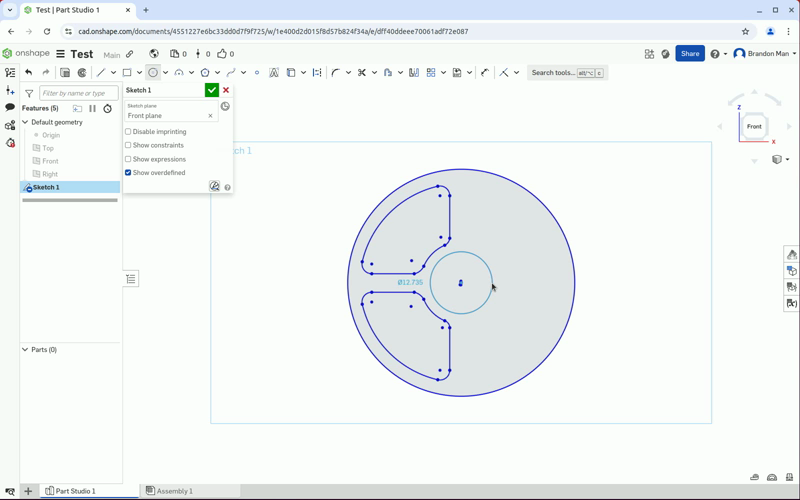
key(a)
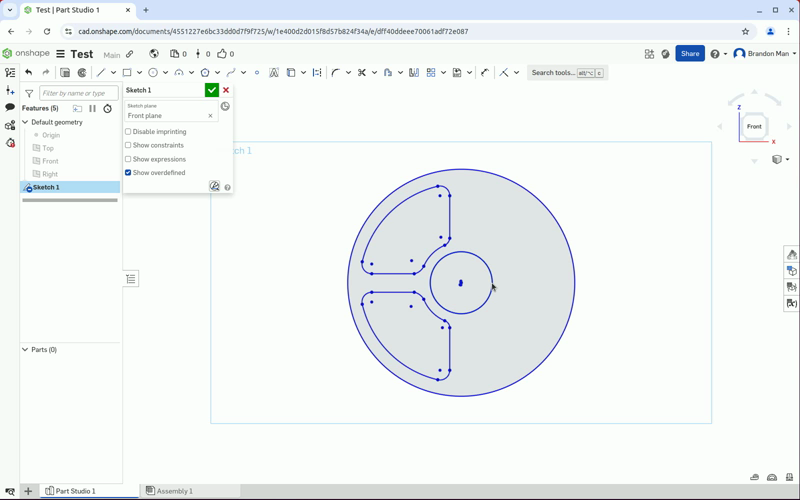
key_down(shift)
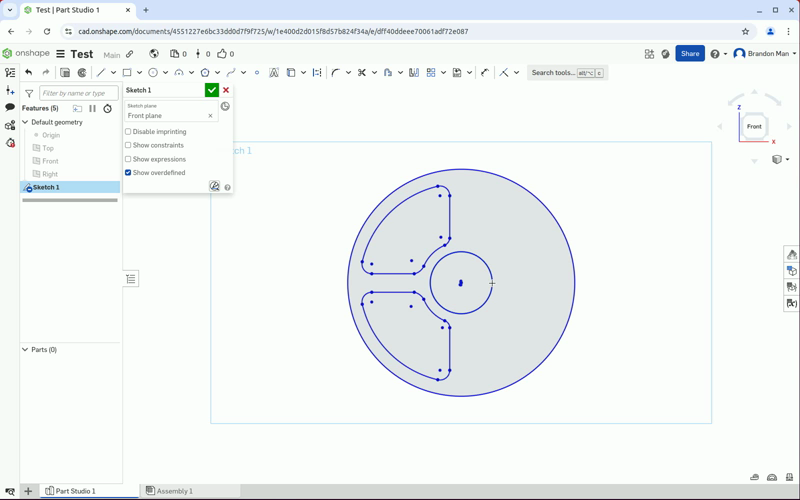
mouse_move(470, 370)
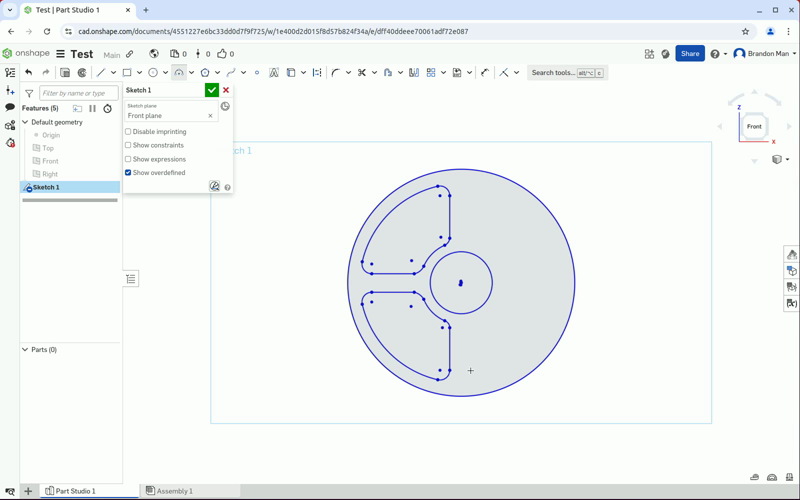
click(470, 370)
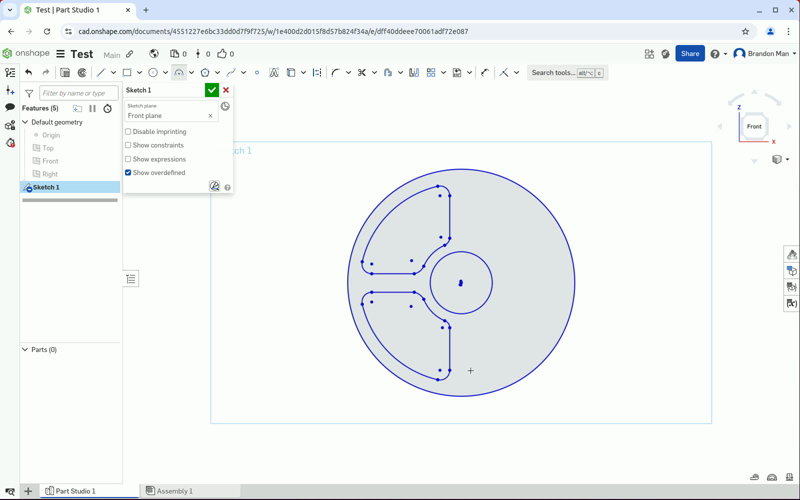
key_up(shift)
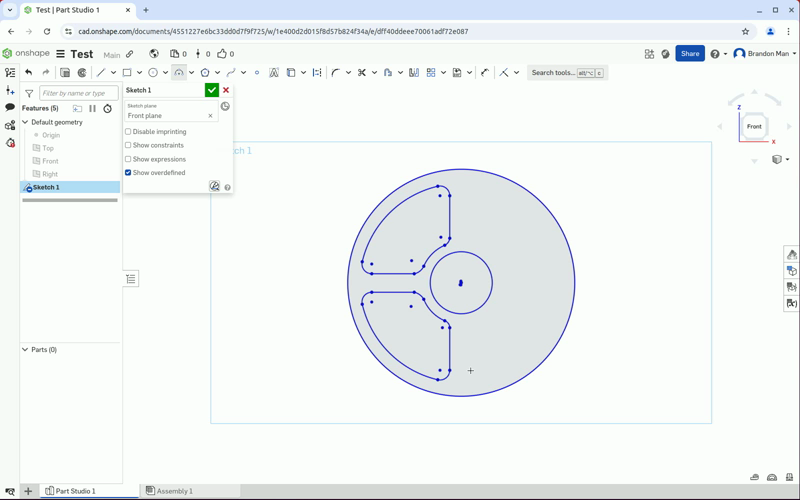
key_down(shift)
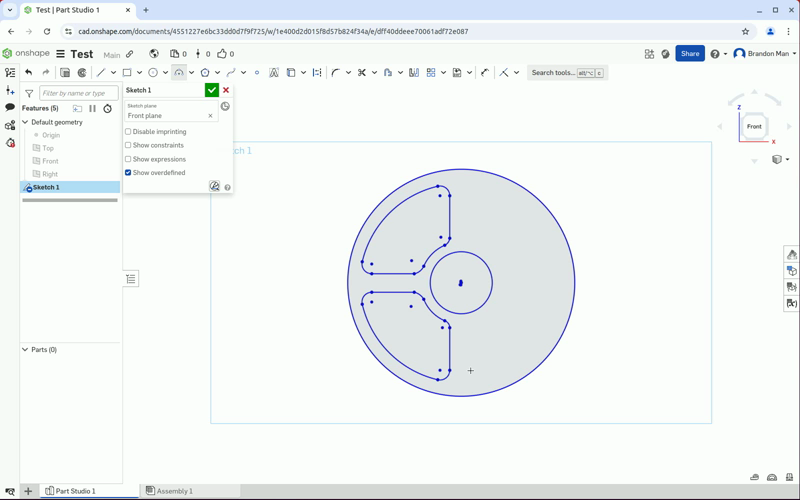
mouse_move(482, 379)
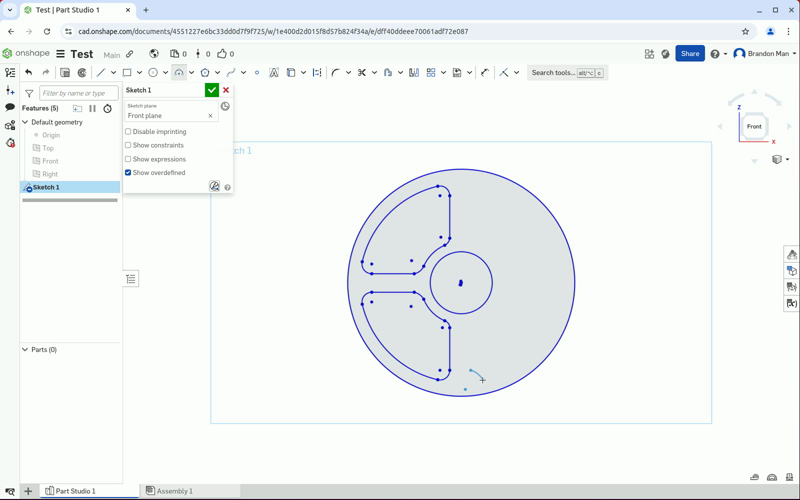
click(482, 379)
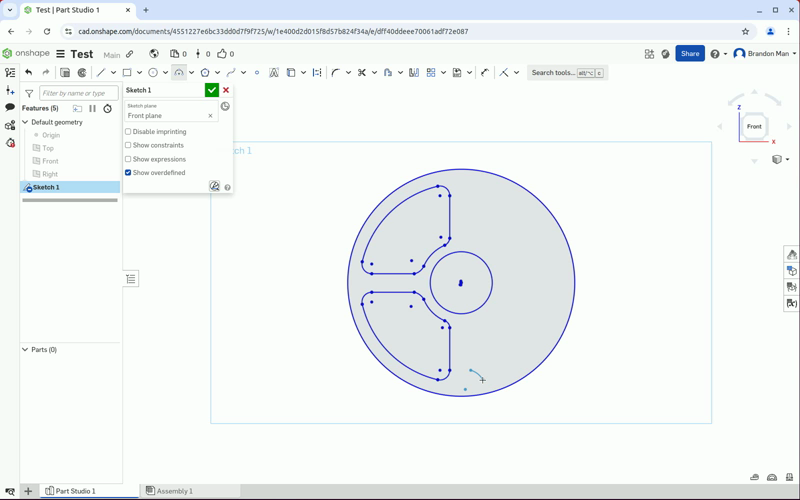
mouse_move(474, 377)
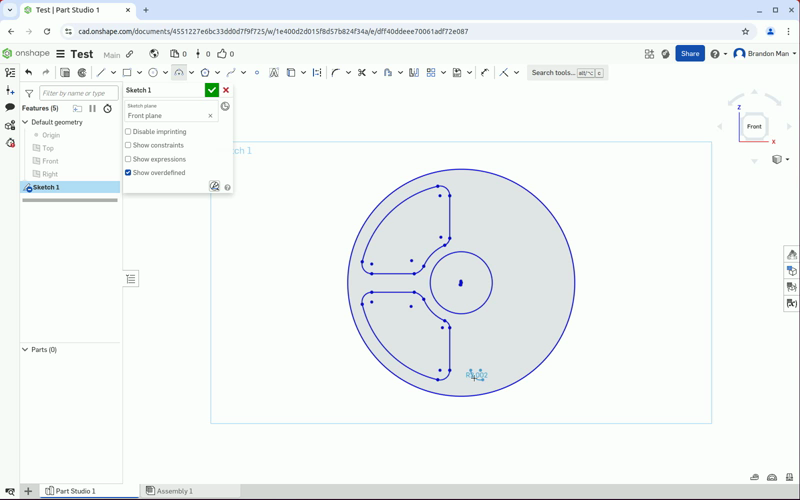
click(474, 377)
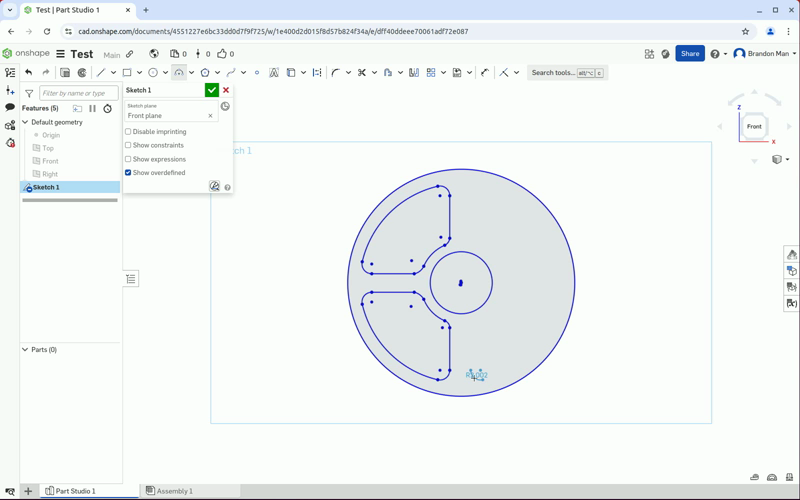
key_up(shift)
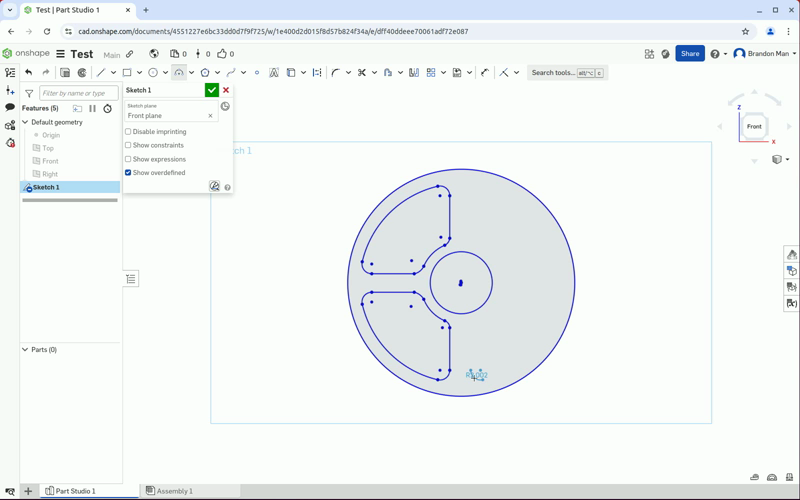
mouse_move(482, 379)
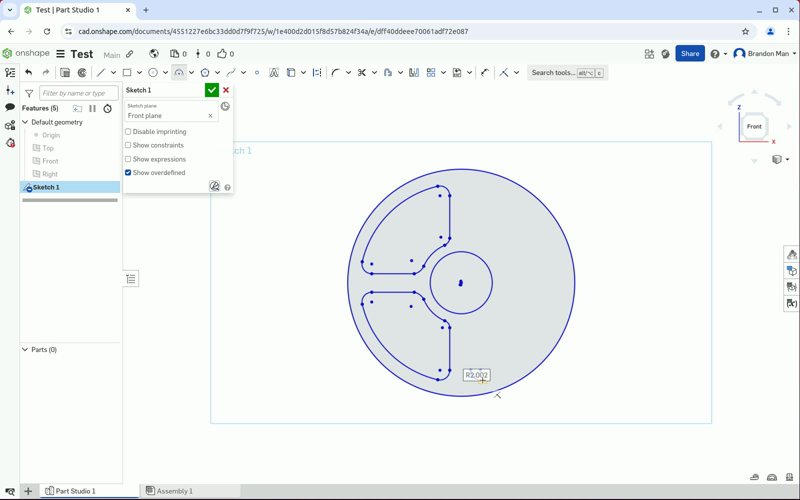
click(482, 379)
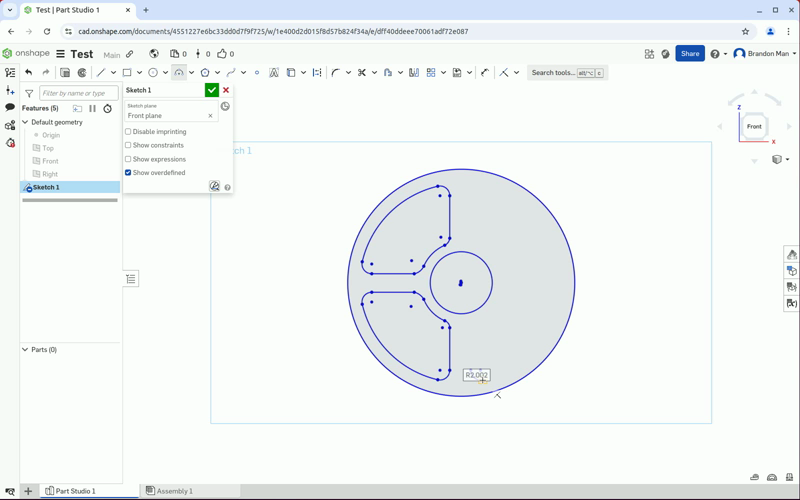
key_down(shift)
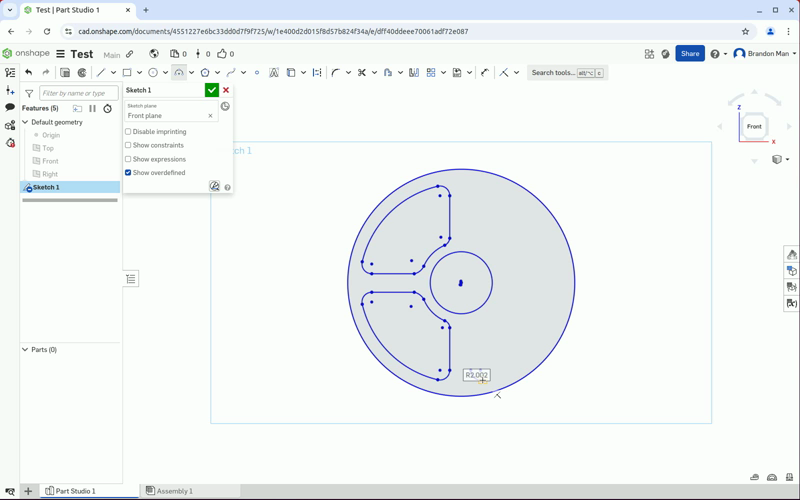
mouse_move(558, 304)
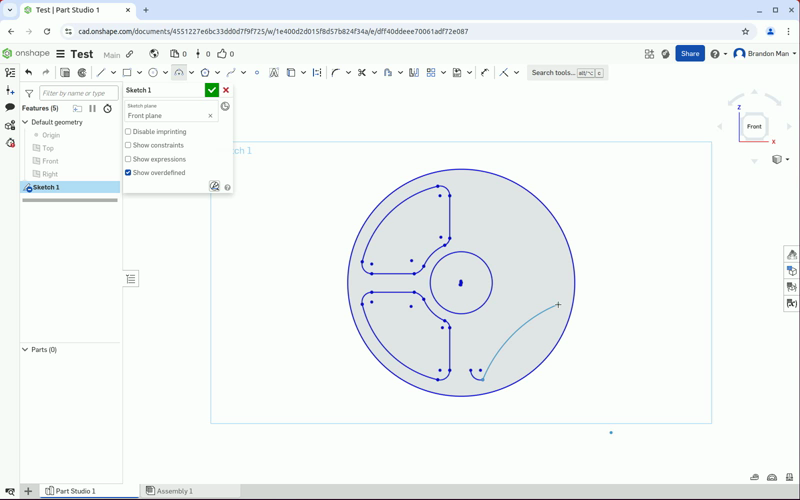
click(558, 304)
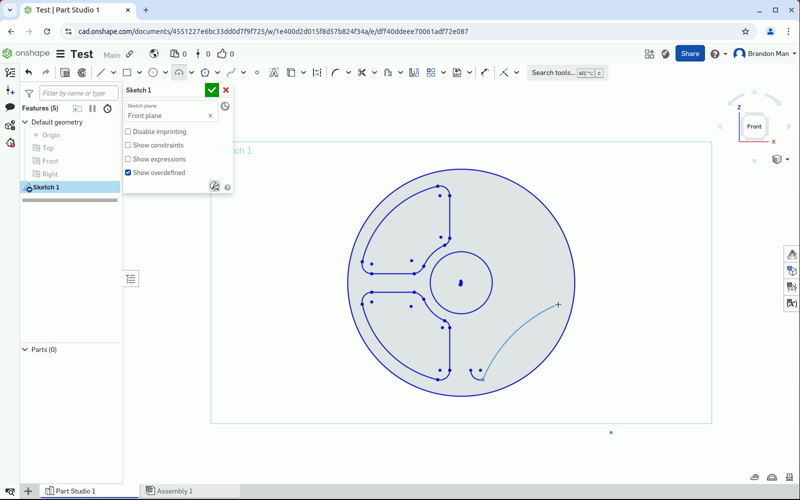
mouse_move(531, 352)
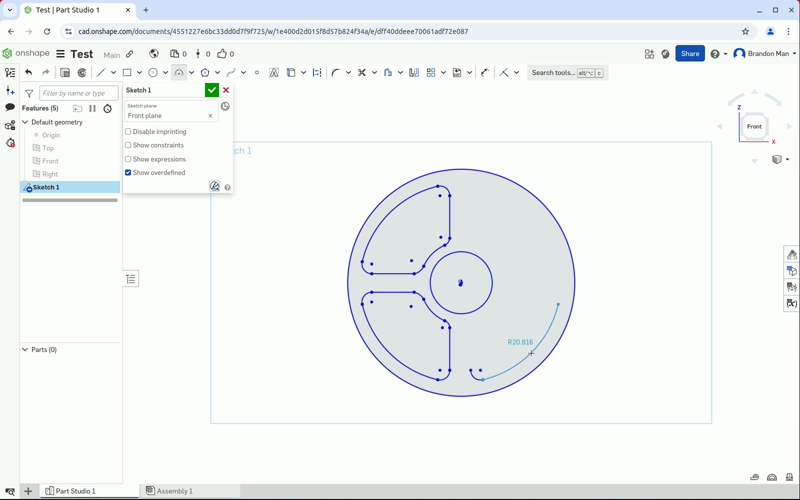
click(531, 352)
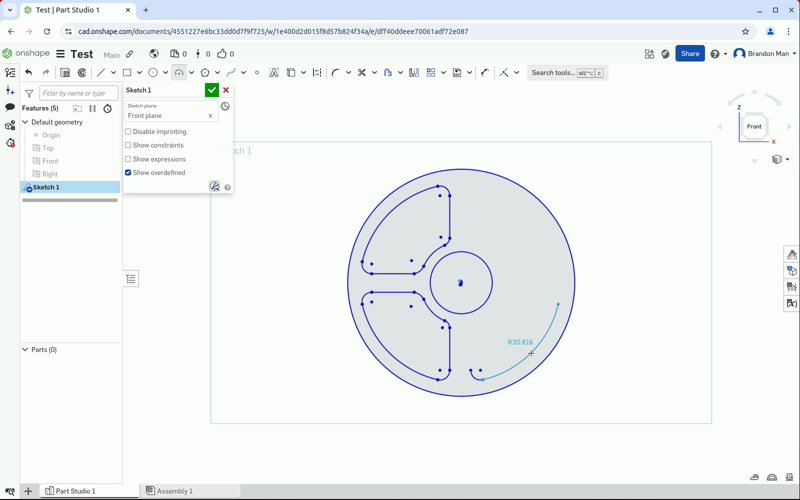
key_up(shift)
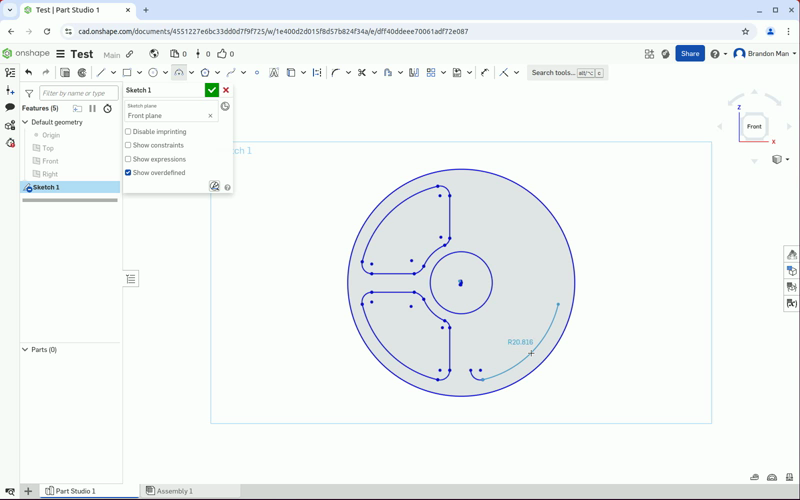
mouse_move(558, 304)
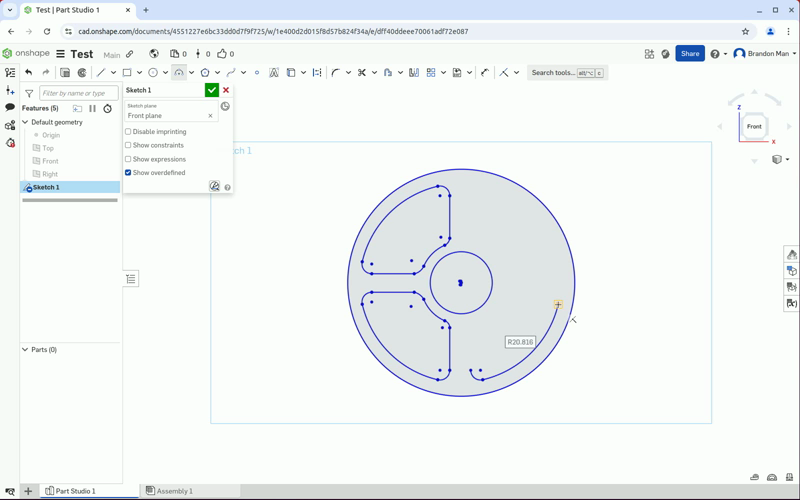
click(558, 304)
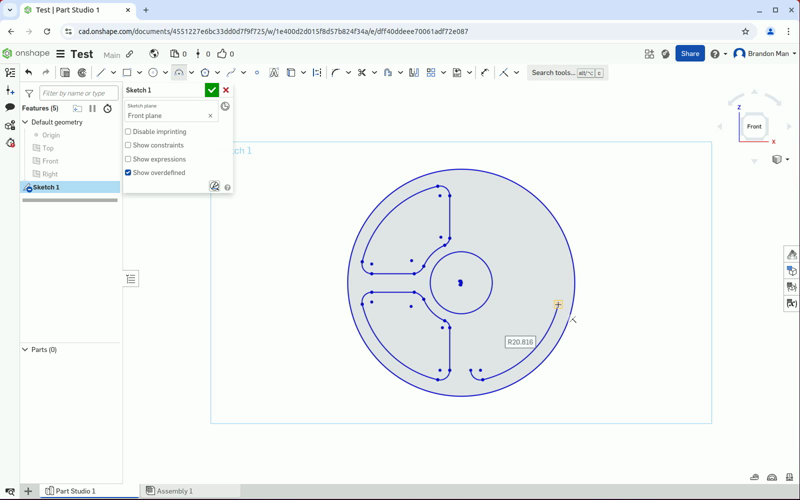
key_down(shift)
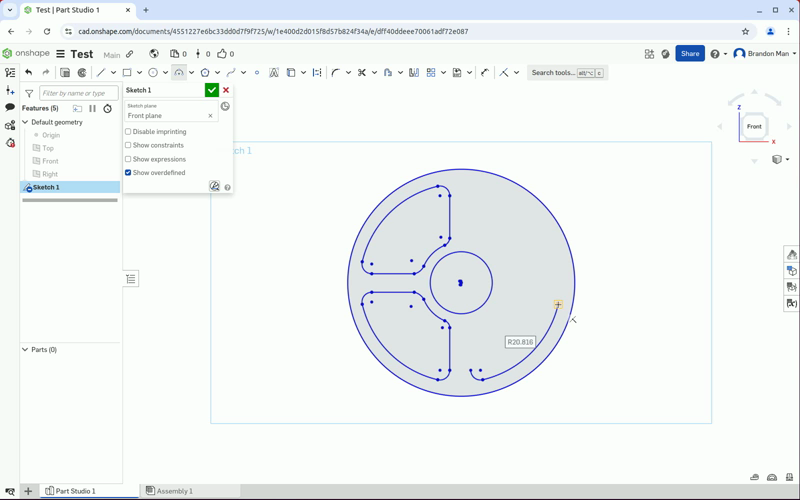
mouse_move(548, 292)
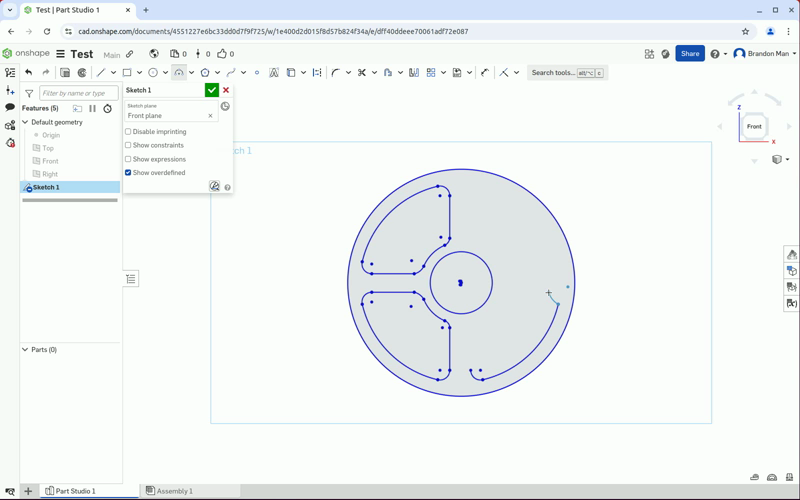
click(548, 292)
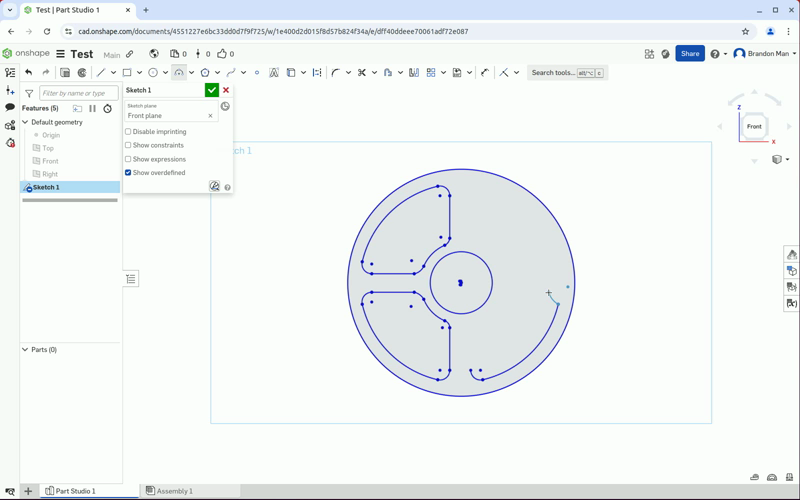
mouse_move(556, 295)
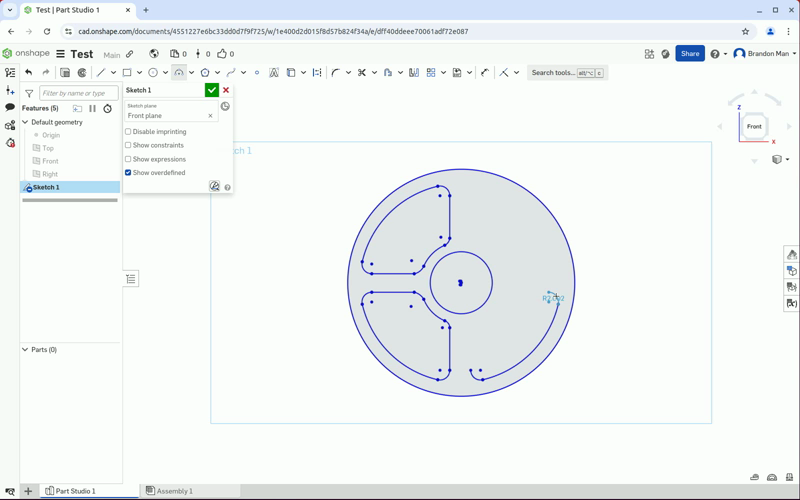
click(556, 295)
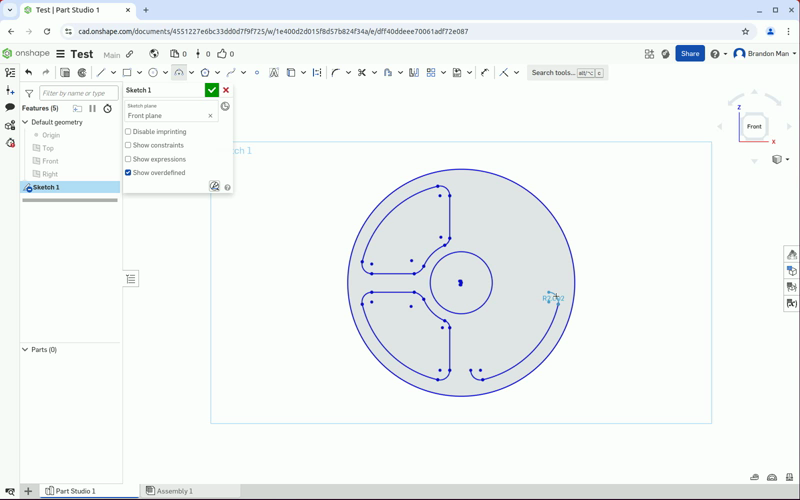
key_up(shift)
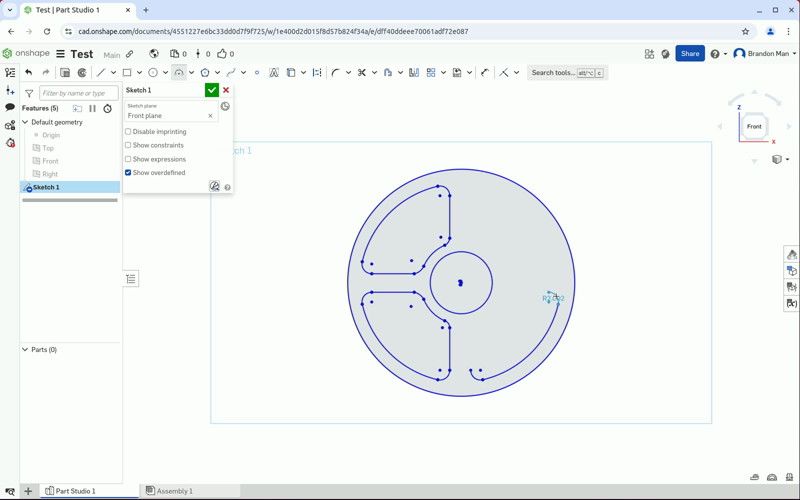
key(esc)
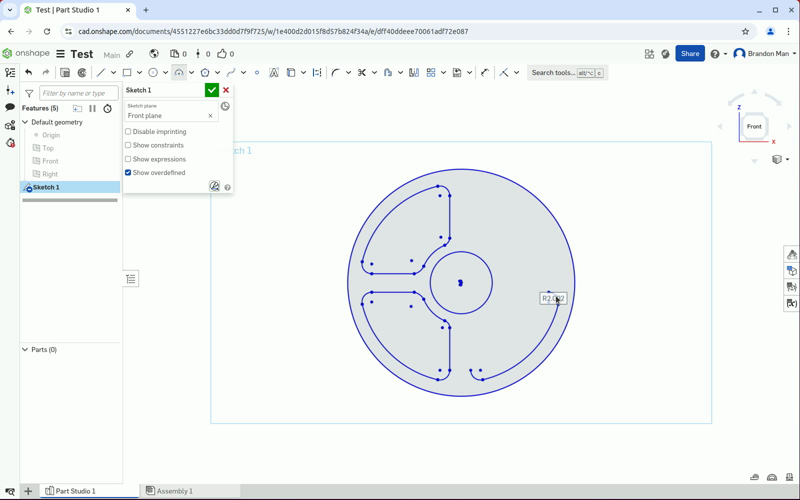
key(l)
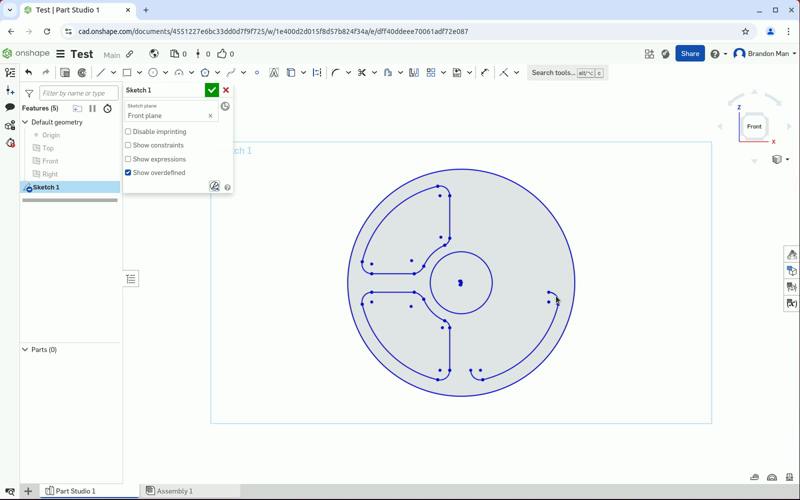
mouse_move(548, 292)
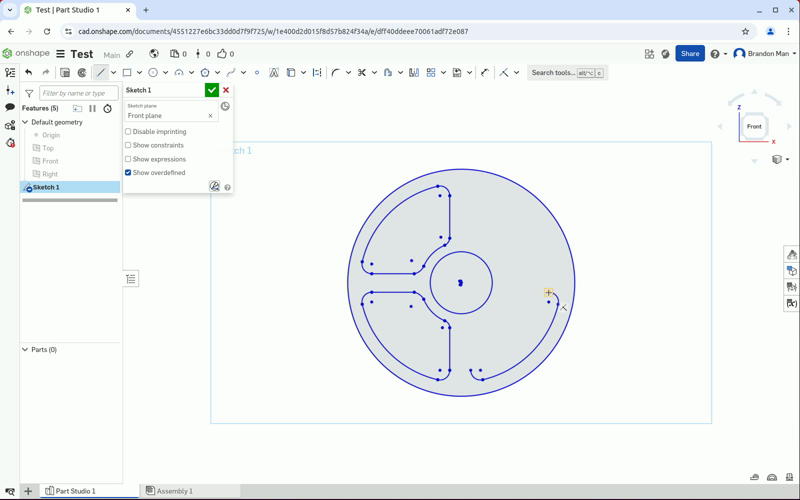
click(548, 292)
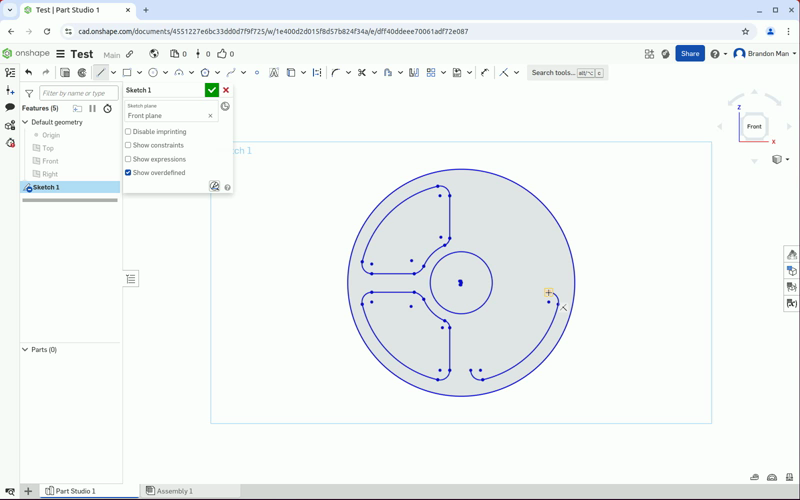
key_down(shift)
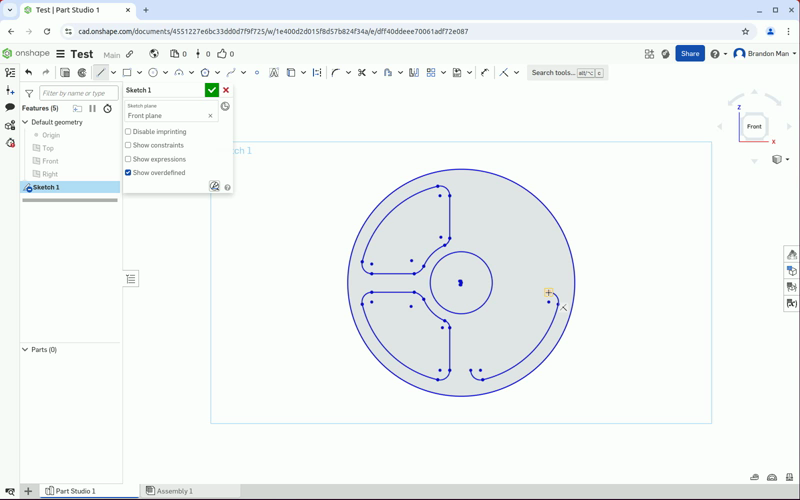
mouse_move(578, 292)
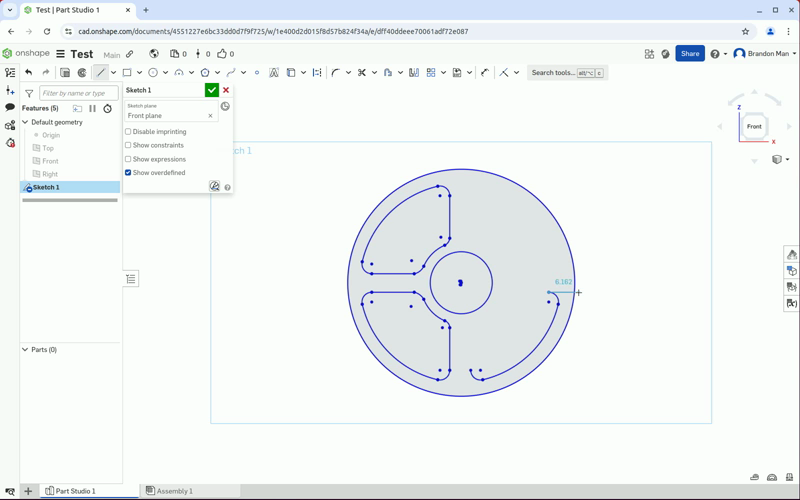
mouse_move(506, 292)
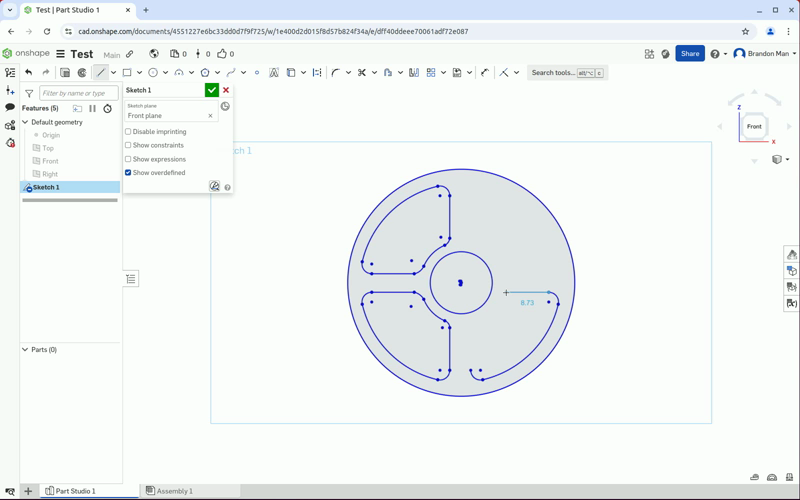
click(506, 292)
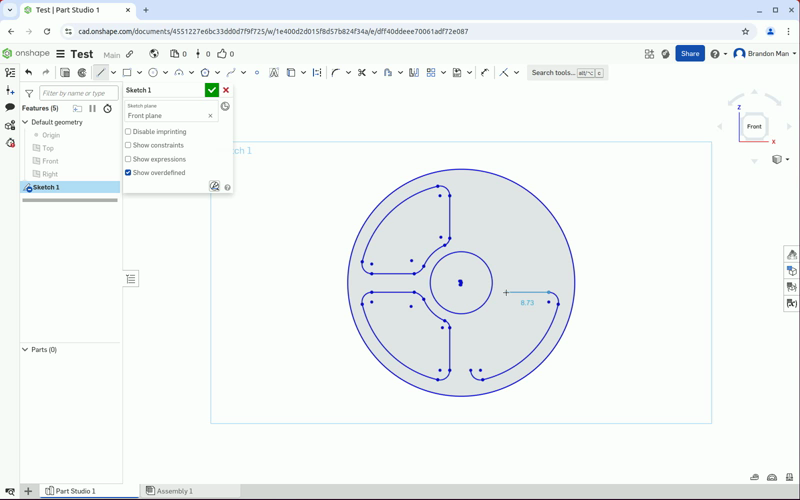
key_up(shift)
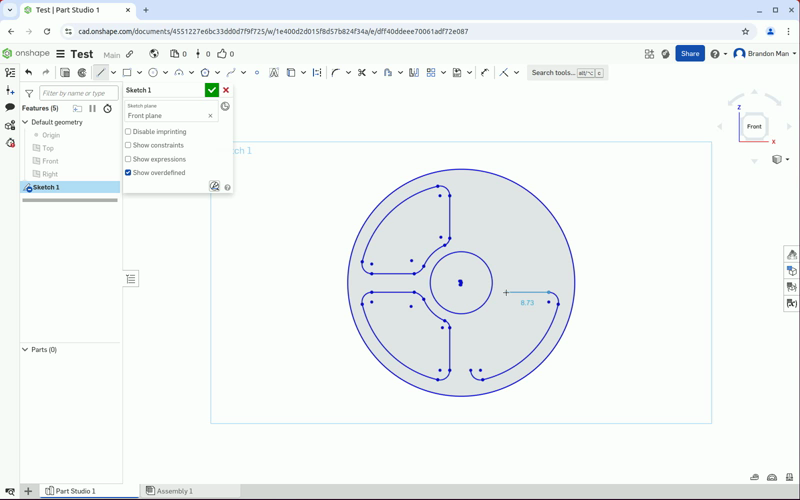
key(esc)
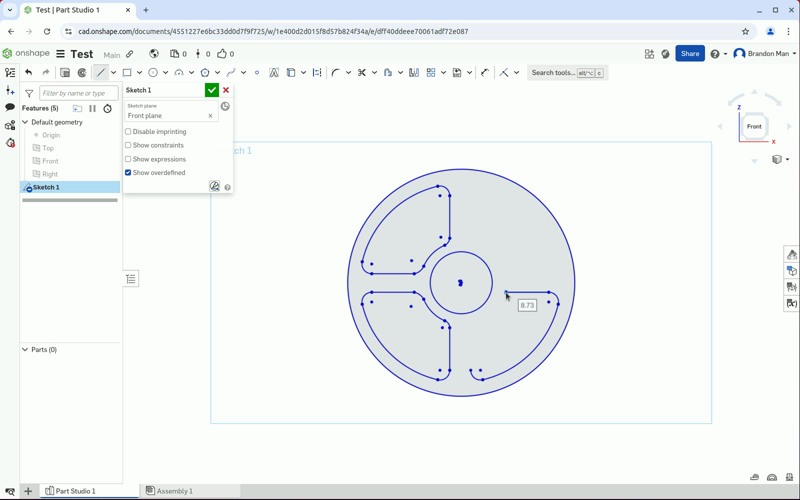
key(a)
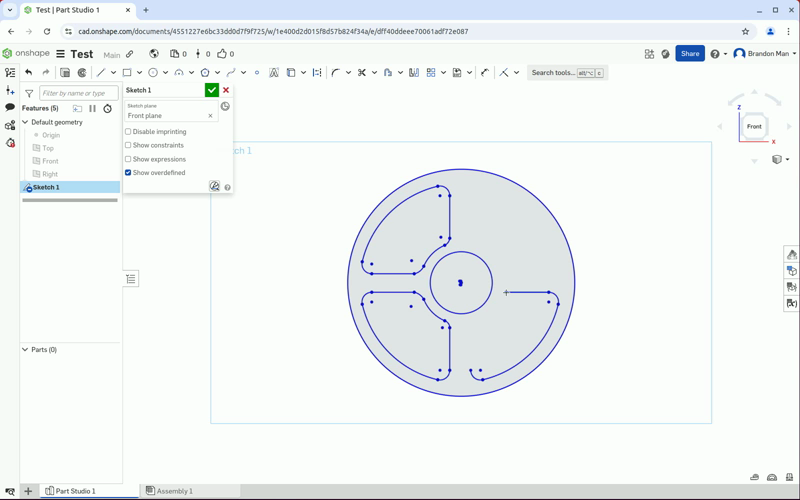
mouse_move(506, 292)
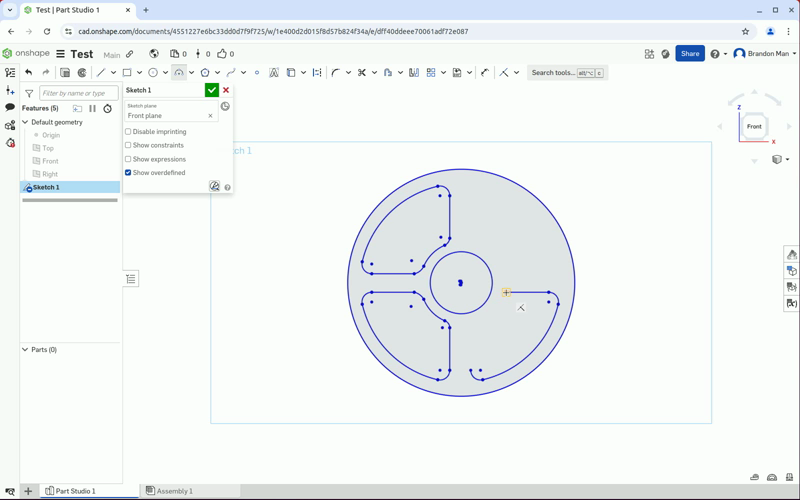
click(506, 292)
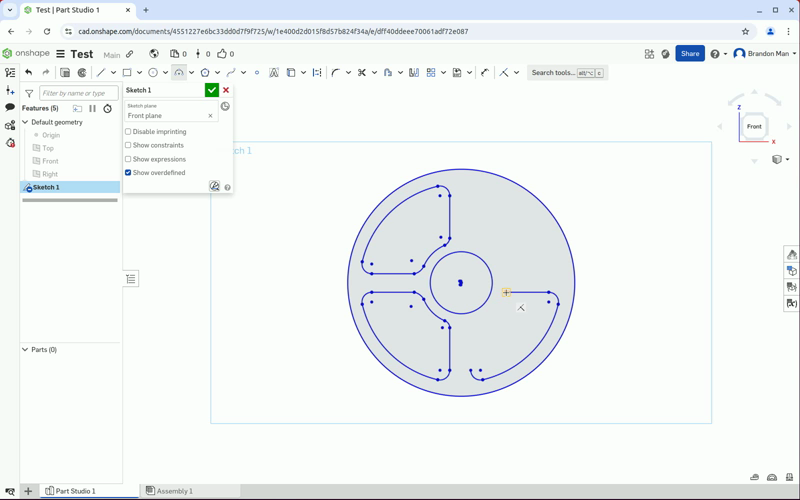
key_down(shift)
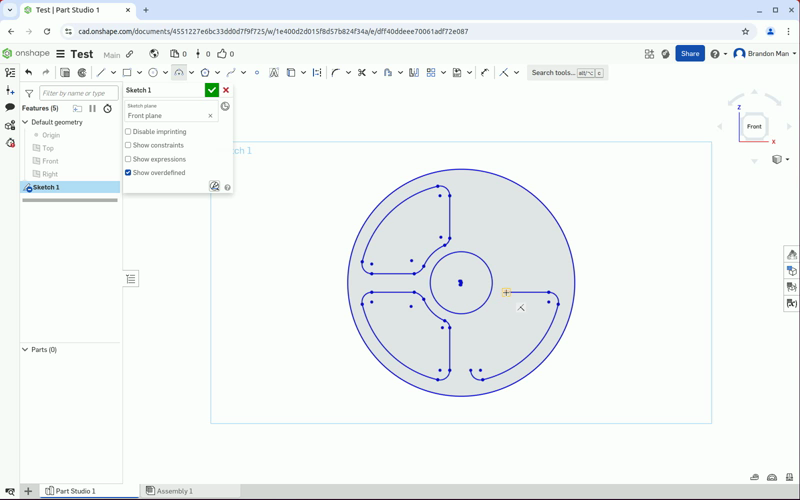
mouse_move(496, 299)
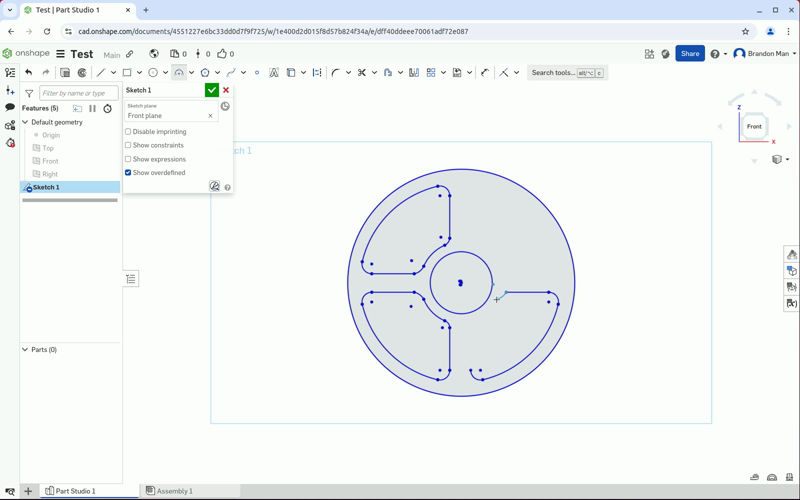
click(496, 299)
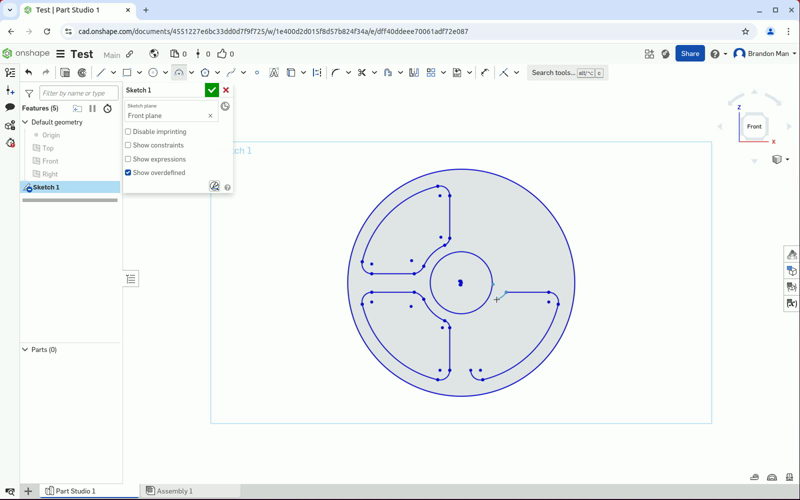
mouse_move(500, 294)
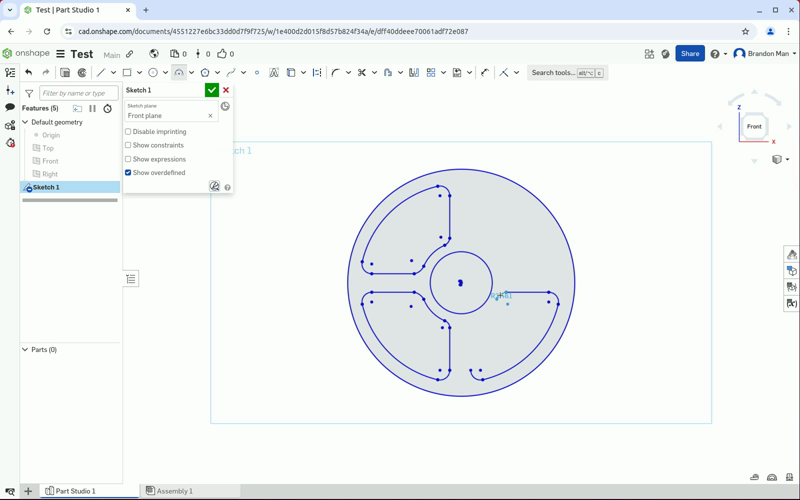
click(500, 294)
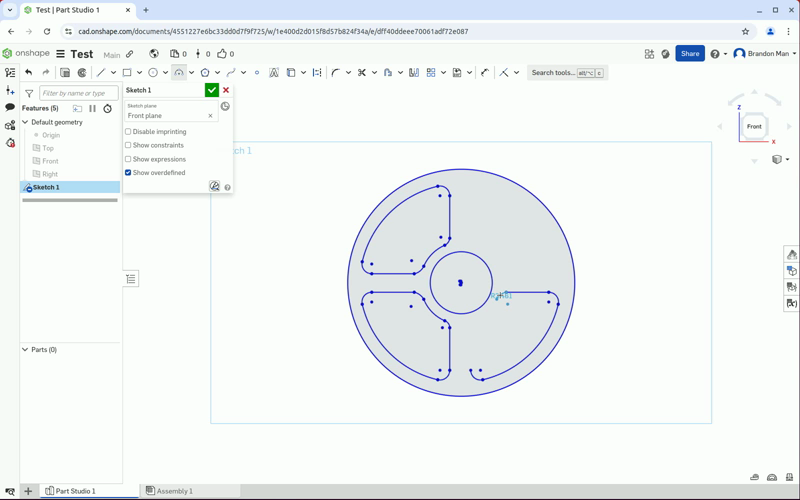
key_up(shift)
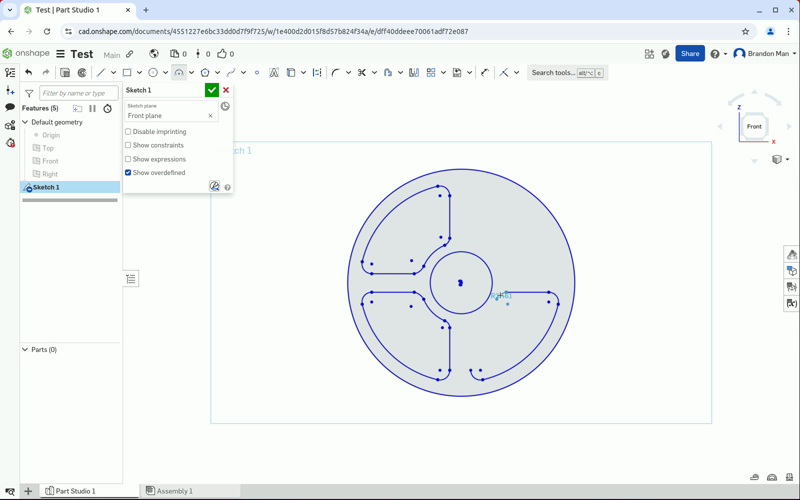
mouse_move(496, 299)
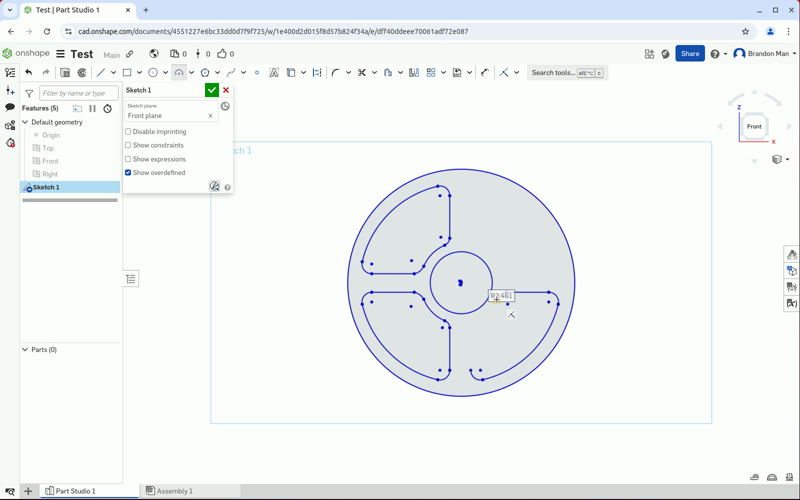
click(496, 299)
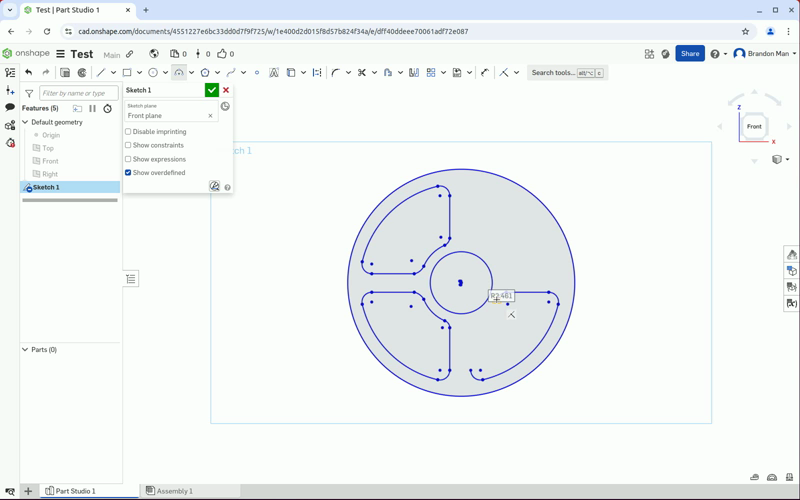
key_down(shift)
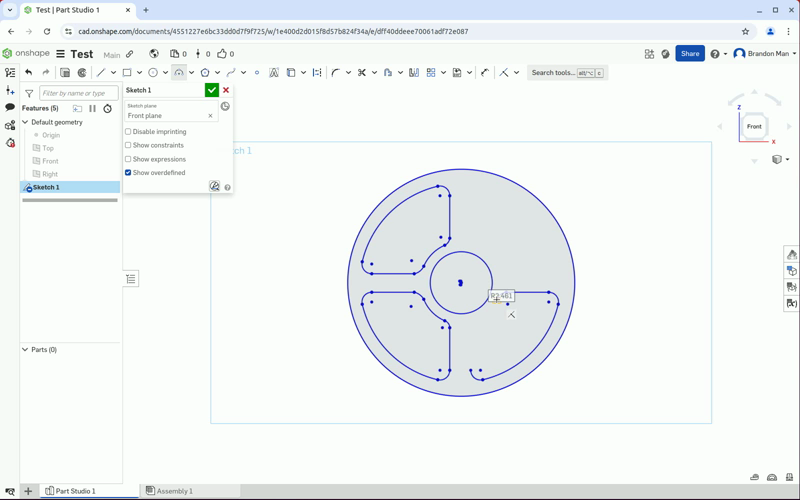
mouse_move(475, 320)
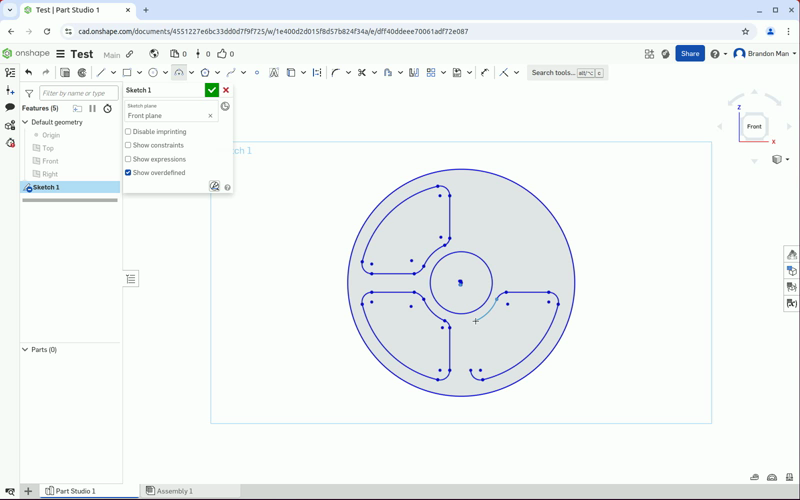
click(475, 320)
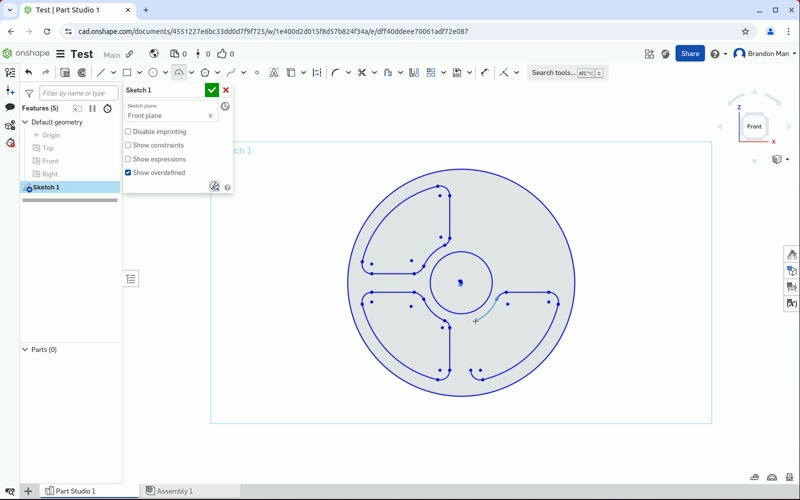
mouse_move(488, 312)
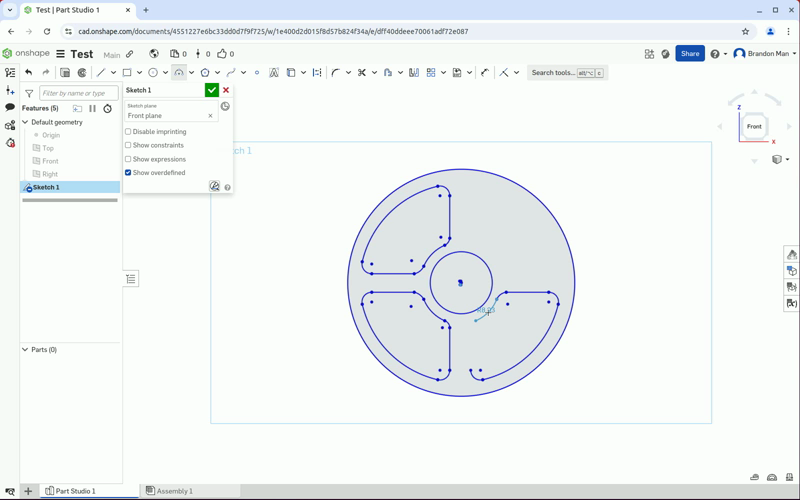
click(488, 312)
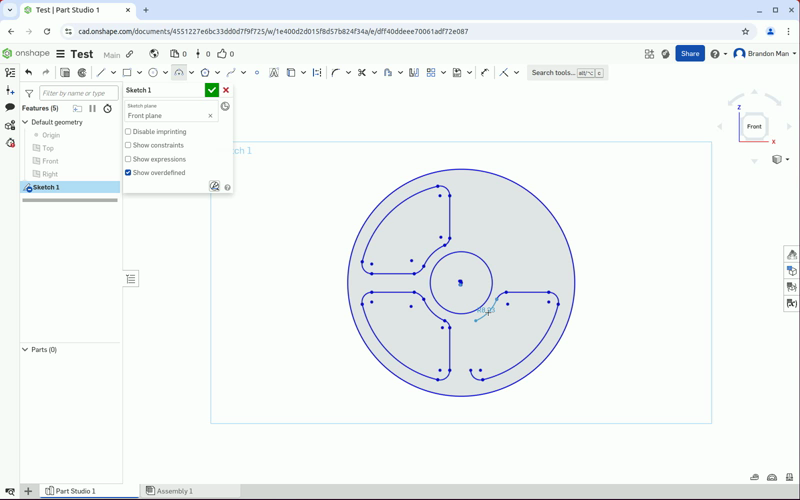
key_up(shift)
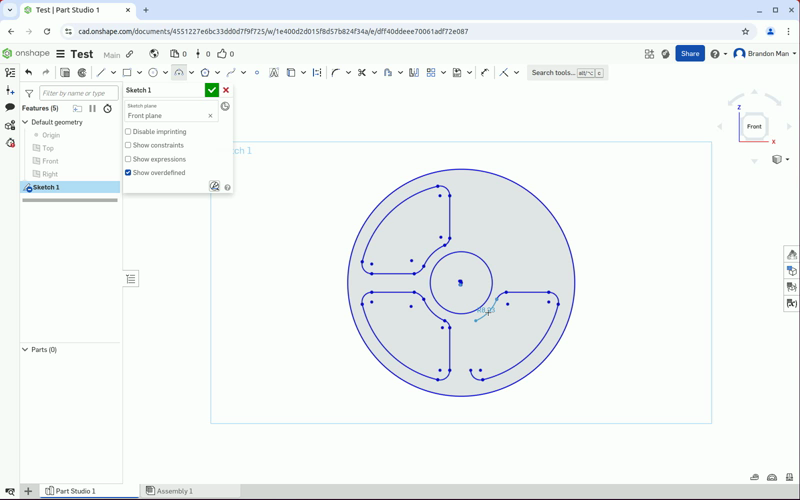
mouse_move(475, 320)
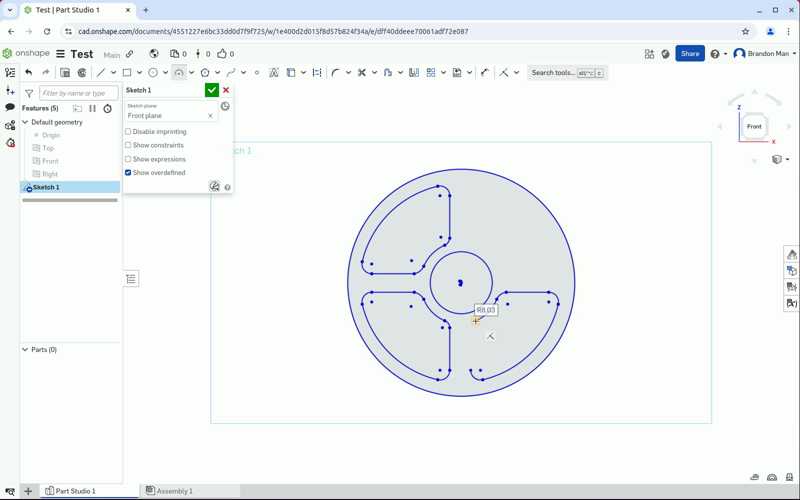
click(475, 320)
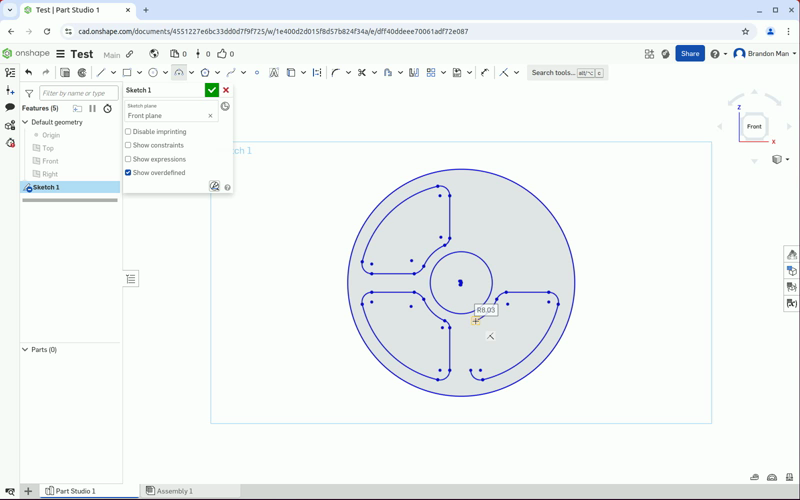
key_down(shift)
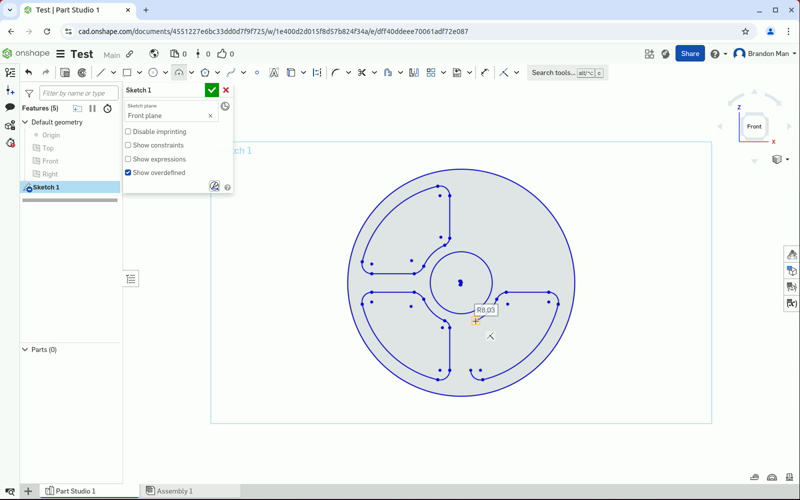
mouse_move(470, 327)
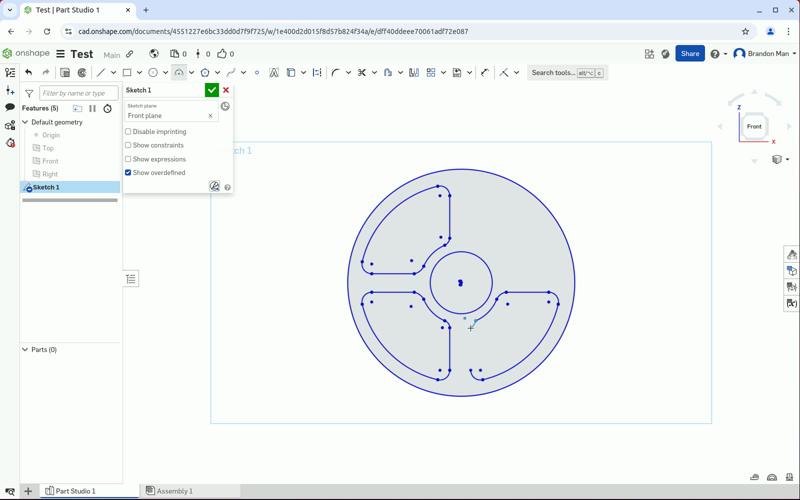
click(470, 327)
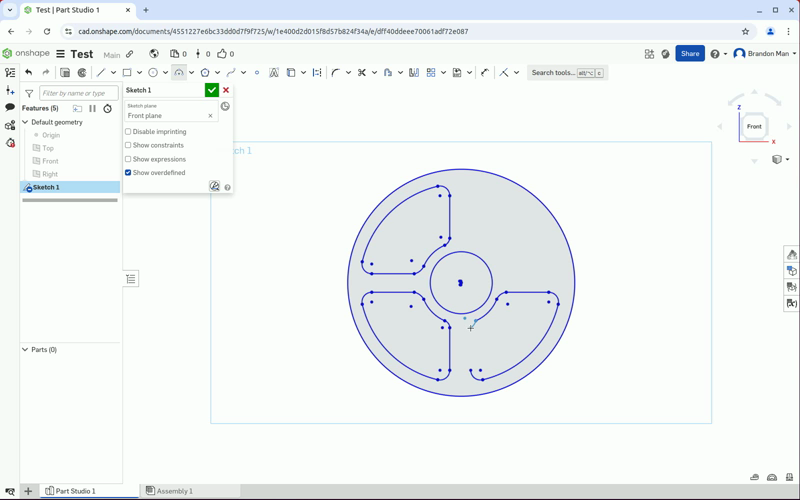
mouse_move(472, 323)
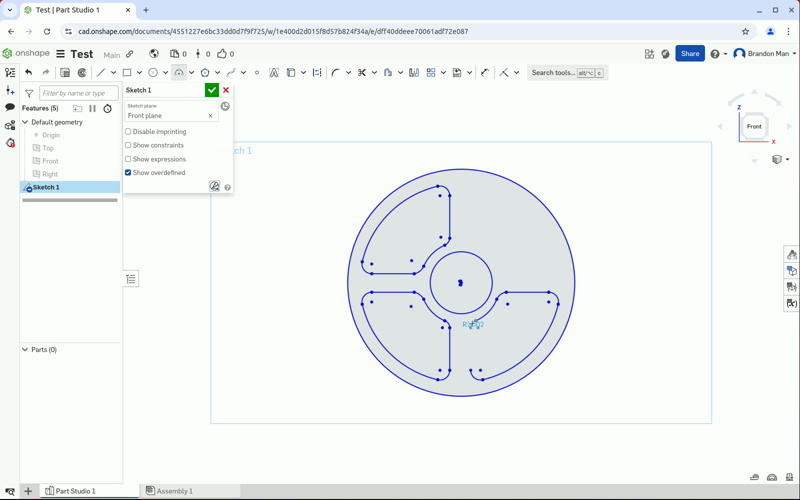
scroll(6)
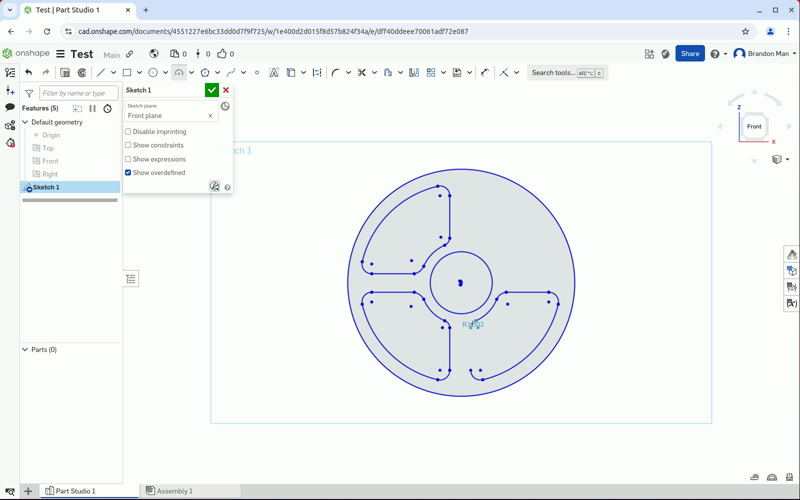
scroll(6)
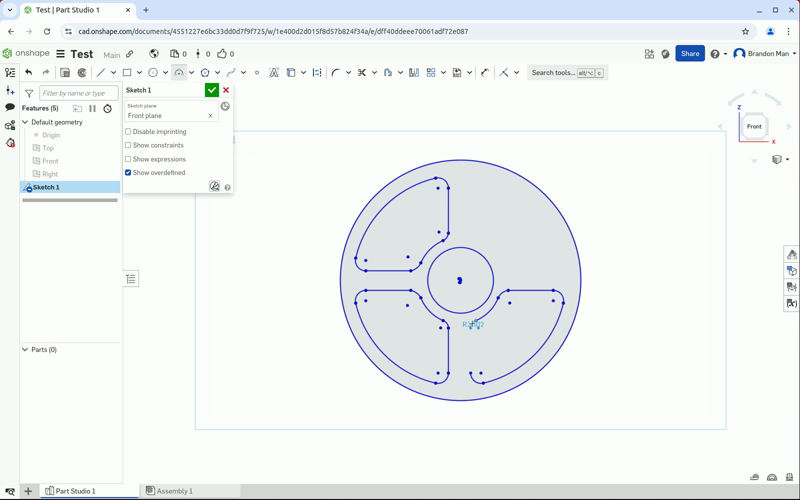
scroll(6)
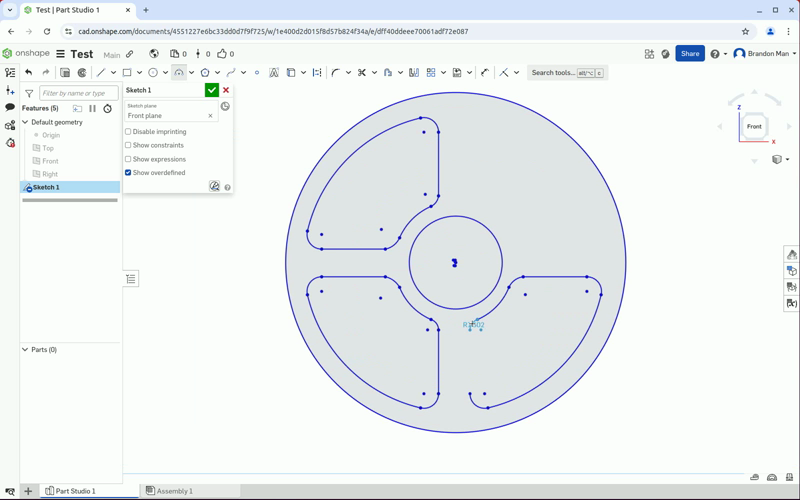
scroll(6)
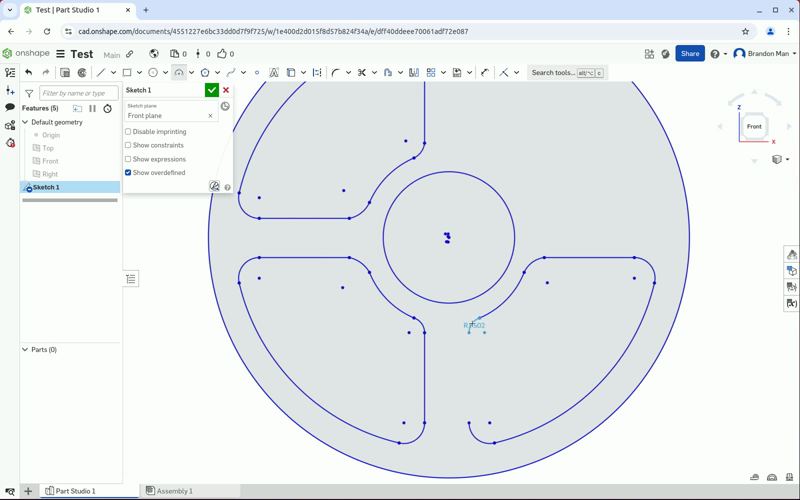
scroll(6)
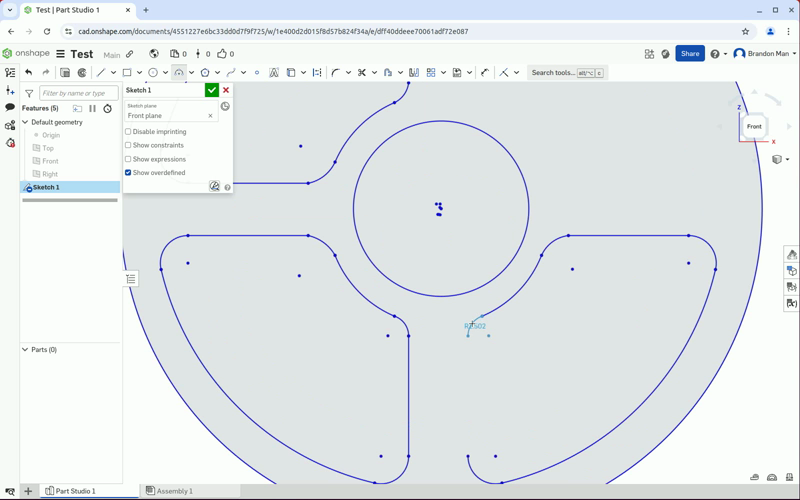
scroll(6)
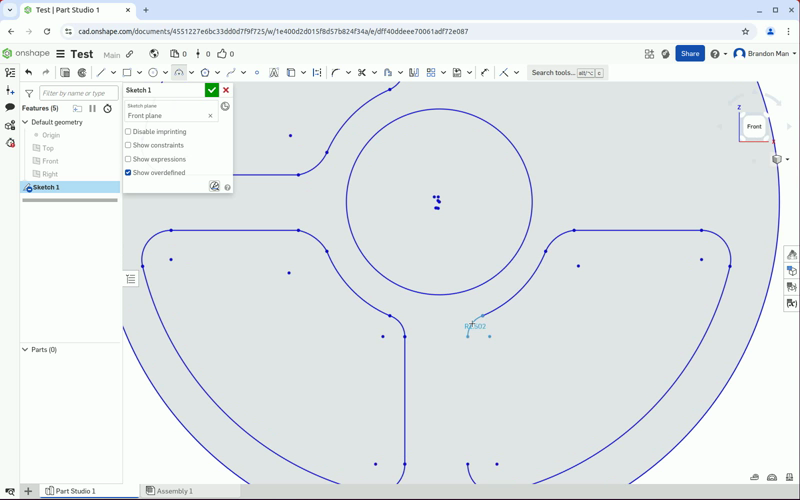
scroll(6)
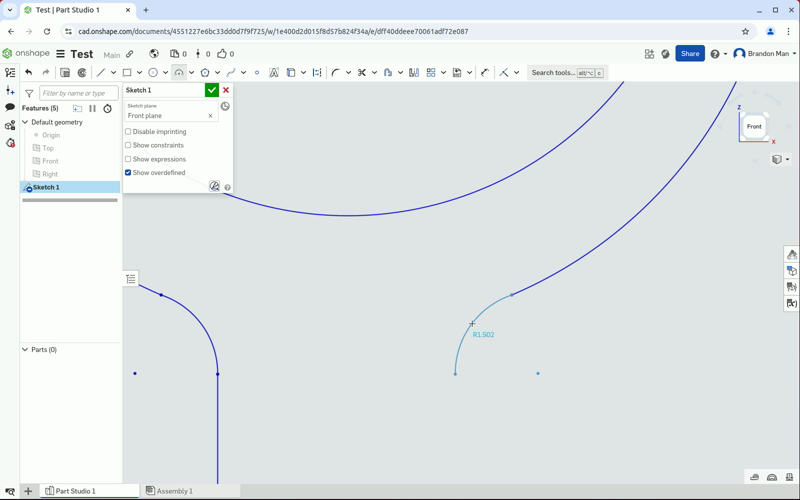
click(472, 323)
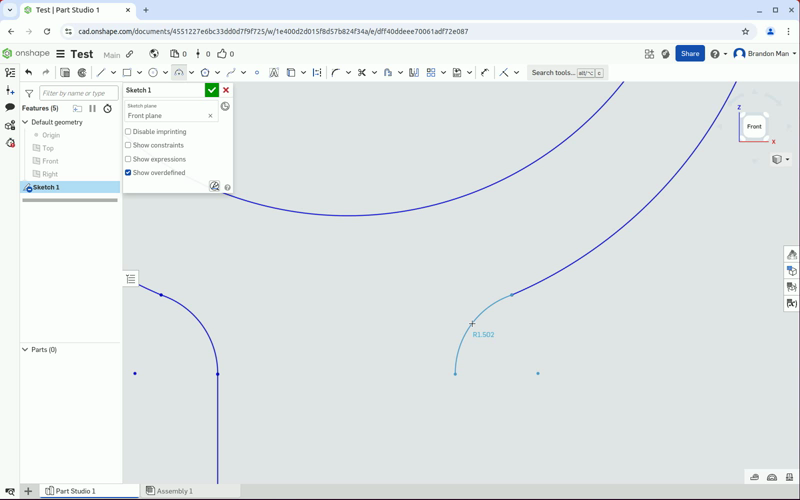
scroll(-6)
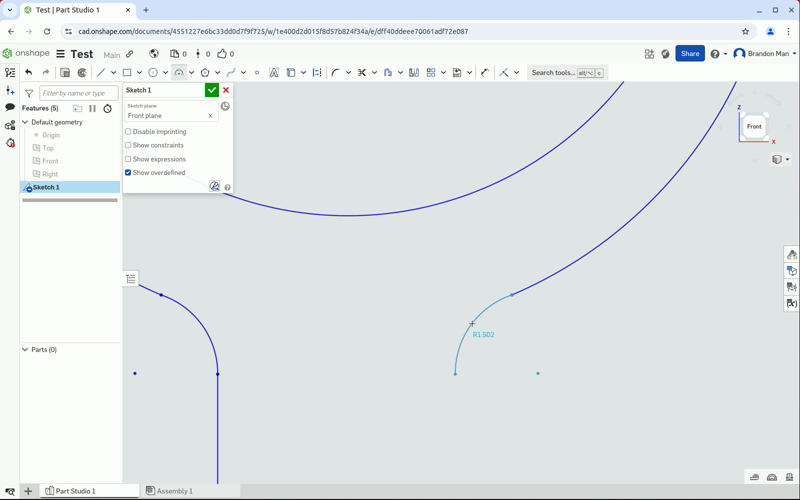
scroll(-6)
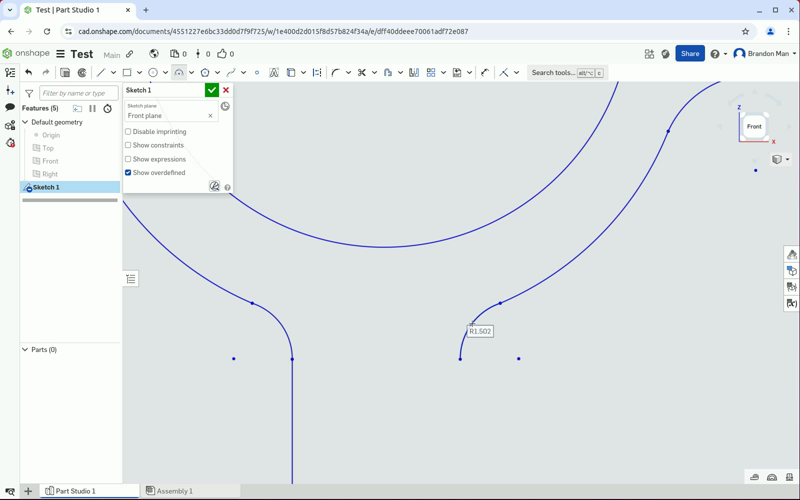
scroll(-6)
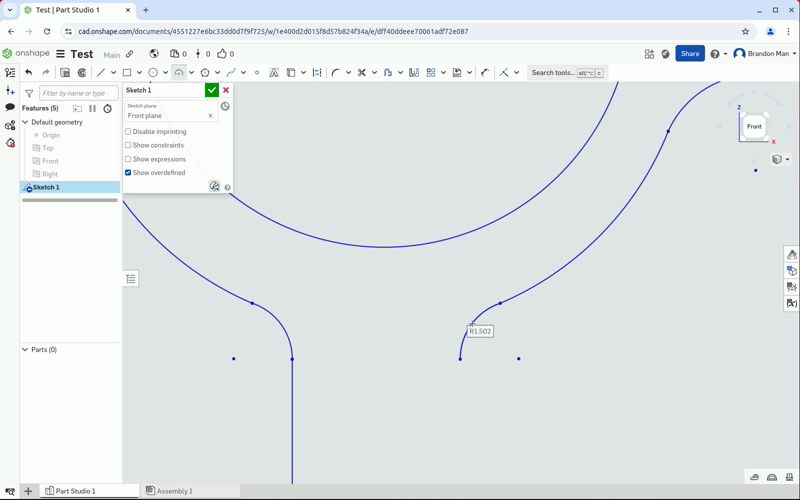
scroll(-6)
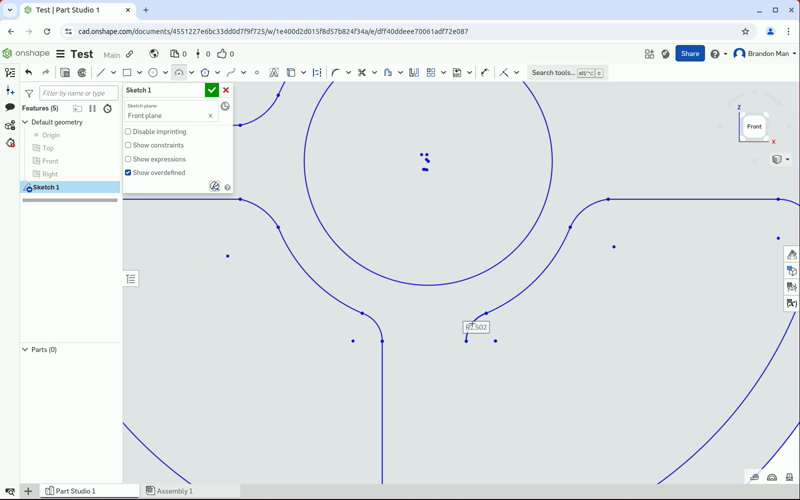
scroll(-6)
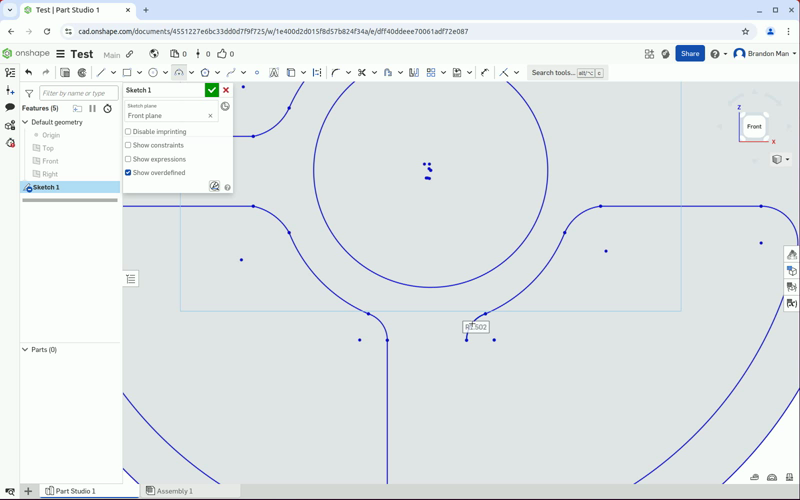
scroll(-6)
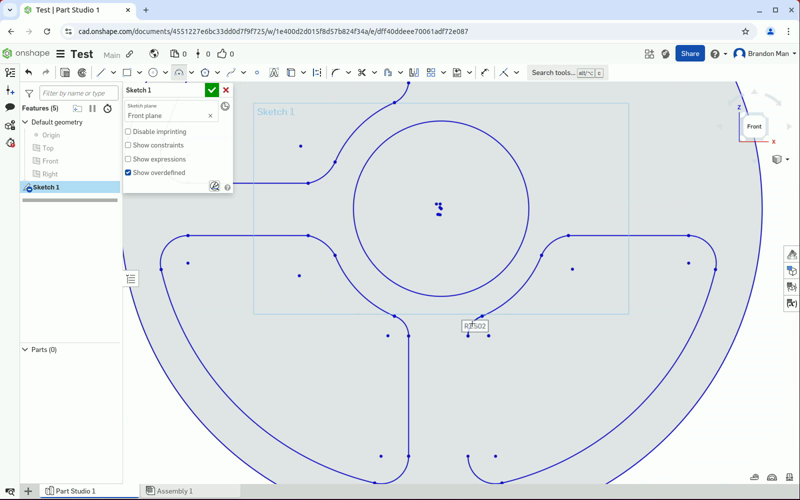
scroll(-6)
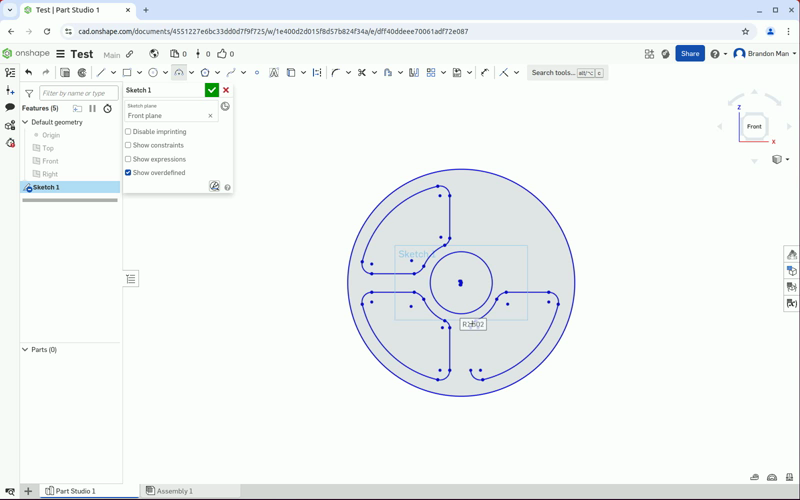
key_up(shift)
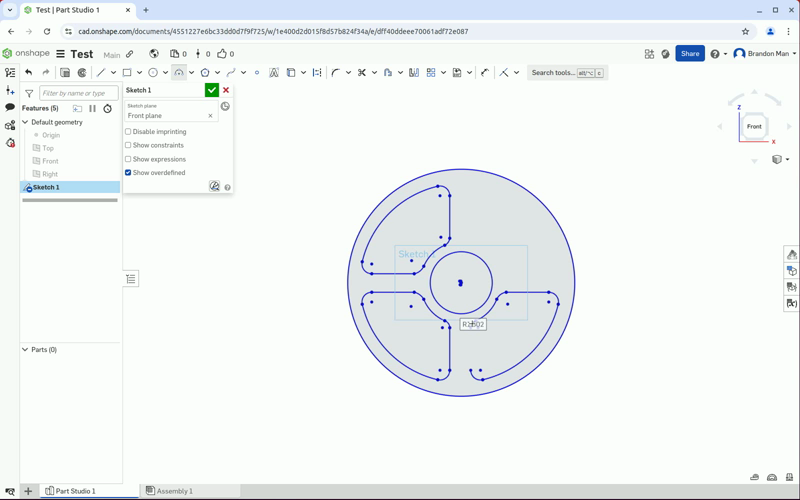
key(esc)
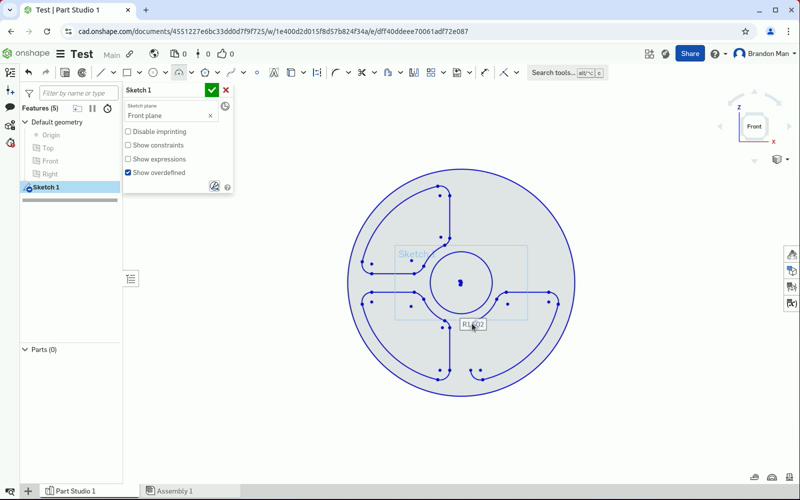
key(l)
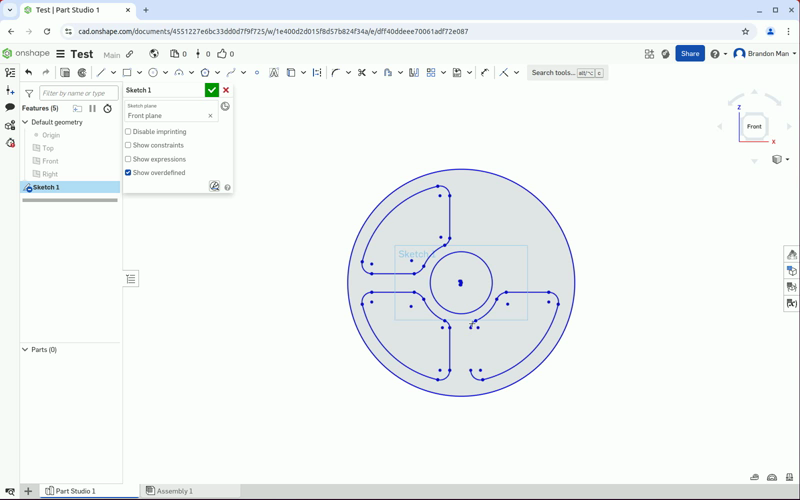
mouse_move(470, 327)
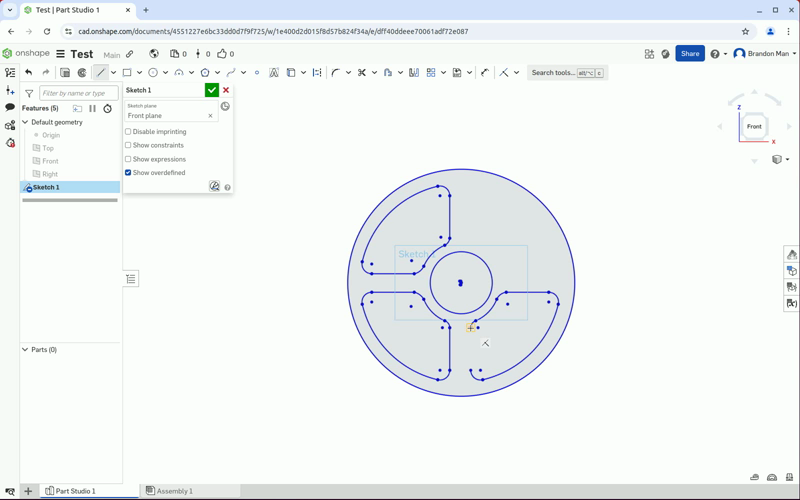
scroll(6)
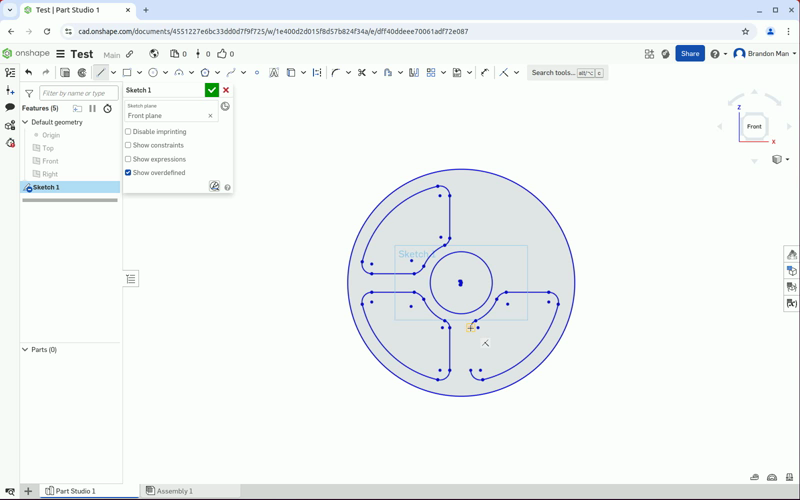
scroll(6)
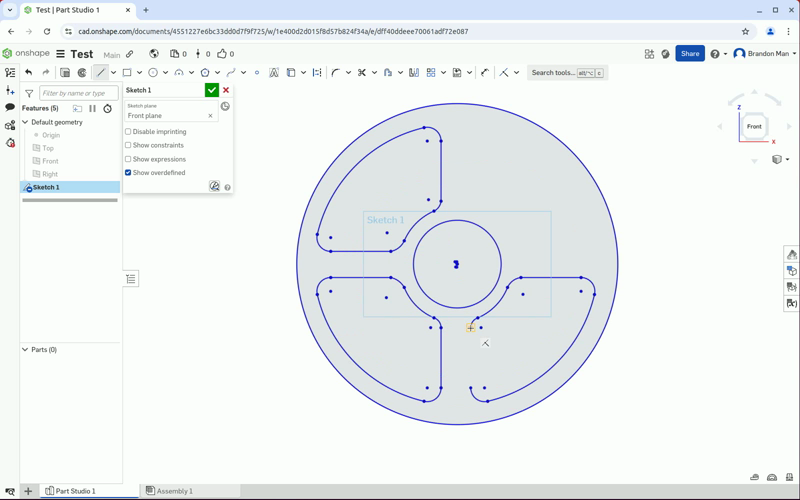
scroll(6)
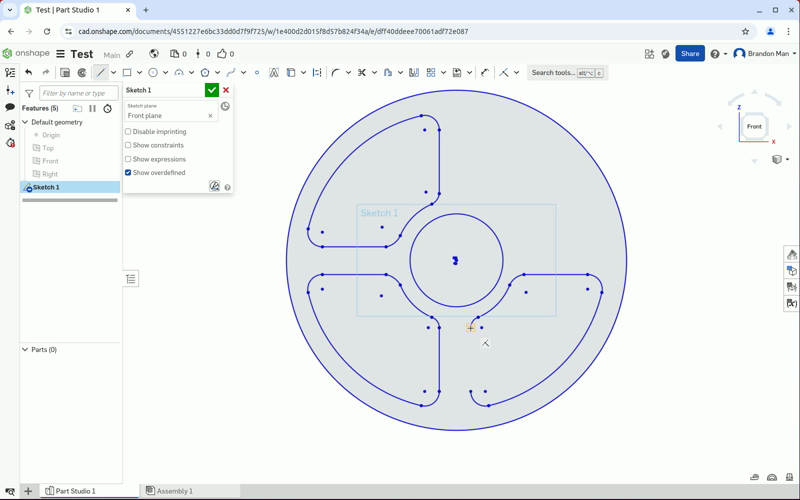
scroll(6)
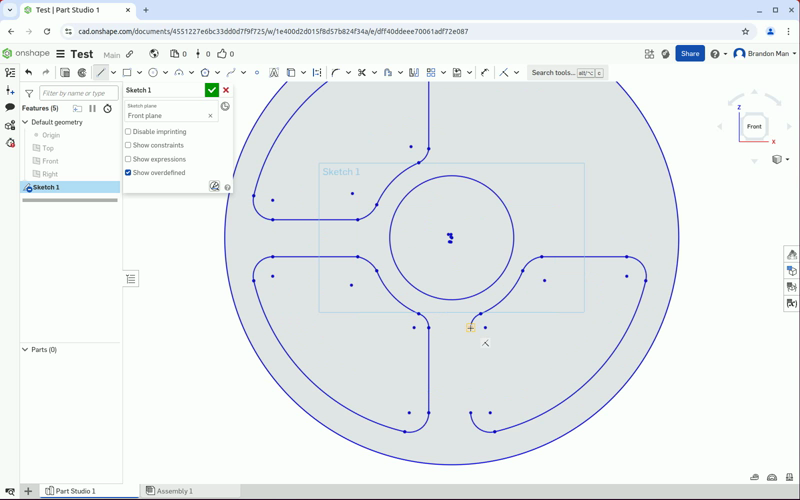
scroll(6)
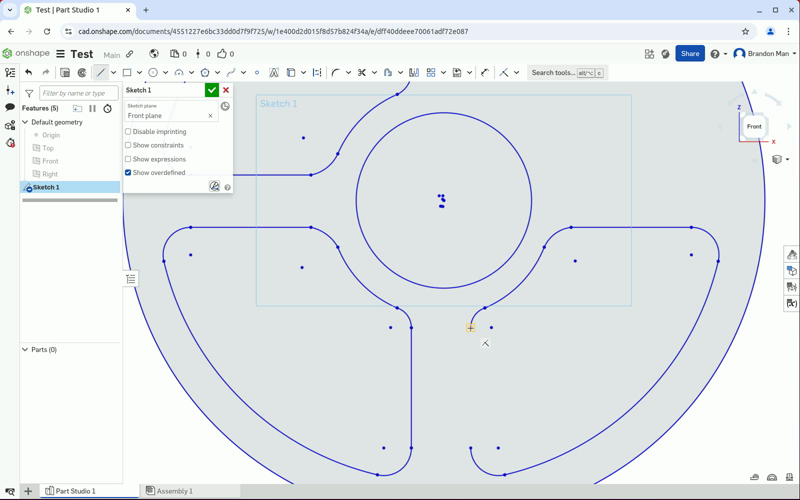
scroll(6)
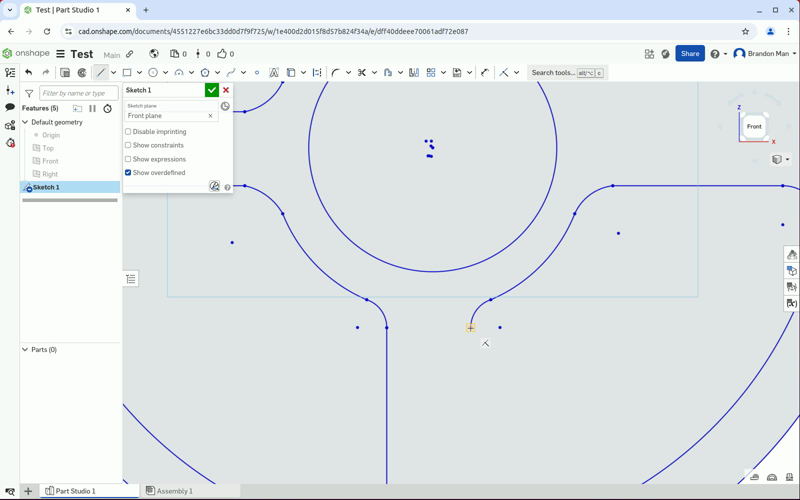
scroll(6)
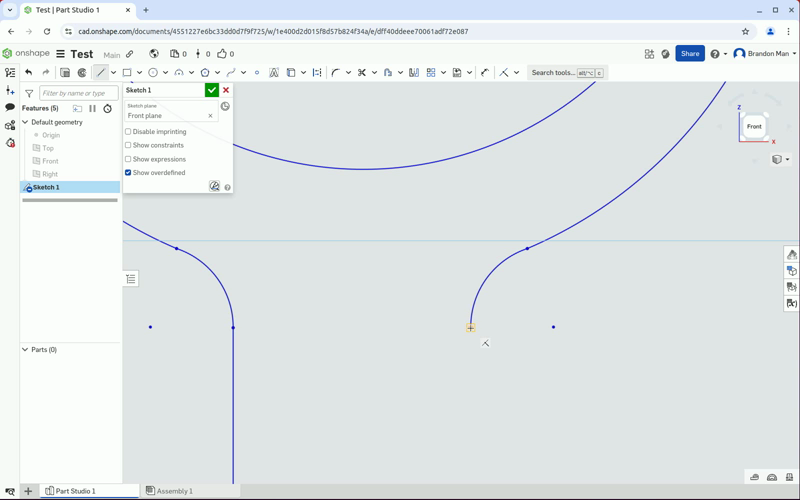
click(470, 327)
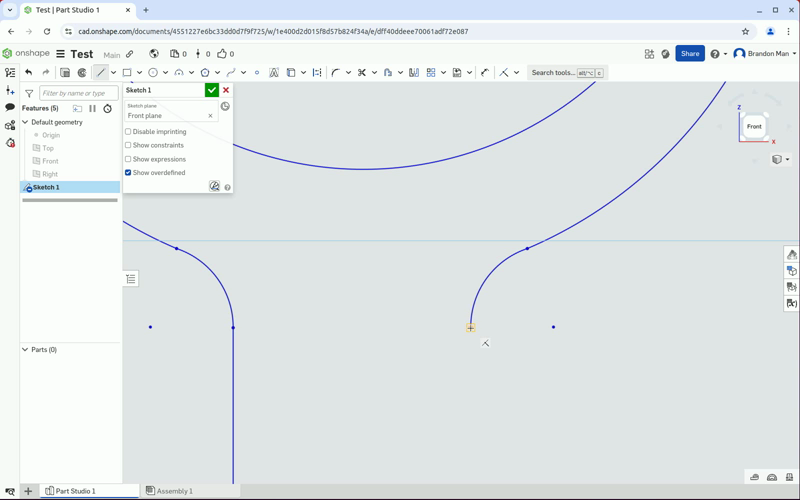
scroll(-6)
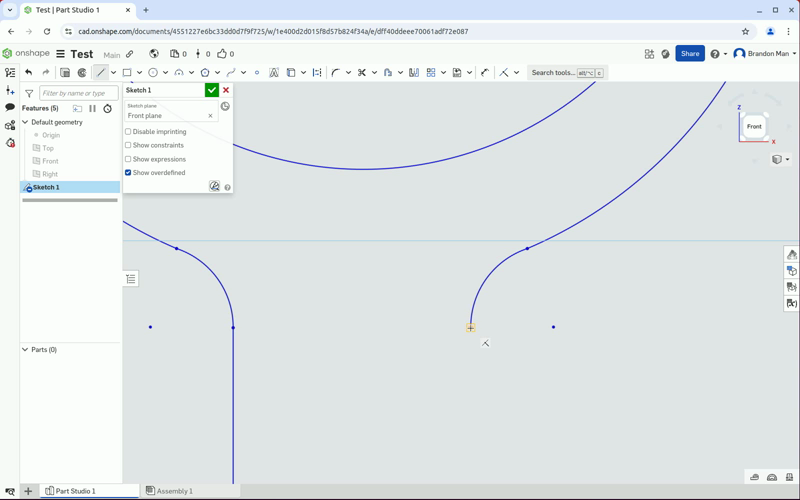
scroll(-6)
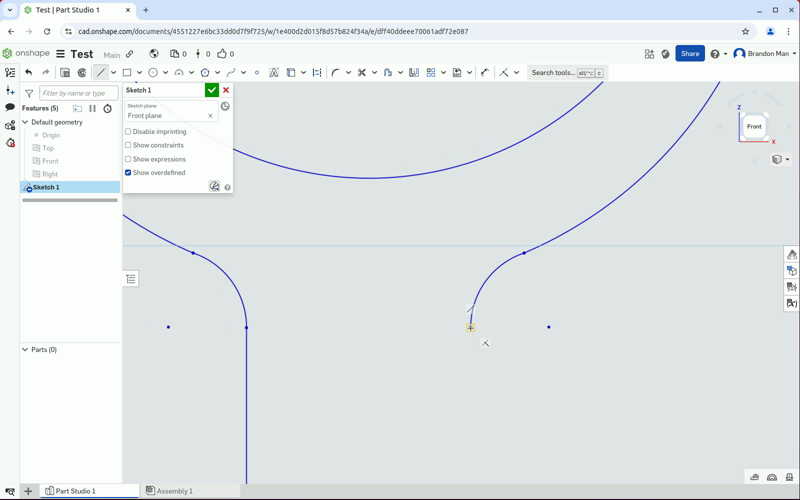
scroll(-6)
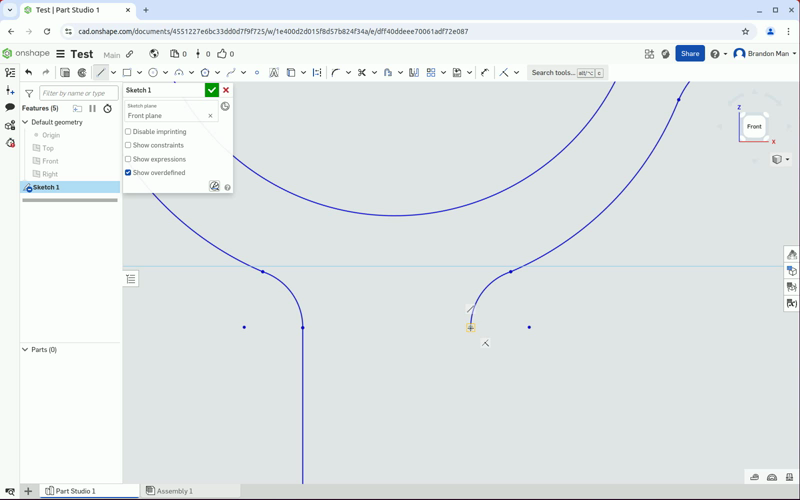
scroll(-6)
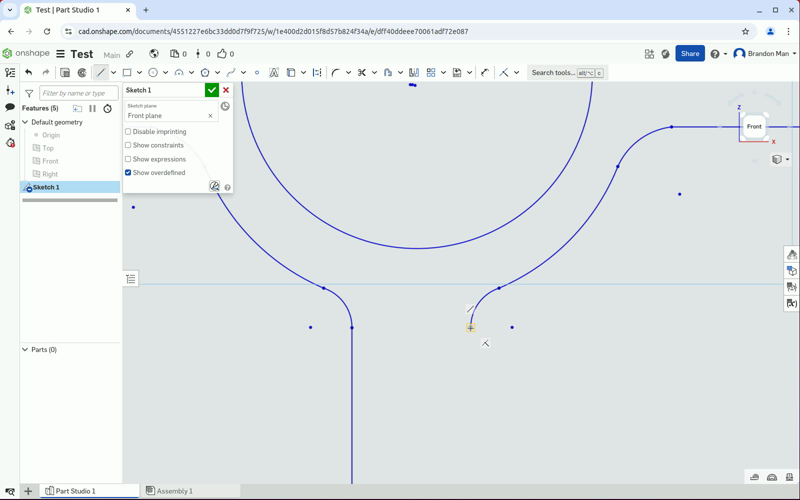
scroll(-6)
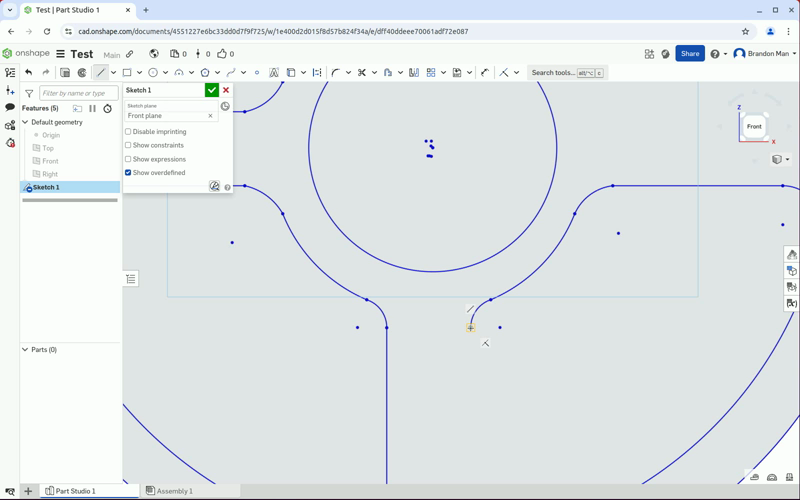
scroll(-6)
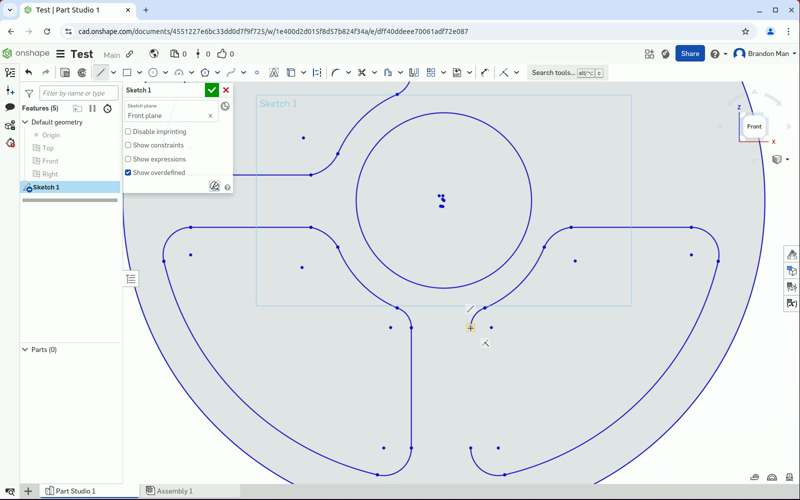
scroll(-6)
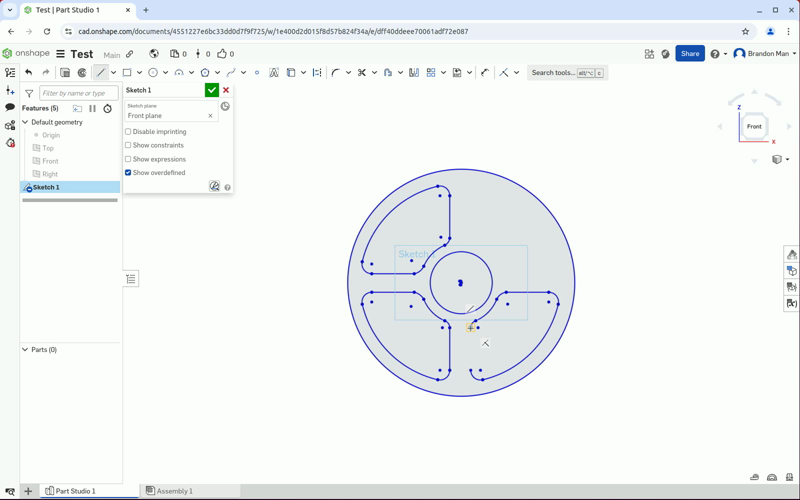
mouse_move(500, 327)
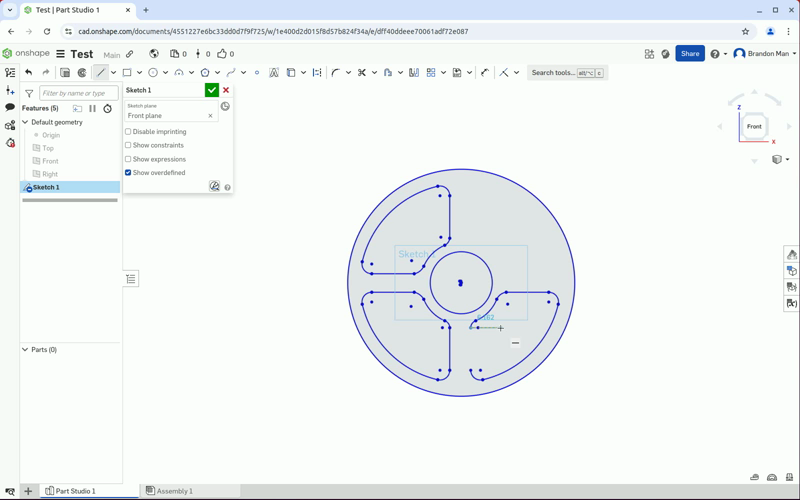
key_down(shift)
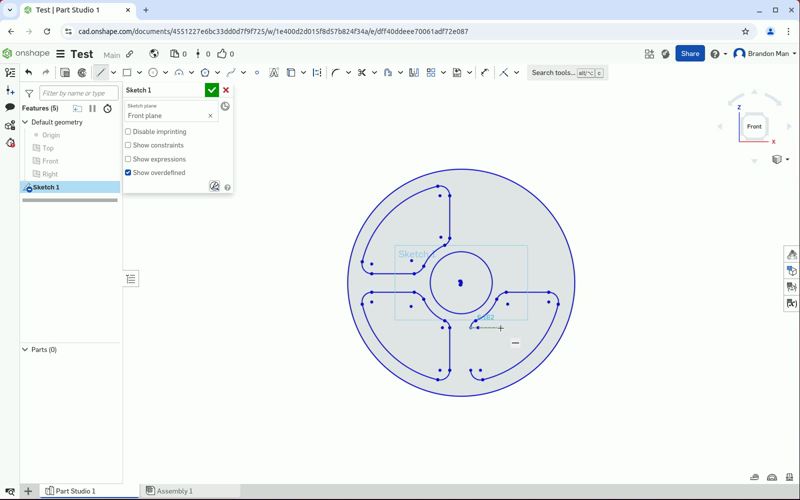
mouse_move(470, 370)
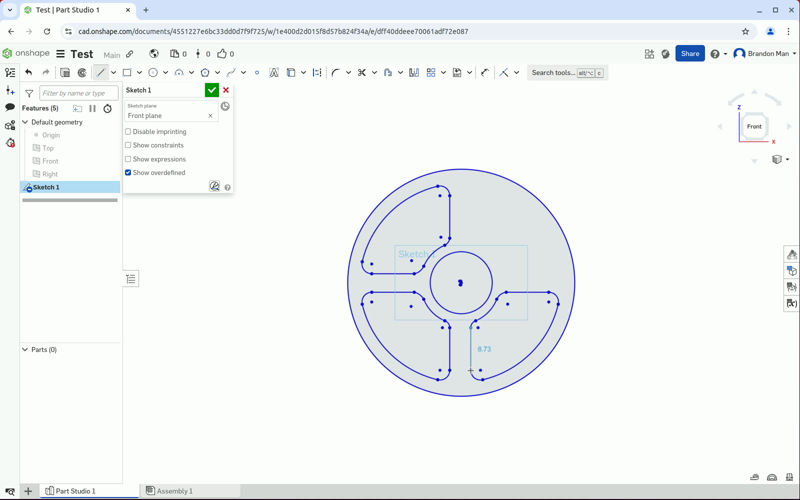
key_up(shift)
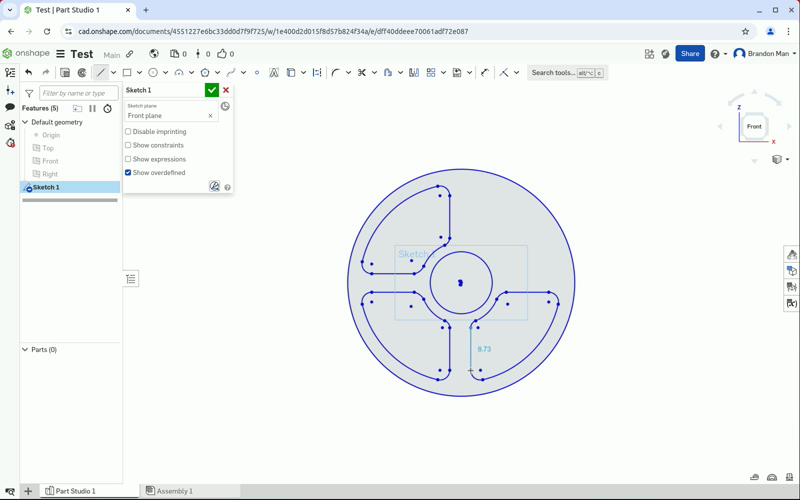
click(470, 370)
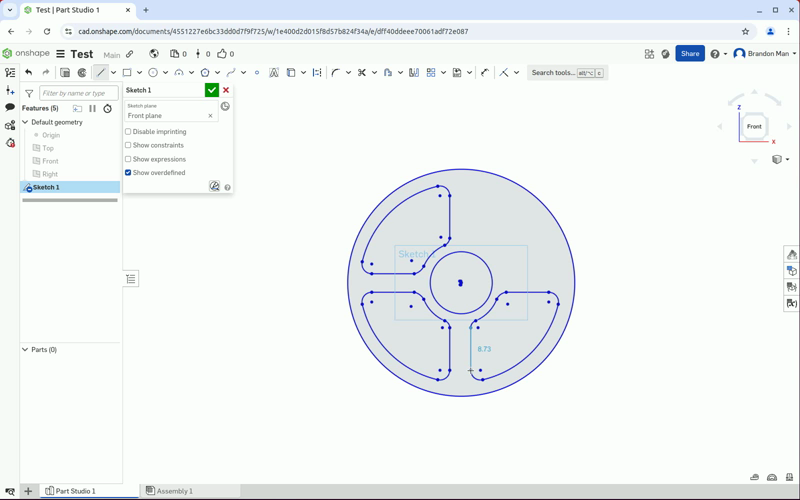
key(esc)
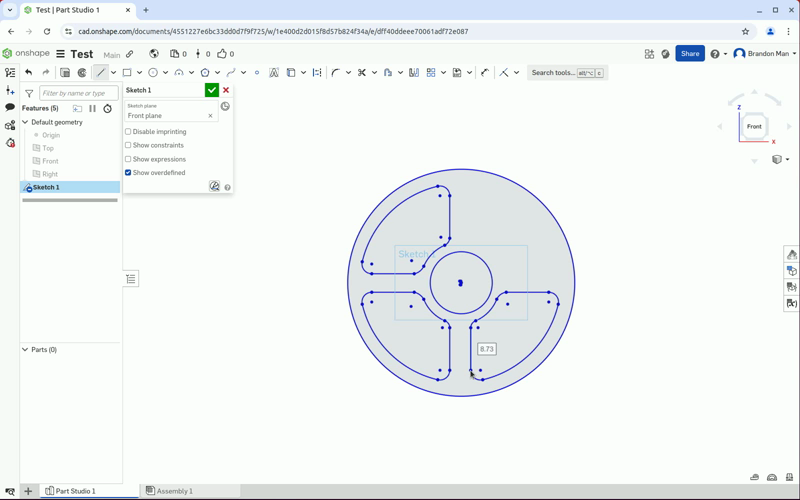
key(a)
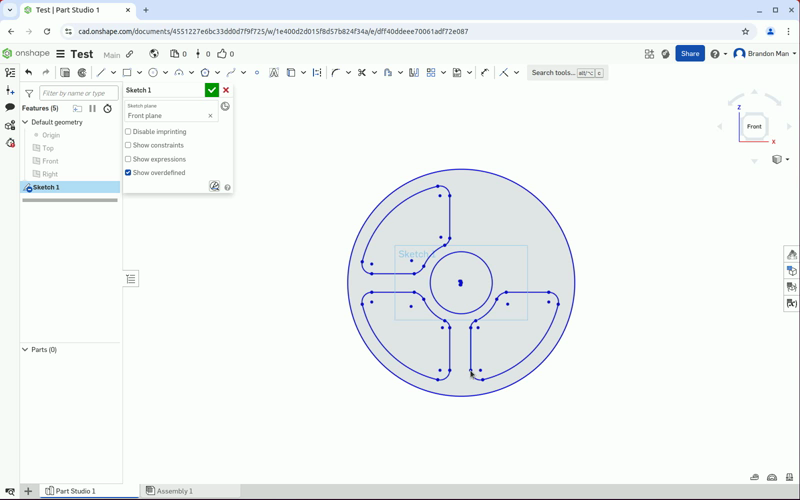
key_down(shift)
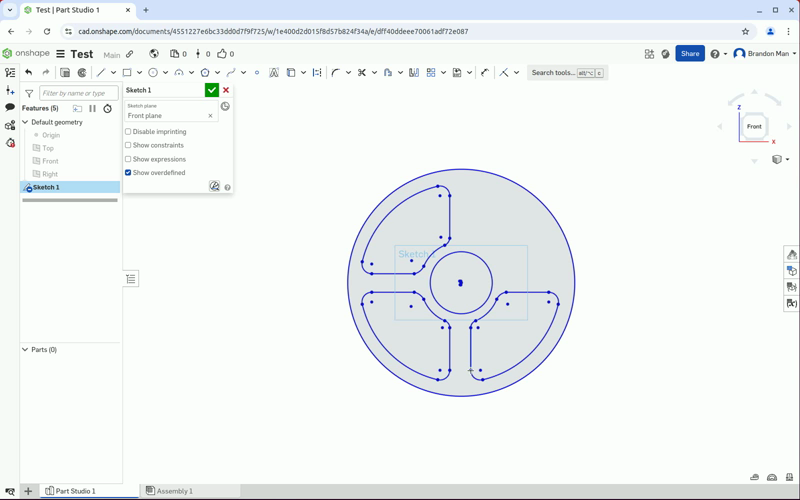
mouse_move(470, 238)
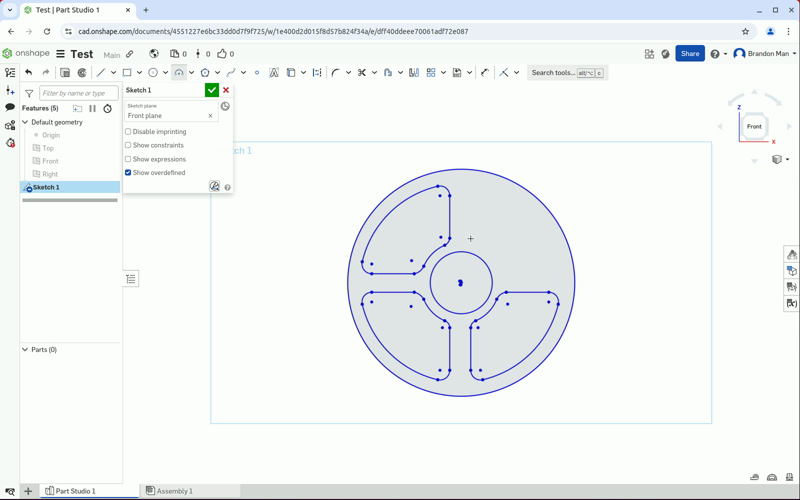
click(470, 238)
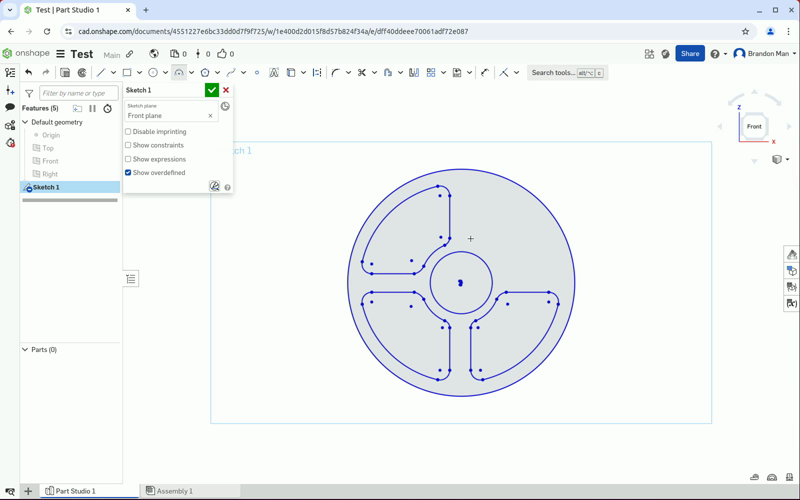
key_up(shift)
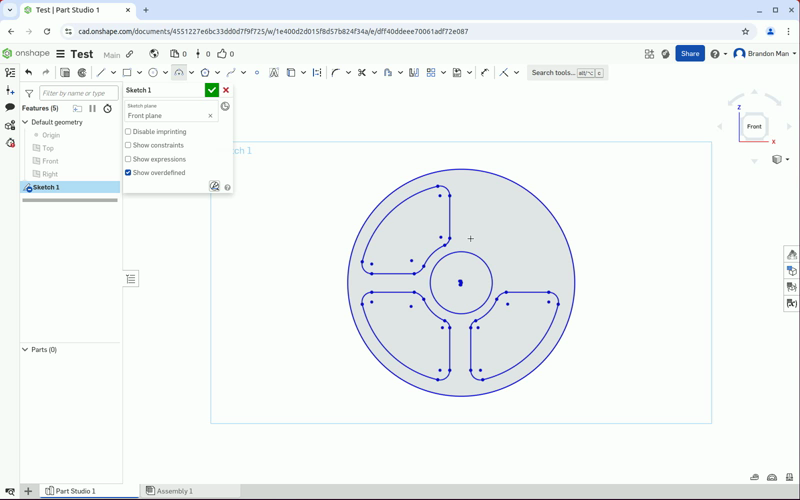
key_down(shift)
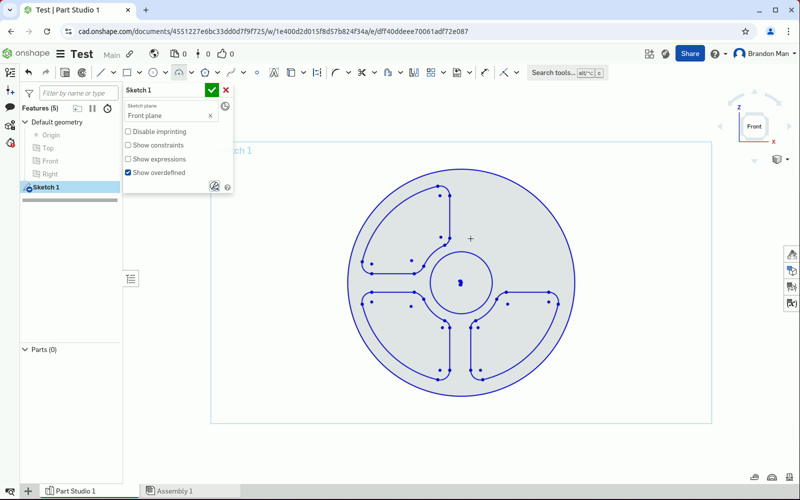
mouse_move(475, 245)
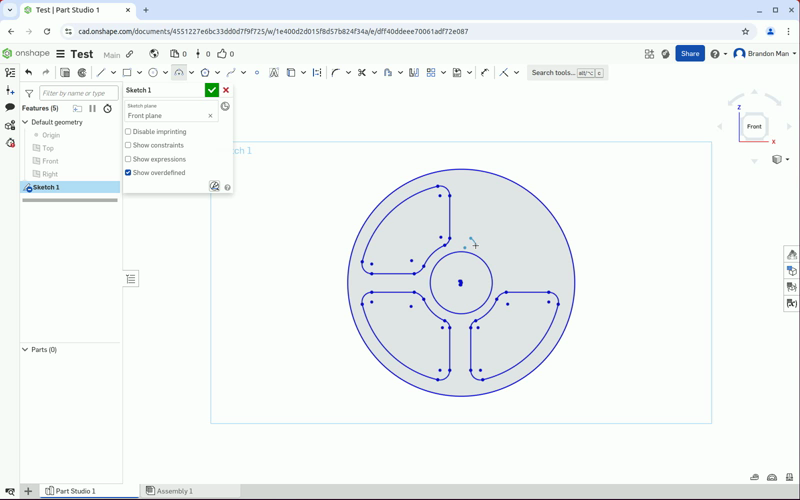
click(475, 245)
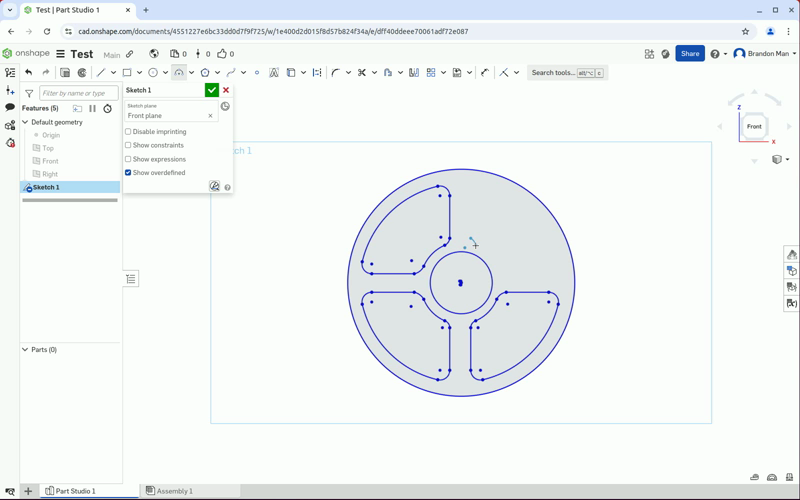
mouse_move(472, 242)
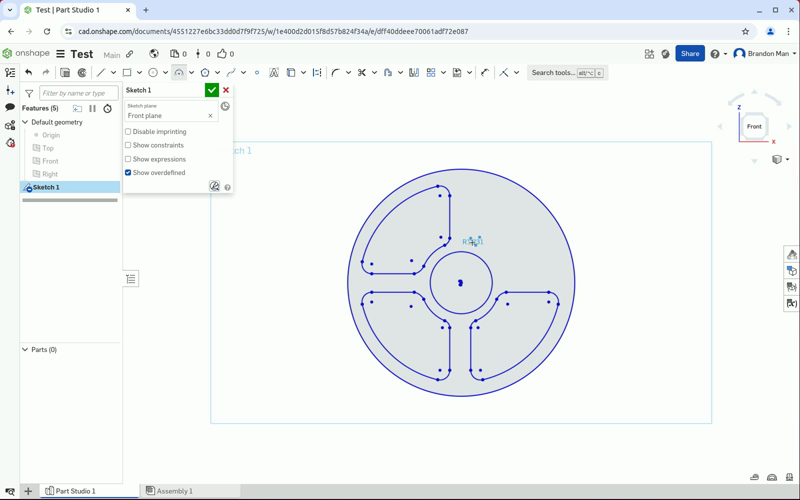
click(472, 242)
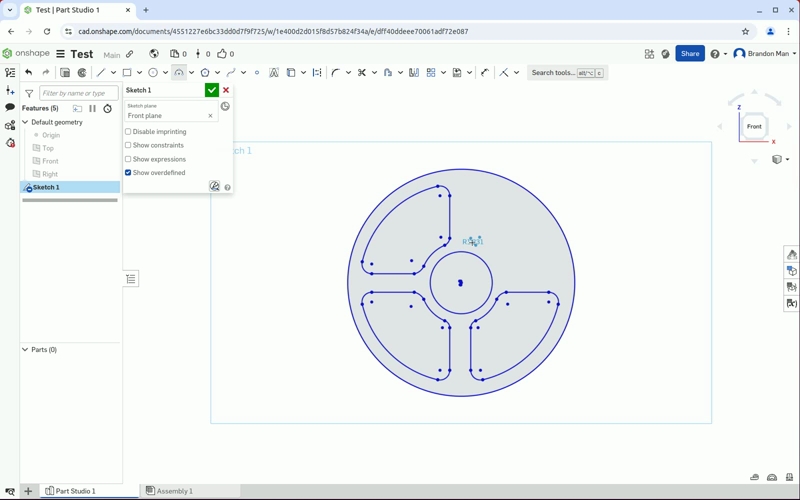
key_up(shift)
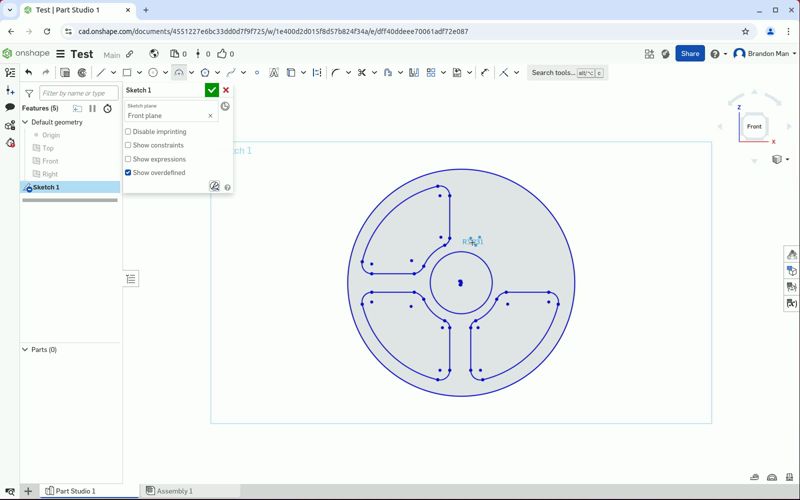
mouse_move(475, 245)
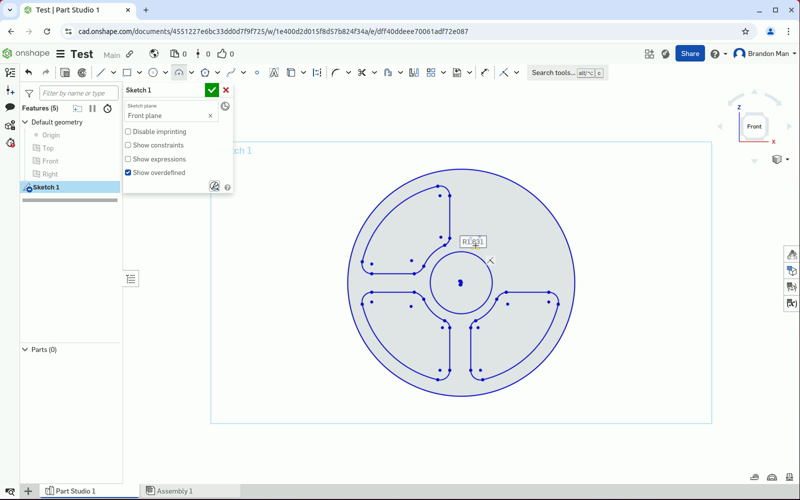
scroll(6)
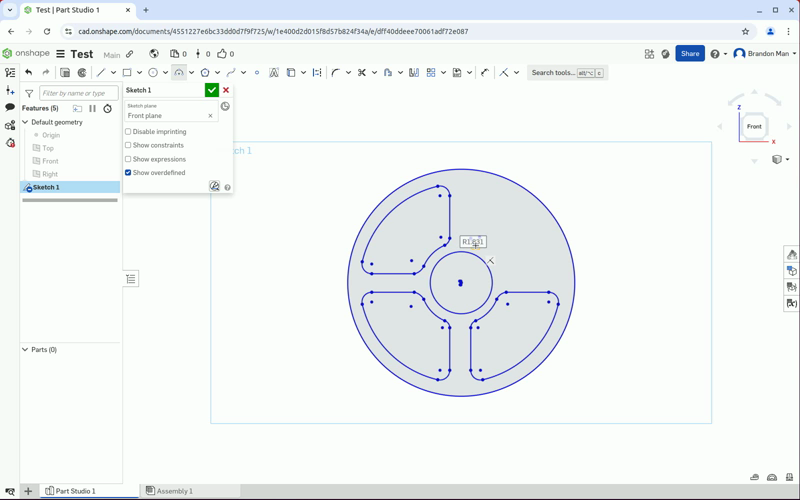
scroll(6)
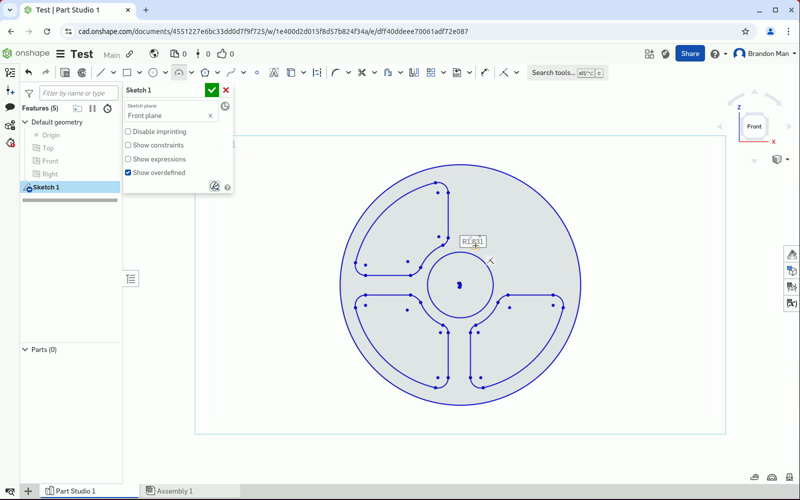
scroll(6)
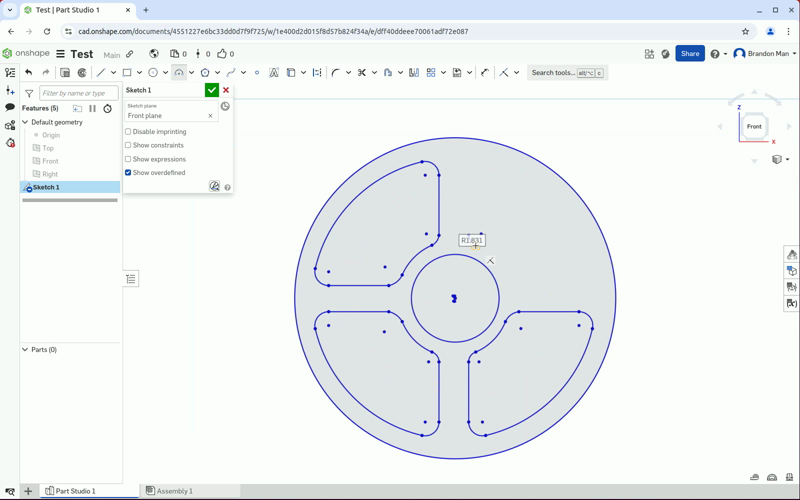
scroll(6)
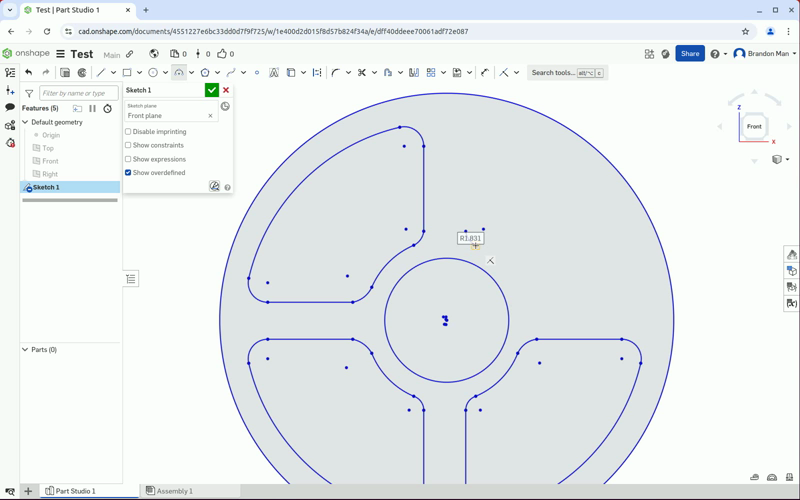
scroll(6)
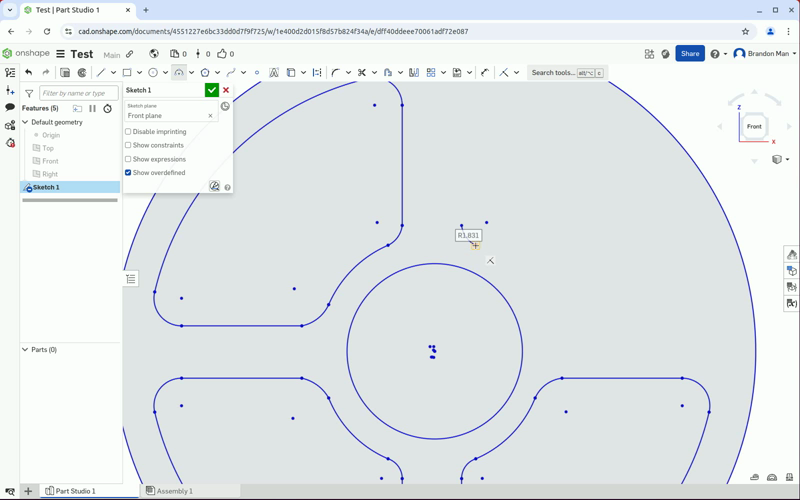
scroll(6)
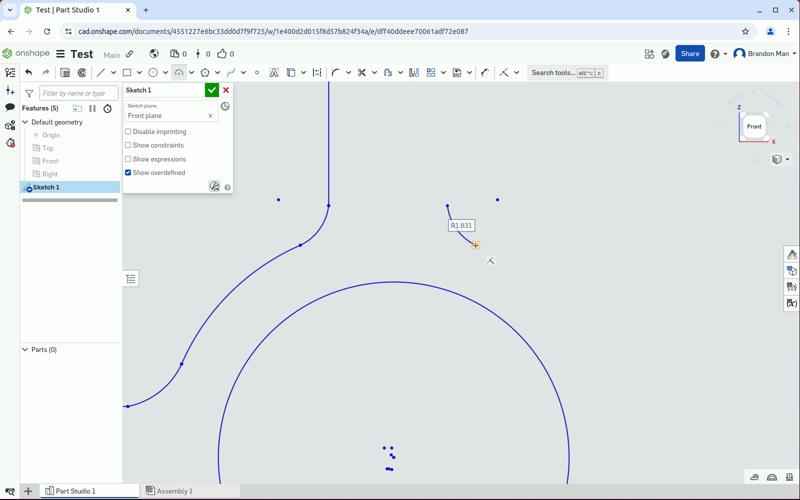
scroll(6)
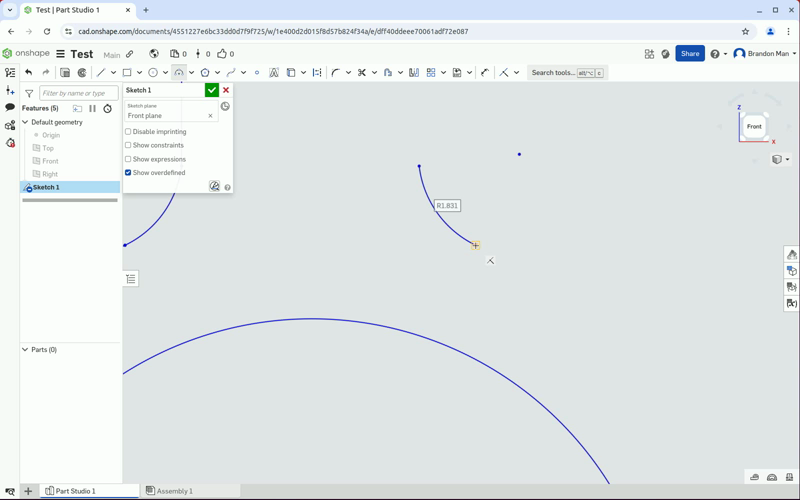
click(475, 245)
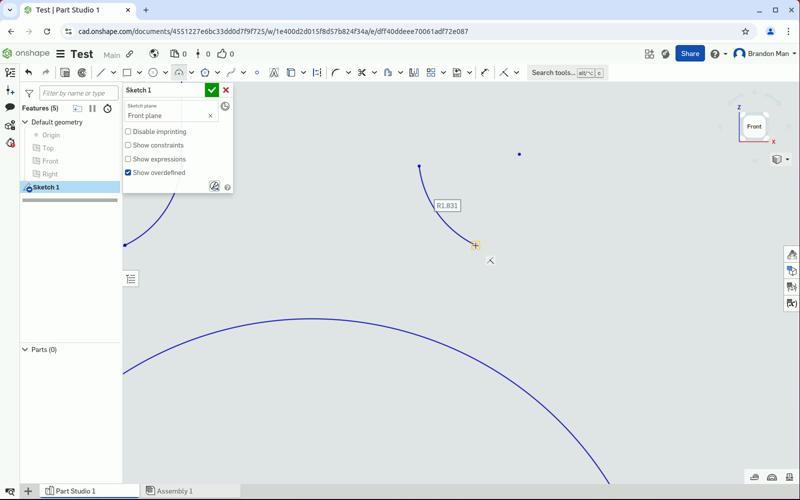
scroll(-6)
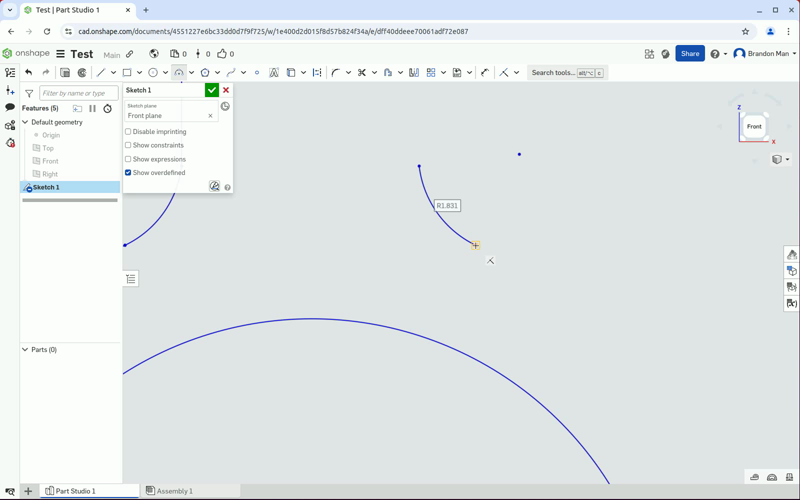
scroll(-6)
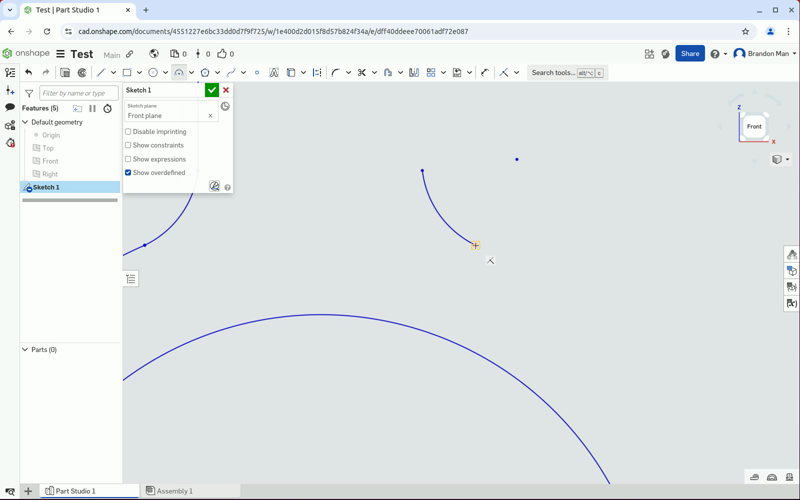
scroll(-6)
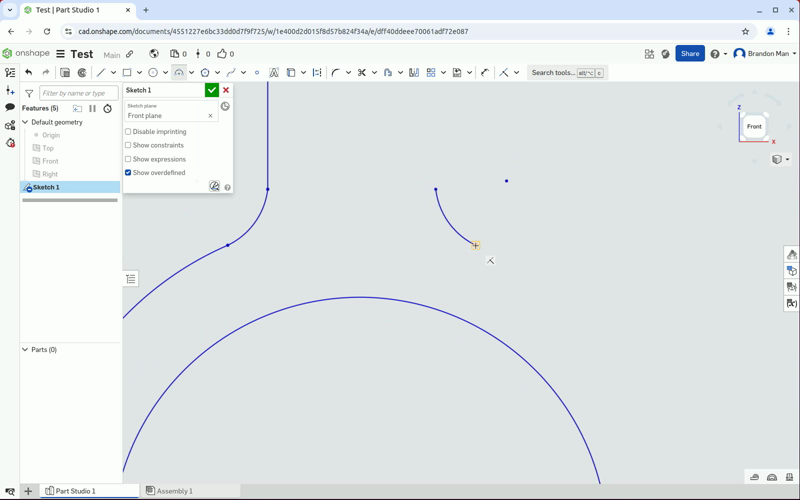
scroll(-6)
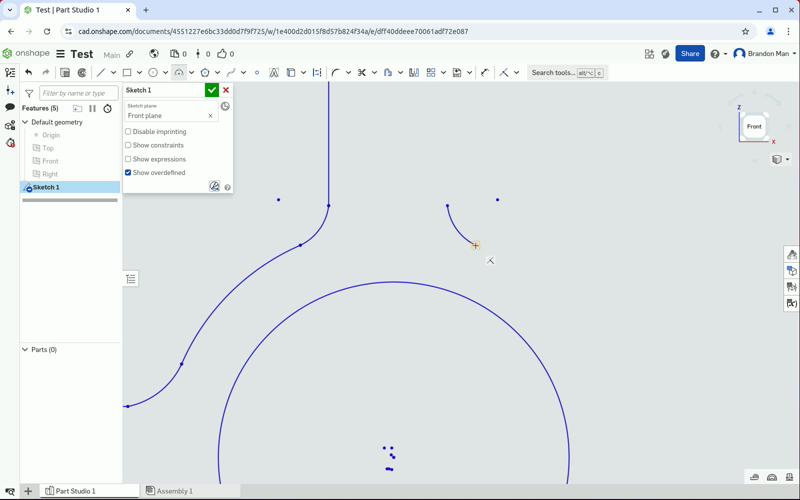
scroll(-6)
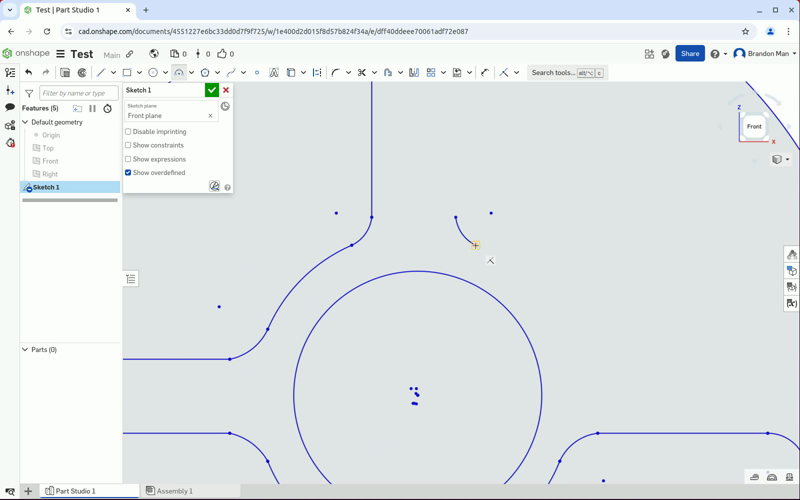
scroll(-6)
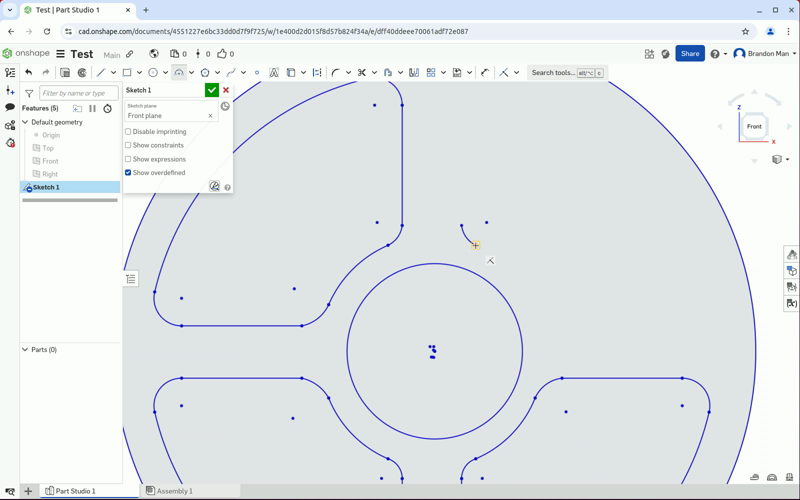
scroll(-6)
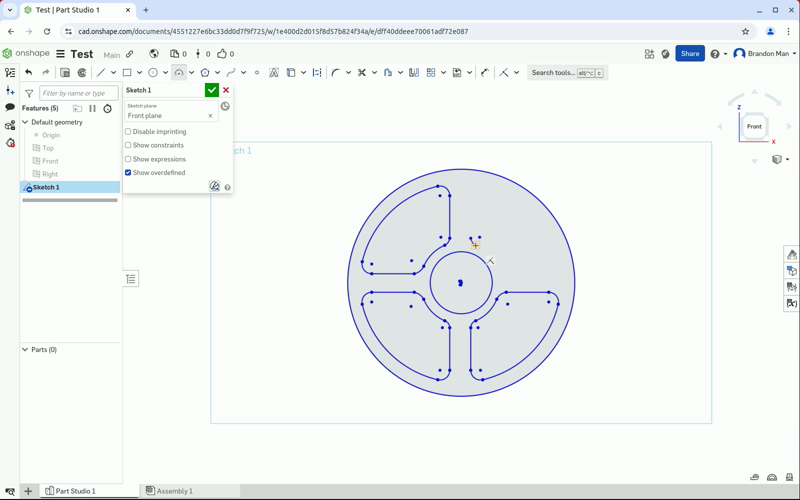
key_down(shift)
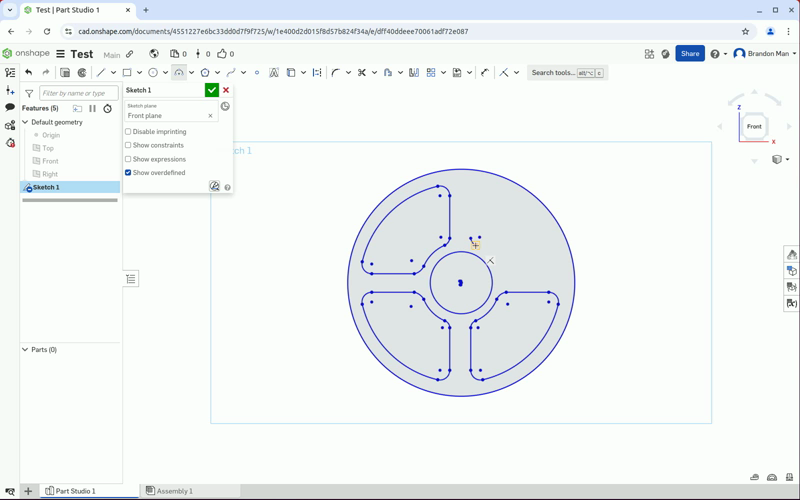
mouse_move(496, 266)
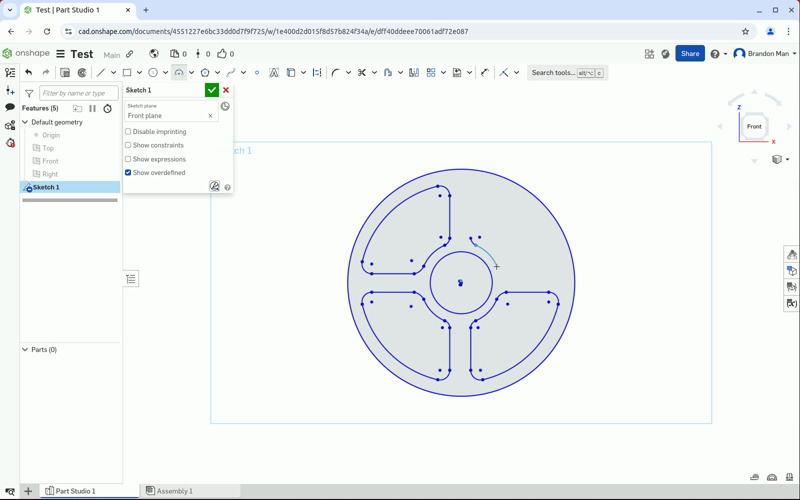
click(496, 266)
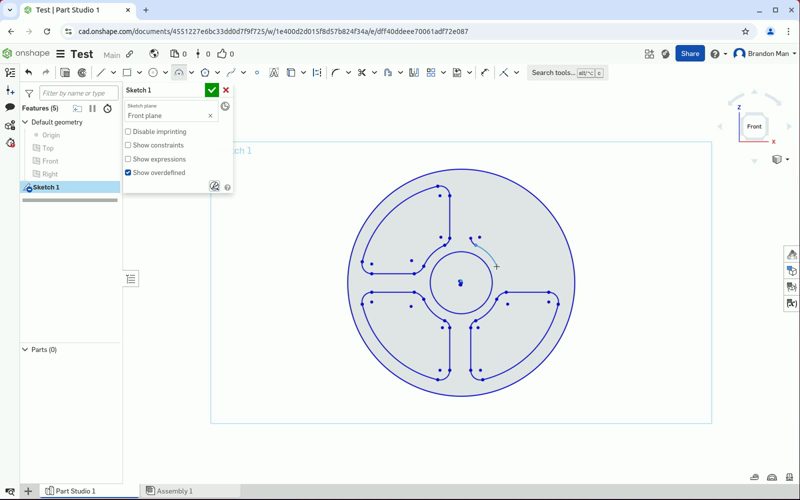
mouse_move(488, 253)
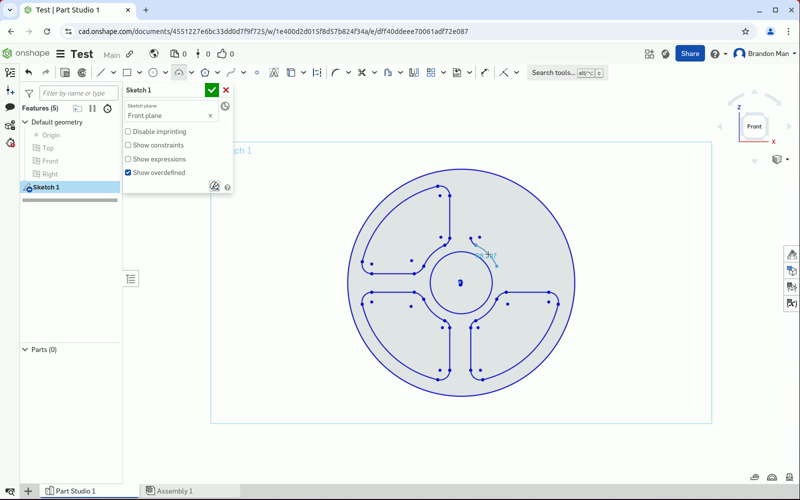
click(488, 253)
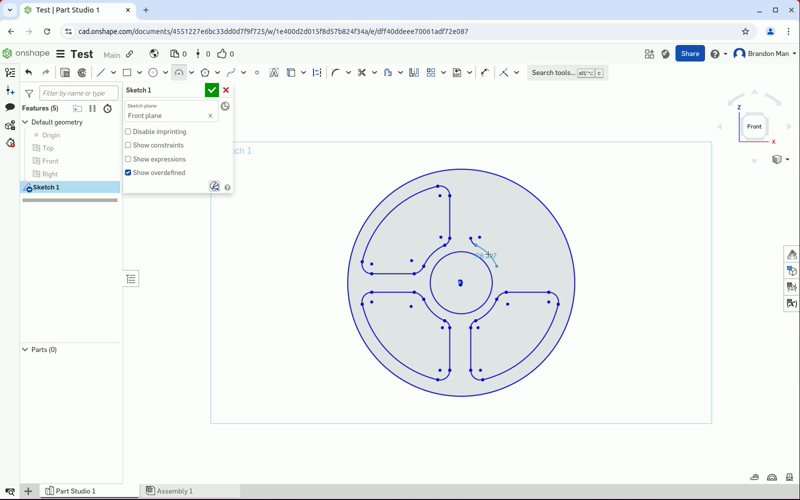
key_up(shift)
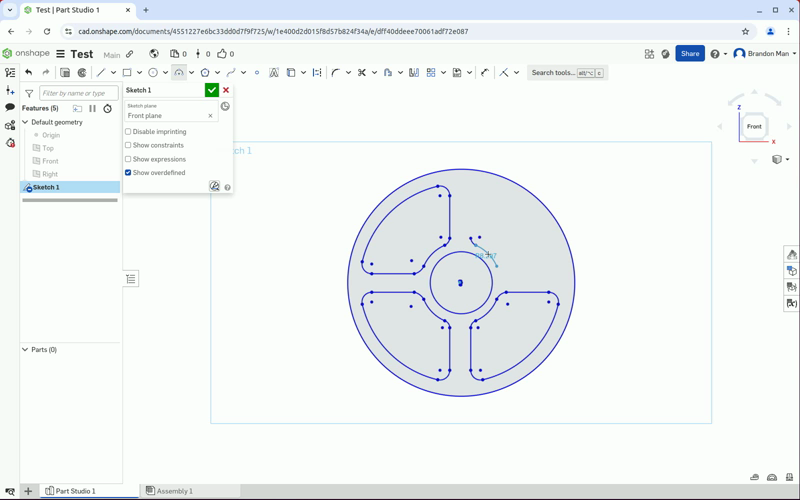
mouse_move(496, 266)
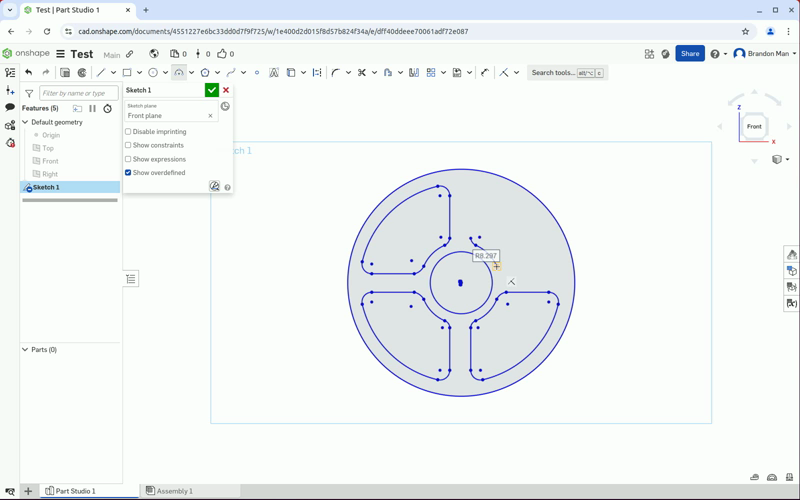
click(496, 266)
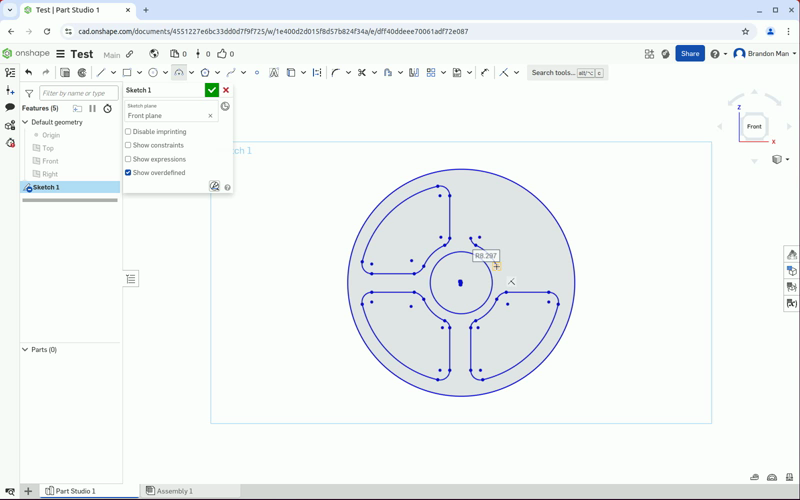
key_down(shift)
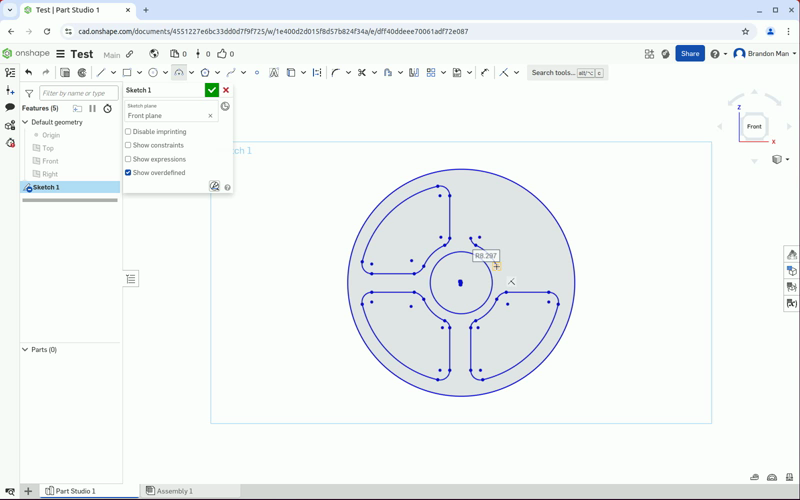
mouse_move(506, 273)
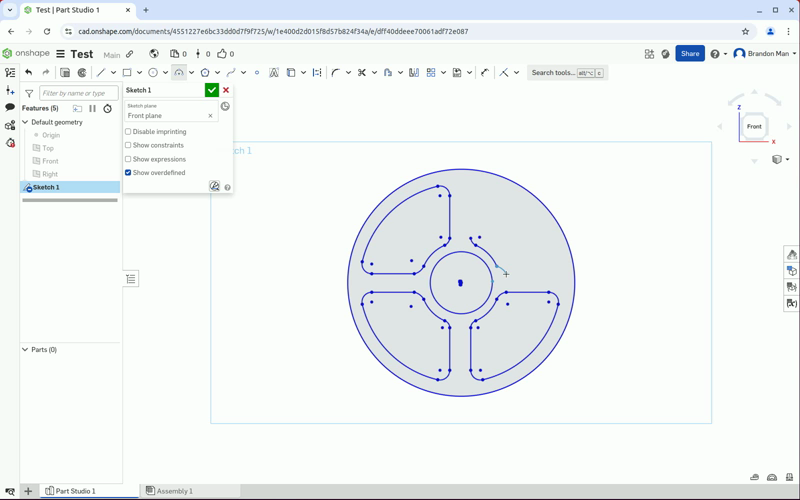
click(506, 273)
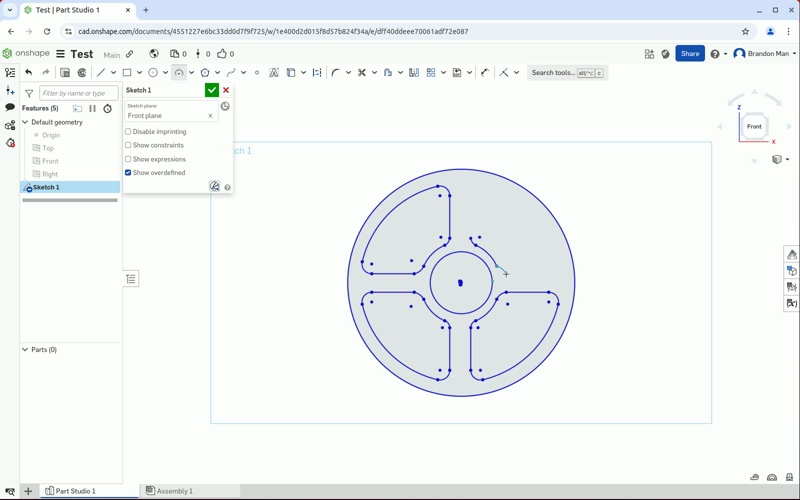
mouse_move(500, 271)
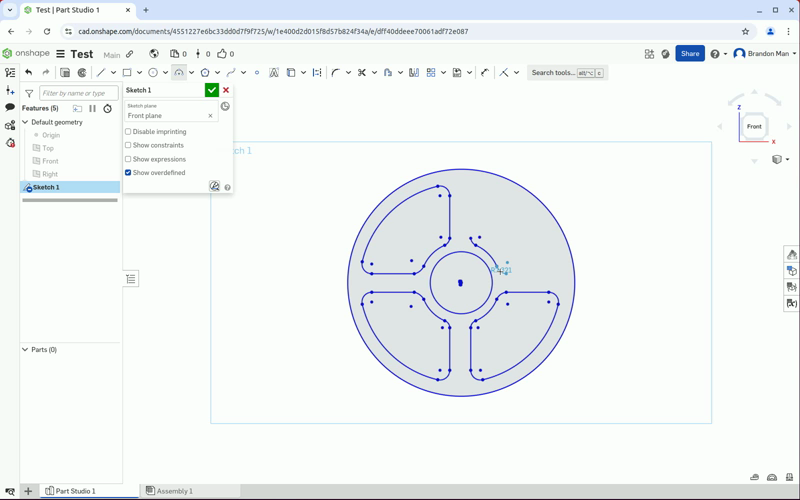
click(500, 271)
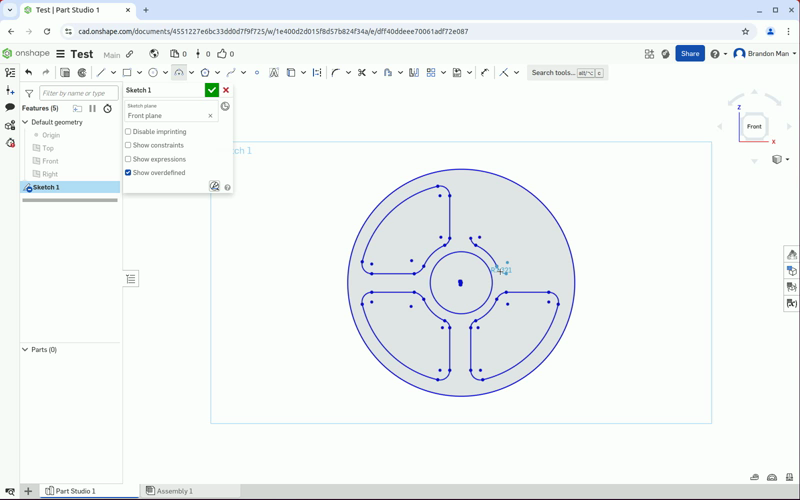
key_up(shift)
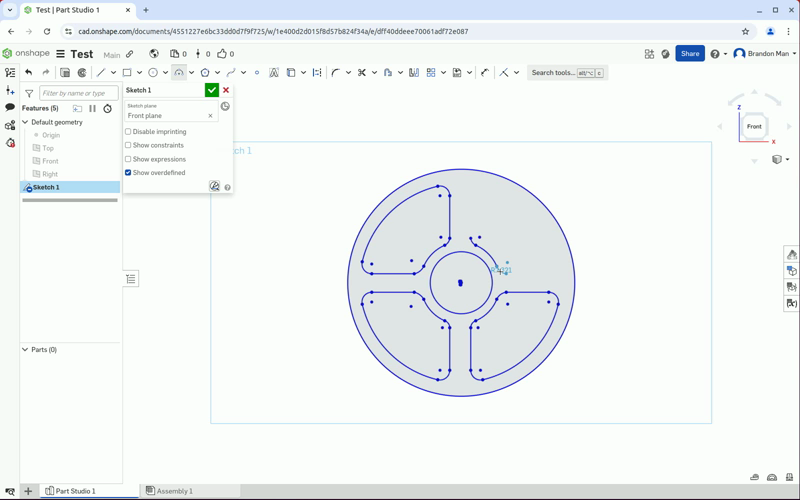
key(esc)
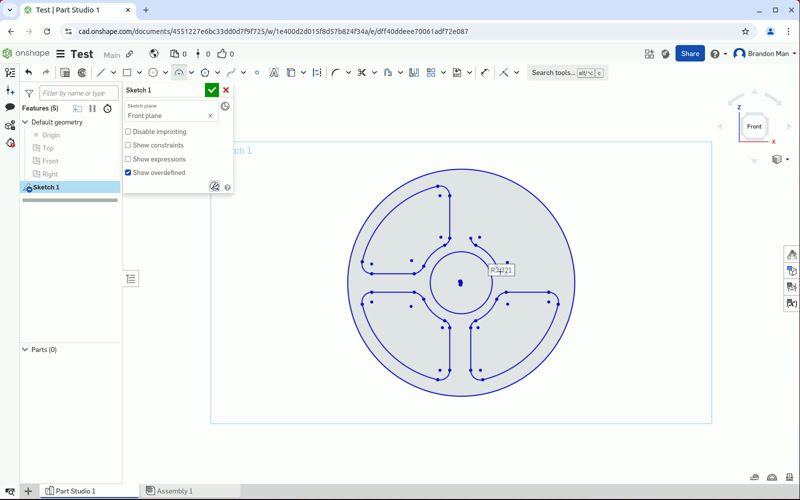
key(l)
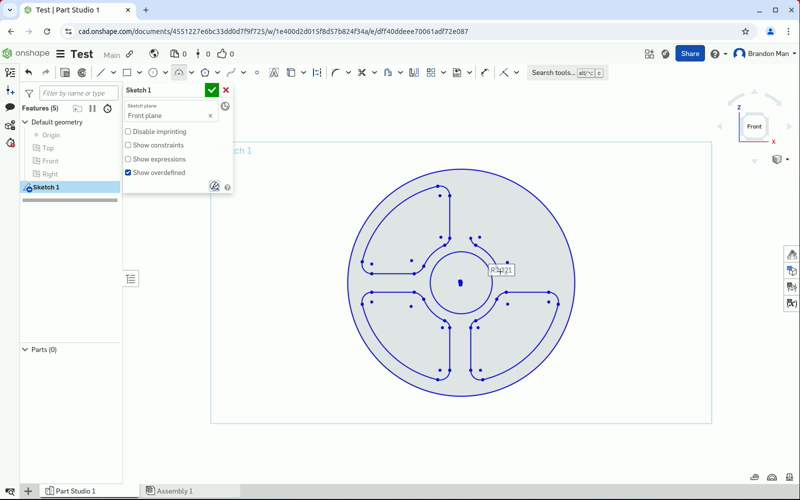
mouse_move(506, 273)
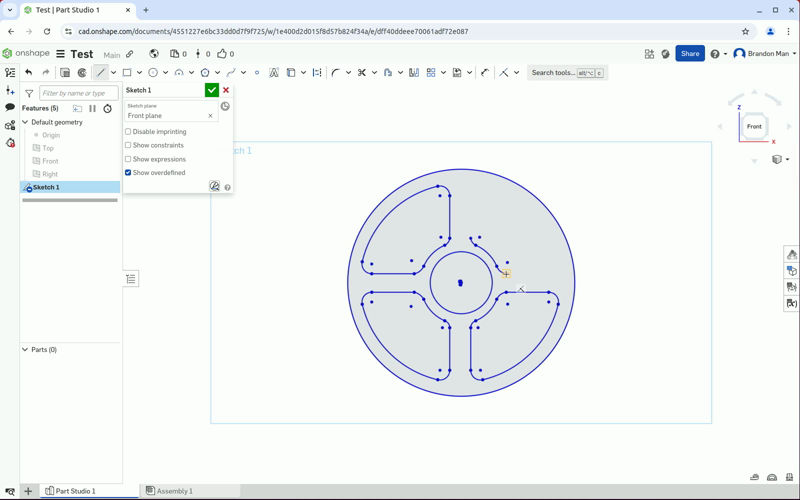
click(506, 273)
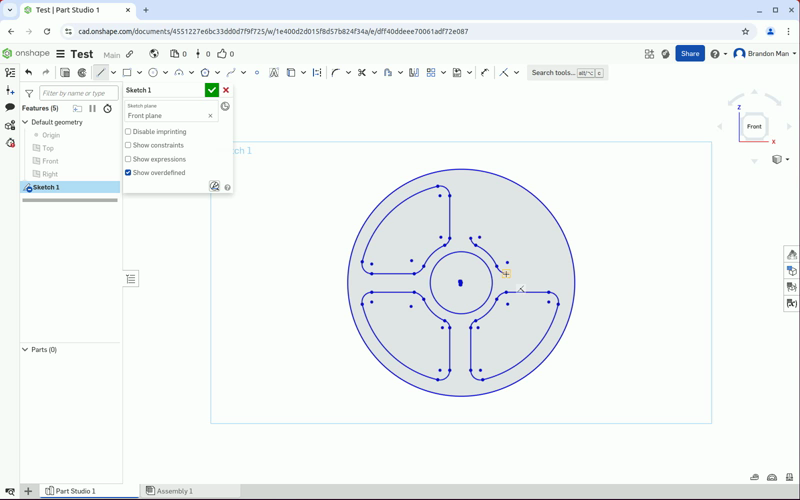
key_down(shift)
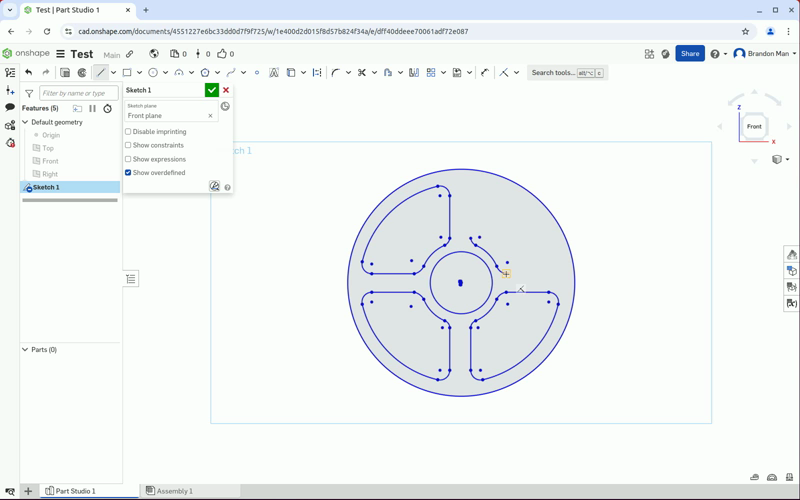
mouse_move(536, 273)
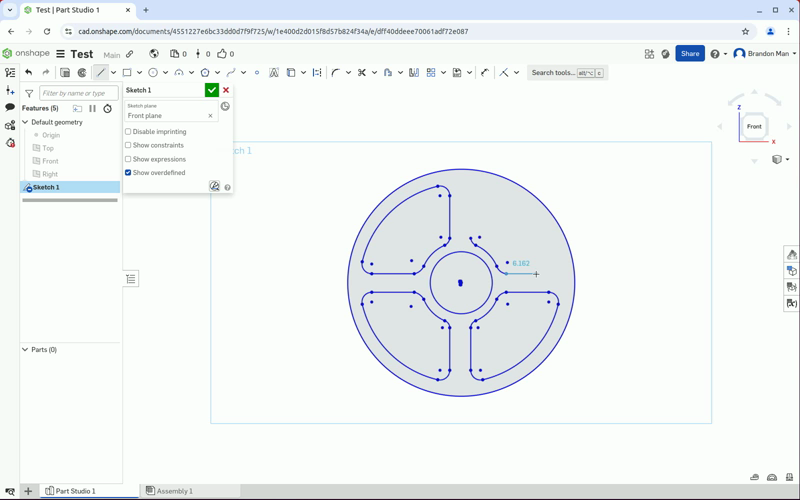
mouse_move(548, 273)
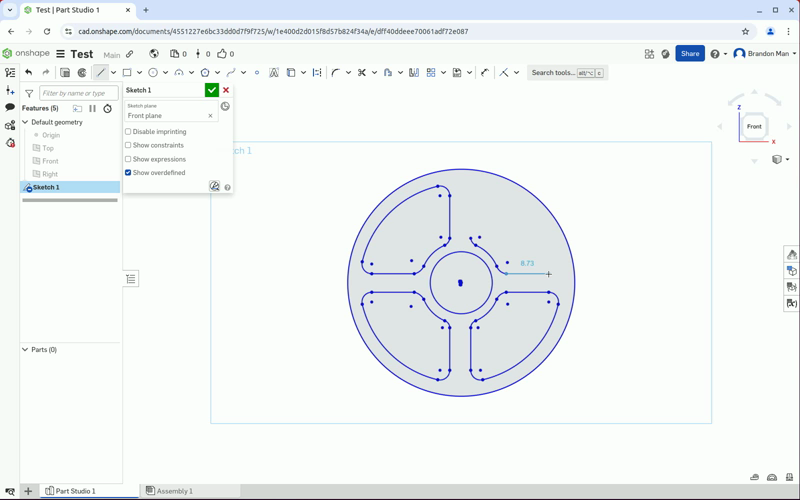
click(548, 273)
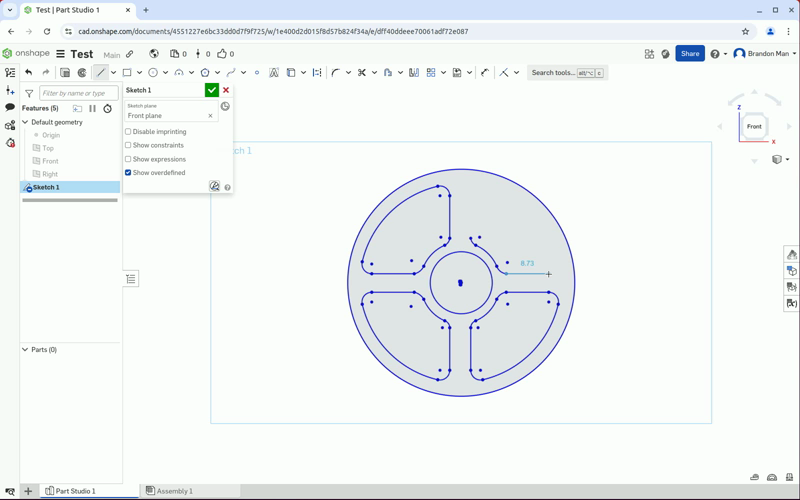
key_up(shift)
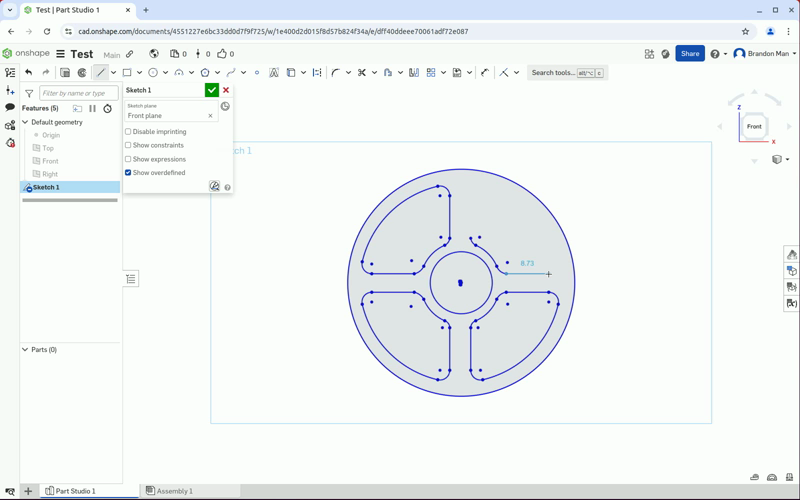
key(esc)
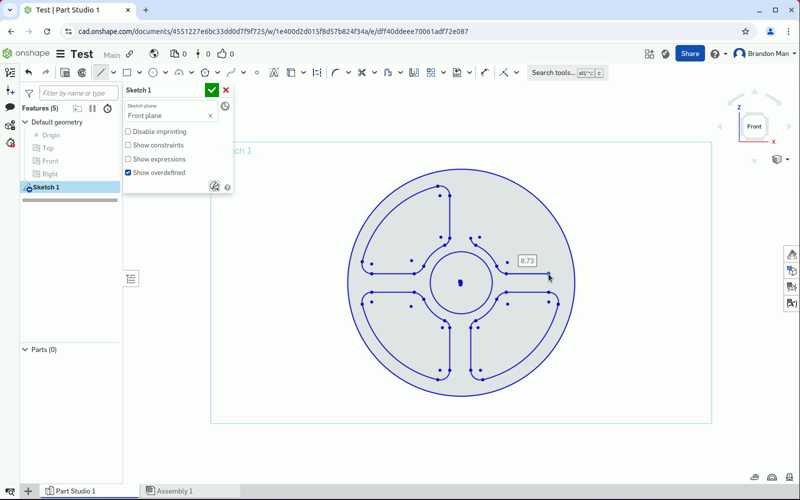
key(a)
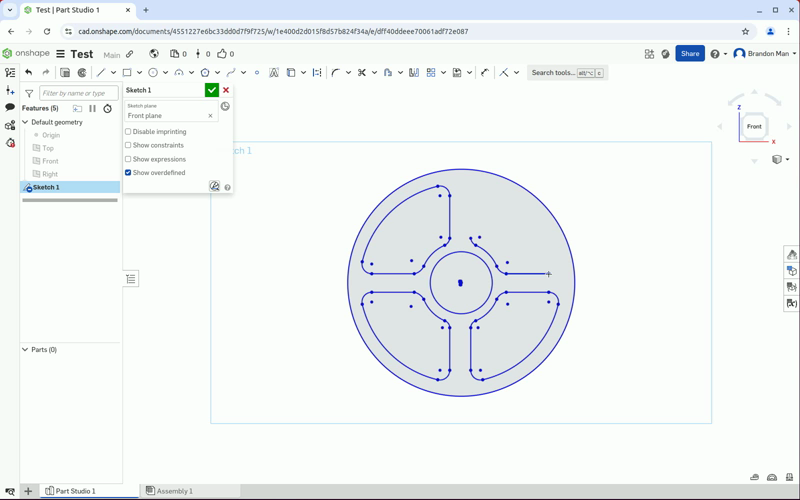
mouse_move(548, 273)
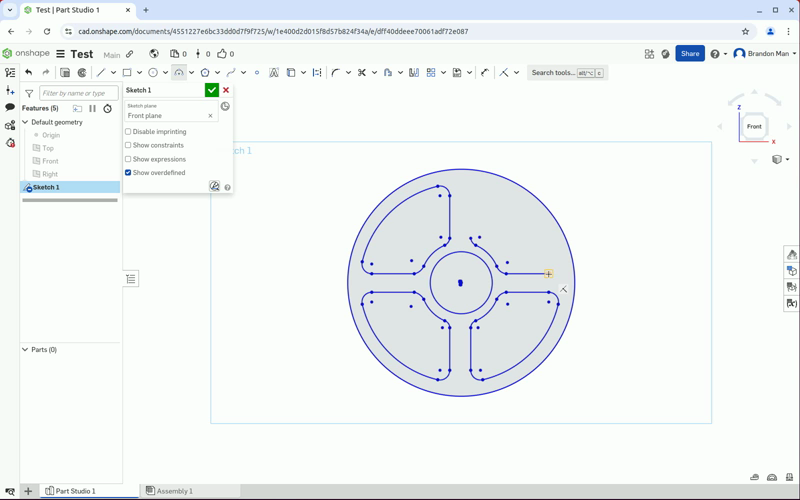
click(548, 273)
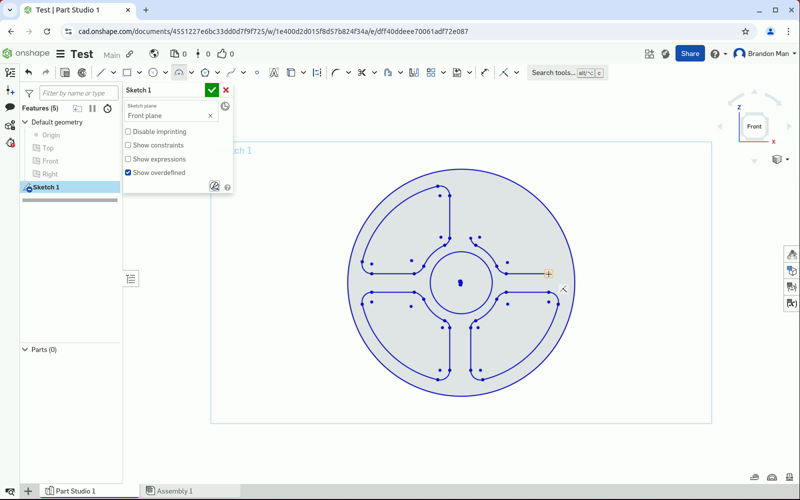
key_down(shift)
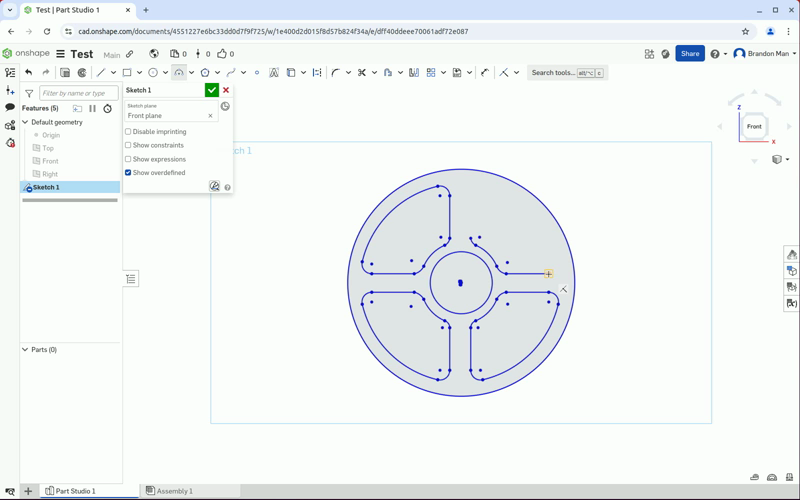
mouse_move(558, 261)
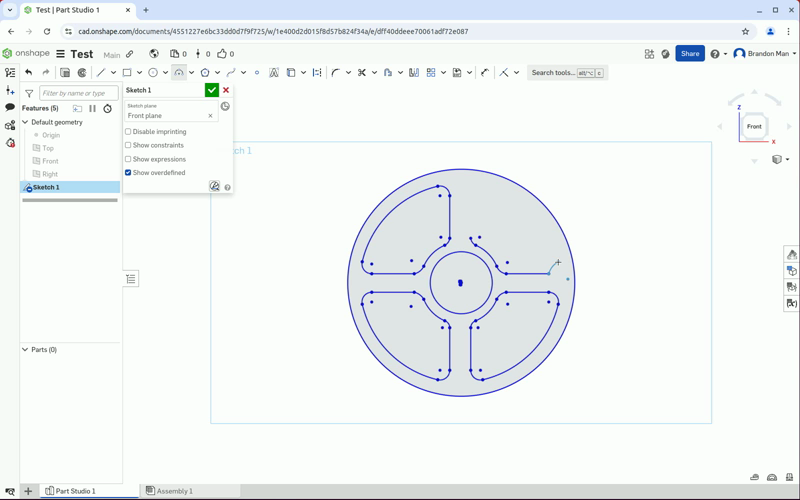
click(558, 261)
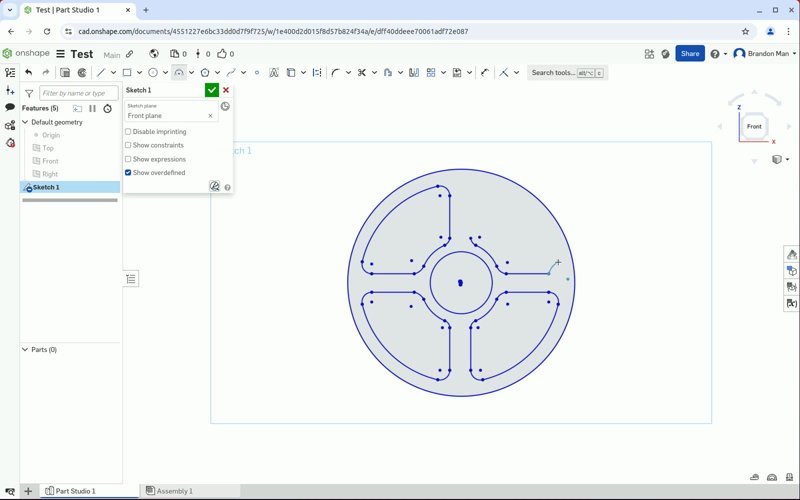
mouse_move(556, 270)
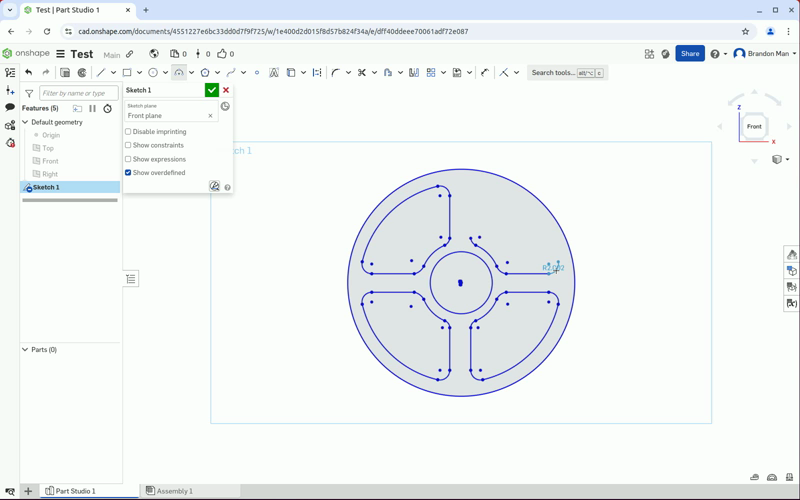
click(556, 270)
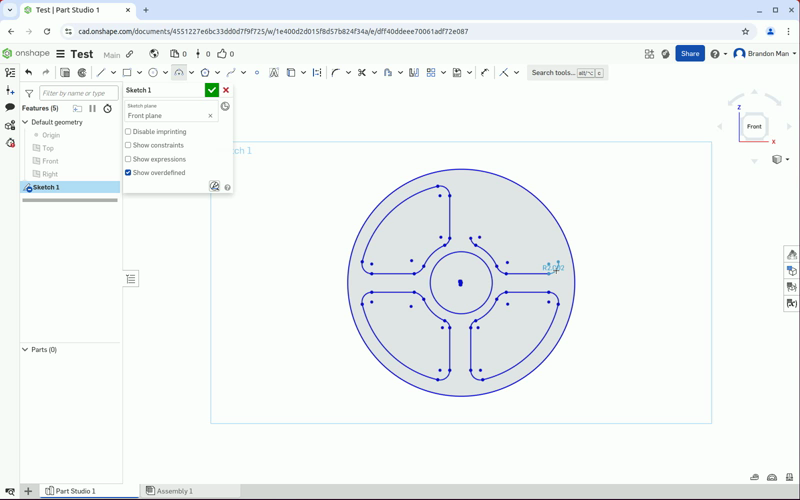
key_up(shift)
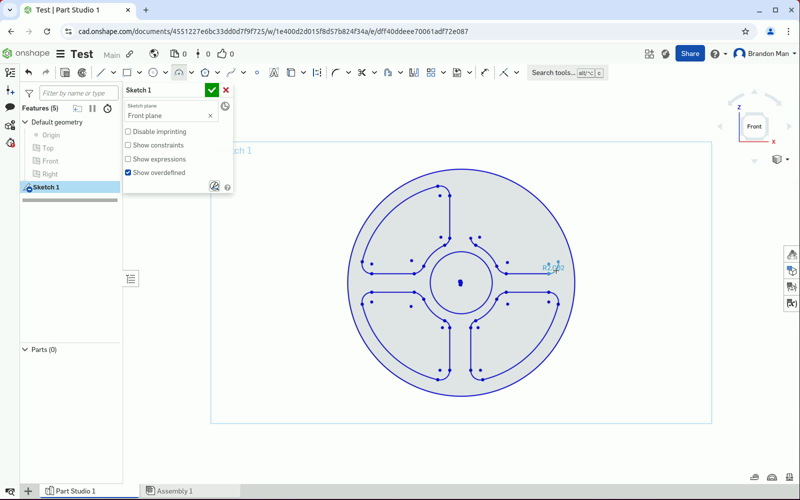
mouse_move(558, 261)
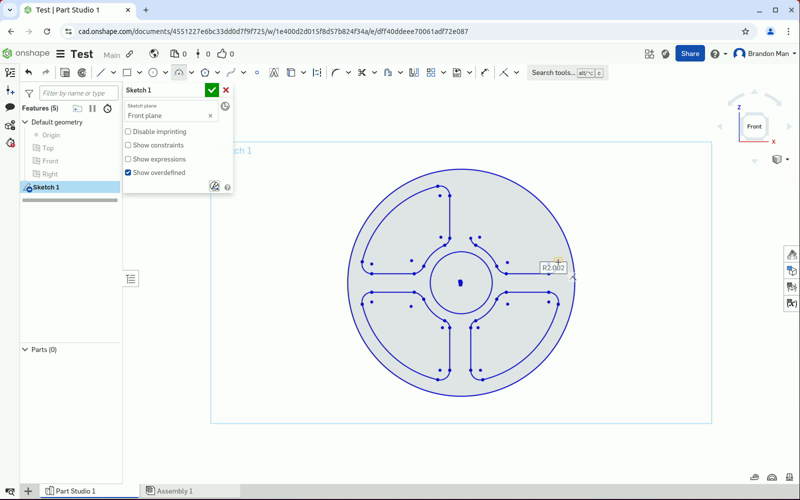
click(558, 261)
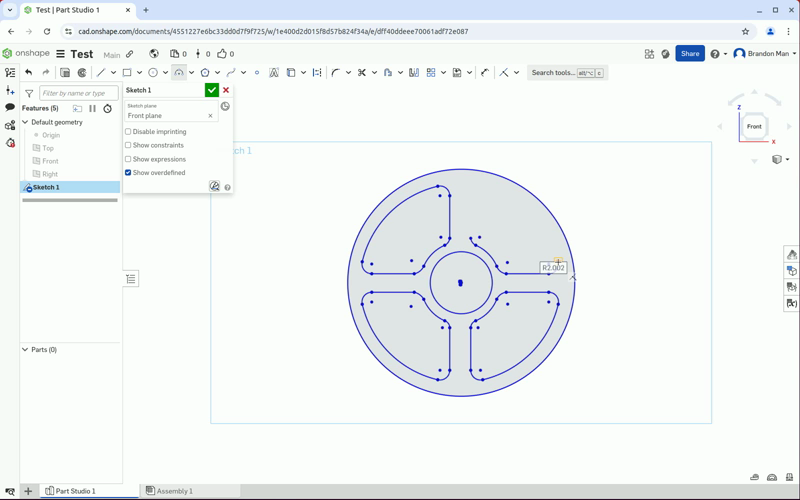
key_down(shift)
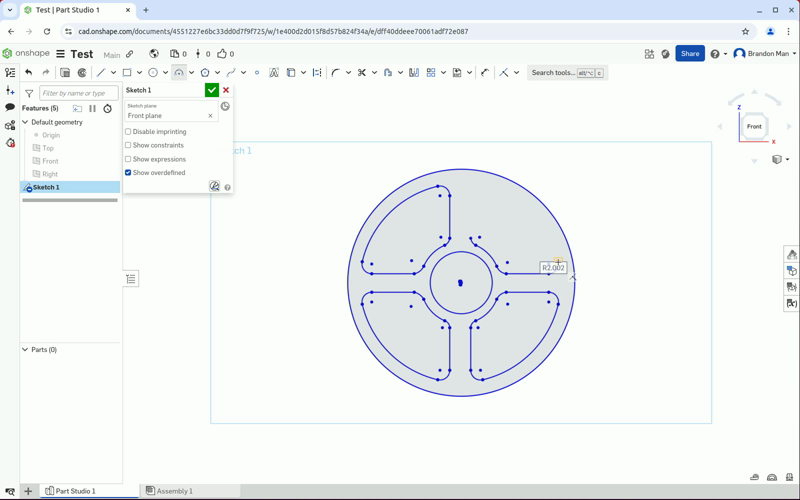
mouse_move(482, 186)
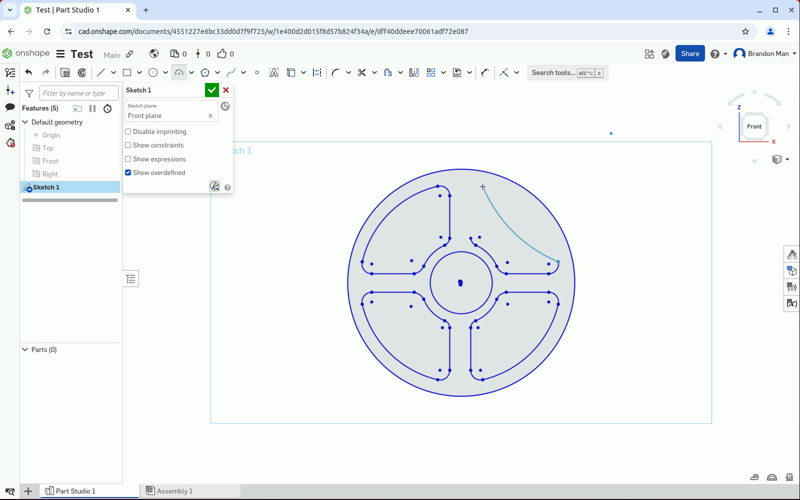
click(482, 186)
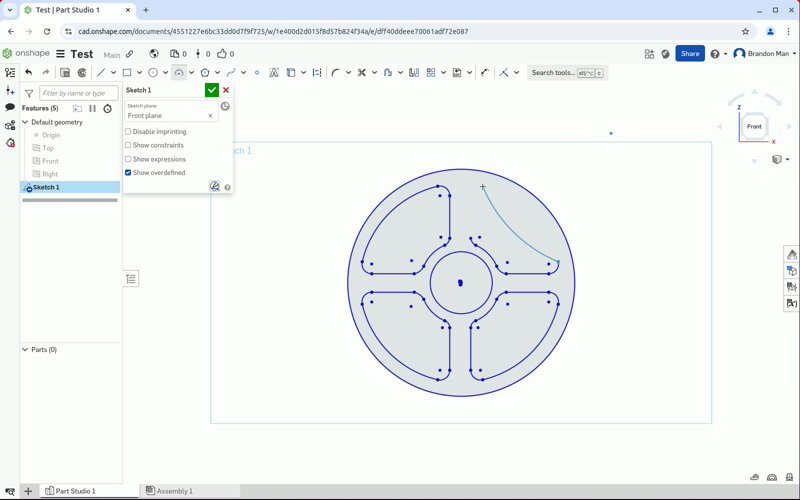
mouse_move(531, 213)
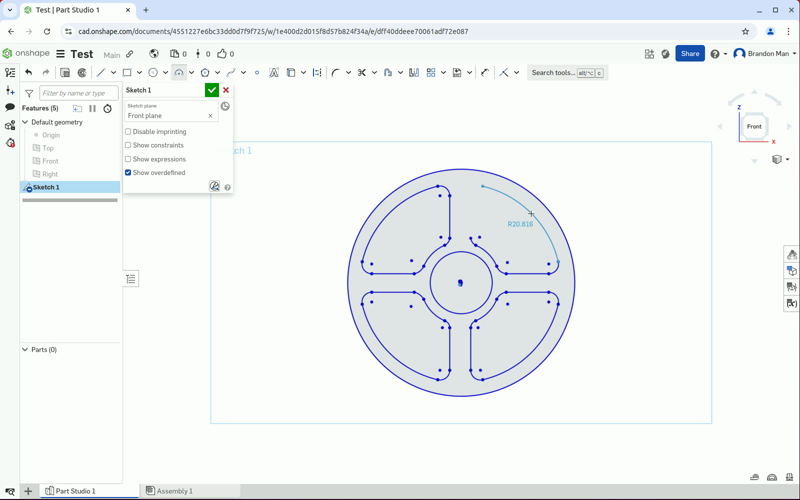
click(531, 213)
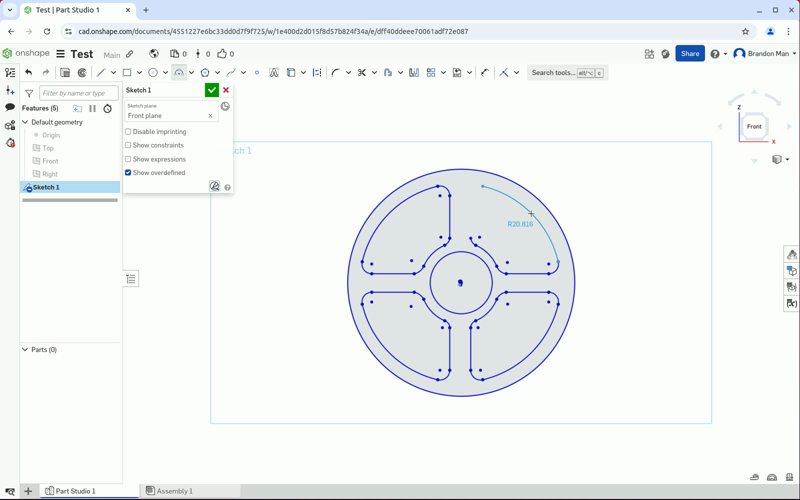
key_up(shift)
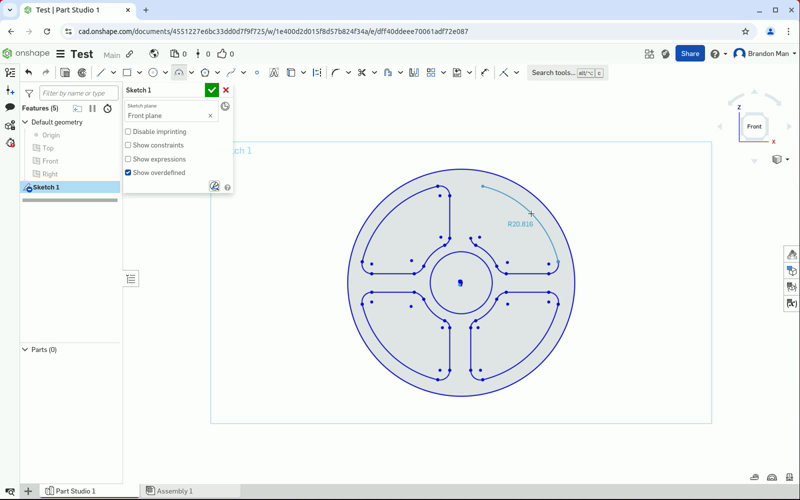
mouse_move(482, 186)
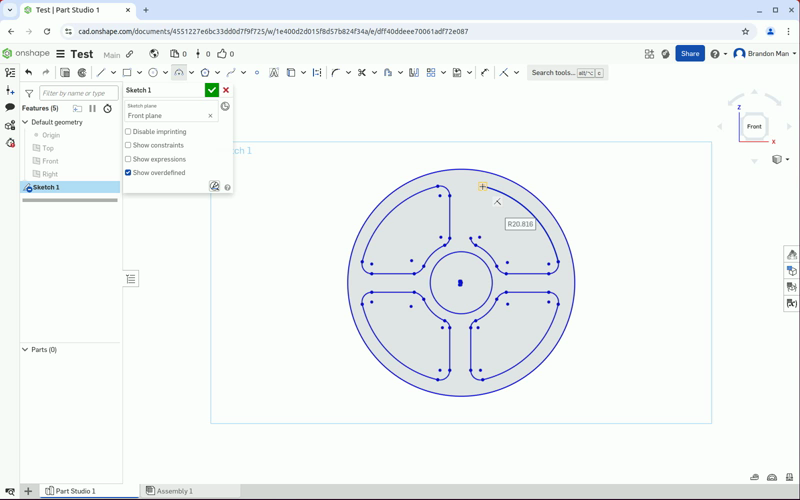
click(482, 186)
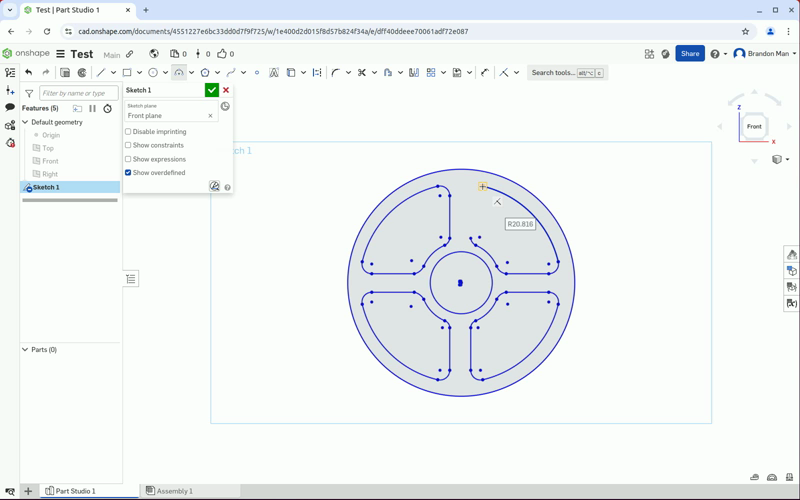
key_down(shift)
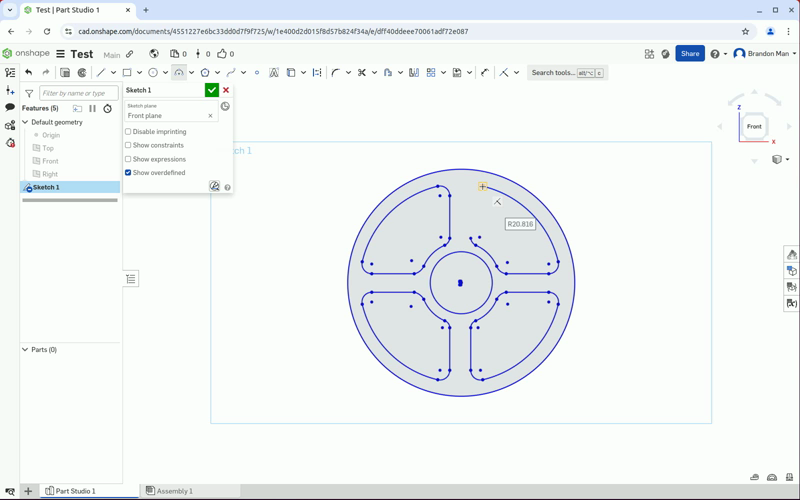
mouse_move(470, 195)
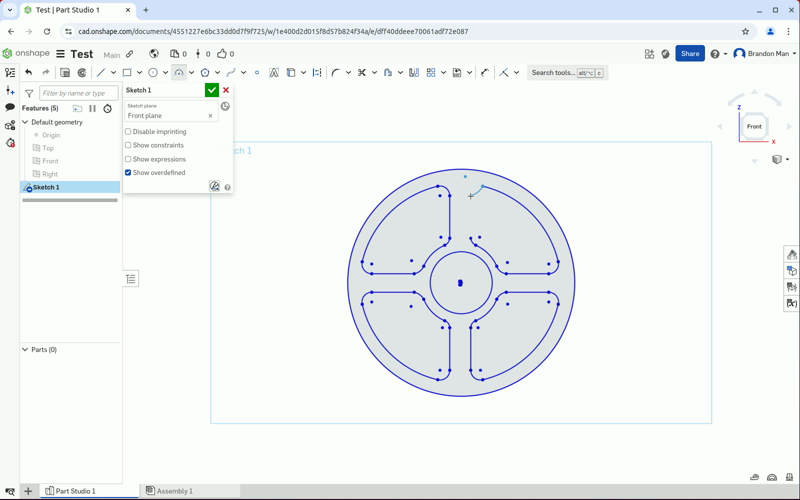
click(470, 195)
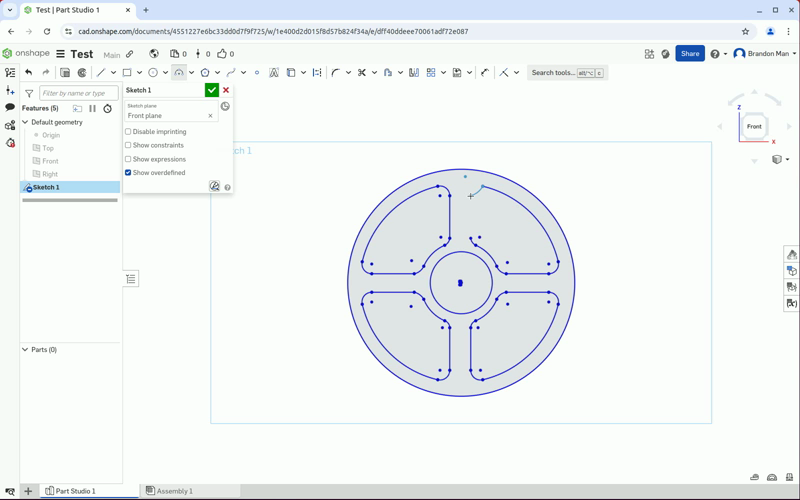
mouse_move(474, 188)
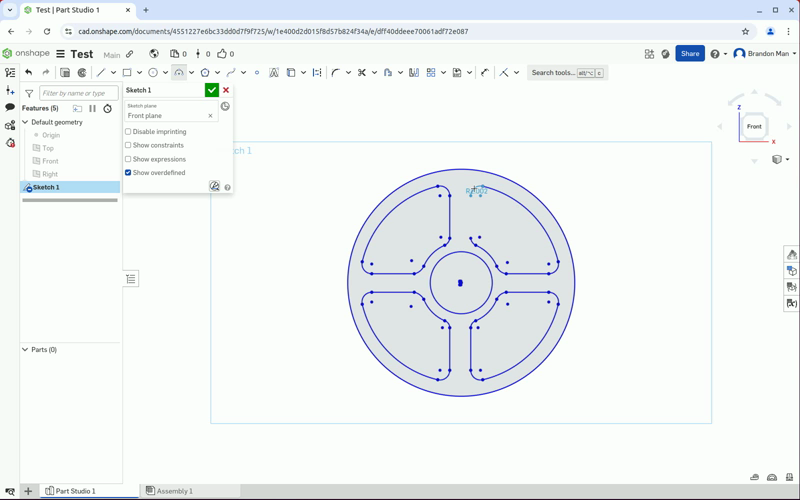
click(474, 188)
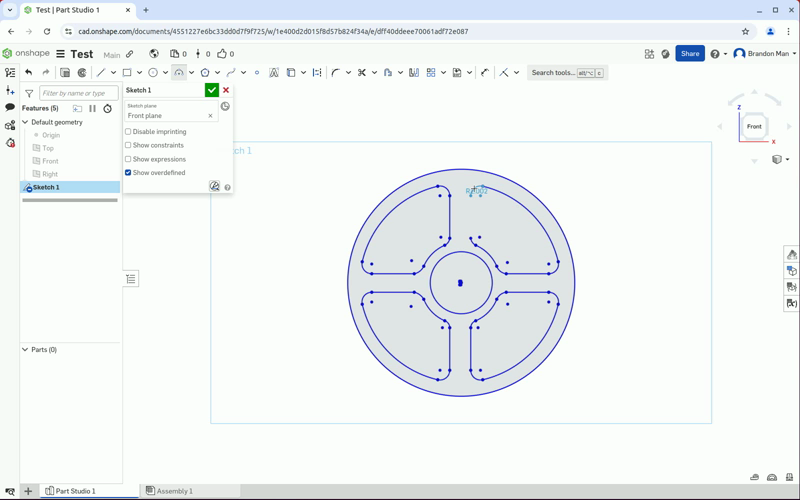
key_up(shift)
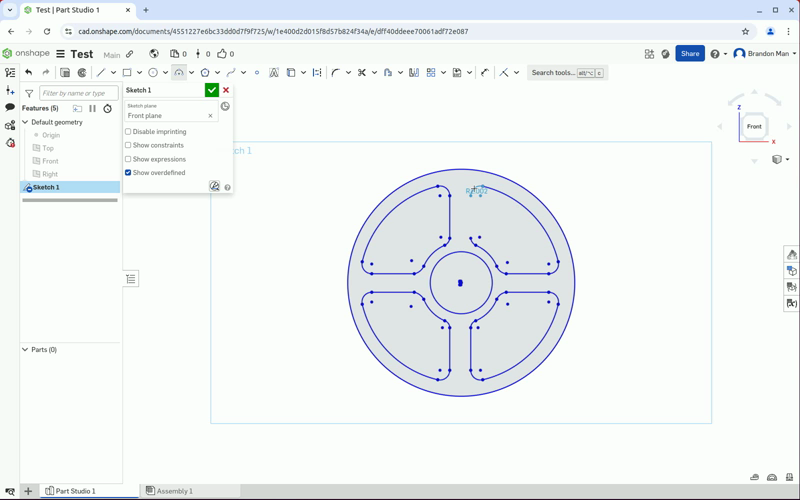
key(esc)
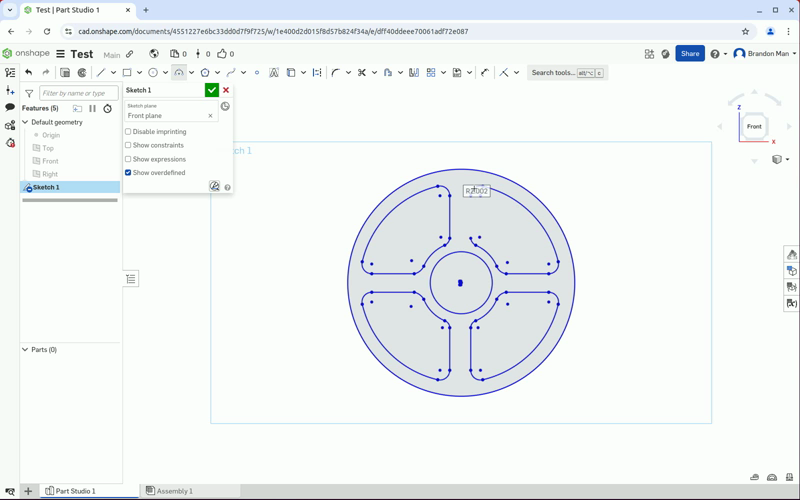
key(l)
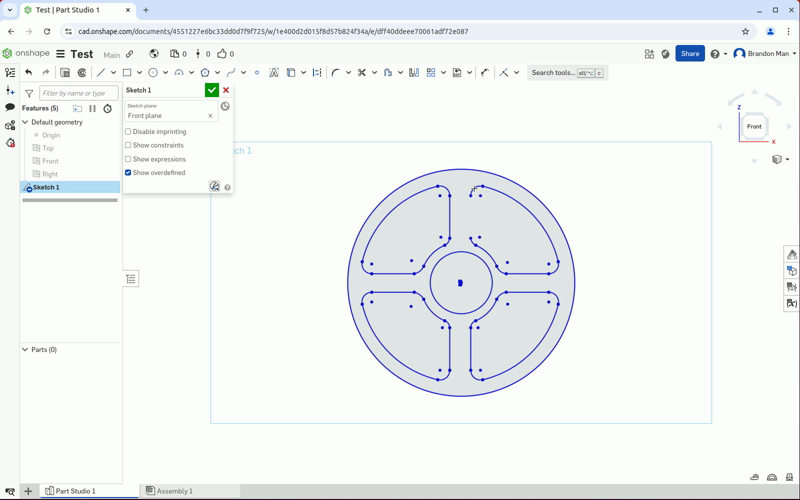
mouse_move(470, 195)
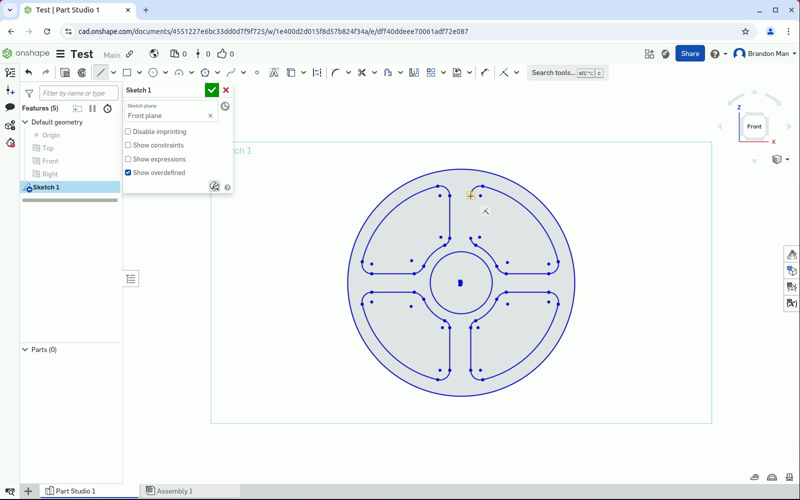
click(470, 195)
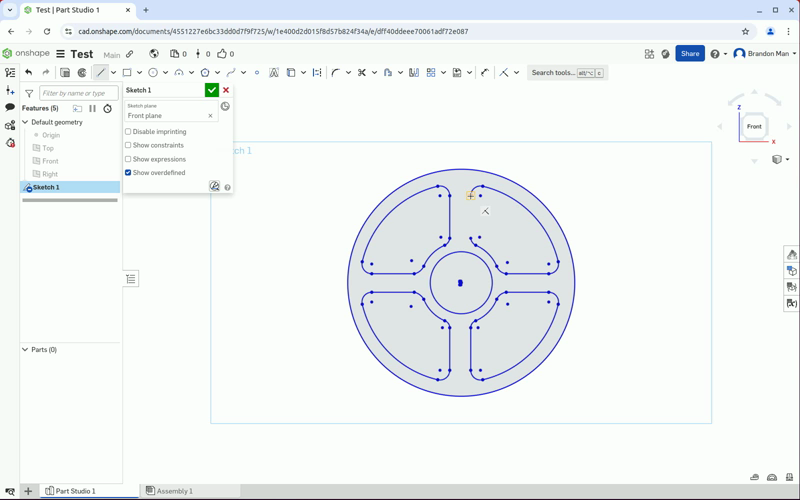
mouse_move(500, 195)
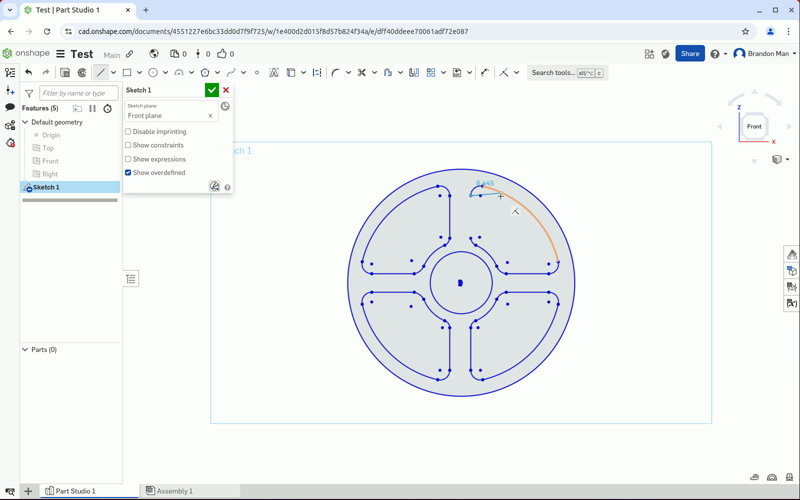
key_down(shift)
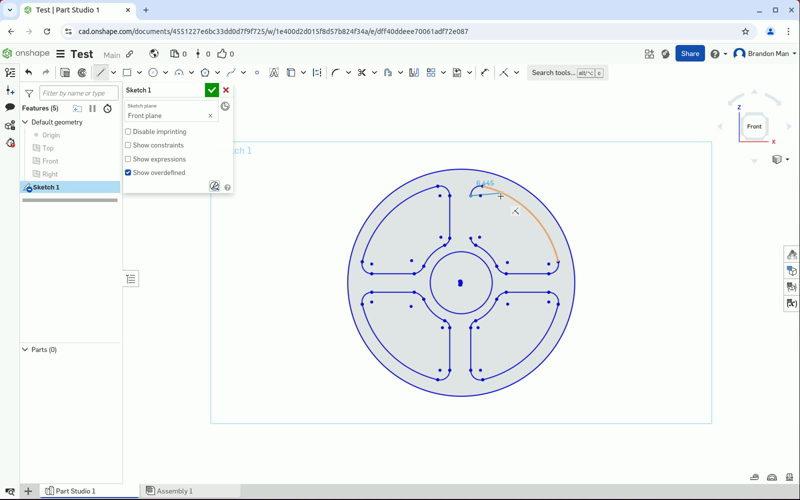
mouse_move(470, 238)
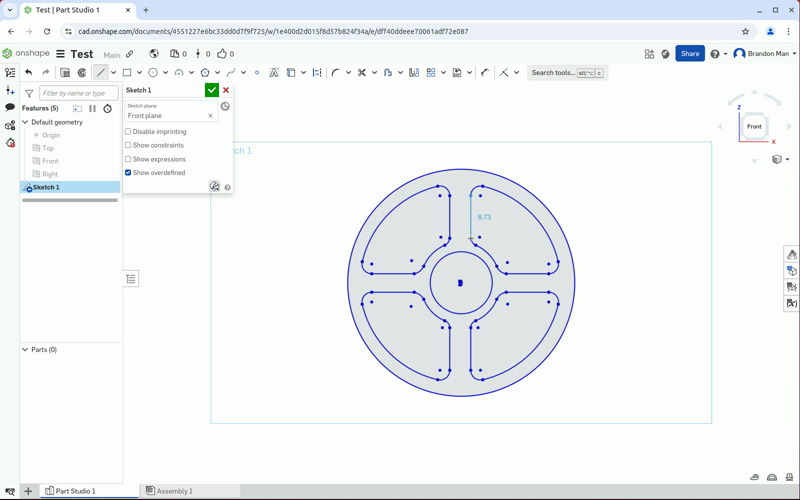
scroll(6)
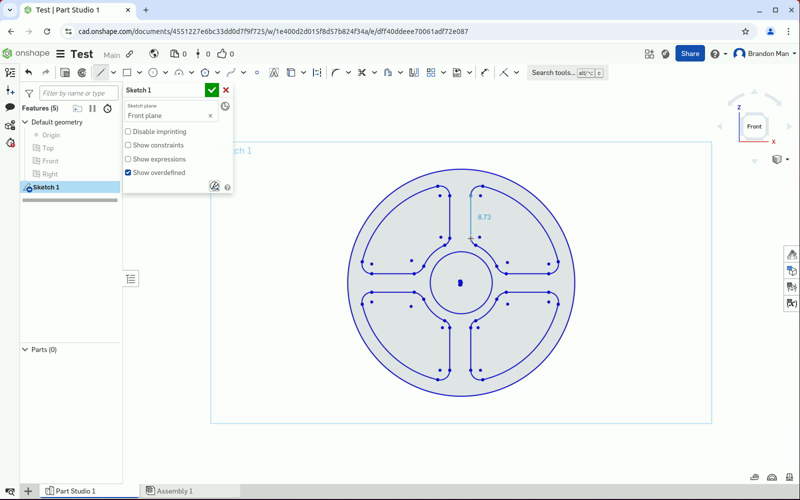
scroll(6)
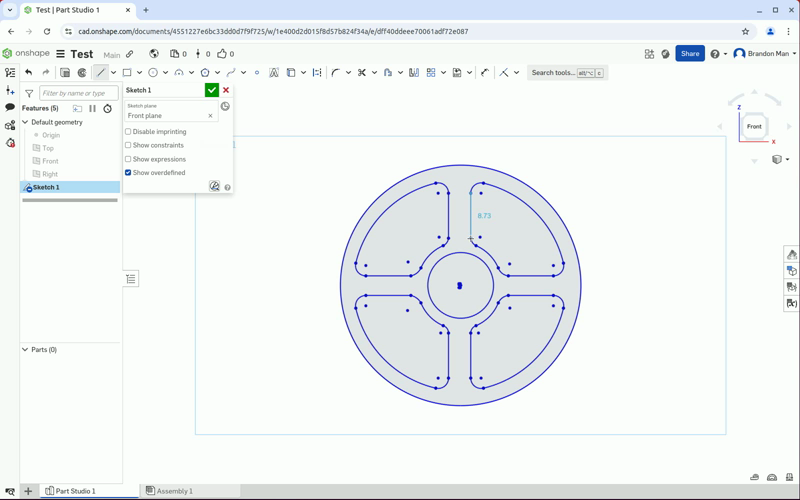
scroll(6)
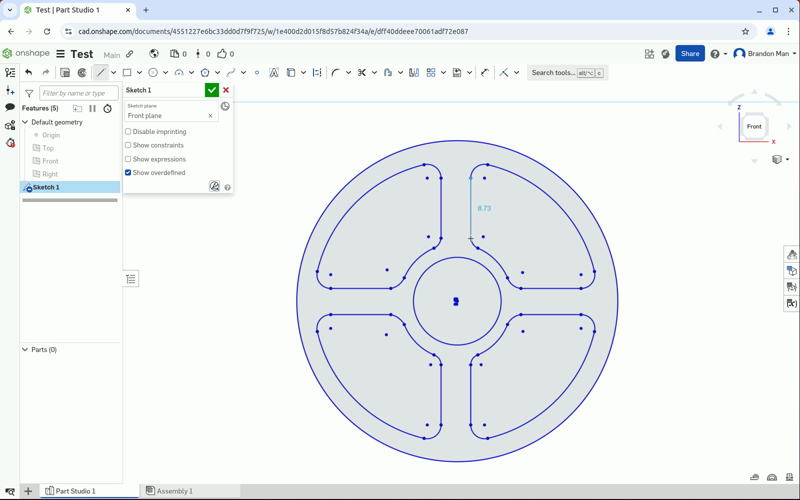
scroll(6)
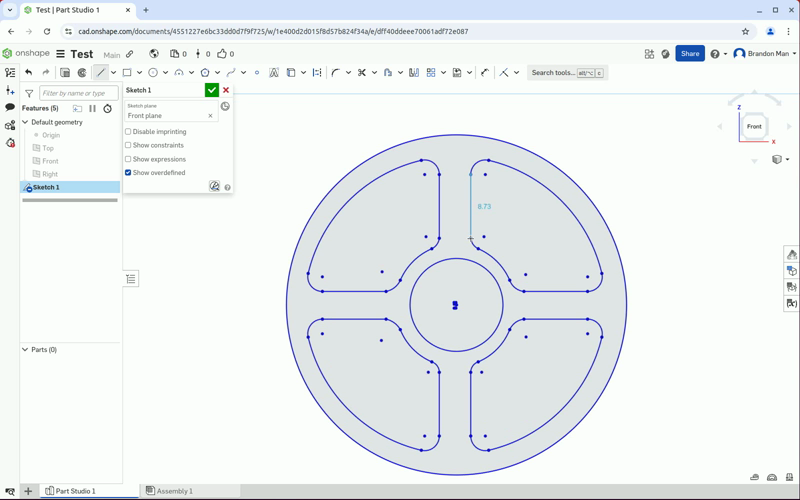
scroll(6)
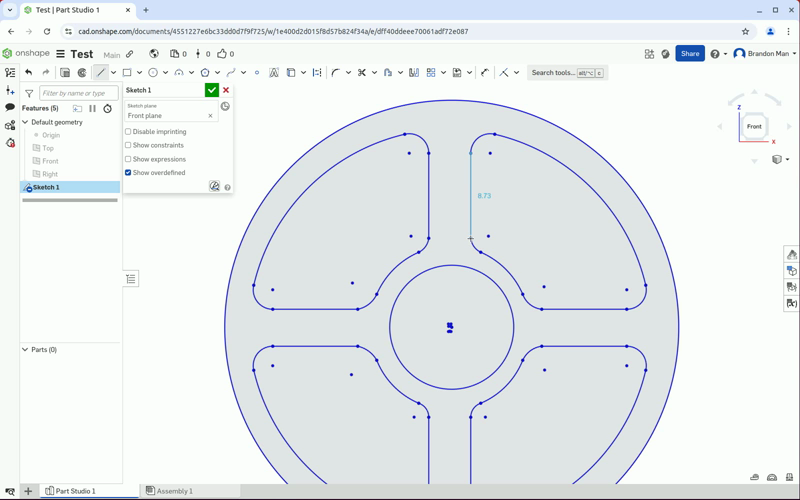
scroll(6)
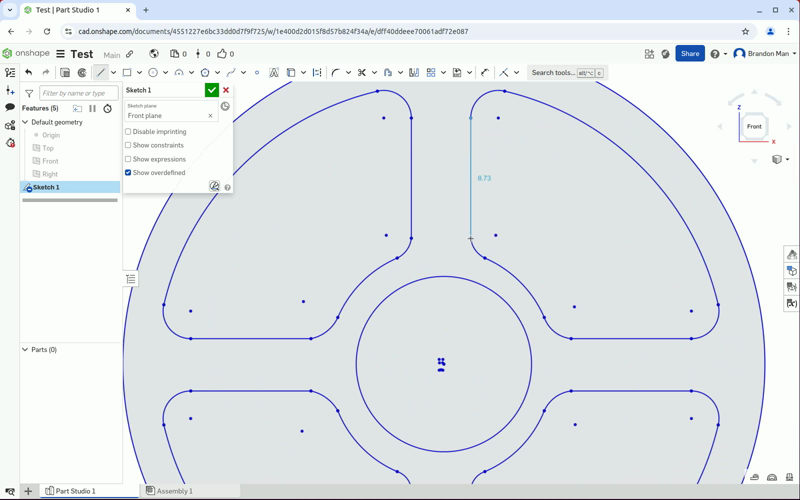
scroll(6)
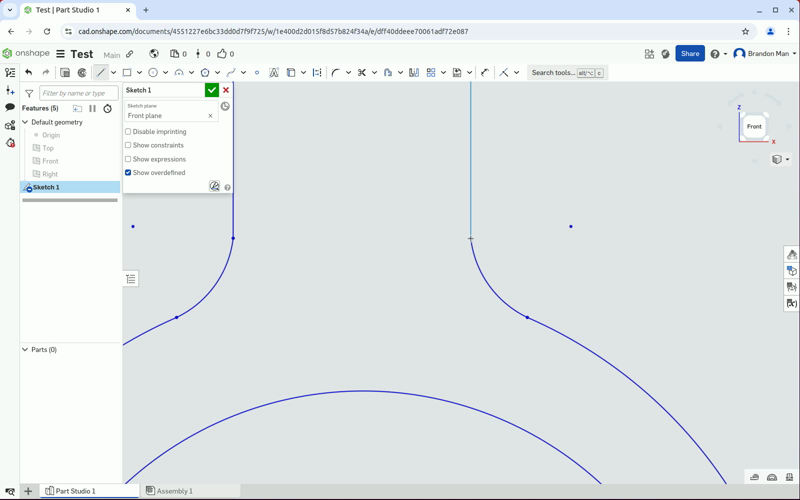
key_up(shift)
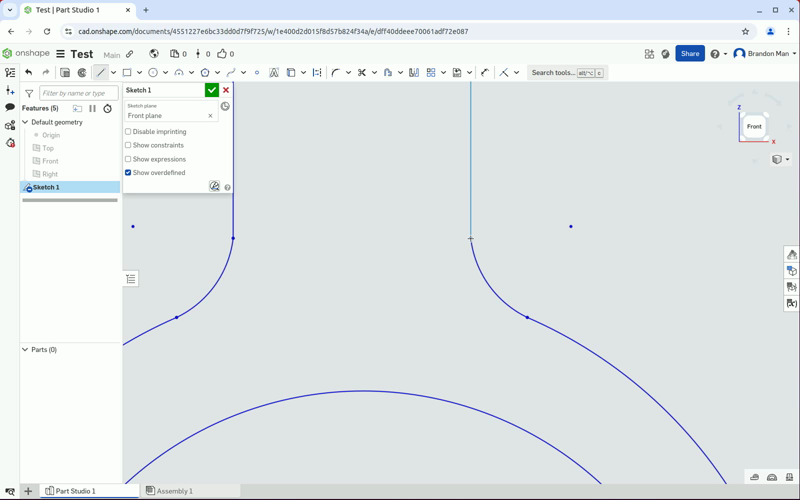
click(470, 238)
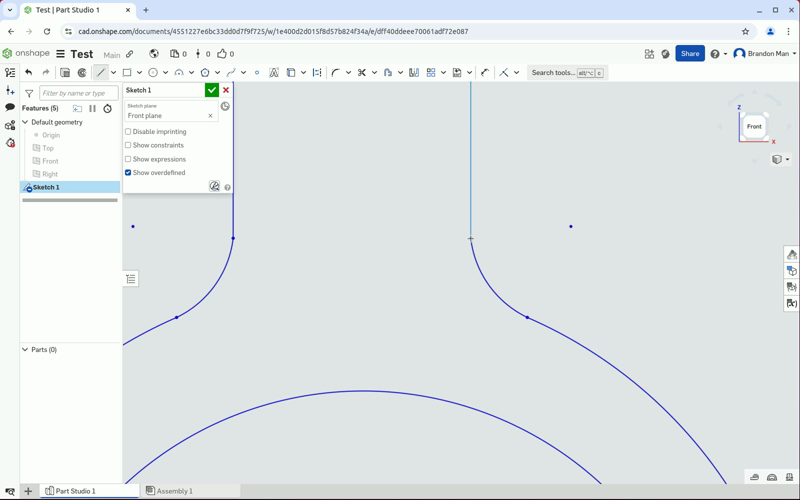
scroll(-6)
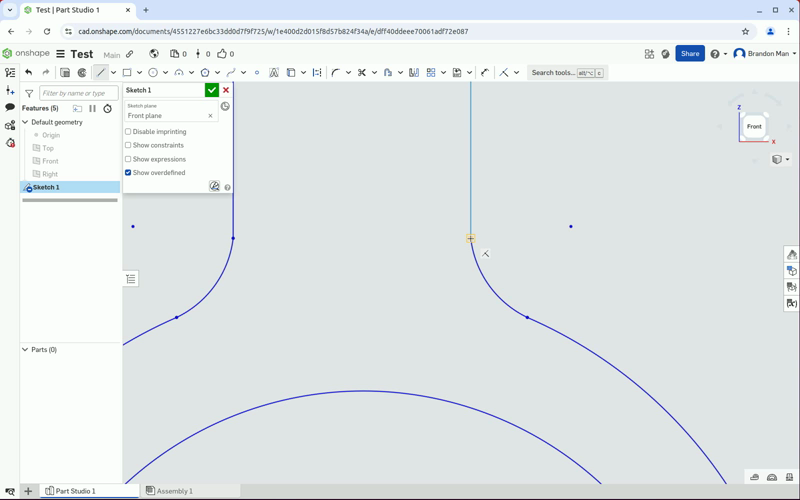
scroll(-6)
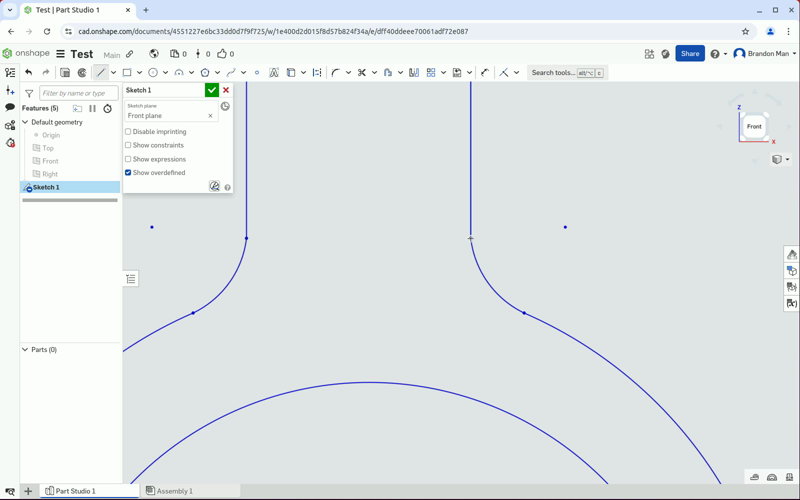
scroll(-6)
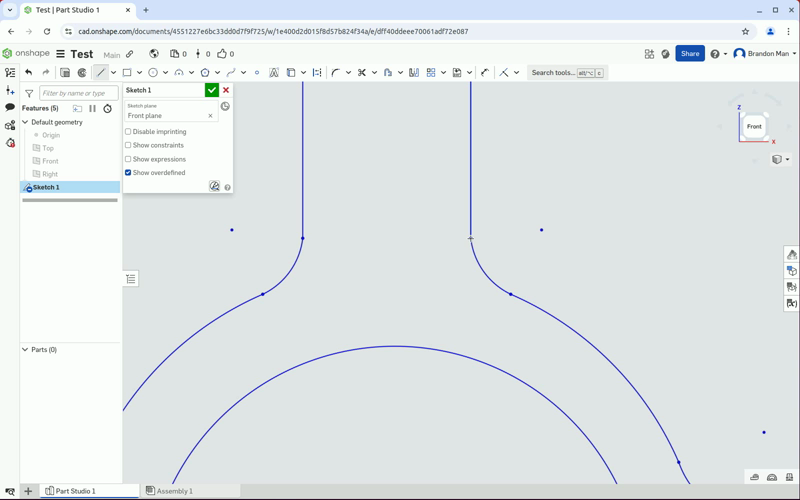
scroll(-6)
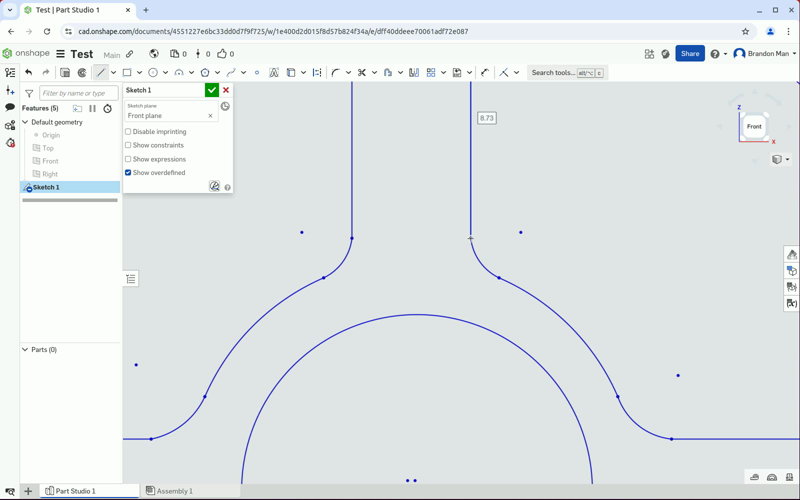
scroll(-6)
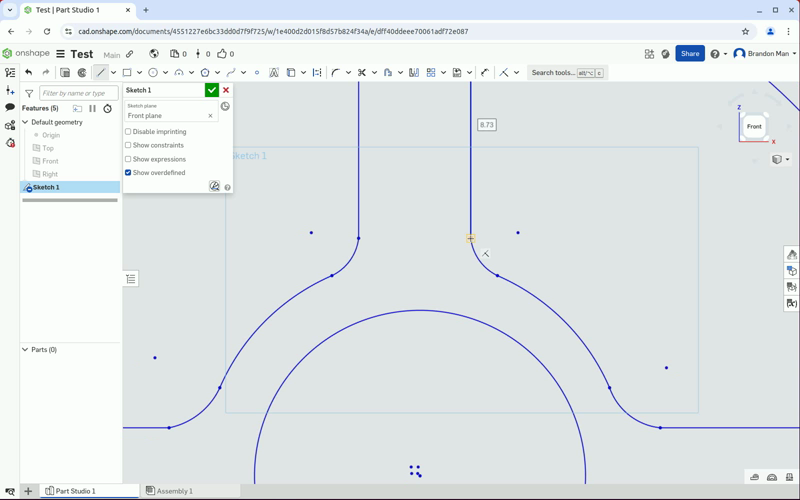
scroll(-6)
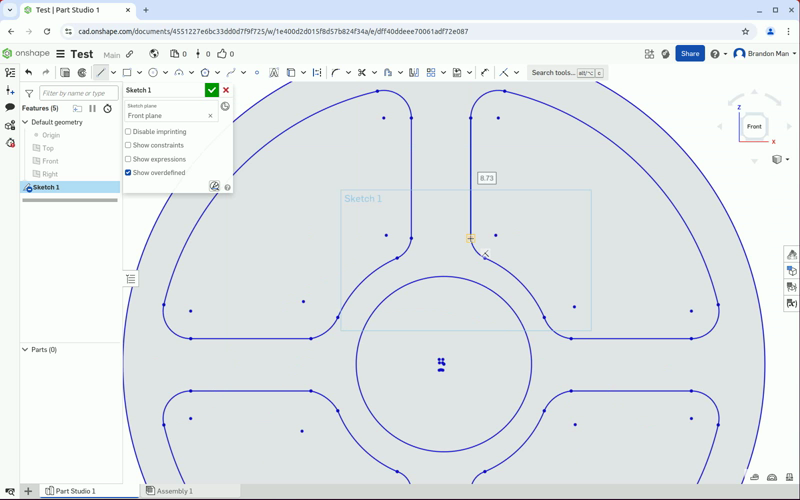
scroll(-6)
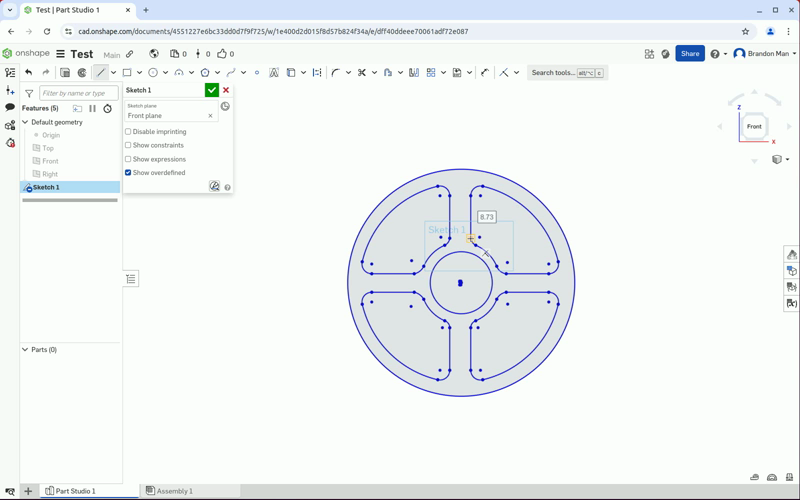
key(esc)
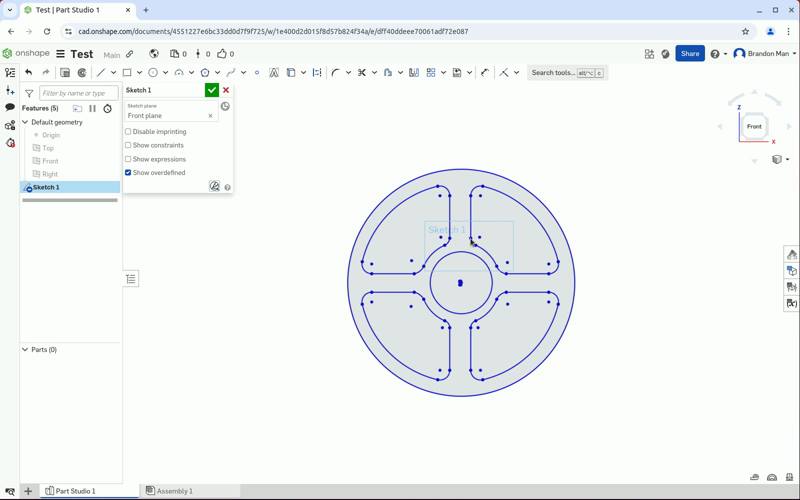
mouse_move(562, 280)
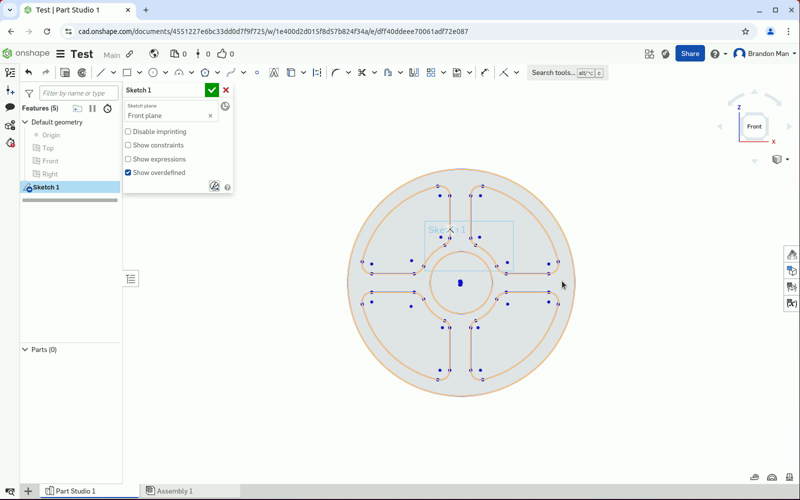
click(562, 280)
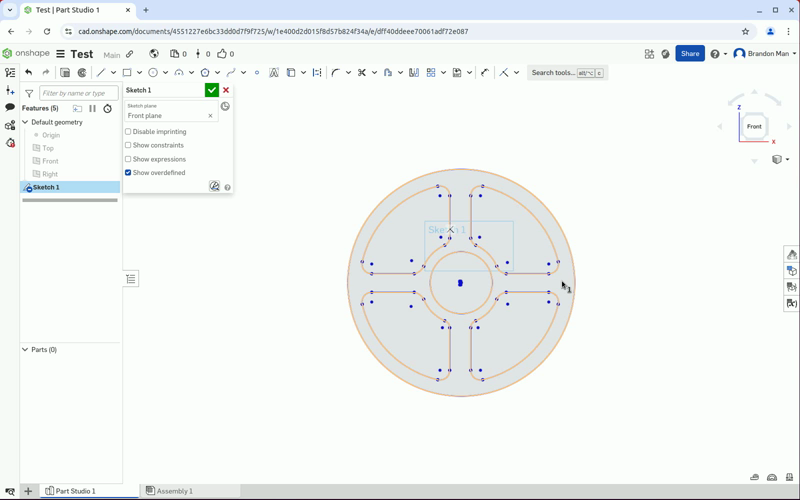
mouse_move(73, 352)
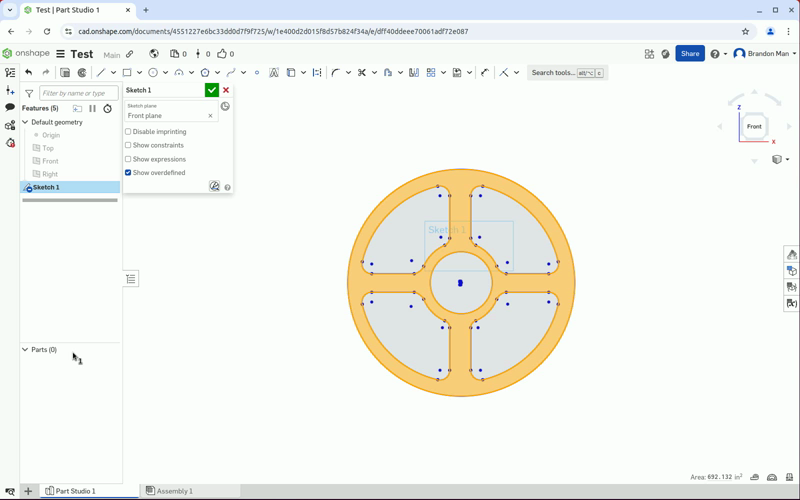
key(shift+y)
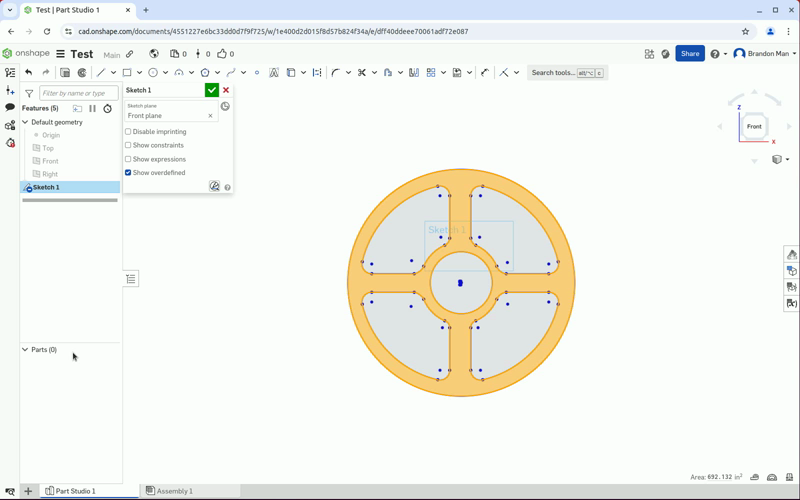
key(shift+e)
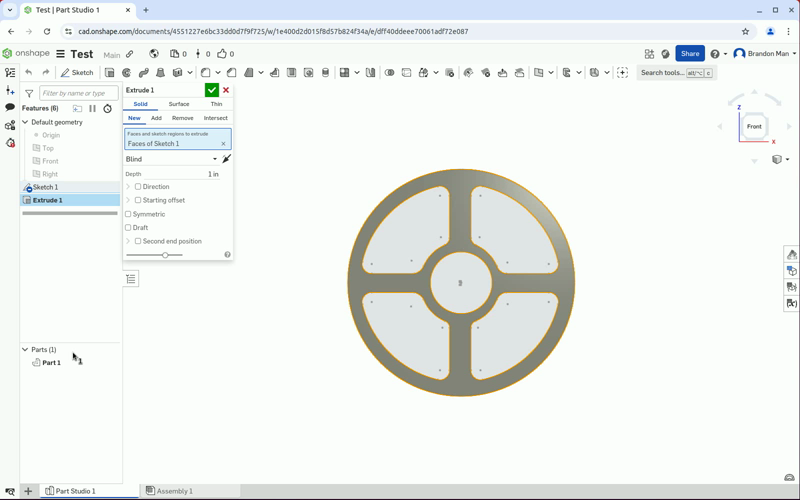
mouse_move(143, 106)
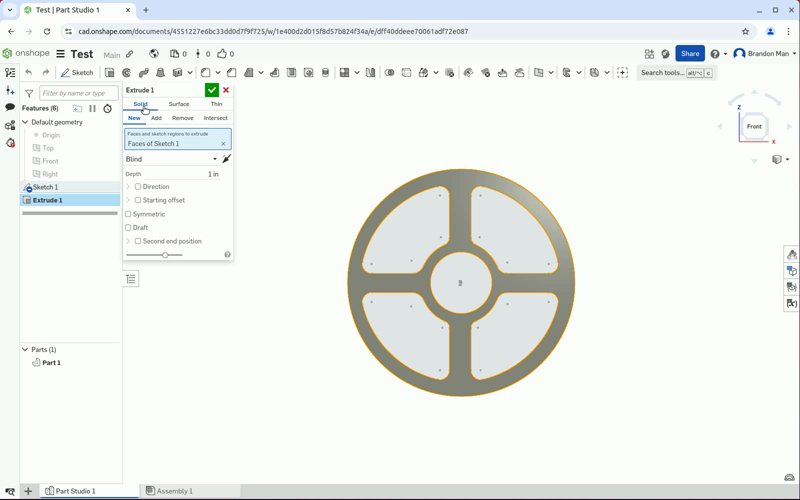
click(143, 106)
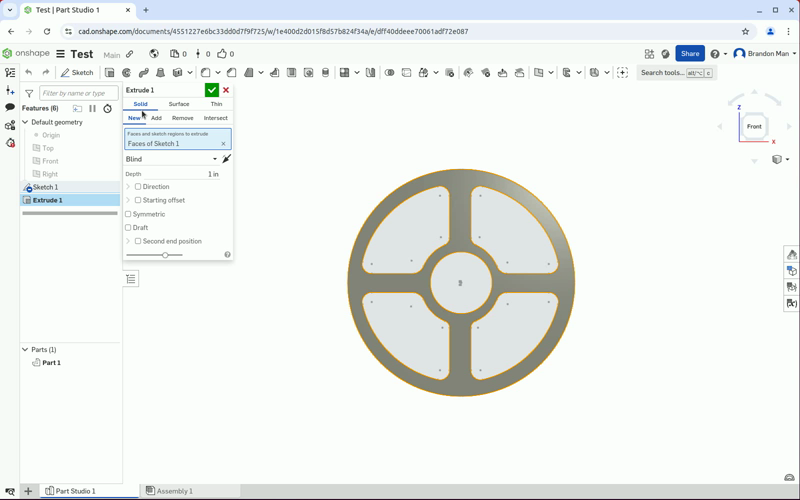
mouse_move(137, 120)
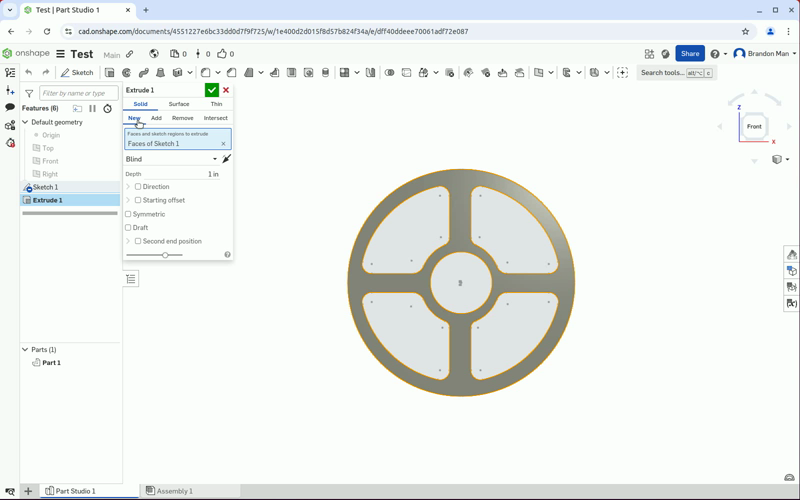
click(137, 120)
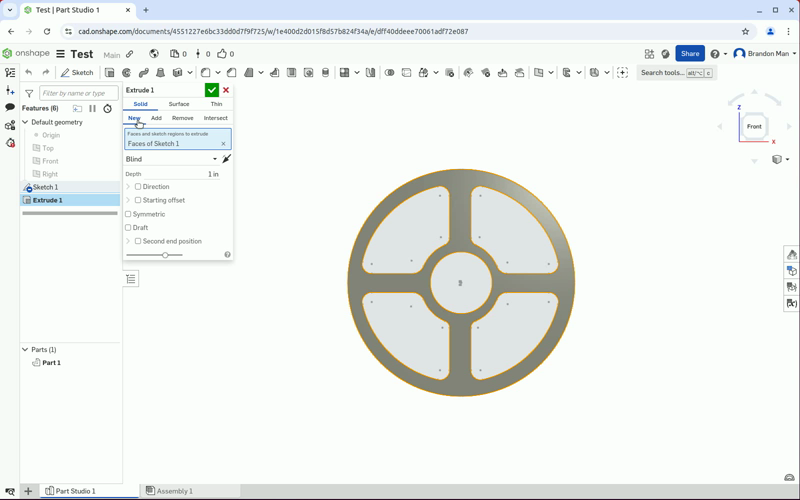
key(tab, 4)
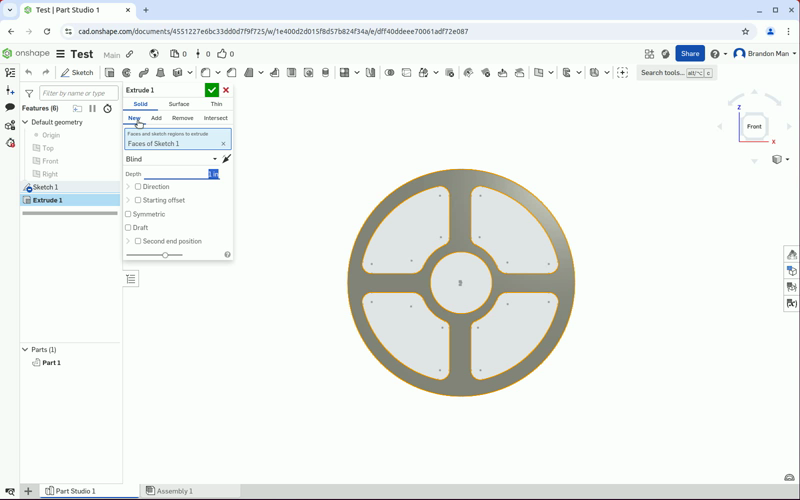
text(2.166)
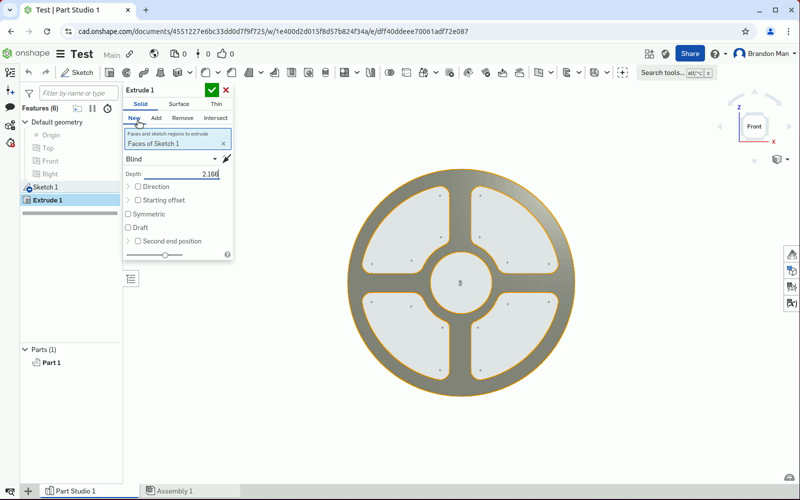
key(enter)
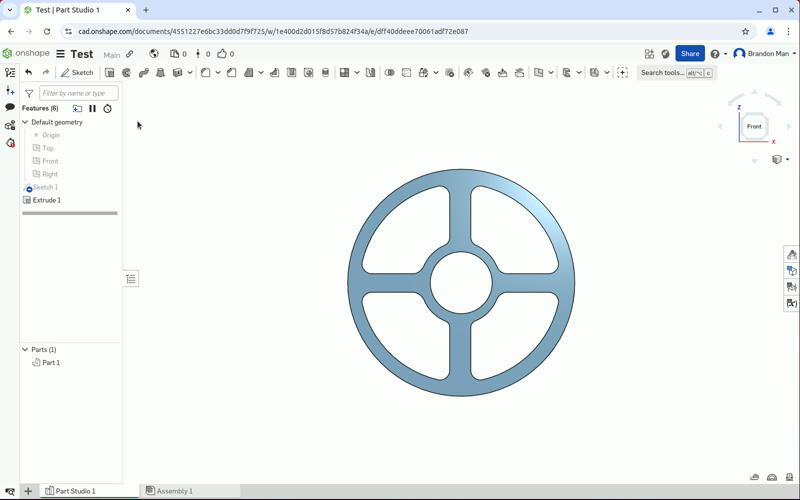
key(shift+h)
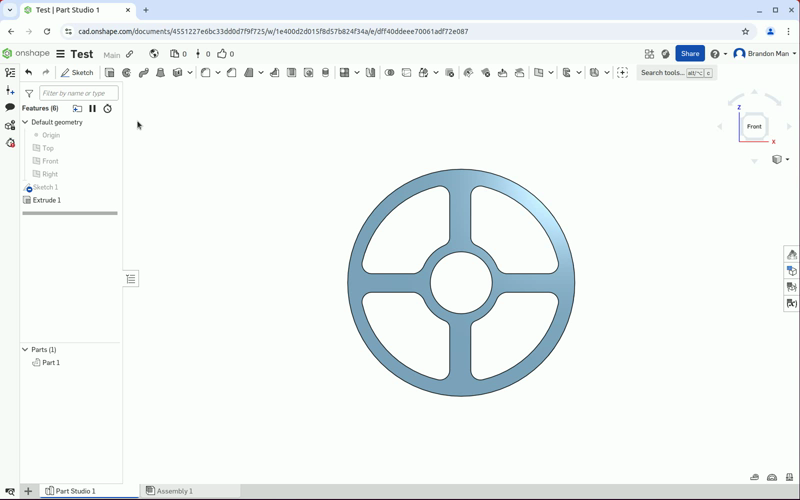
key(shift+h)
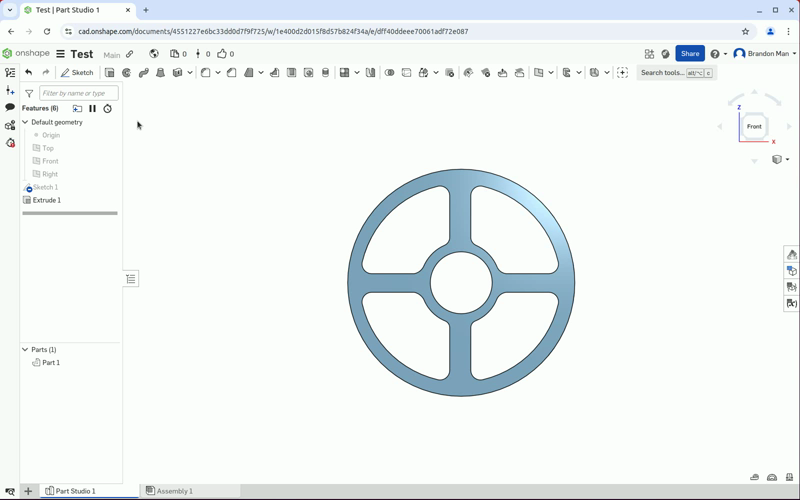
mouse_move(73, 189)
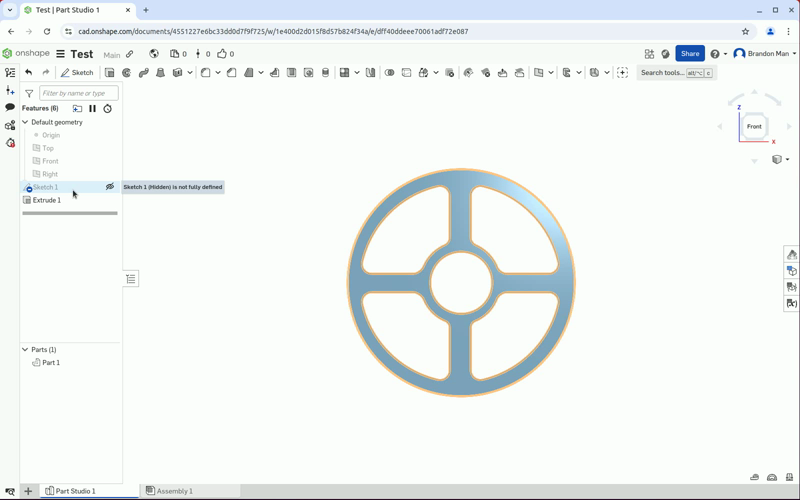
click(73, 189)
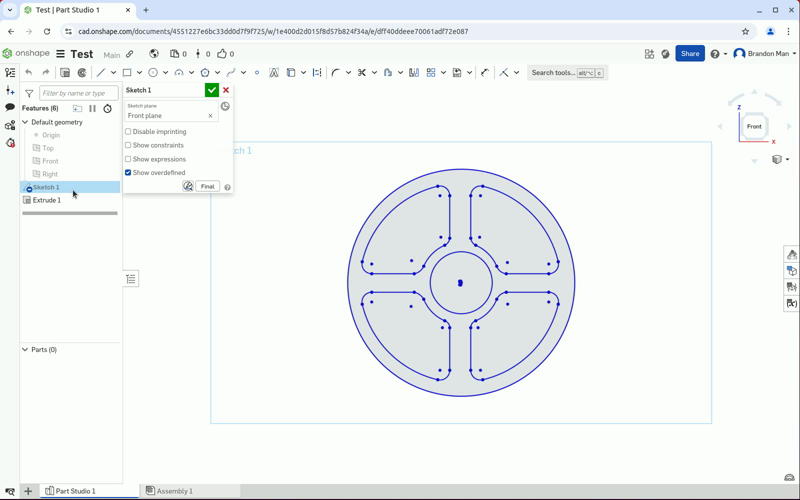
mouse_move(229, 92)
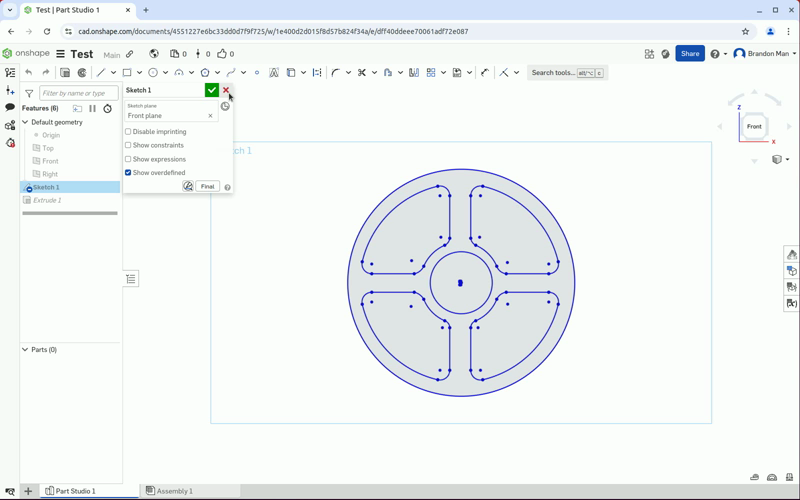
click(229, 92)
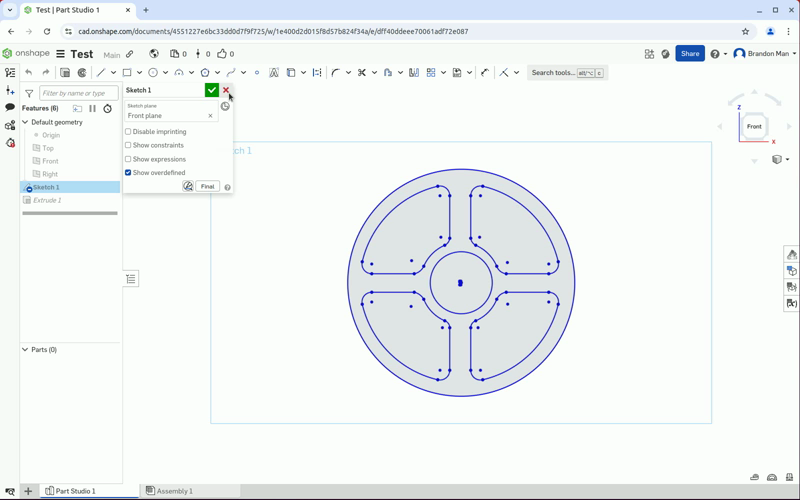
key(shift+s)
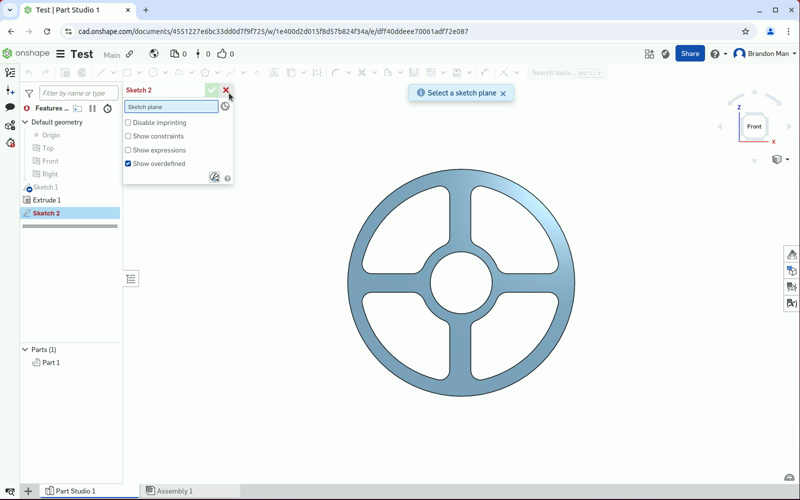
mouse_move(73, 163)
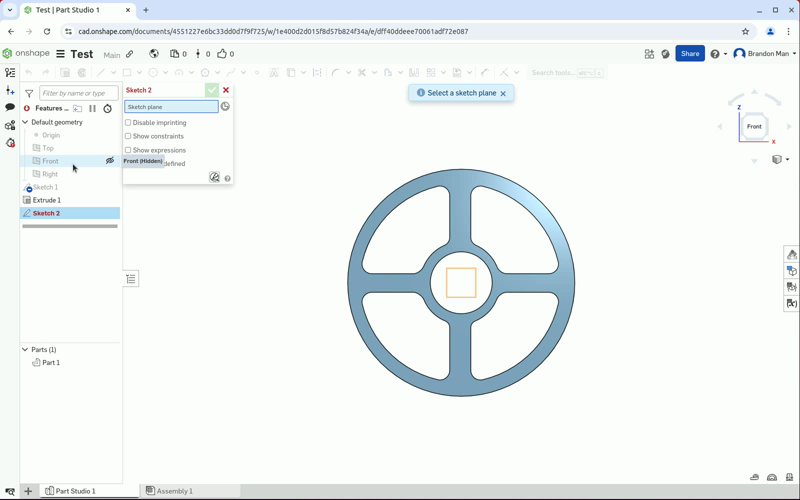
click(73, 163)
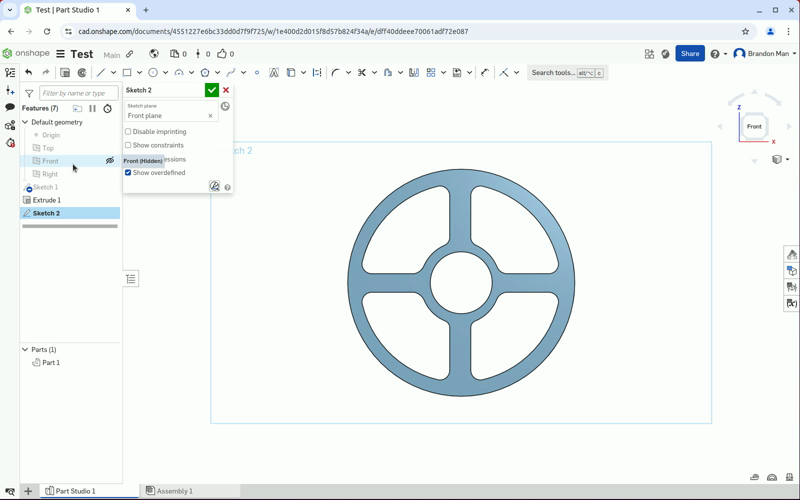
mouse_move(73, 352)
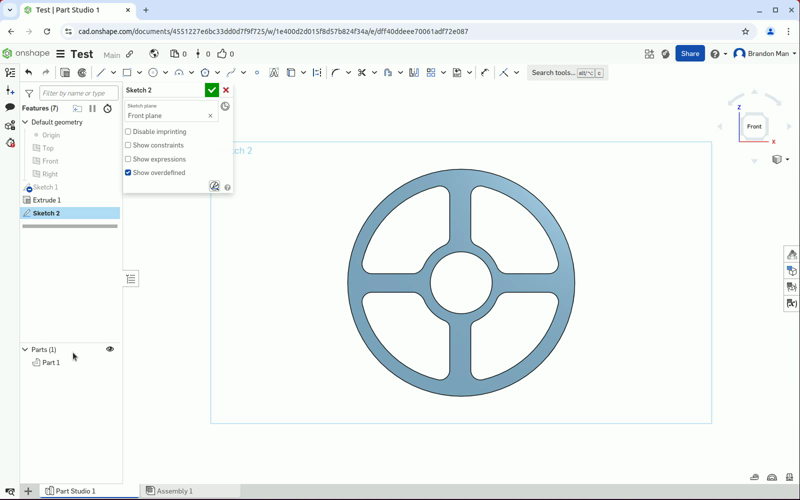
key(y)
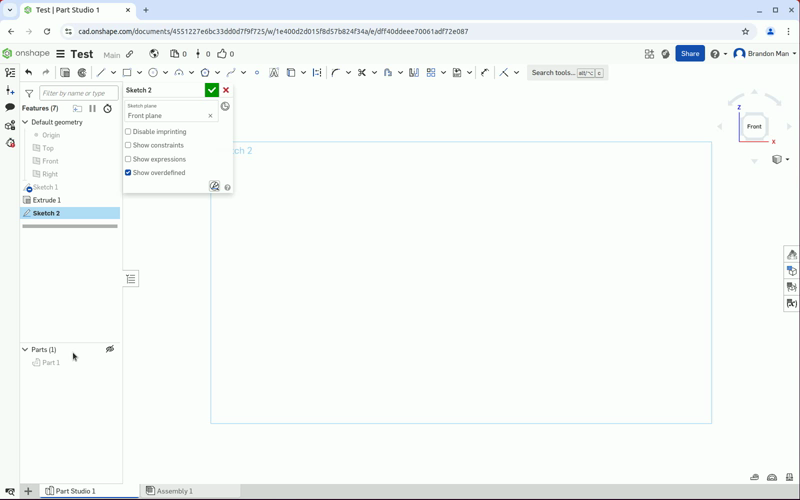
key(c)
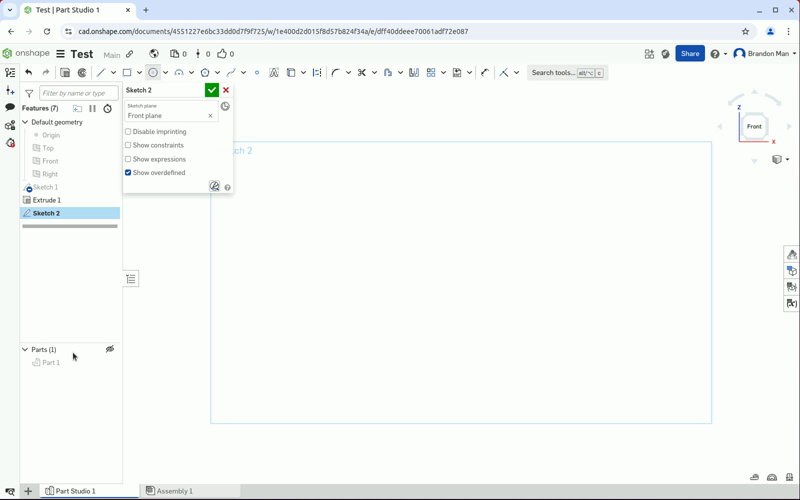
key_down(shift)
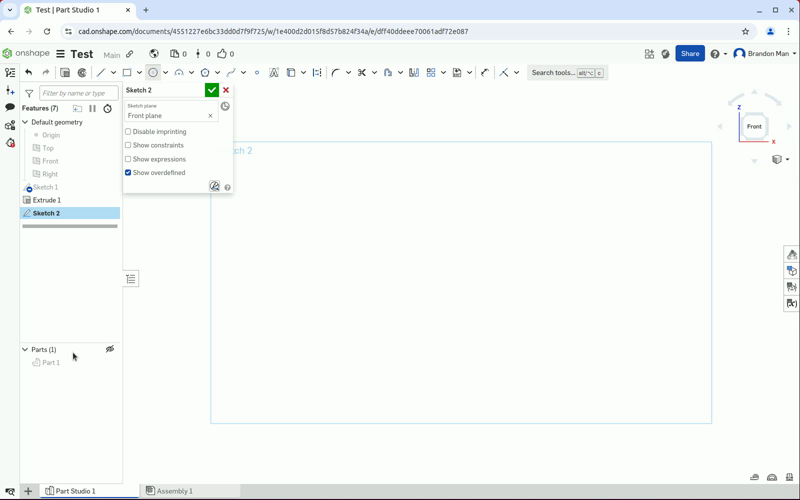
mouse_move(460, 282)
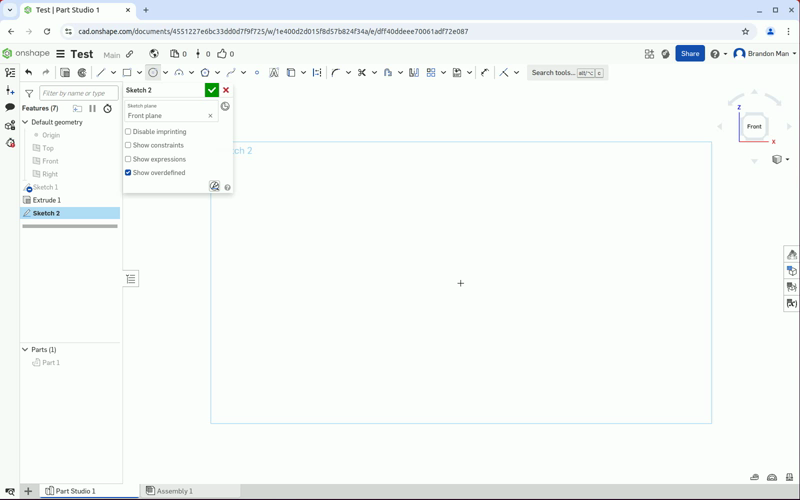
click(460, 282)
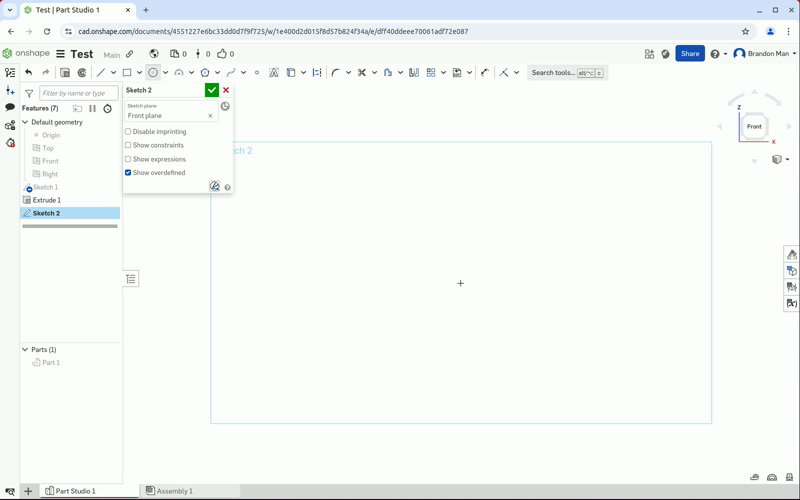
key_up(shift)
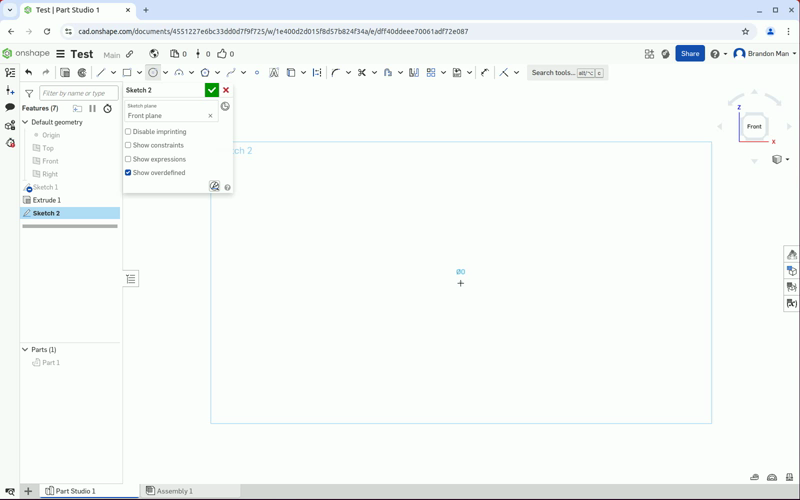
mouse_move(490, 282)
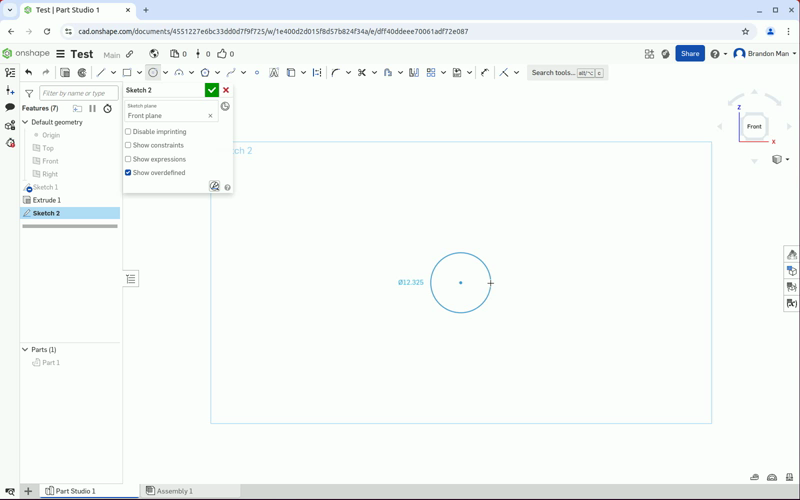
click(490, 282)
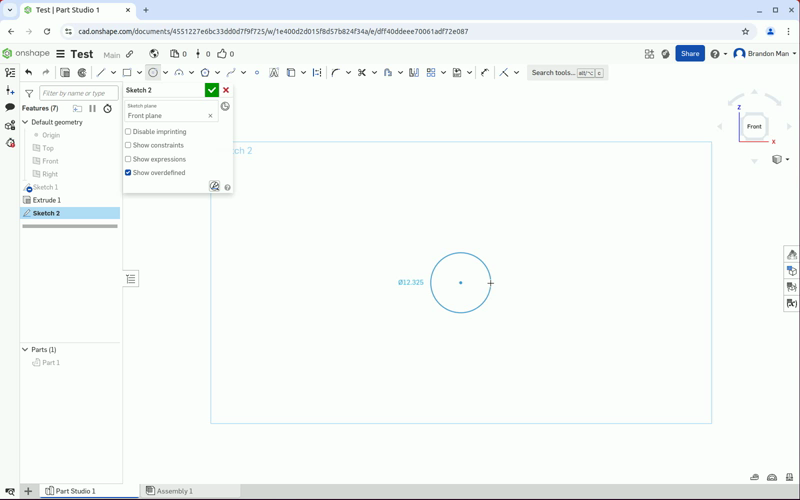
key(esc)
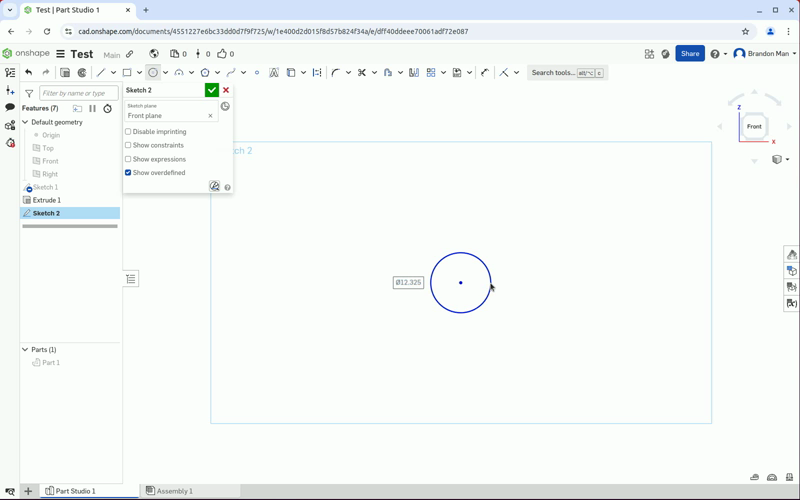
key(c)
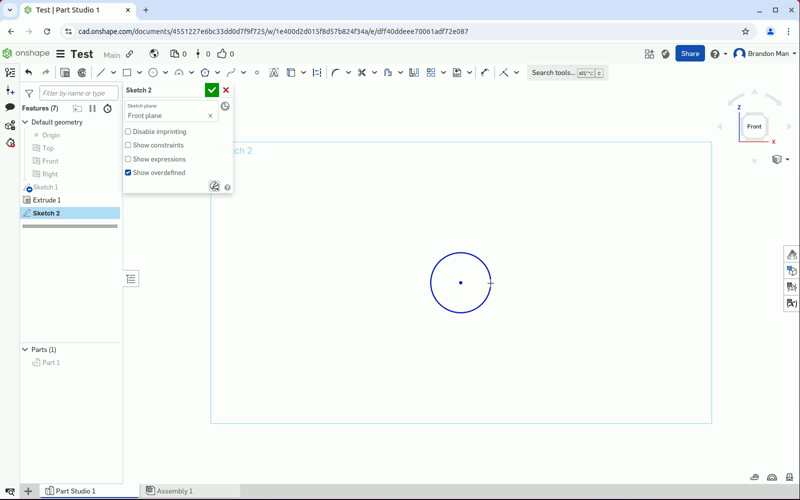
key_down(shift)
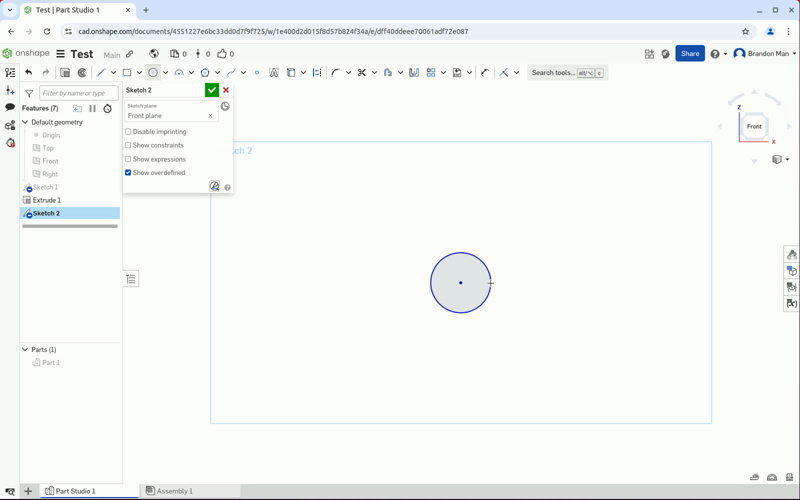
mouse_move(460, 282)
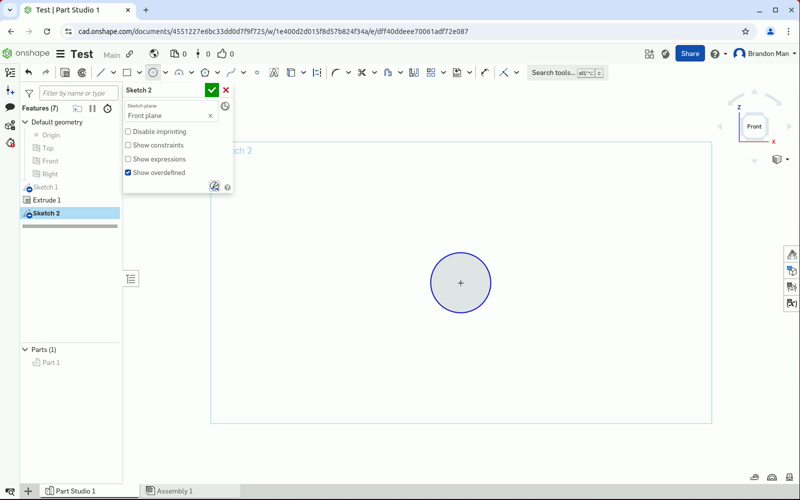
click(460, 282)
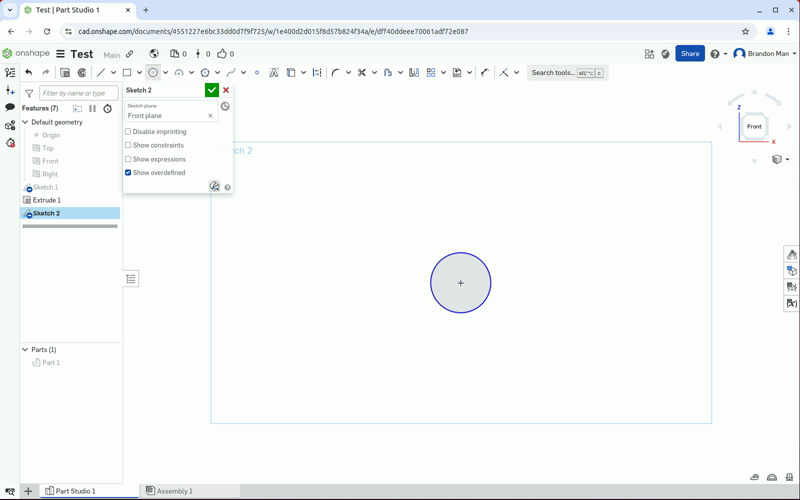
key_up(shift)
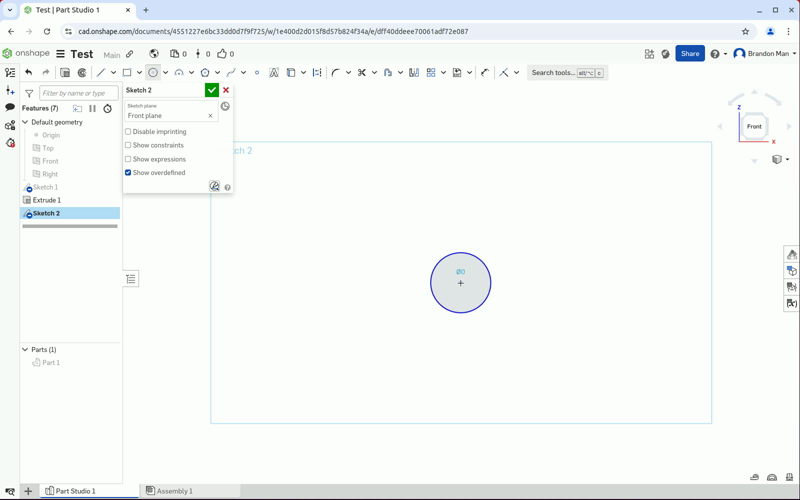
mouse_move(470, 282)
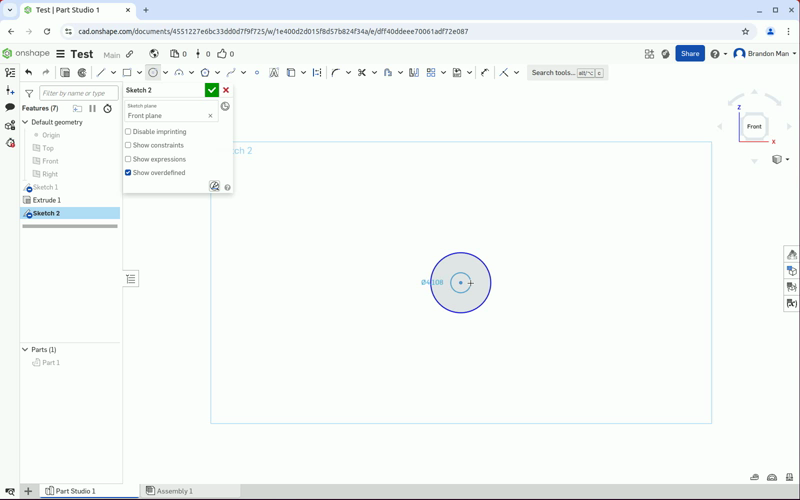
click(470, 282)
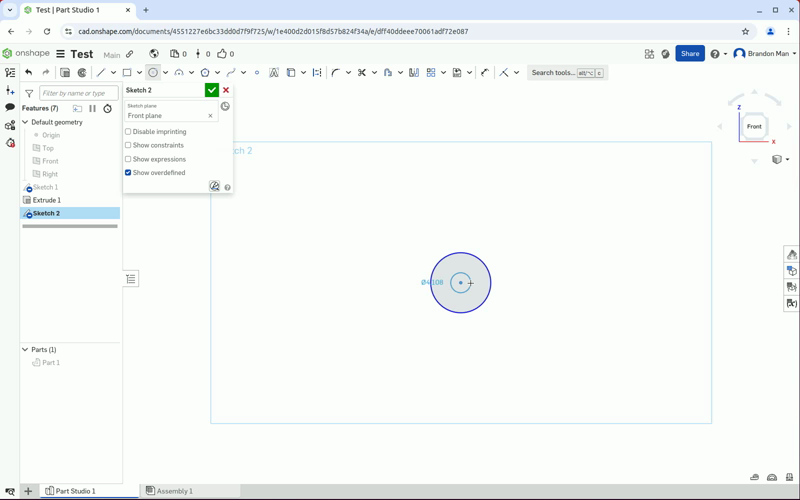
key(esc)
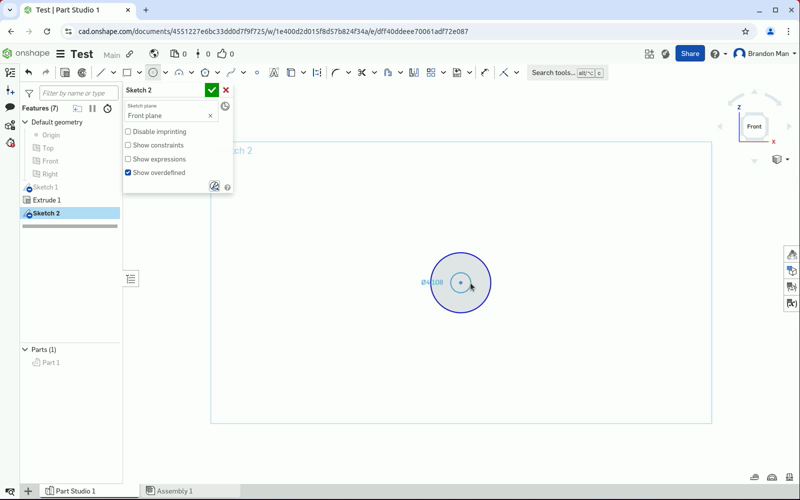
mouse_move(480, 277)
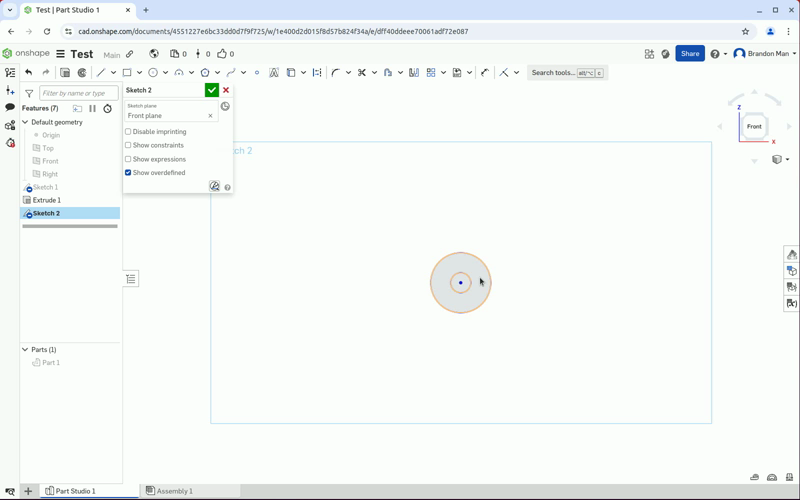
click(480, 277)
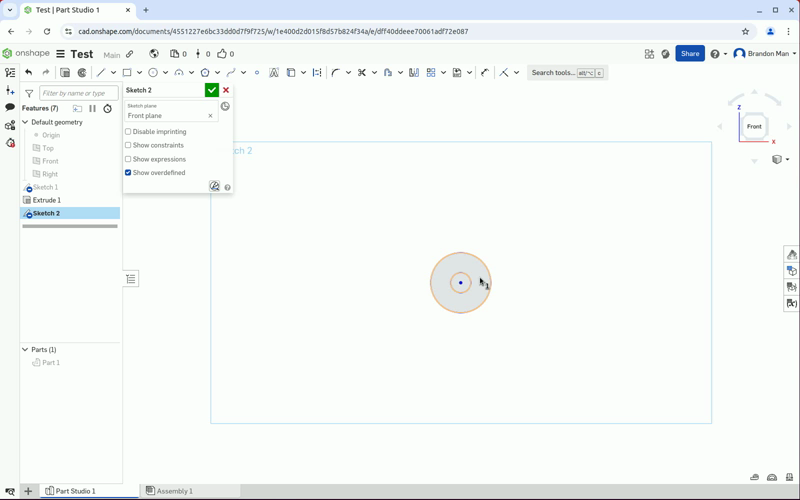
mouse_move(73, 352)
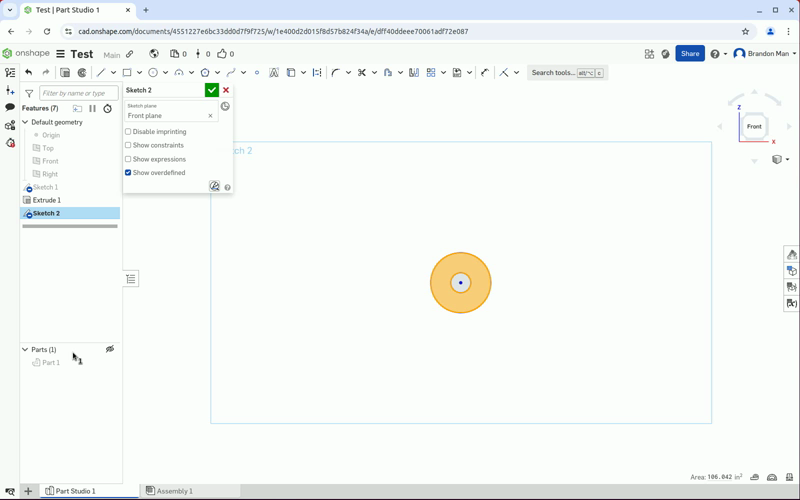
key(shift+y)
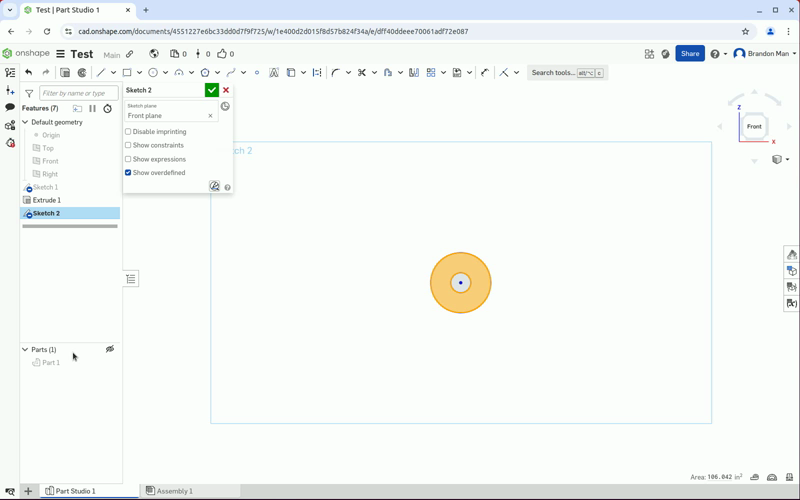
key(shift+e)
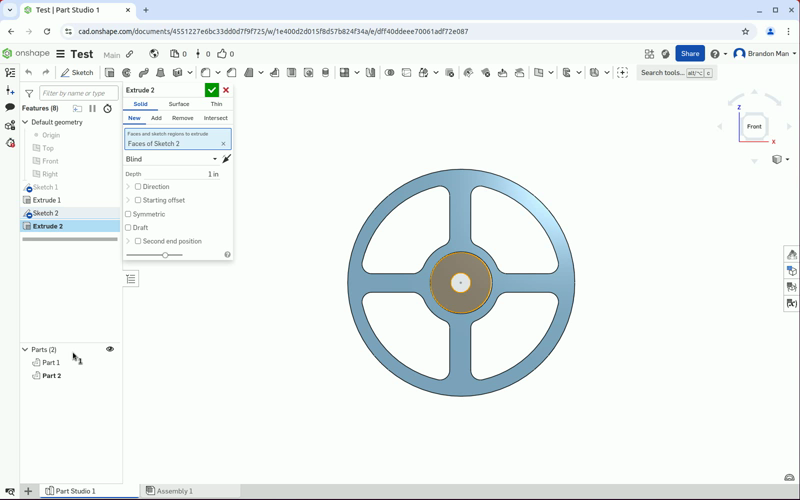
mouse_move(143, 106)
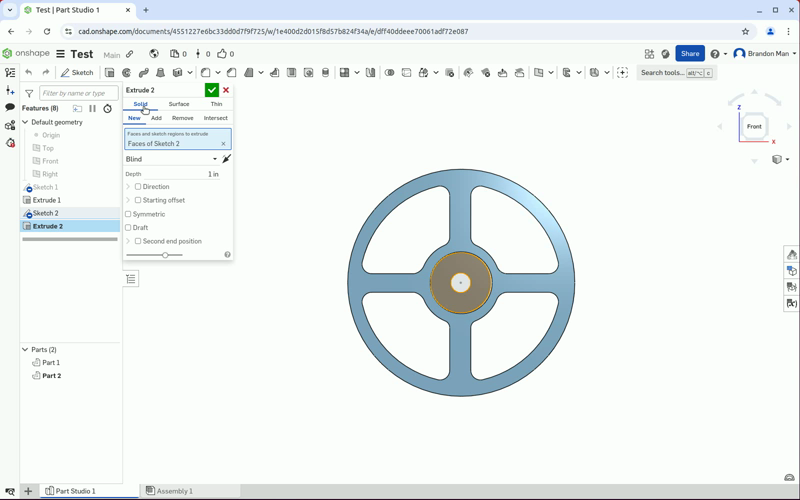
click(143, 106)
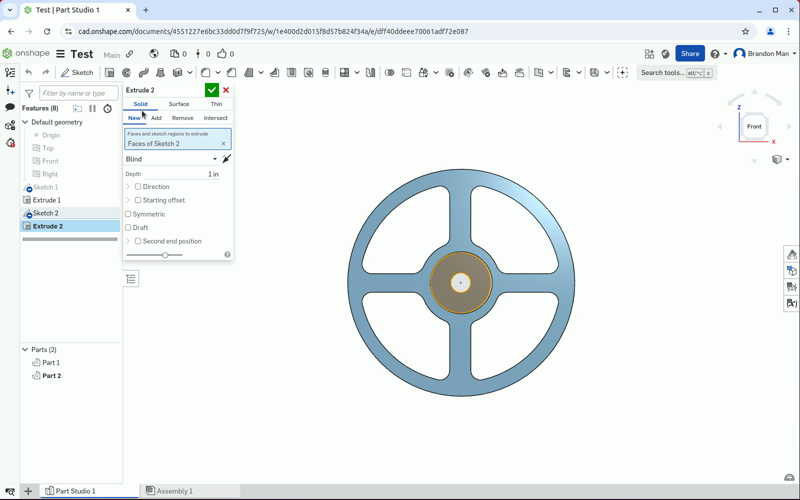
mouse_move(137, 120)
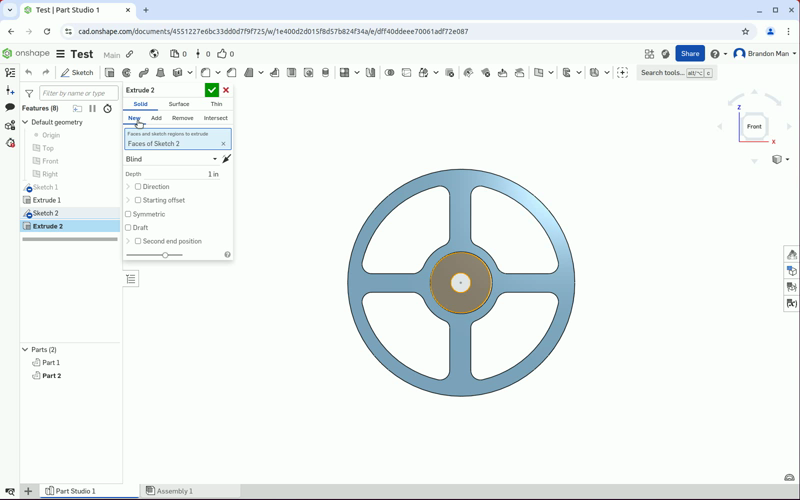
click(137, 120)
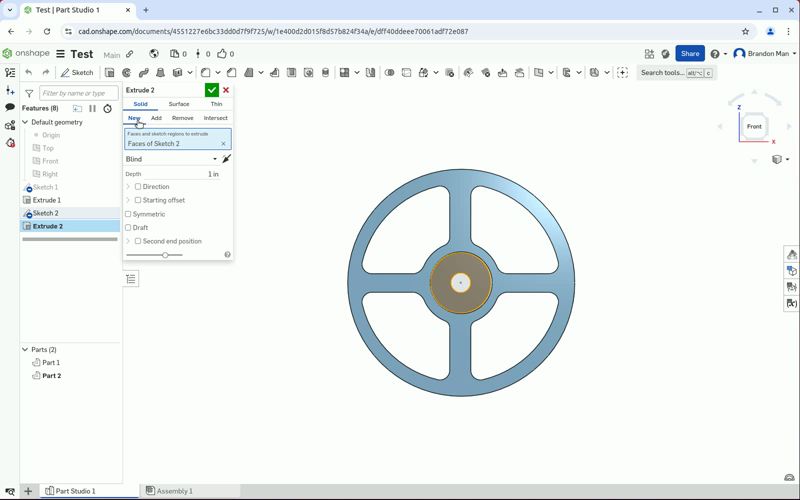
key(tab, 4)
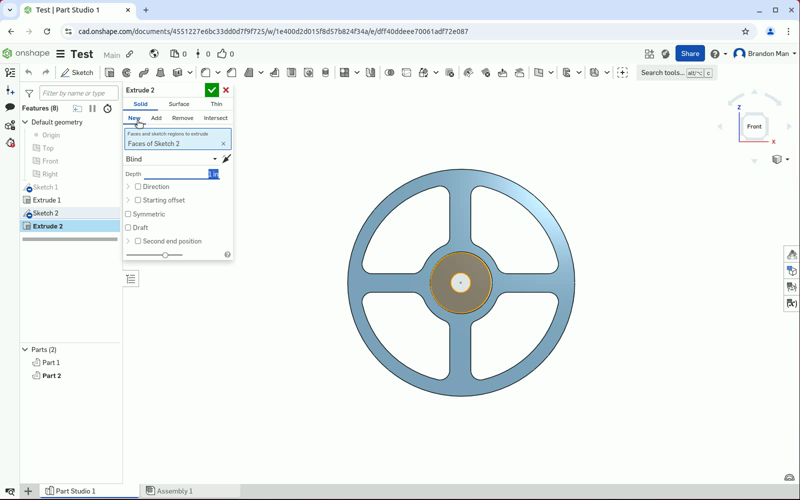
text(10.351)
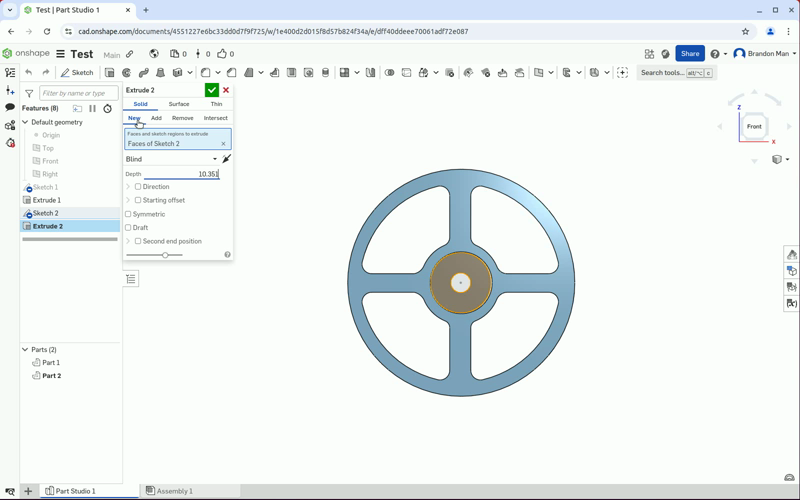
key(enter)
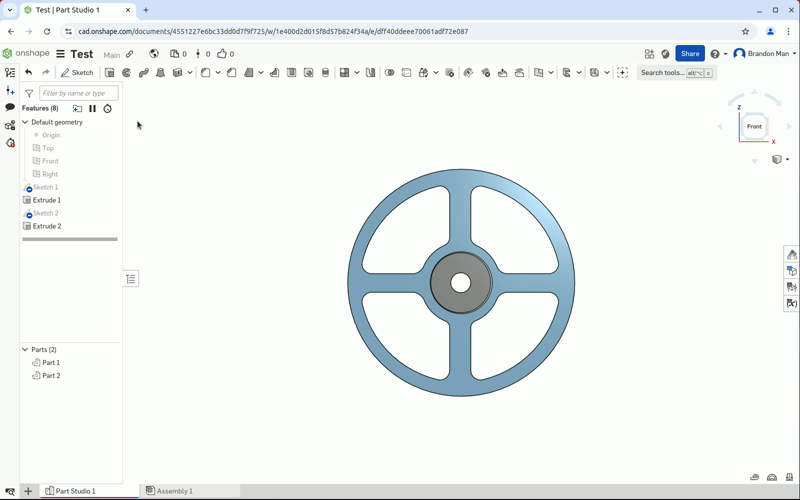
key(shift+h)
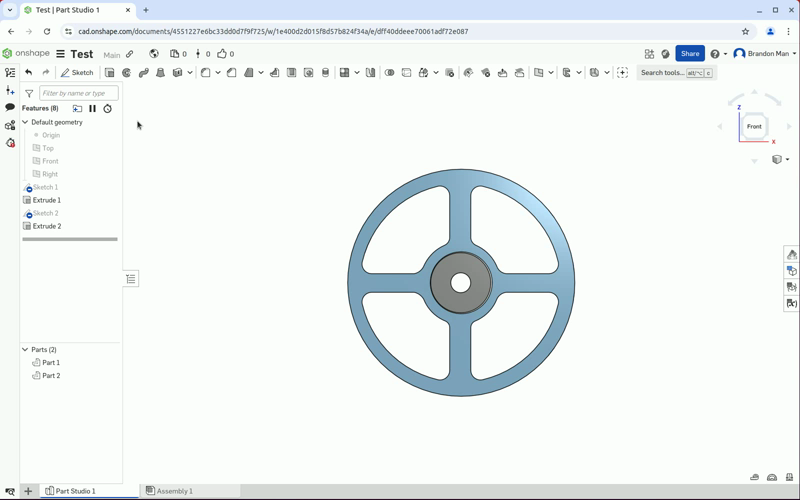
key(shift+h)
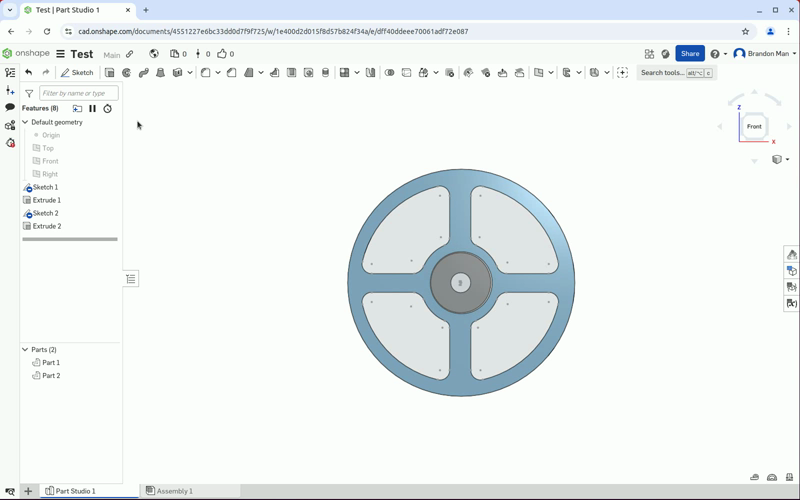
key(shift+7)
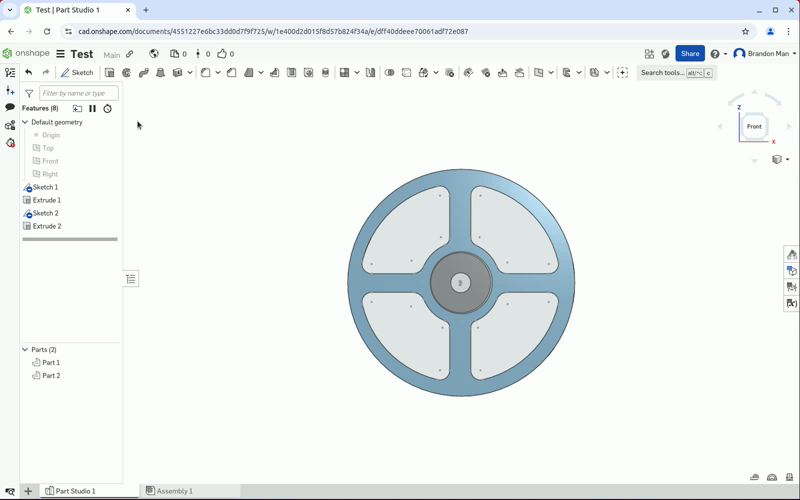
key(left, 2)
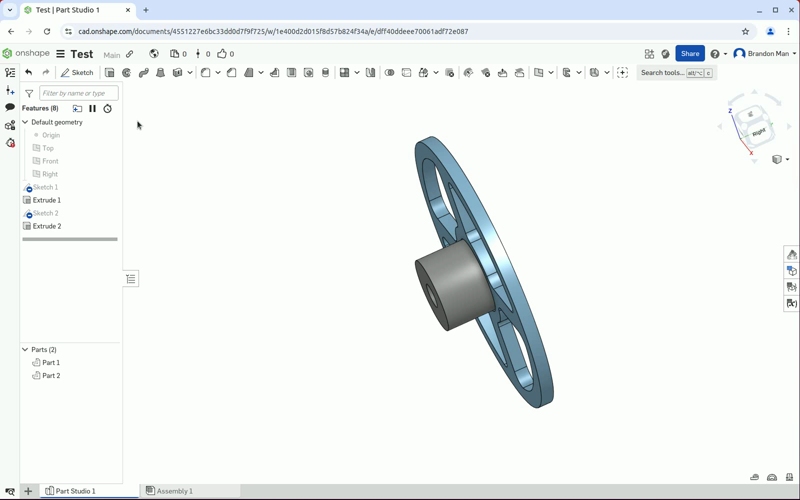
key(down, 2)
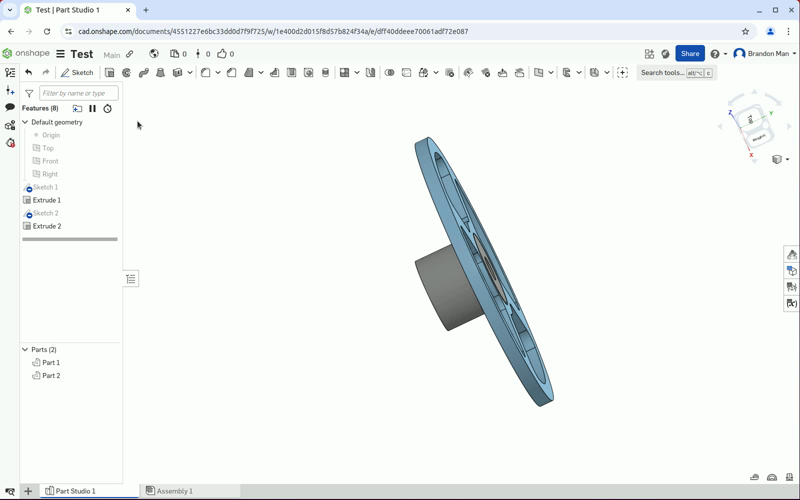
key(up, 2)
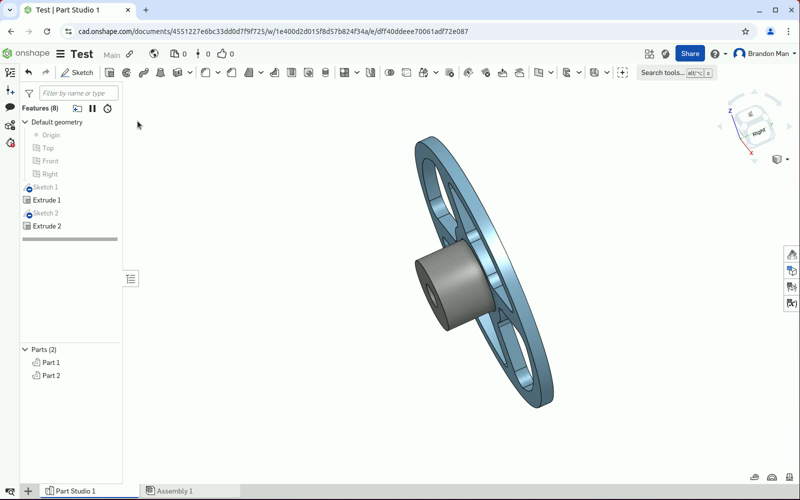
key(right, 2)
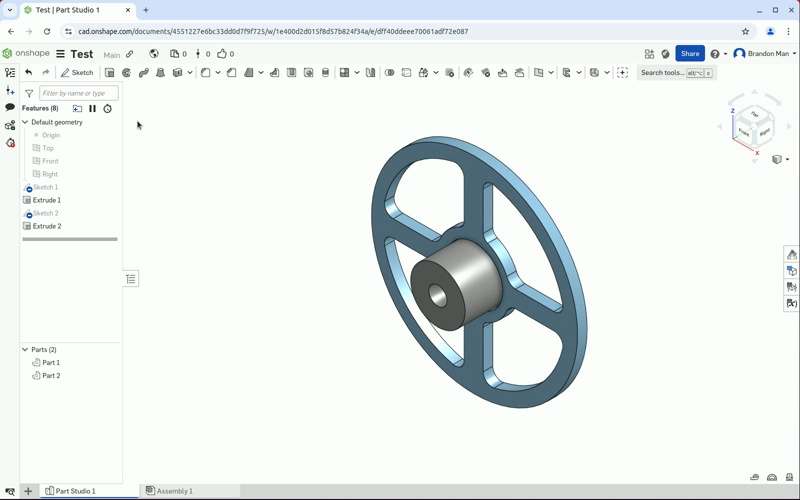
mouse_move(73, 189)
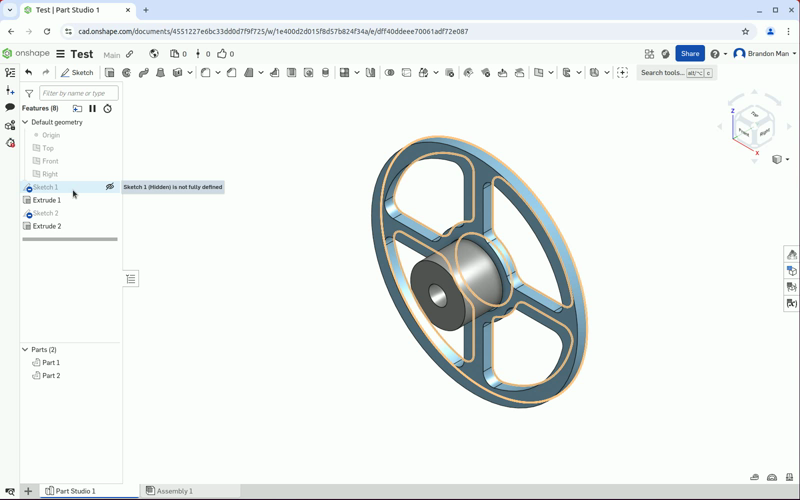
click(73, 189)